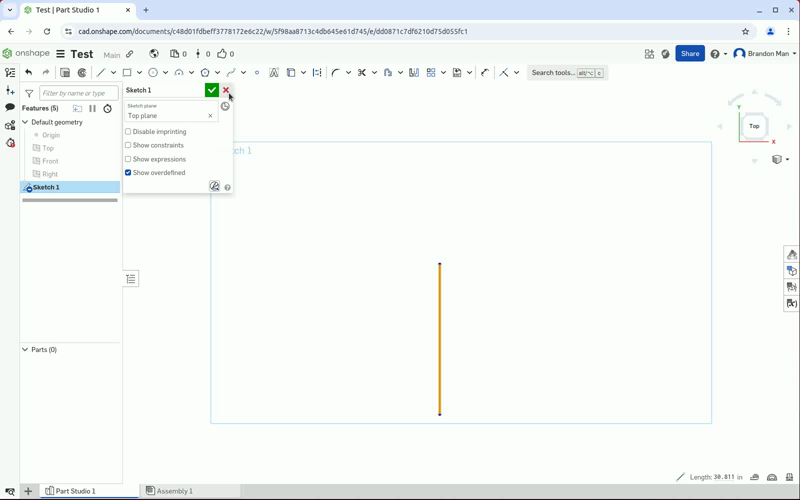
key(shift+h)
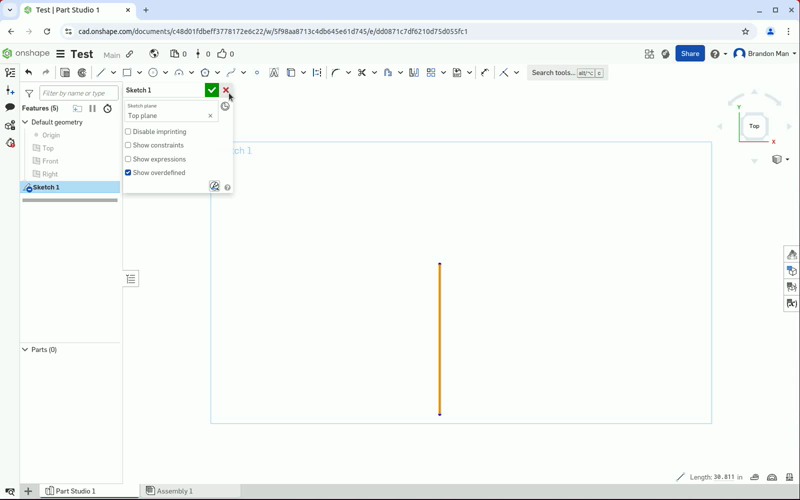
key(shift+s)
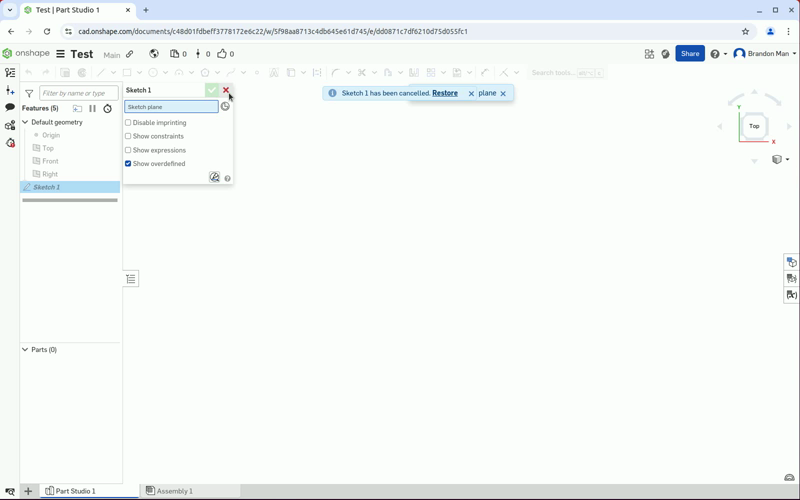
mouse_move(73, 150)
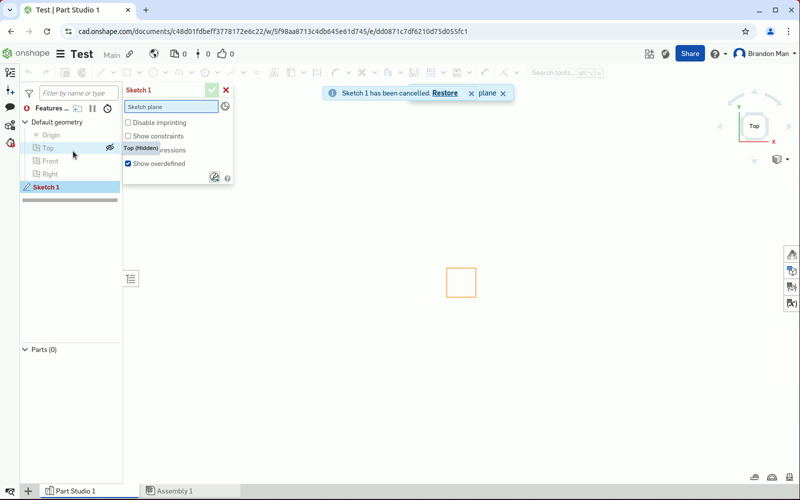
click(73, 150)
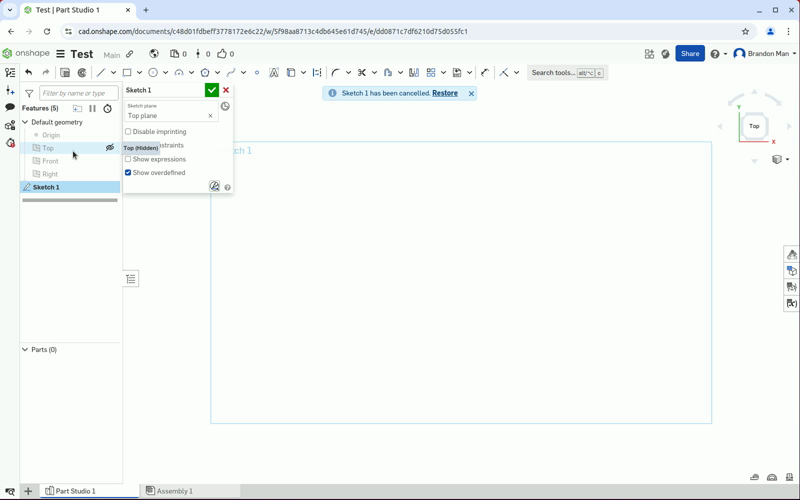
mouse_move(73, 352)
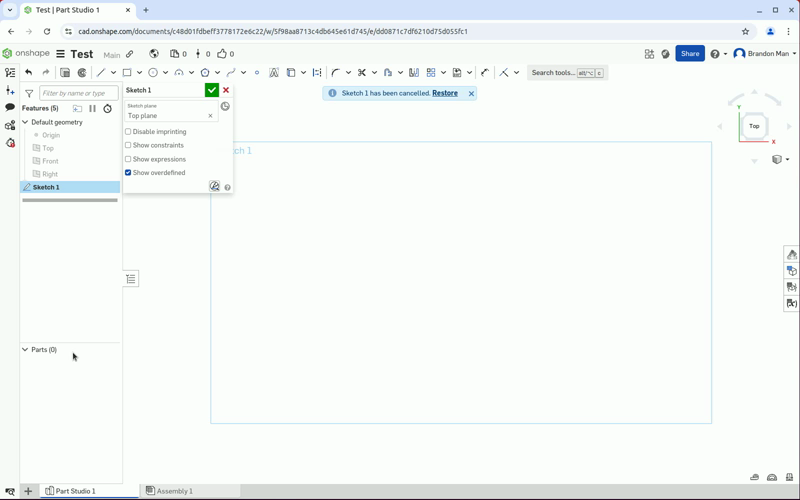
key(y)
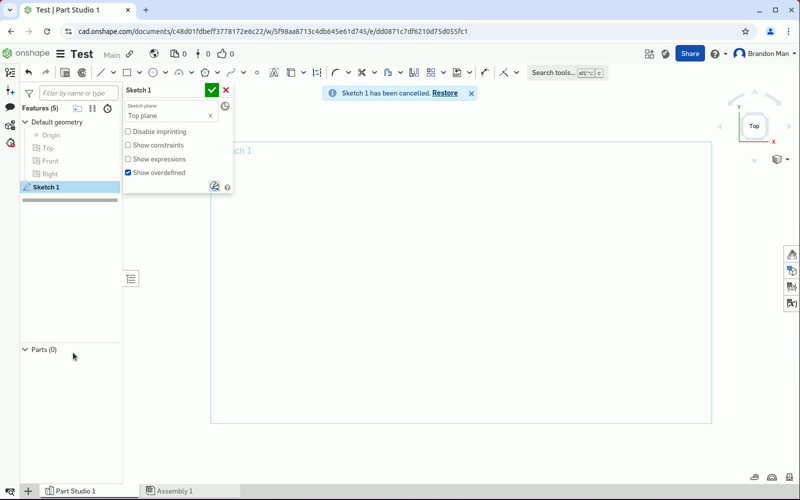
key(l)
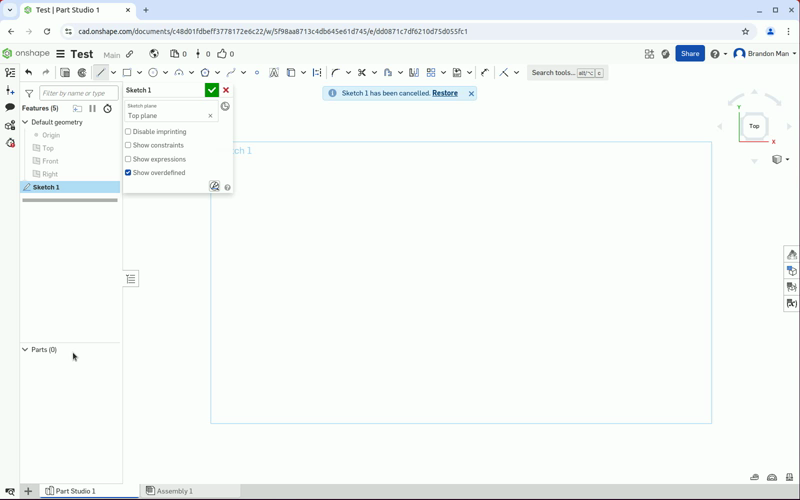
key_down(shift)
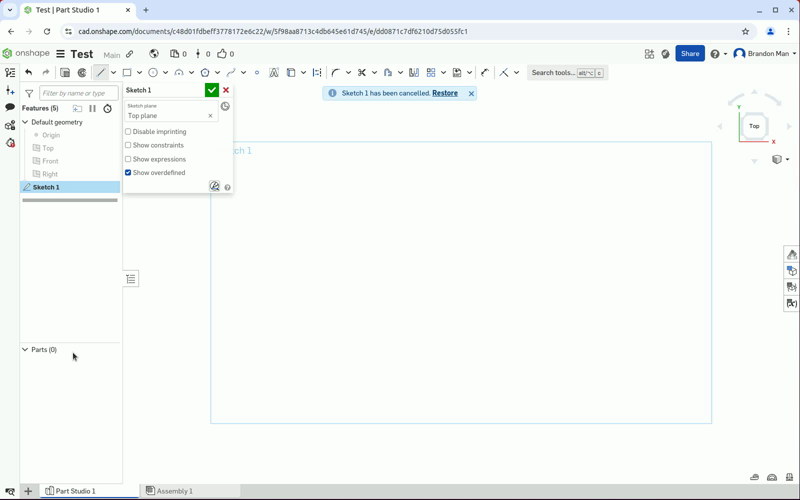
mouse_move(460, 282)
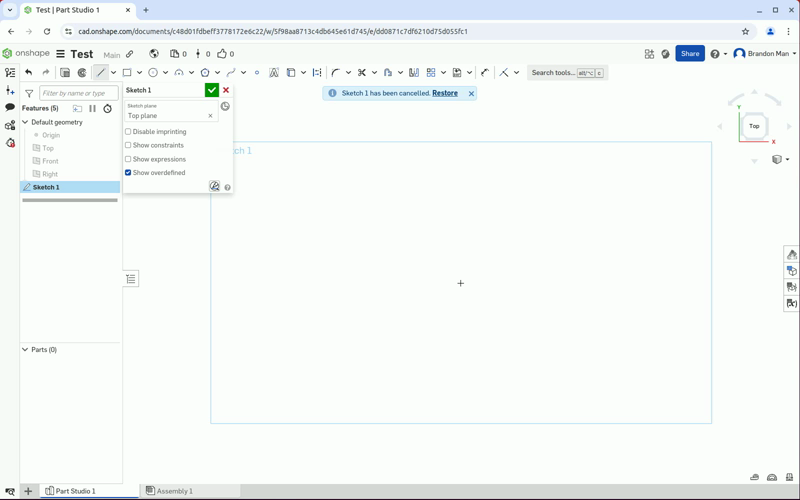
click(460, 282)
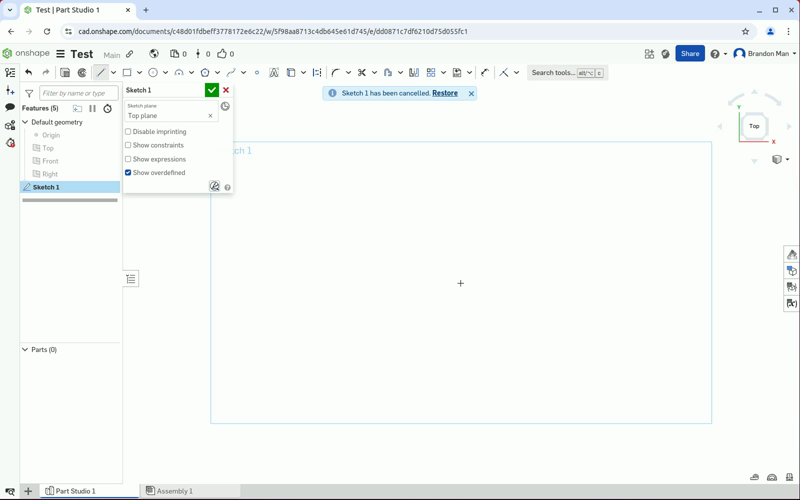
key_up(shift)
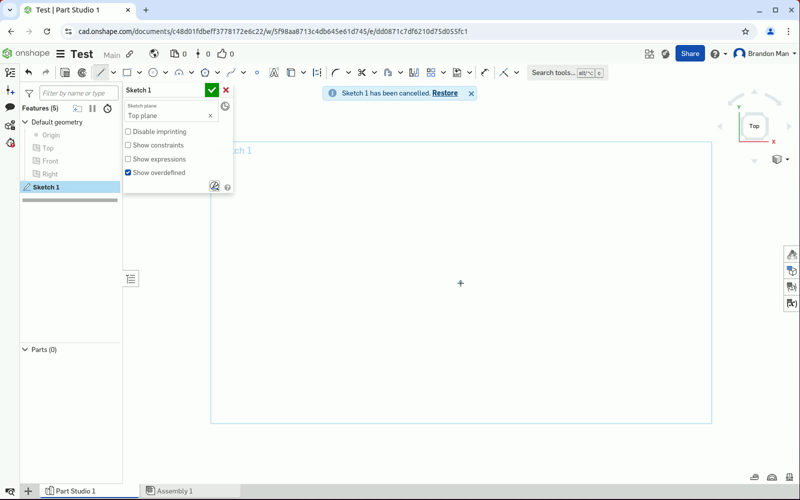
key_down(shift)
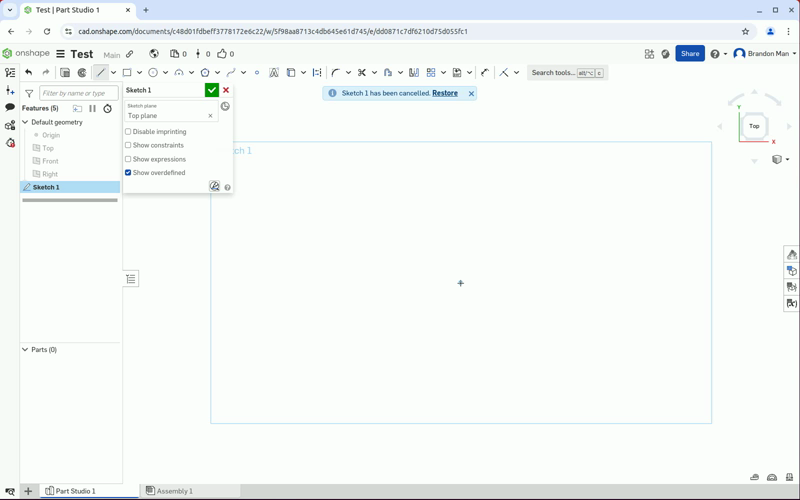
mouse_move(542, 282)
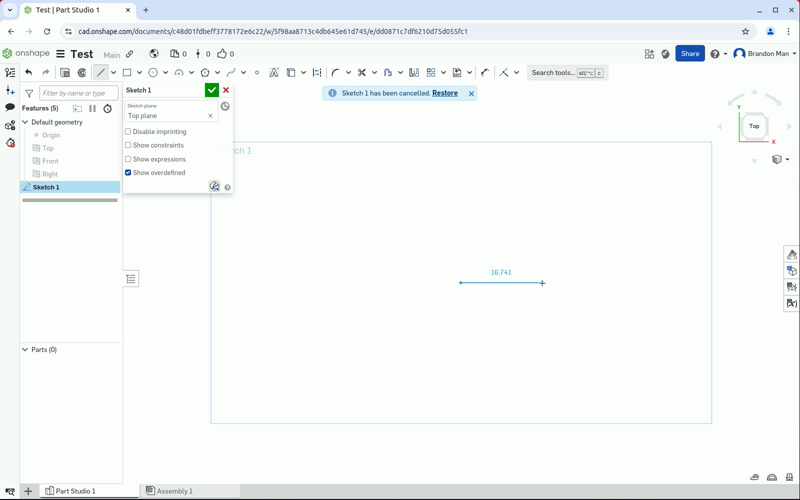
click(542, 282)
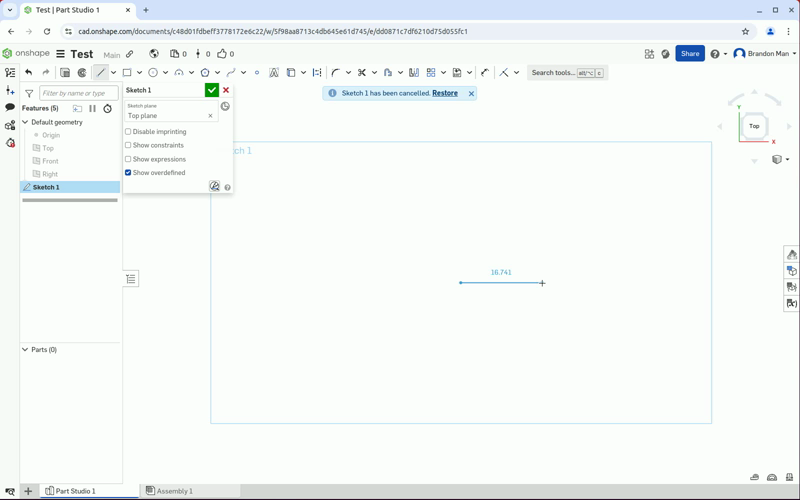
key_up(shift)
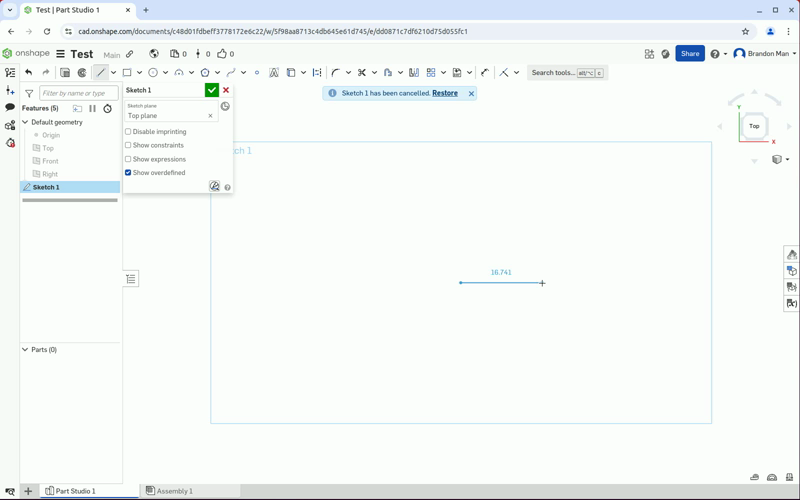
key_down(shift)
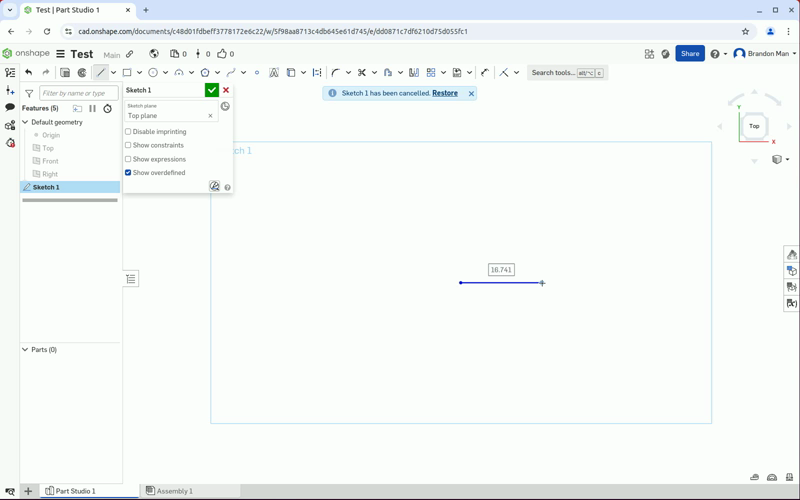
mouse_move(572, 282)
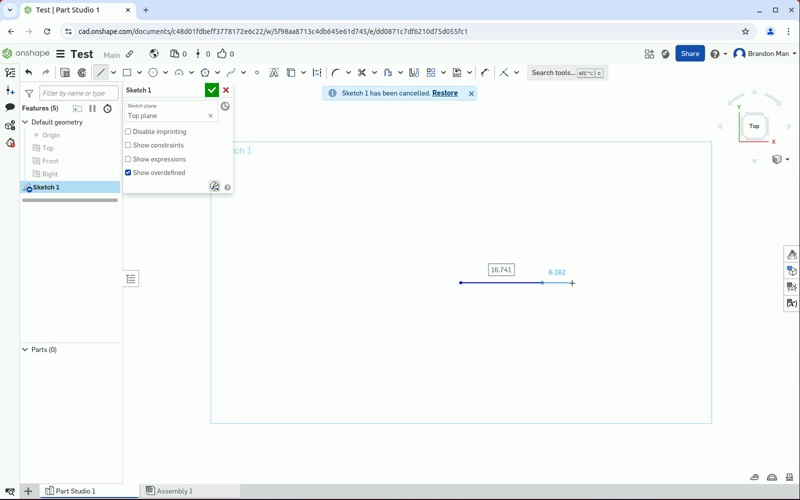
mouse_move(542, 241)
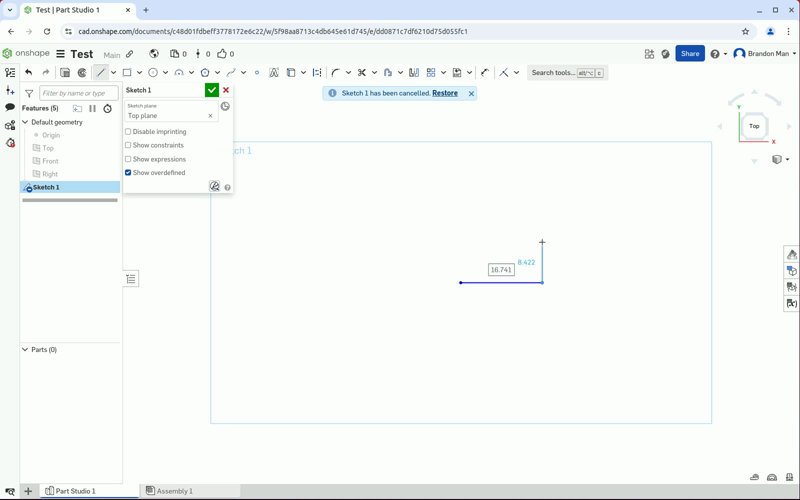
click(542, 241)
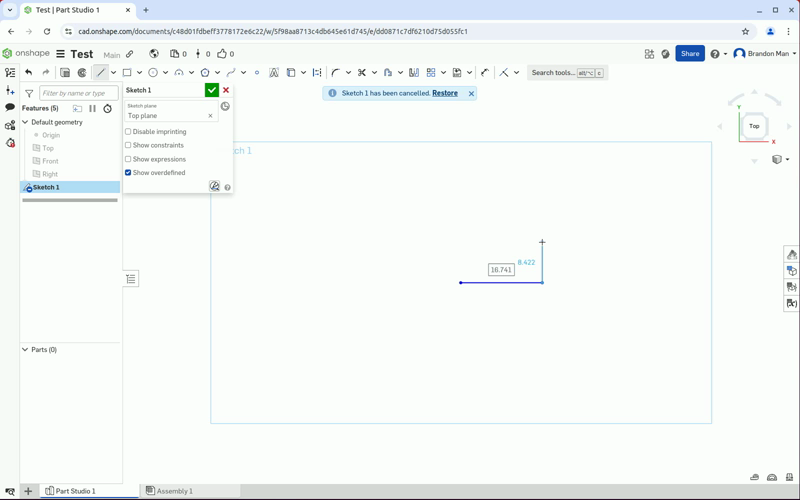
key_up(shift)
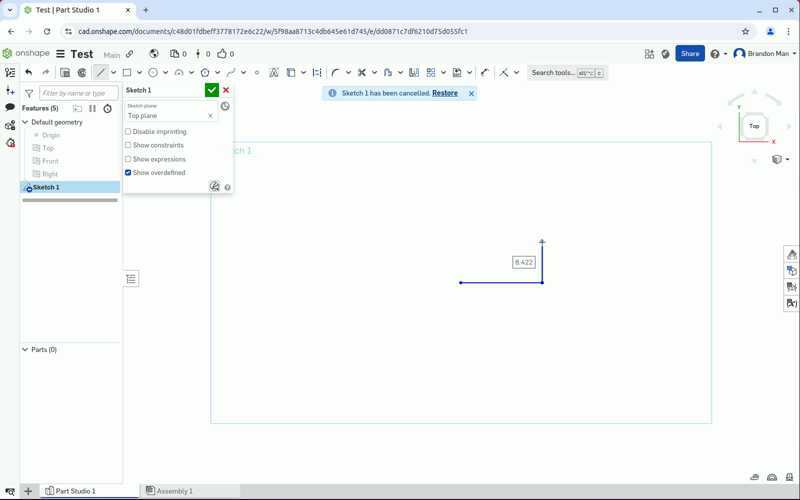
key_down(shift)
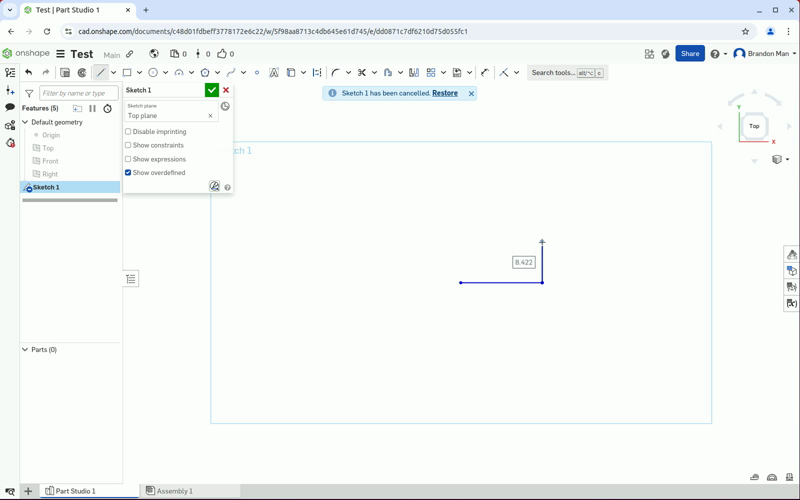
mouse_move(460, 241)
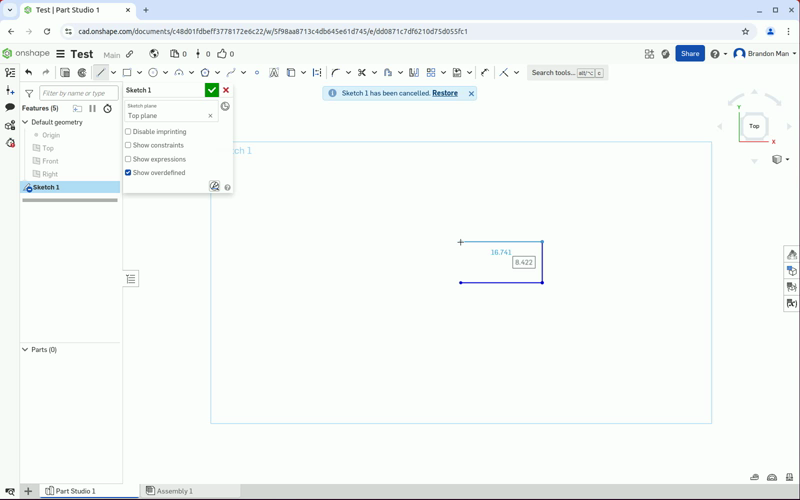
click(460, 241)
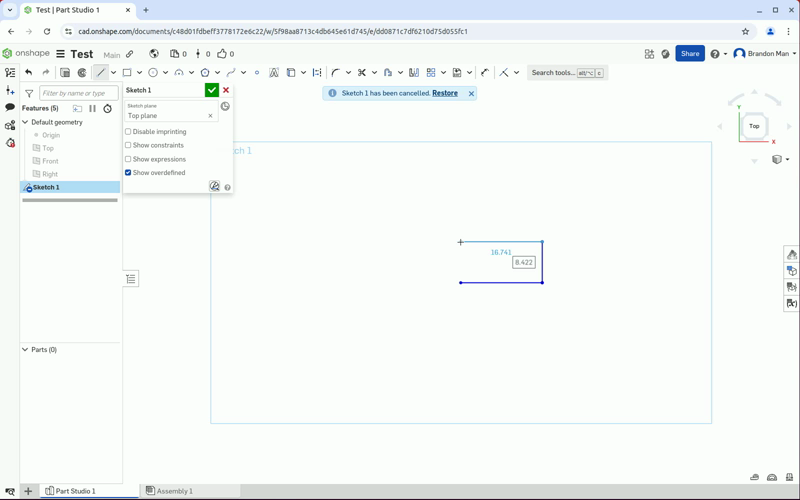
key_up(shift)
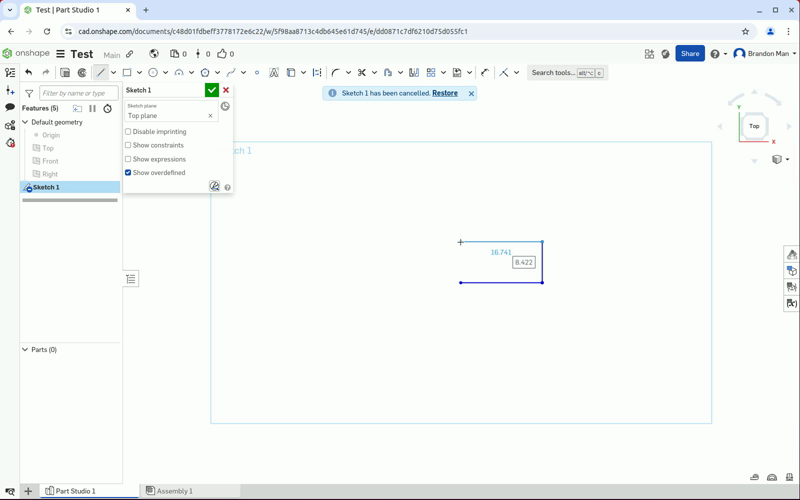
mouse_move(490, 241)
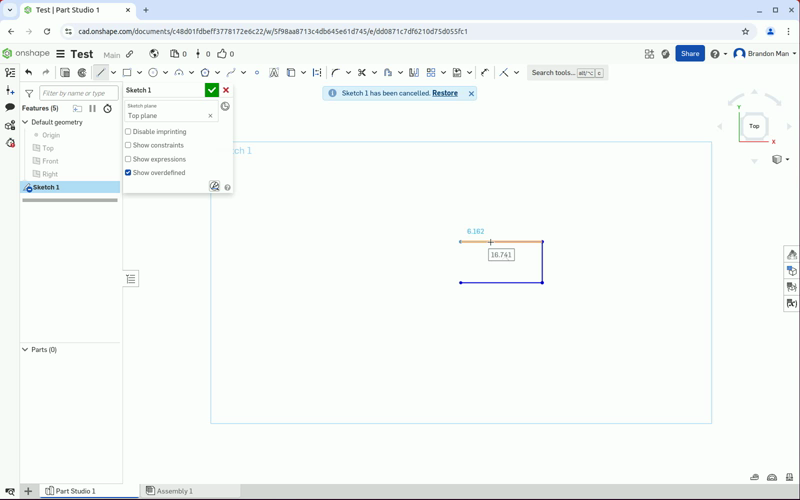
key_down(shift)
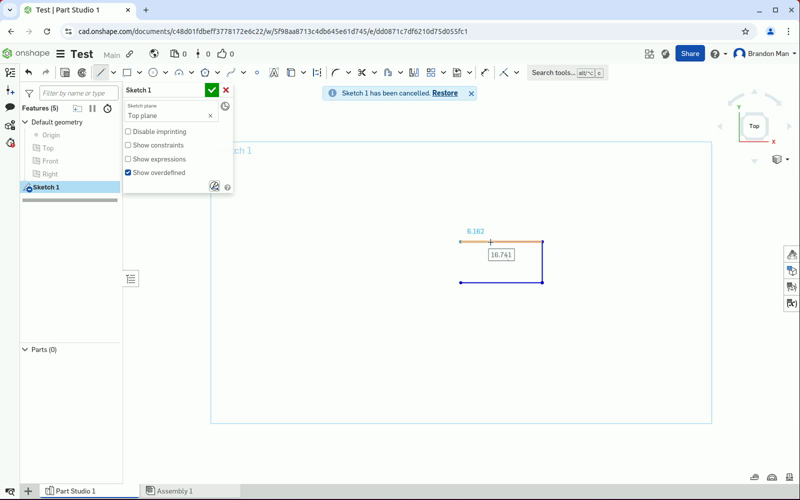
mouse_move(460, 282)
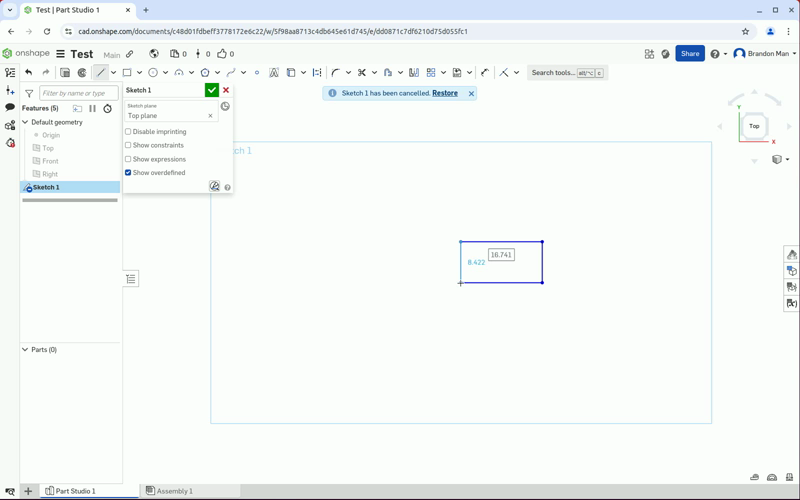
key_up(shift)
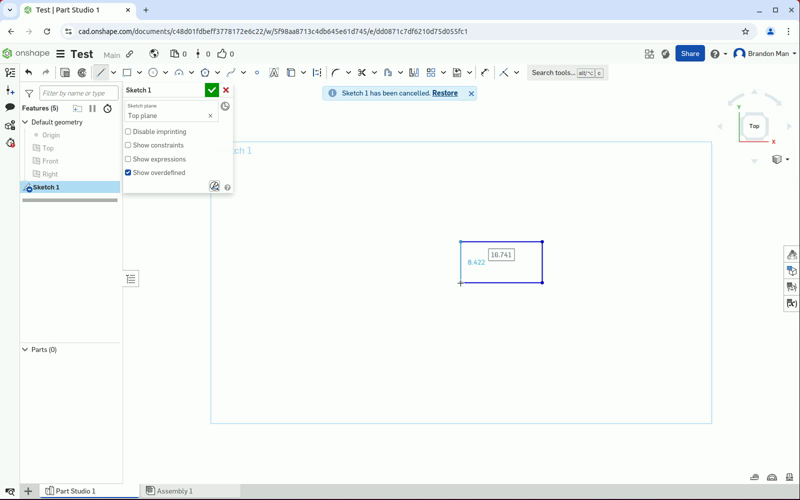
click(460, 282)
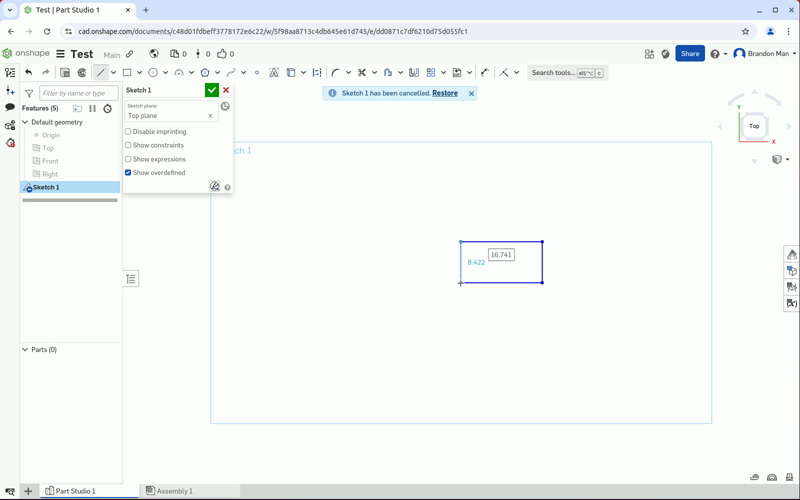
key(esc)
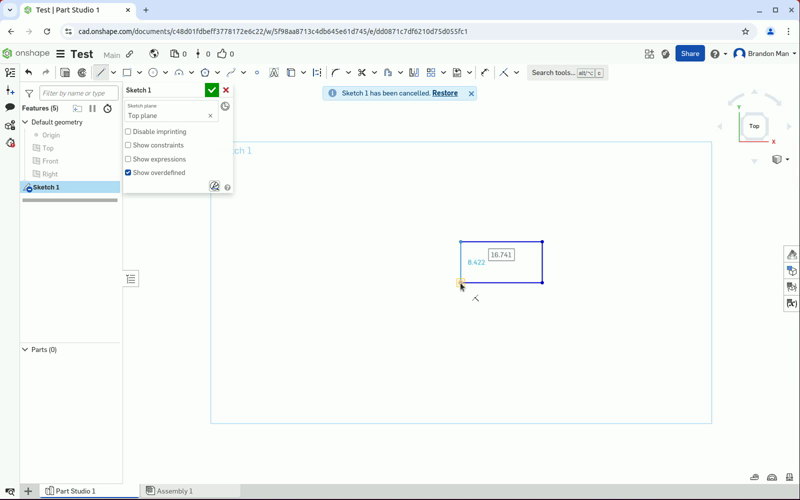
mouse_move(519, 267)
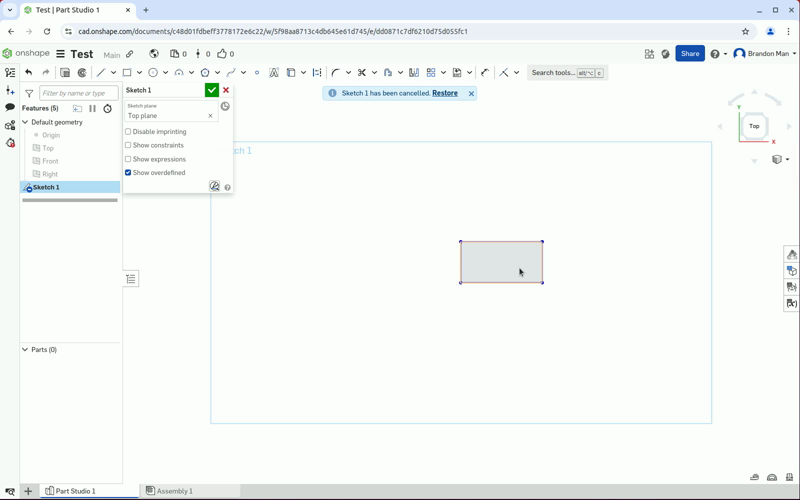
click(519, 267)
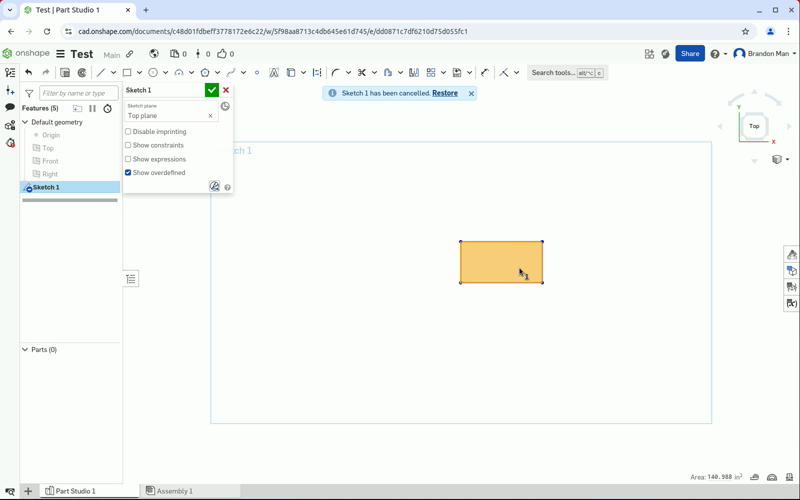
mouse_move(73, 352)
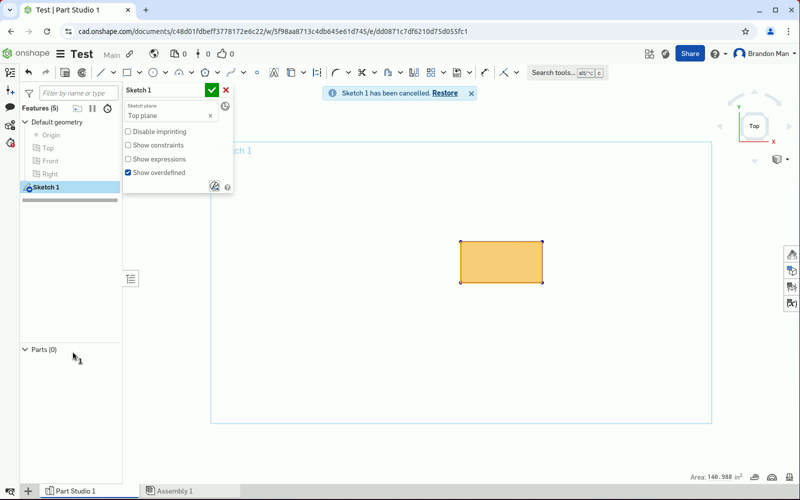
key(shift+y)
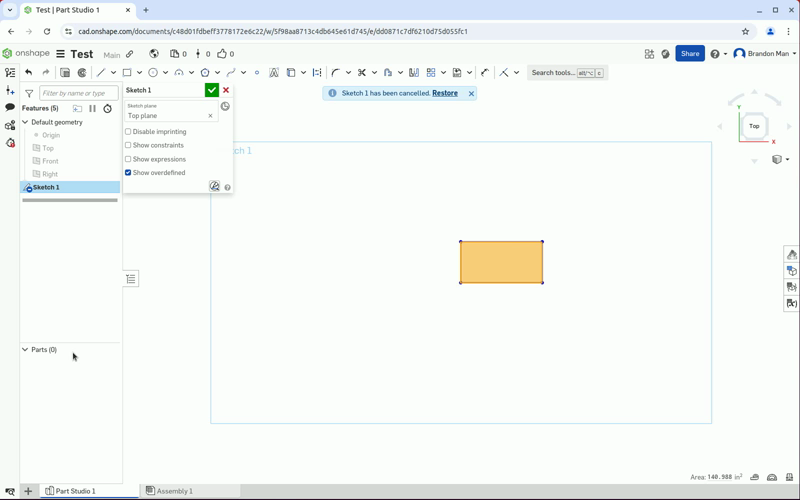
key(shift+e)
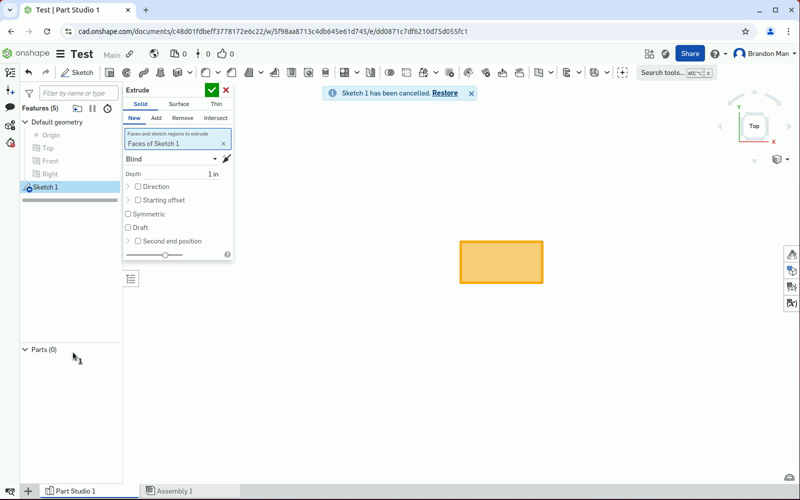
mouse_move(143, 106)
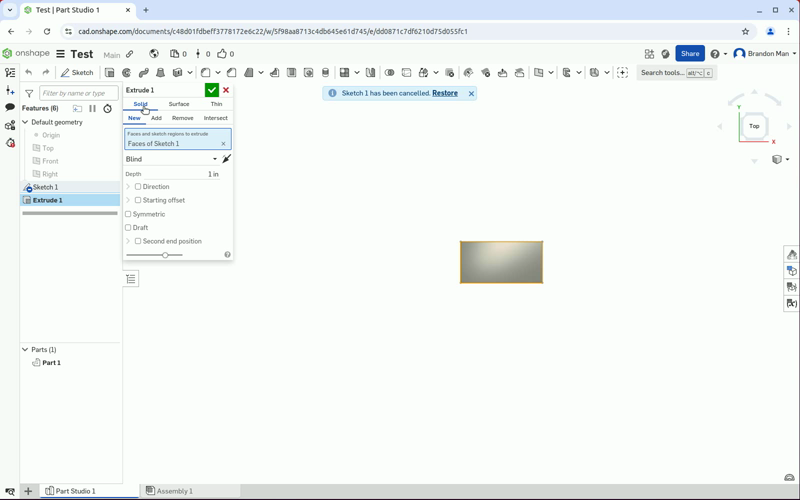
click(143, 106)
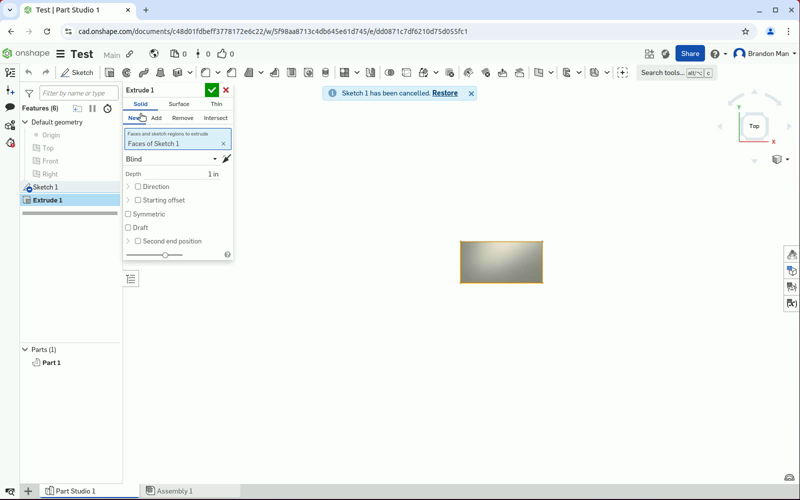
mouse_move(137, 120)
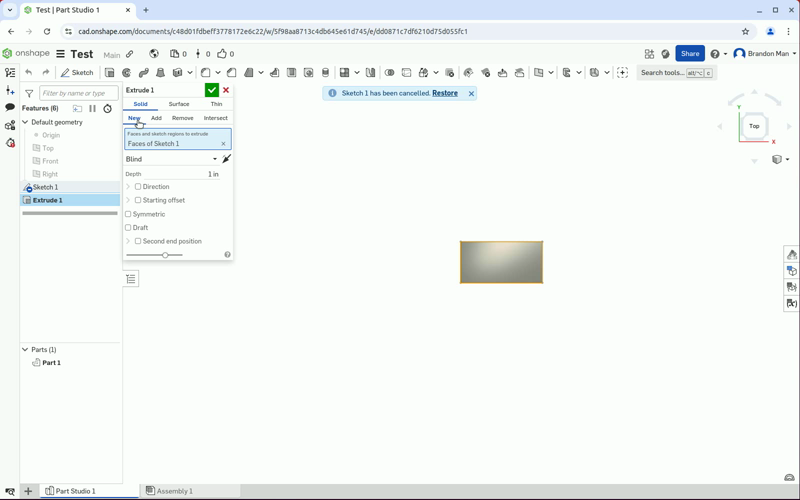
click(137, 120)
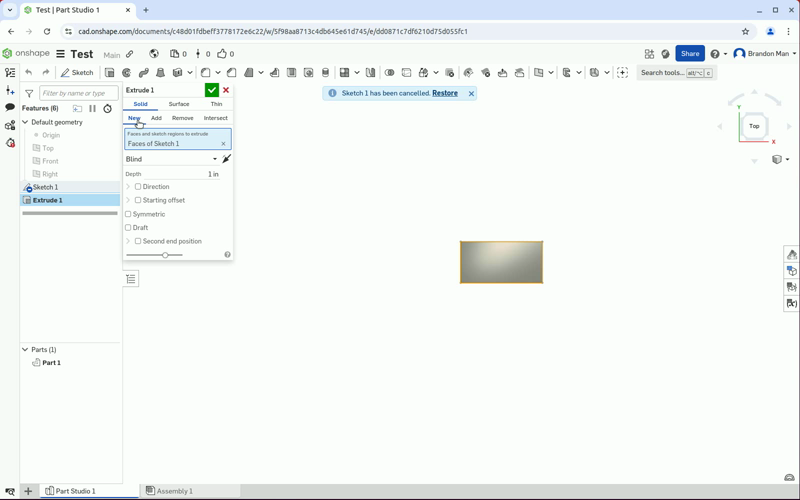
key(tab, 4)
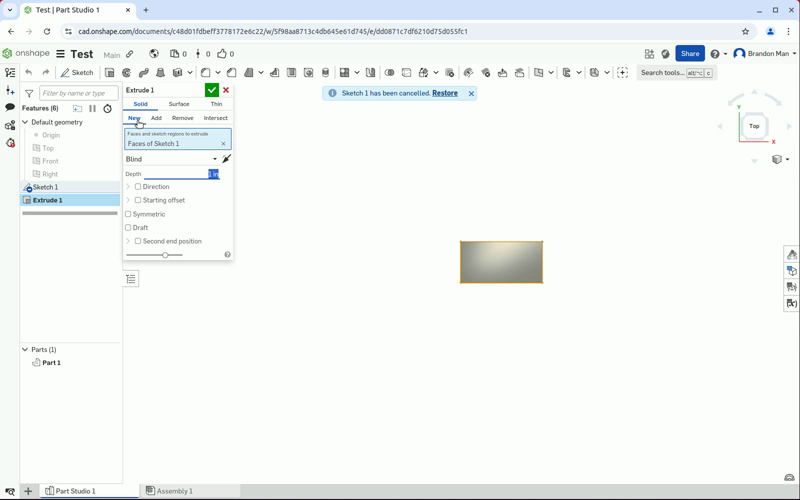
text(6.981)
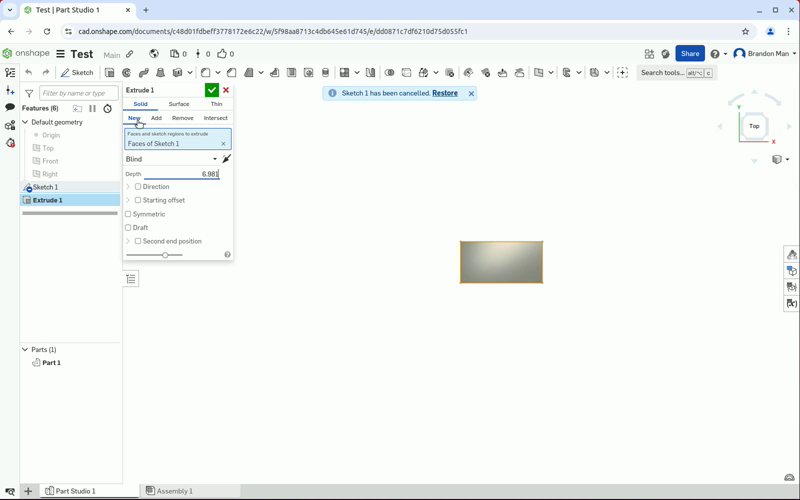
key(enter)
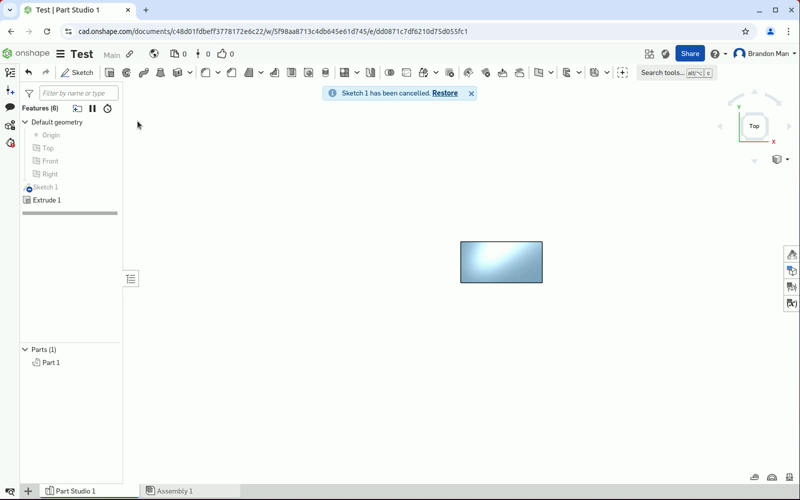
key(shift+h)
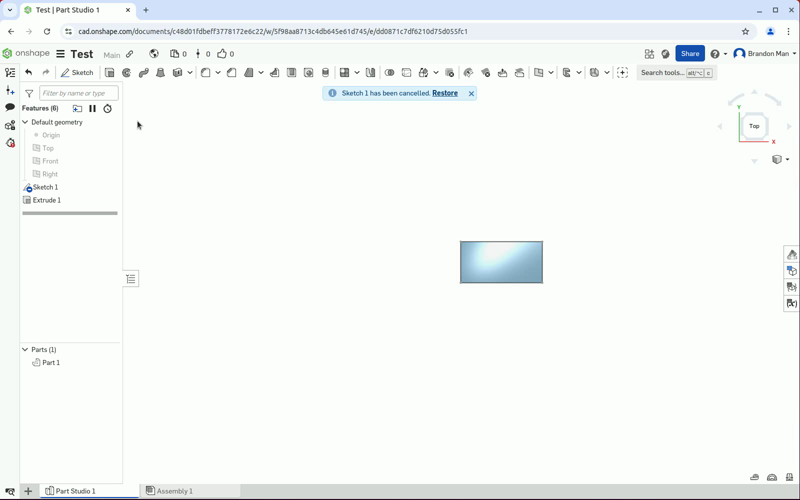
key(shift+h)
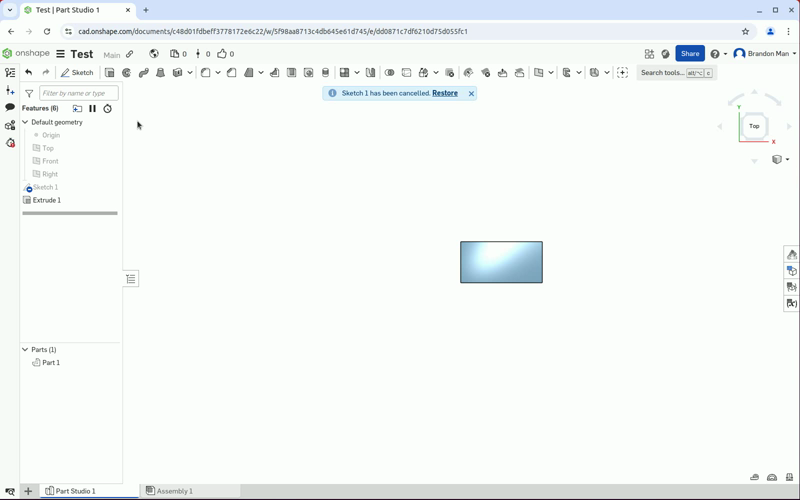
mouse_move(73, 189)
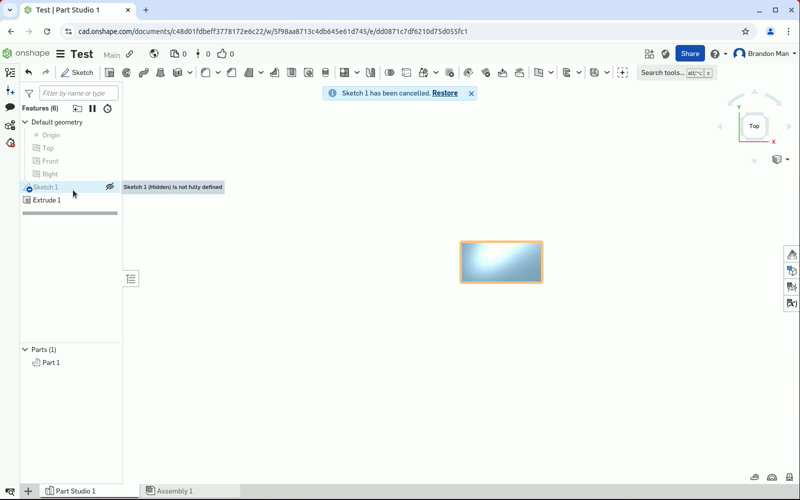
click(73, 189)
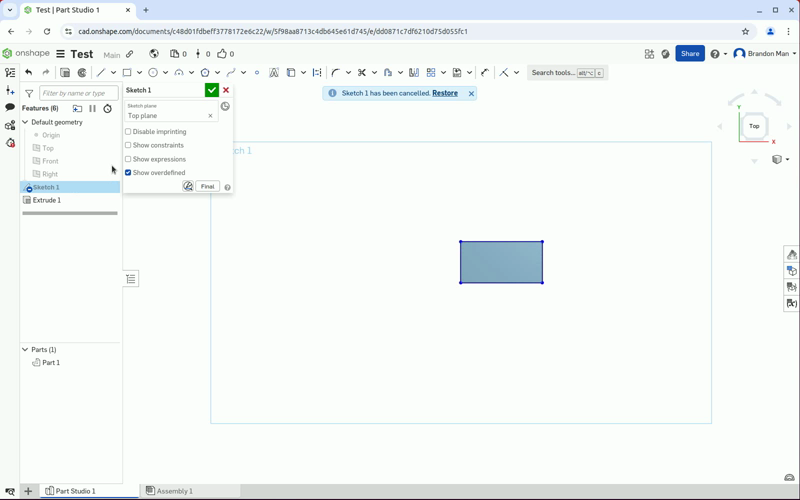
mouse_move(229, 92)
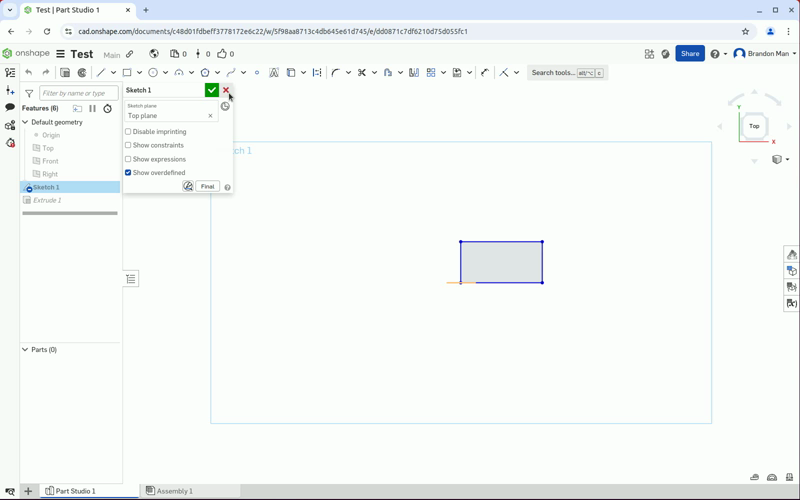
click(229, 92)
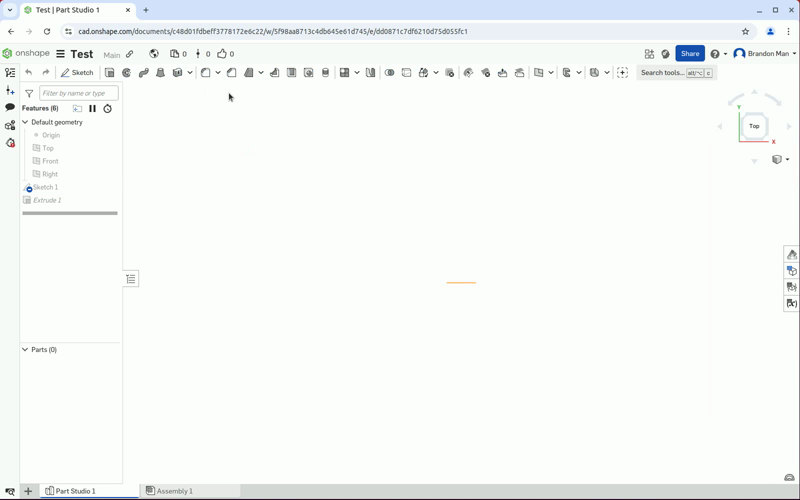
mouse_move(73, 352)
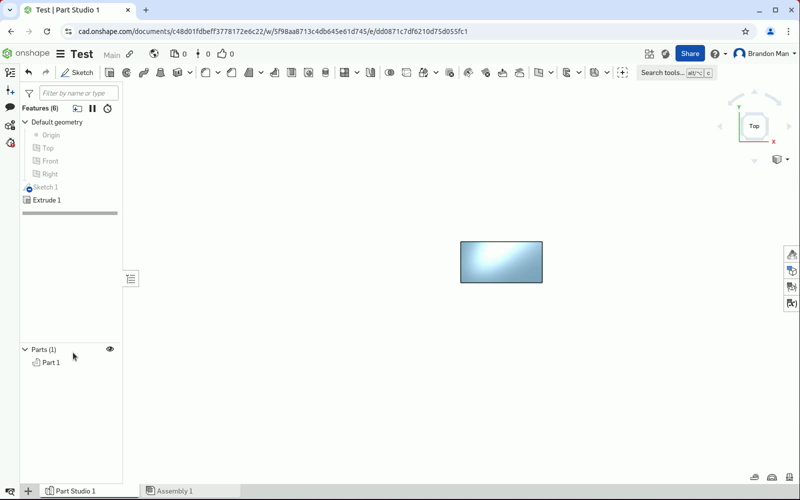
key(y)
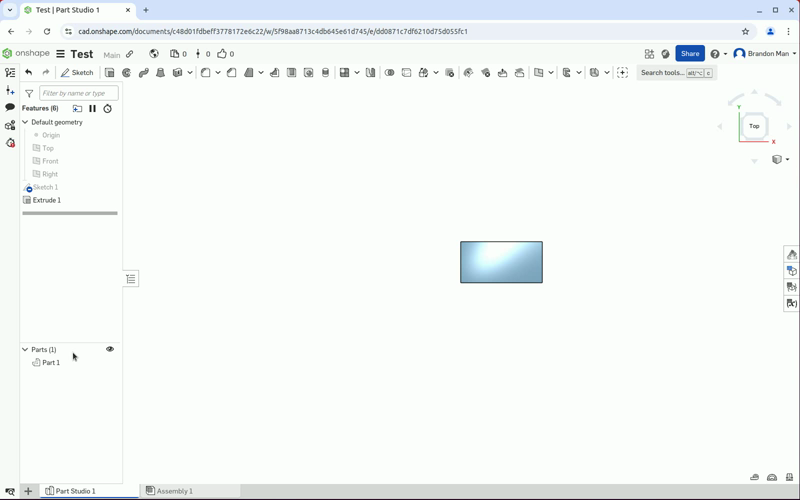
key(shift+p)
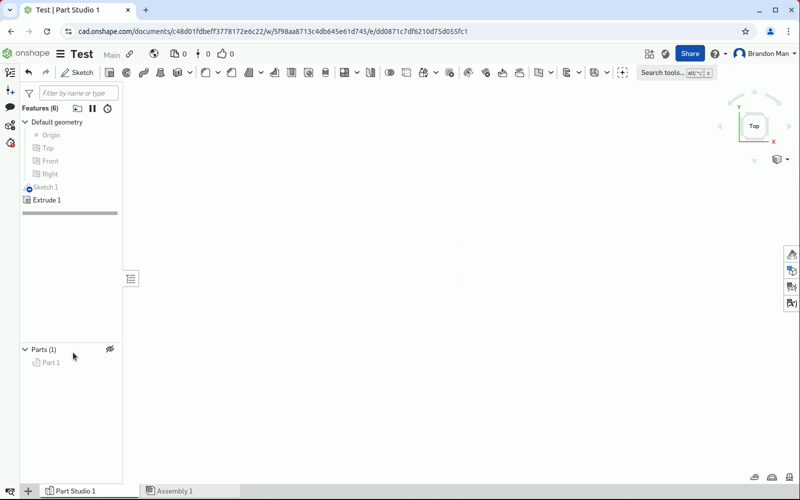
key(space)
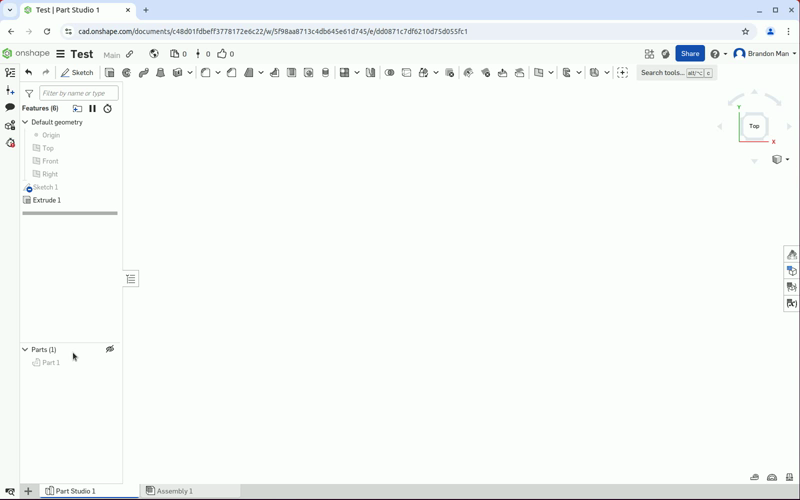
key_down(shift)
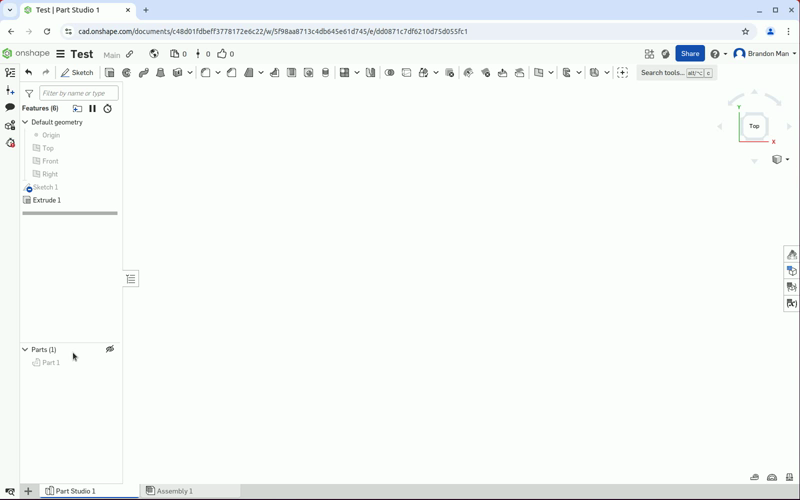
key(up)
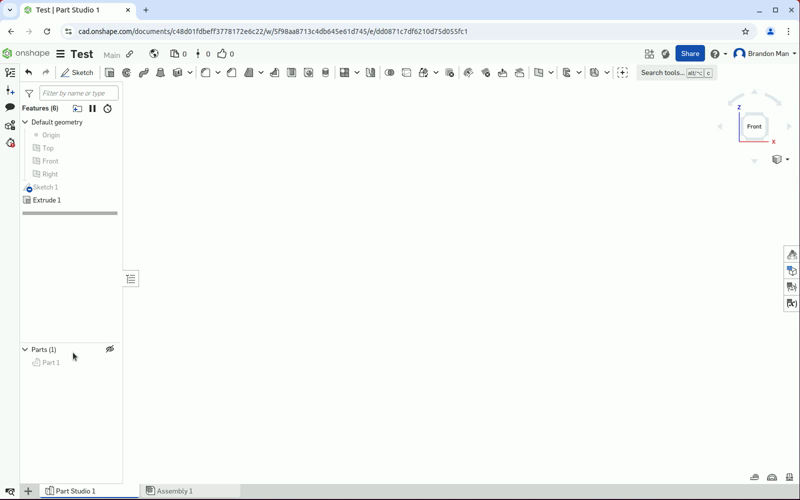
key_up(shift)
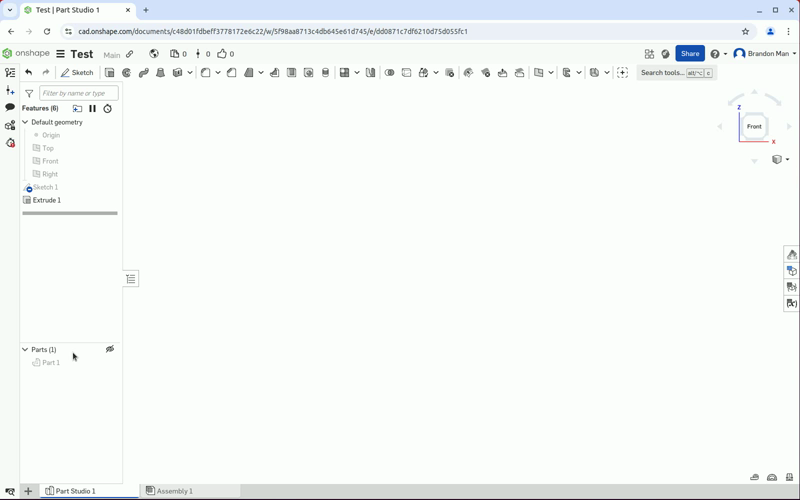
key(space)
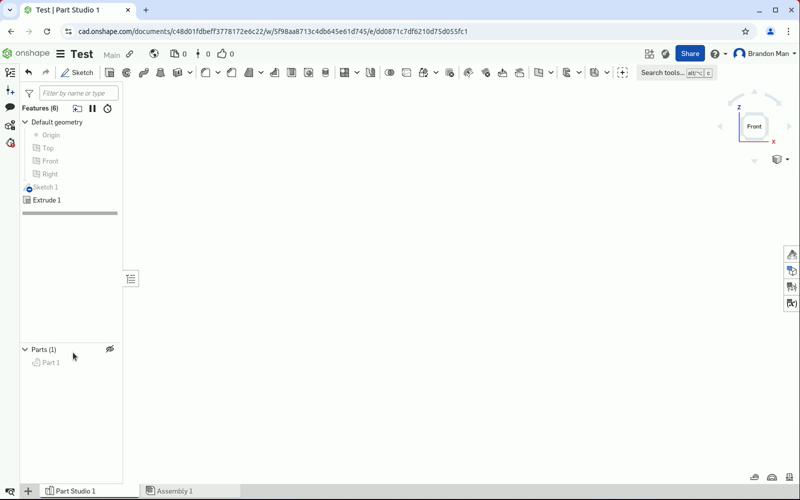
key_down(shift)
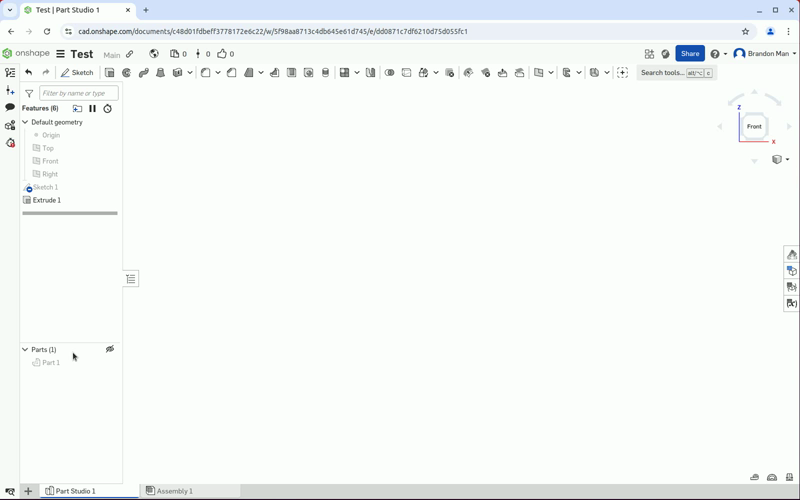
key(left)
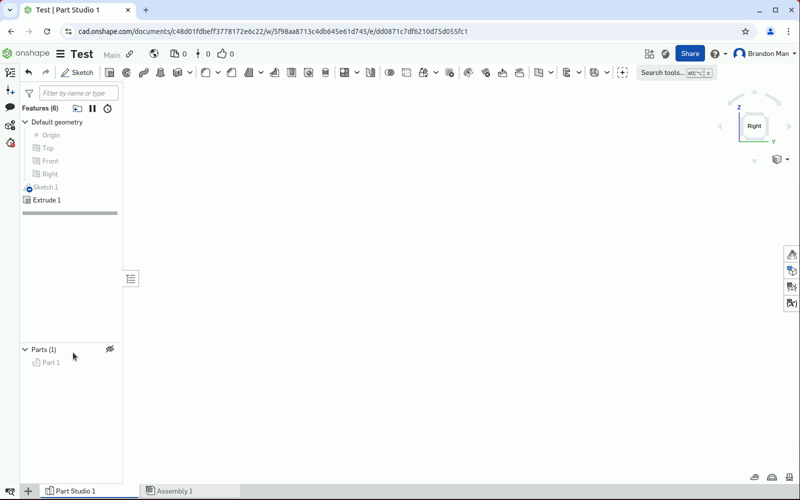
key_up(shift)
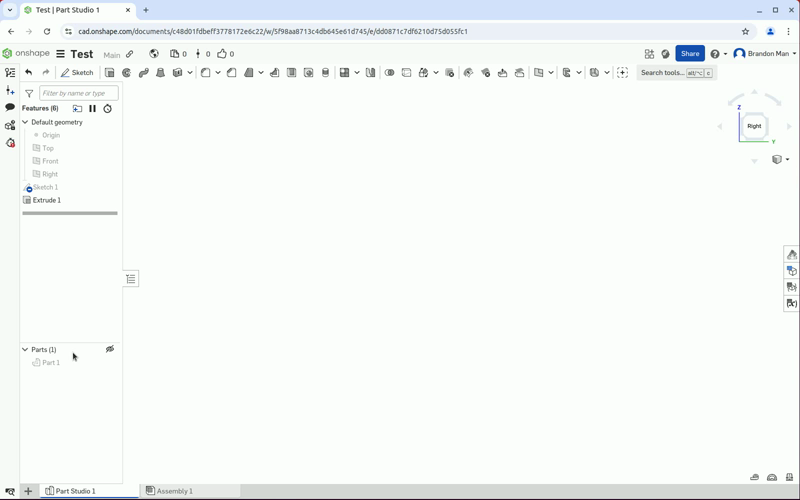
mouse_move(73, 352)
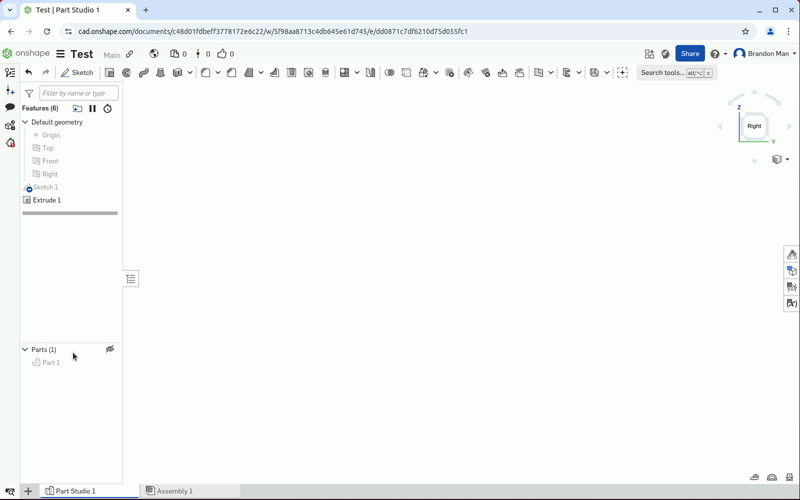
key(shift+y)
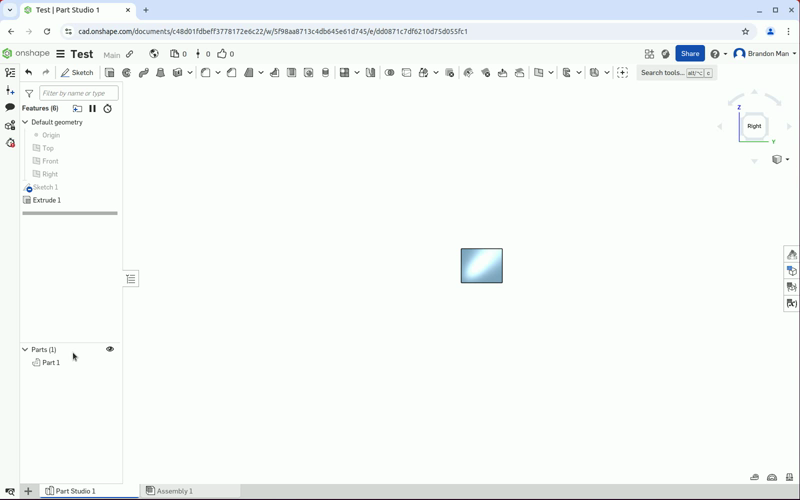
mouse_move(541, 75)
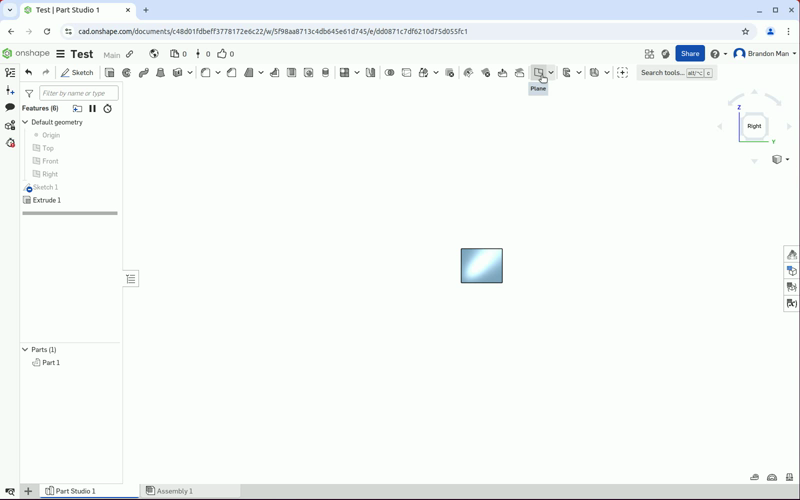
click(541, 75)
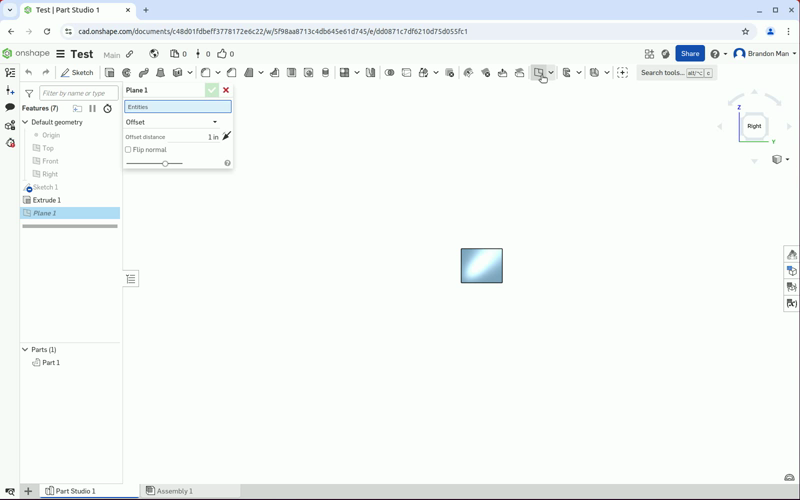
mouse_move(73, 176)
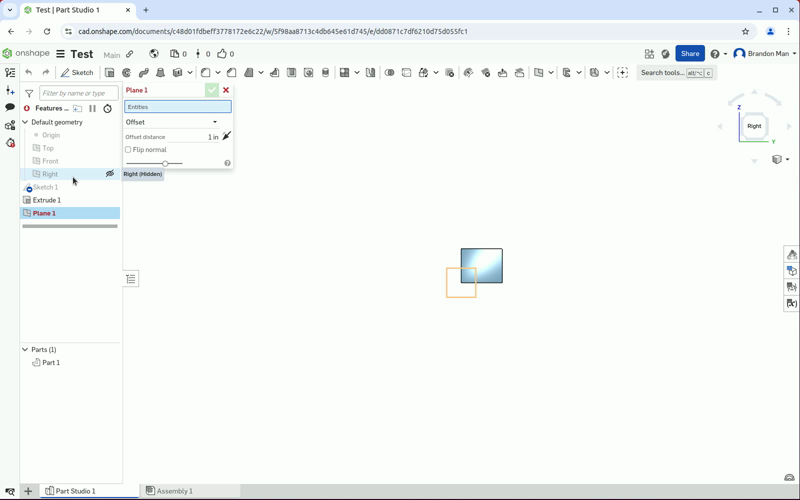
click(73, 176)
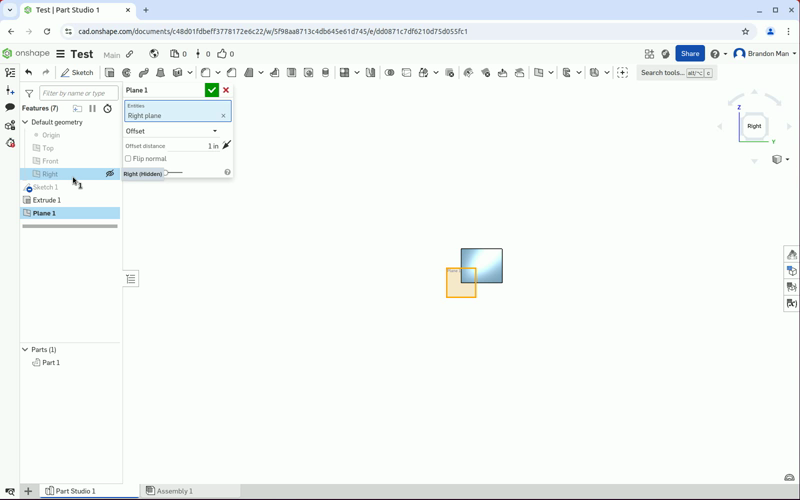
key(tab, 2)
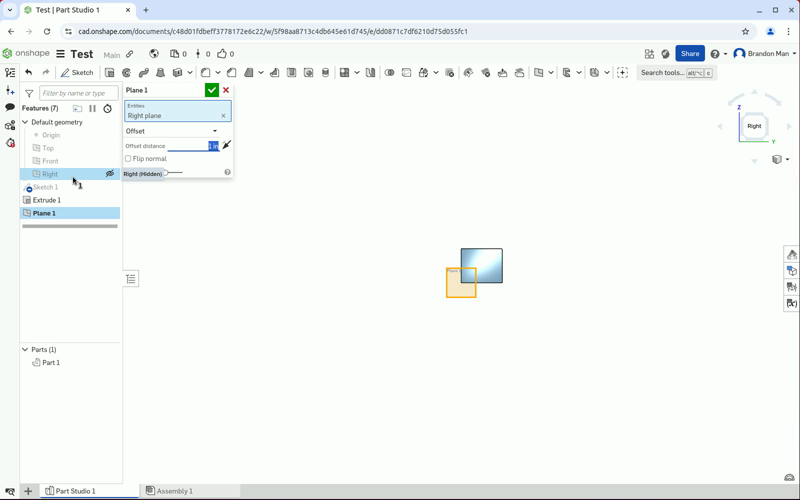
text(16.607)
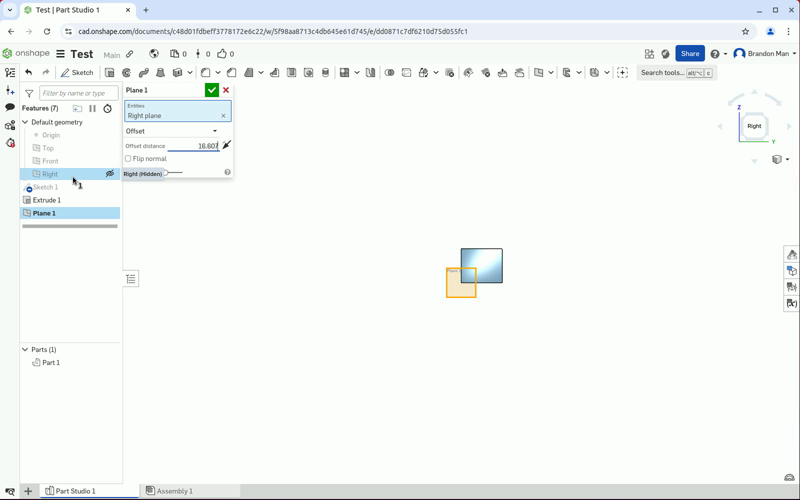
key(enter, 2)
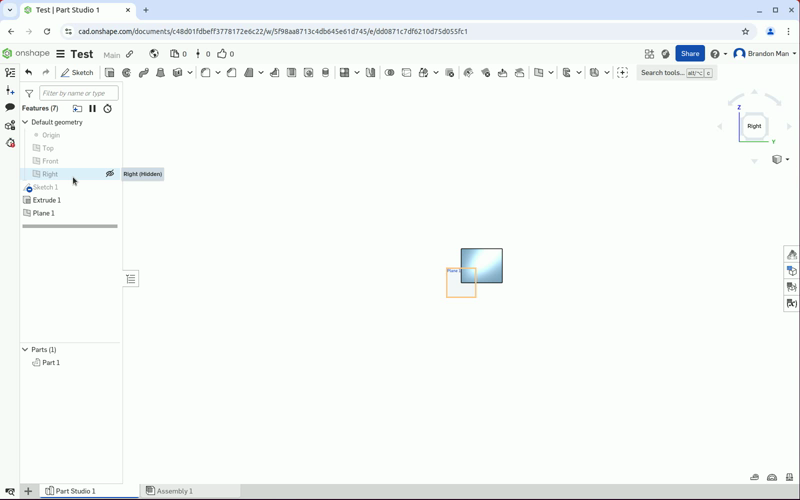
key(shift+s)
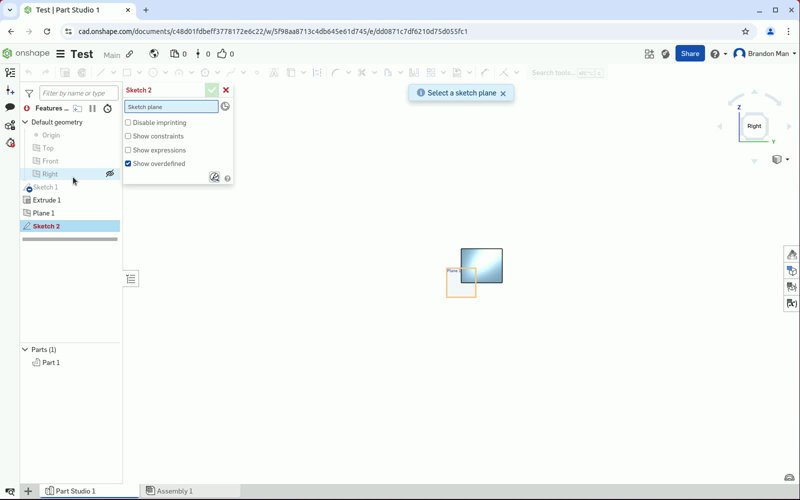
mouse_move(73, 215)
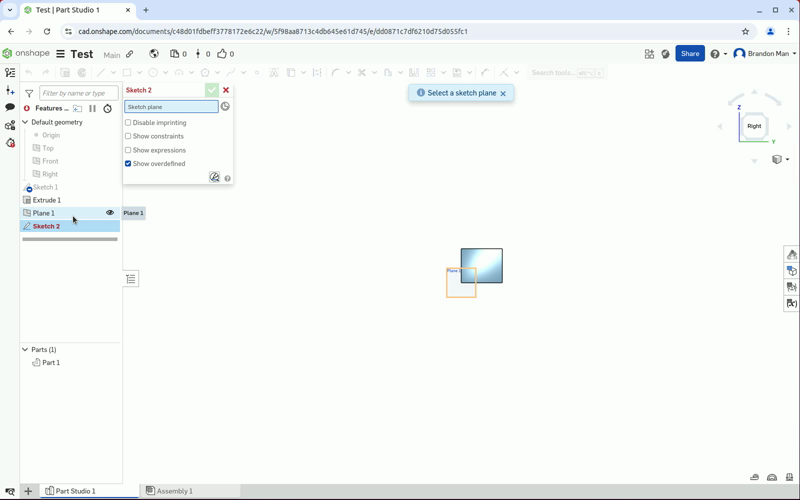
click(73, 215)
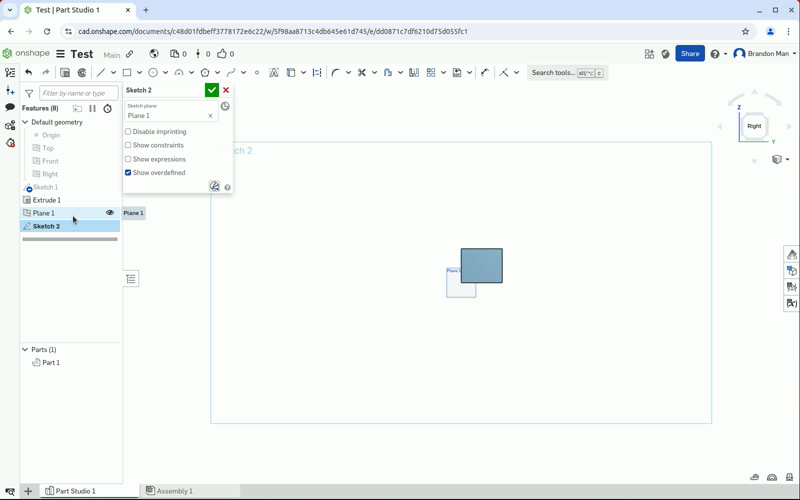
mouse_move(73, 352)
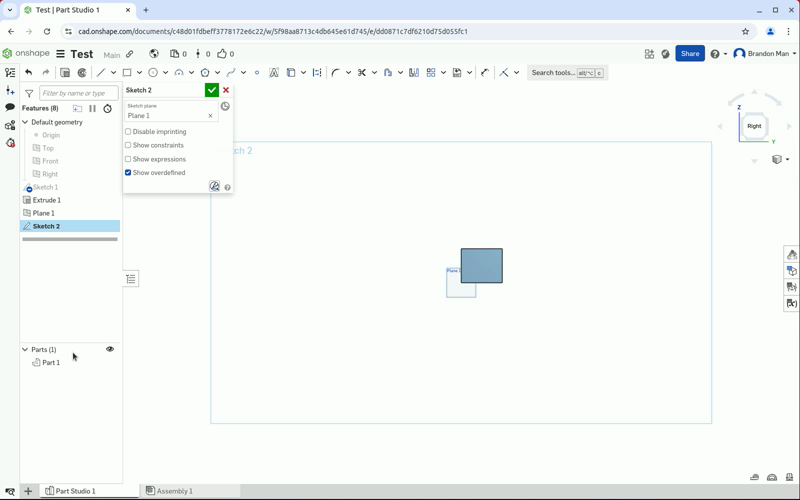
key(y)
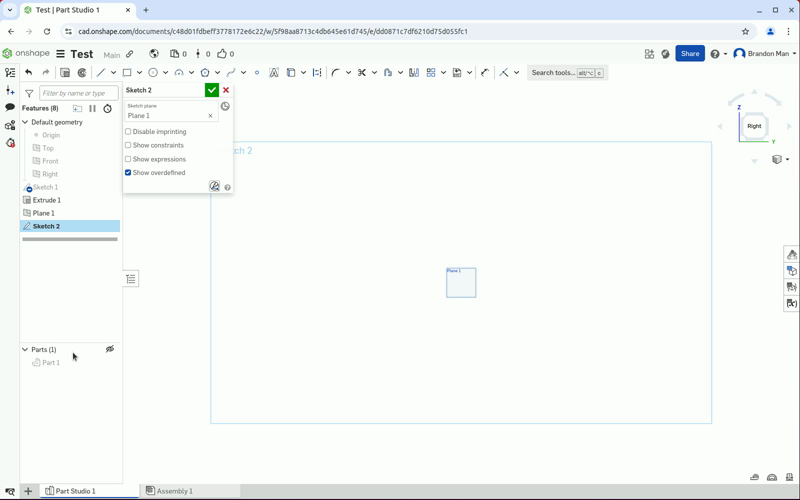
key(c)
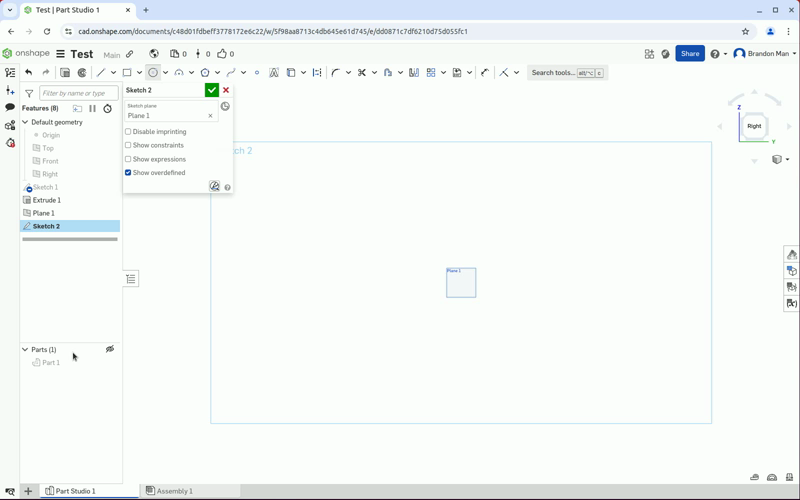
key_down(shift)
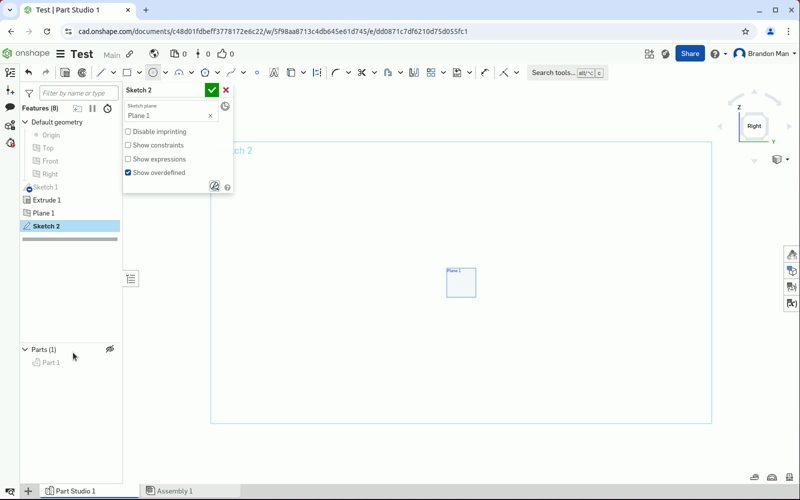
mouse_move(481, 266)
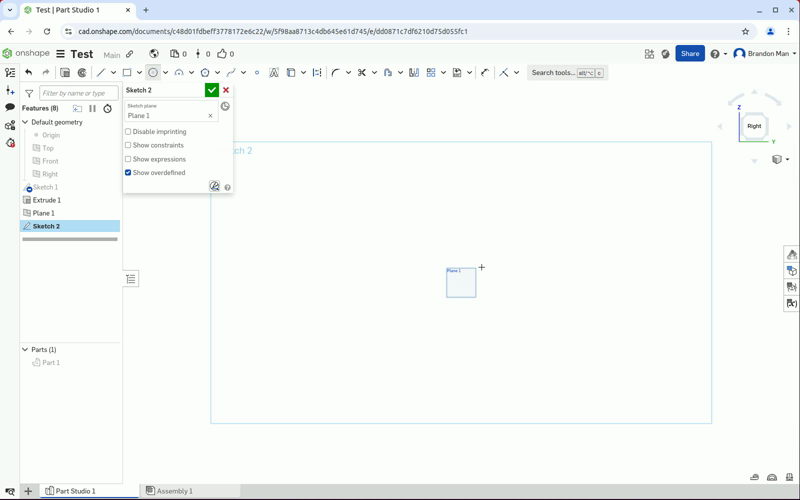
click(481, 266)
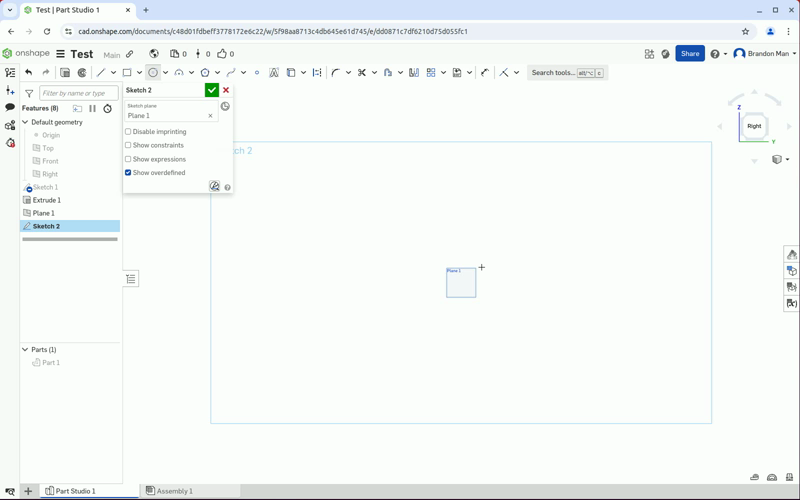
key_up(shift)
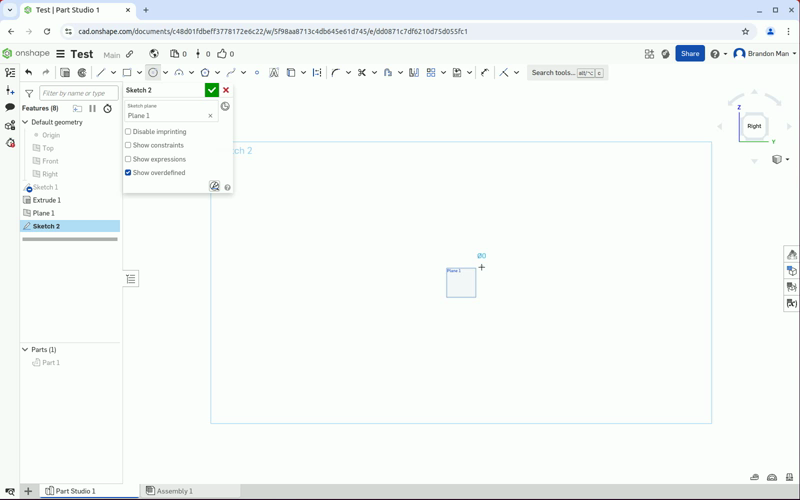
mouse_move(488, 266)
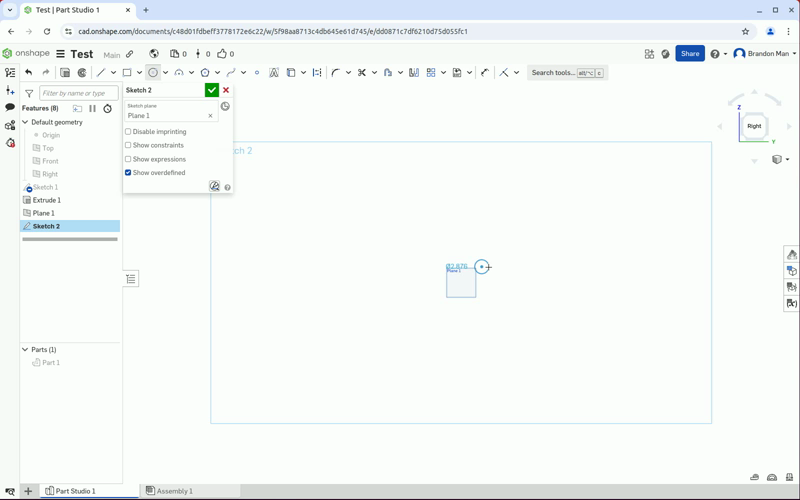
click(488, 266)
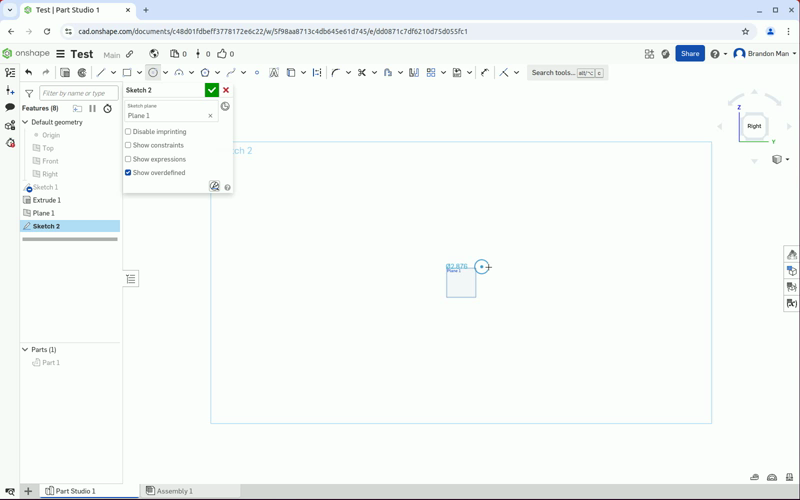
key(esc)
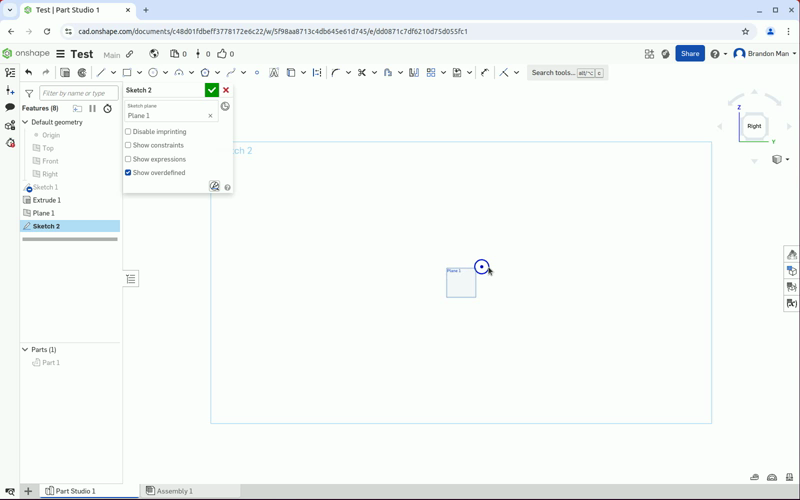
mouse_move(478, 264)
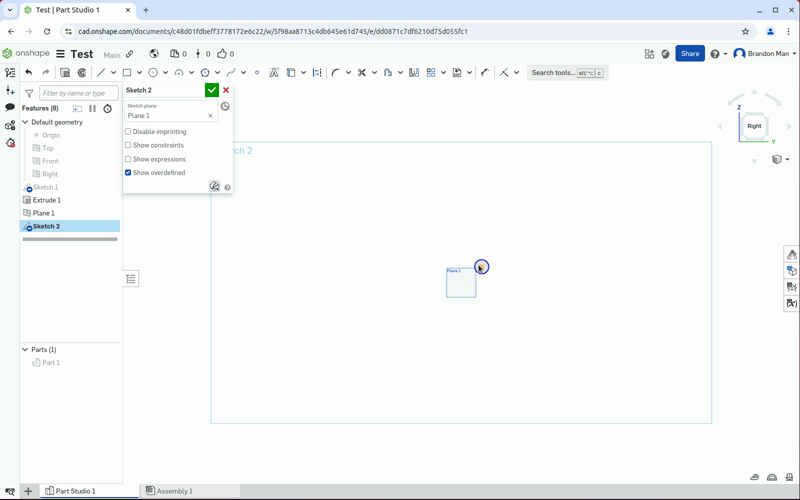
scroll(6)
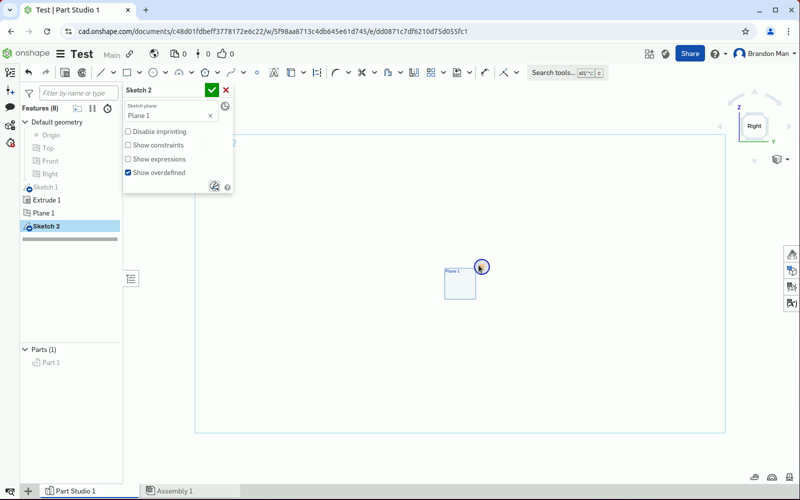
scroll(6)
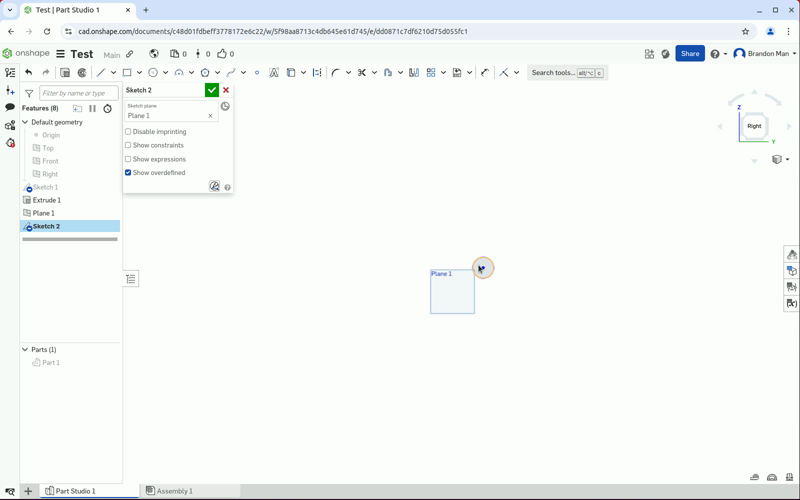
scroll(6)
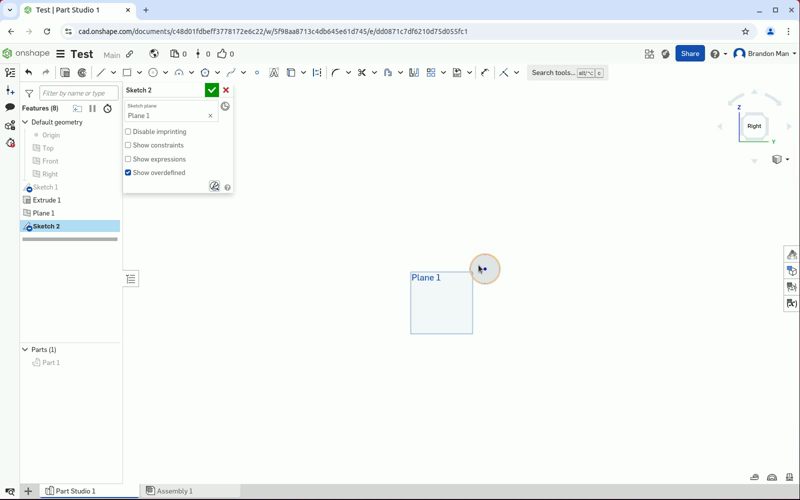
scroll(6)
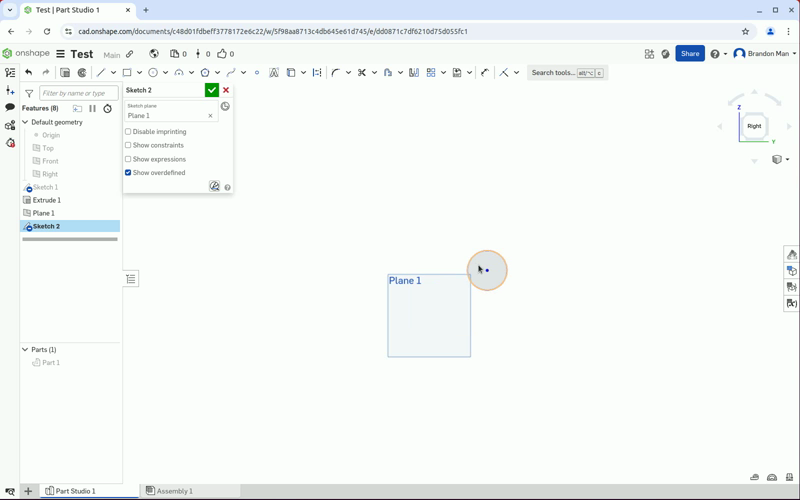
scroll(6)
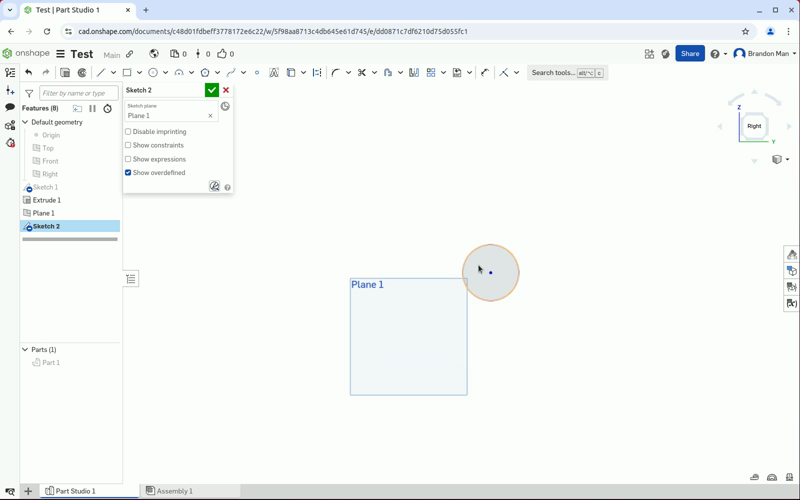
scroll(6)
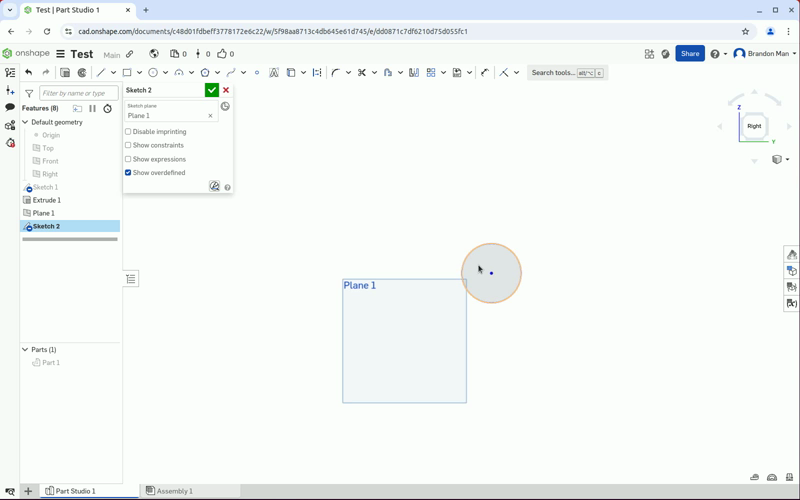
scroll(6)
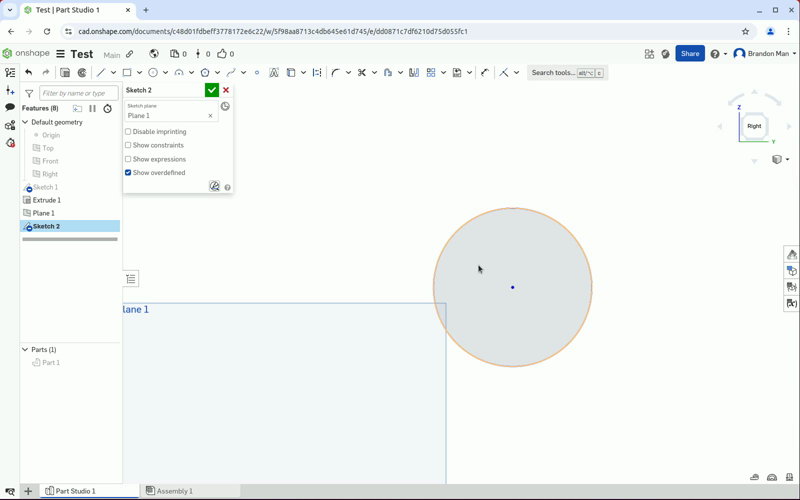
click(478, 264)
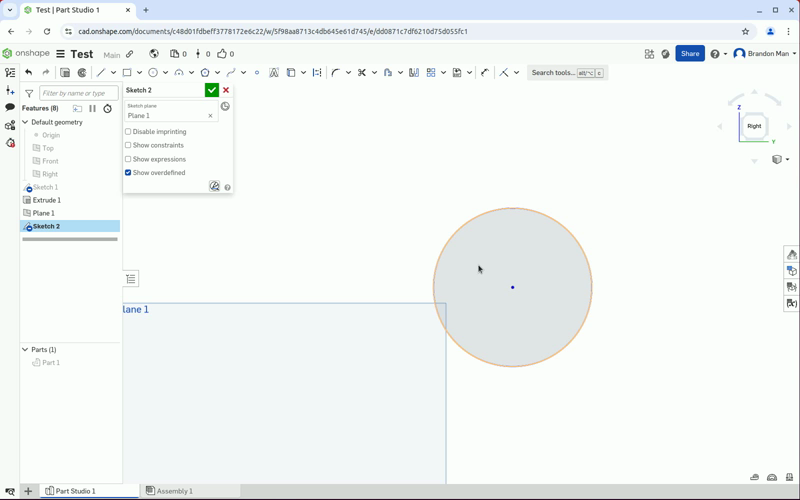
scroll(-6)
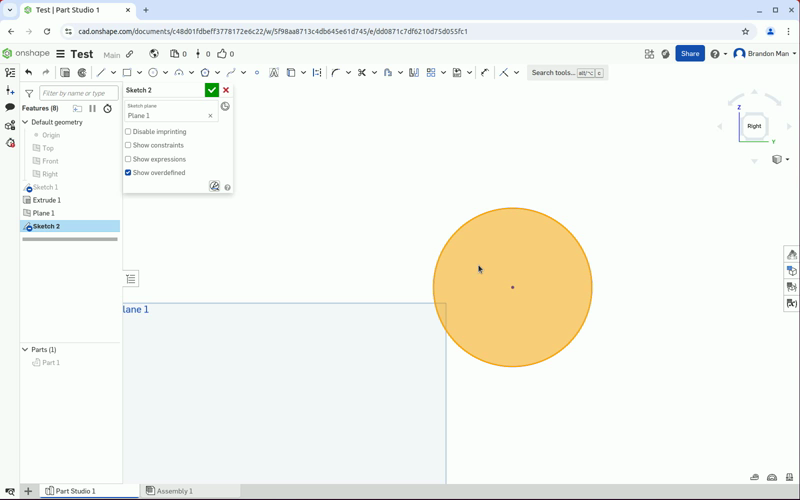
scroll(-6)
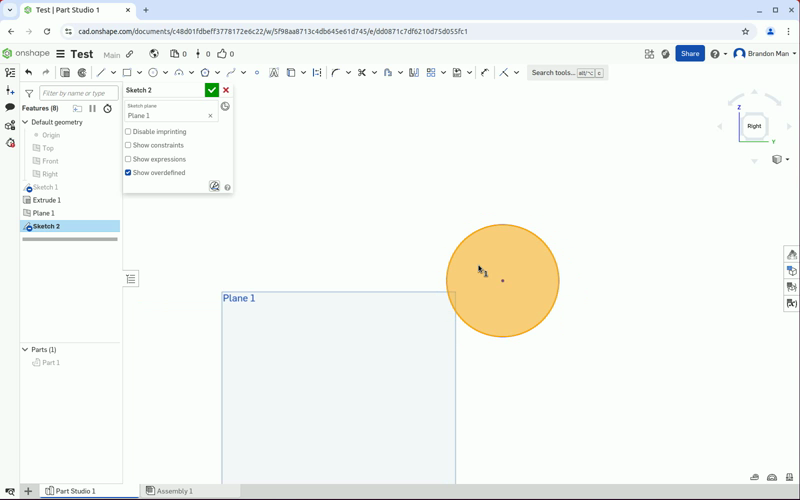
scroll(-6)
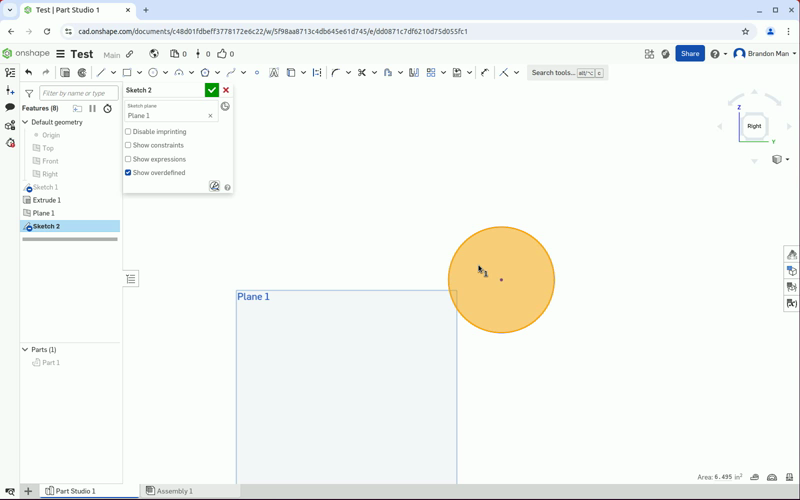
scroll(-6)
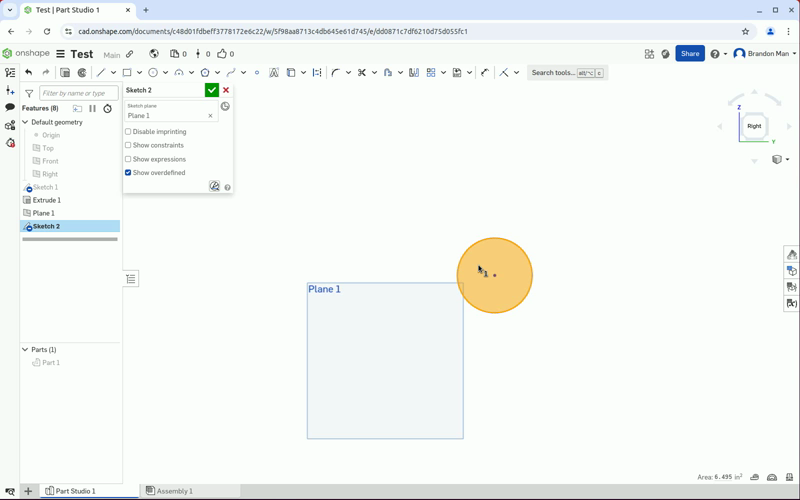
scroll(-6)
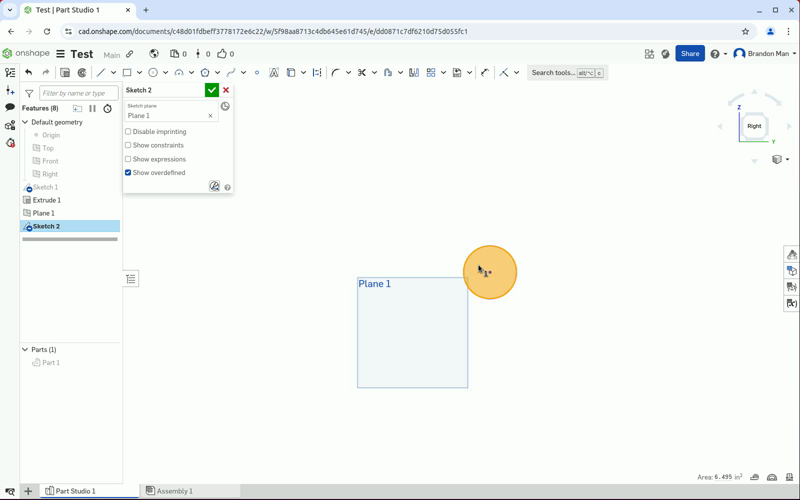
scroll(-6)
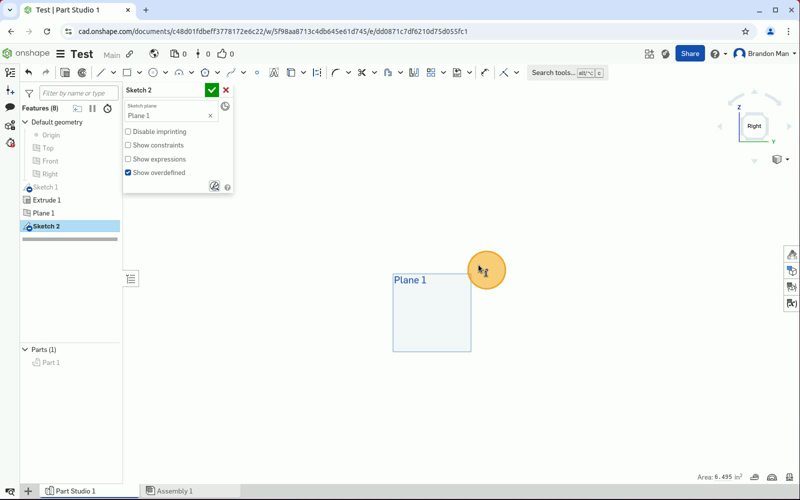
scroll(-6)
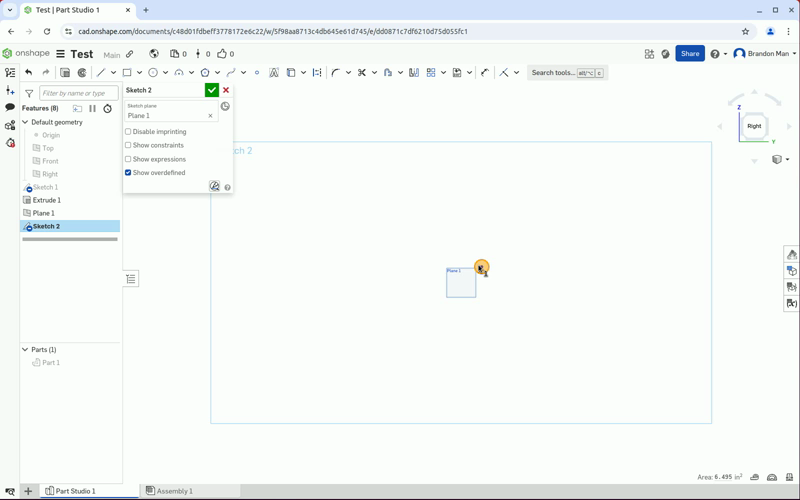
mouse_move(73, 352)
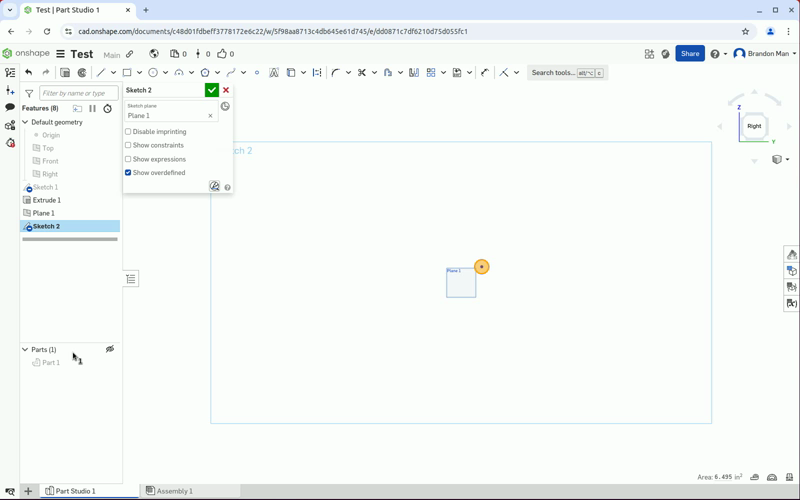
key(shift+y)
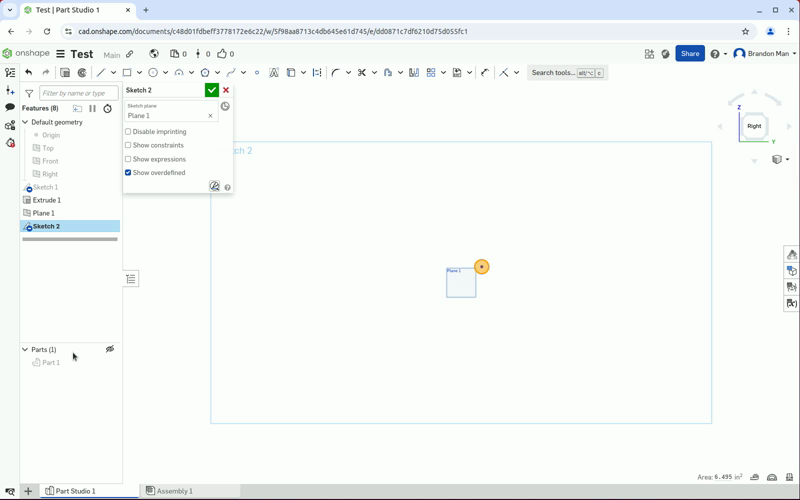
key(shift+e)
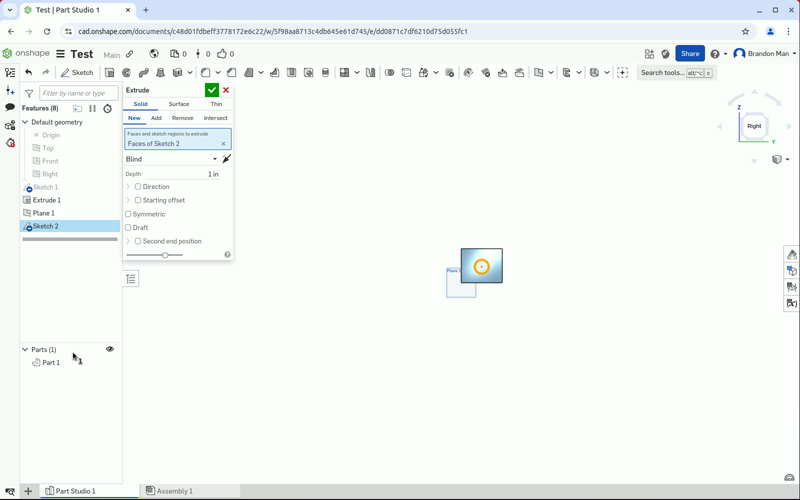
mouse_move(143, 106)
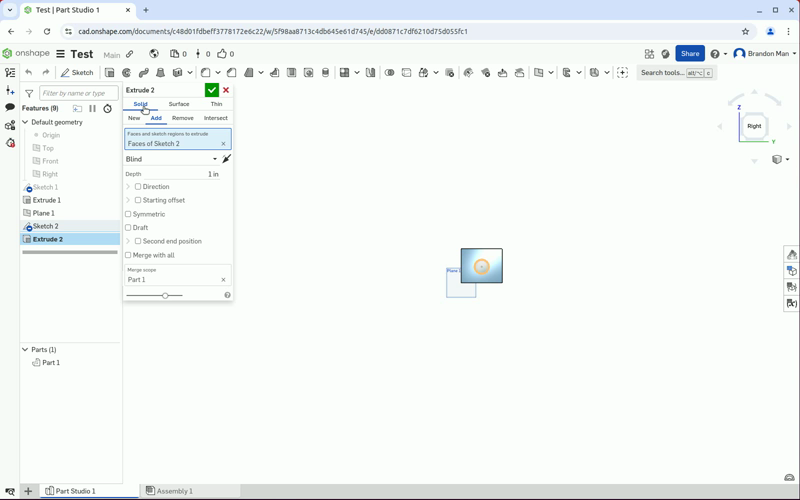
click(143, 106)
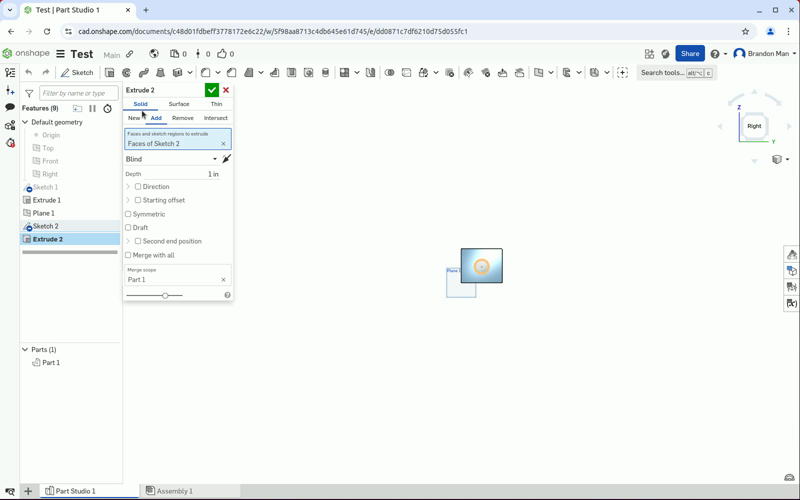
mouse_move(137, 120)
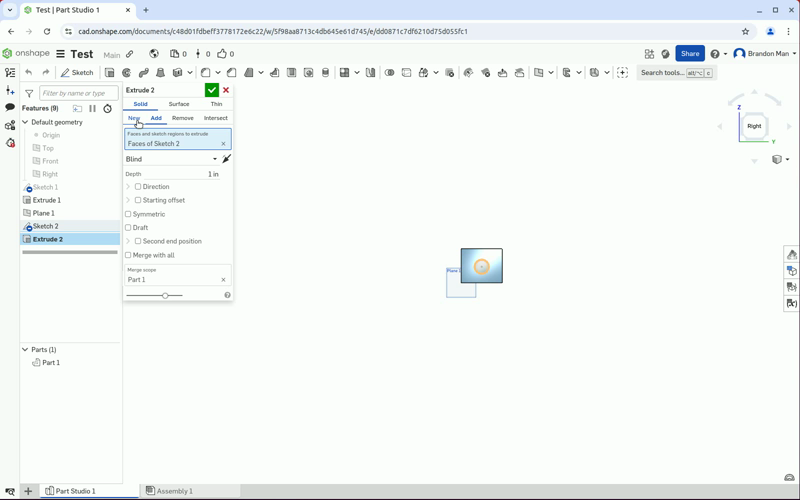
click(137, 120)
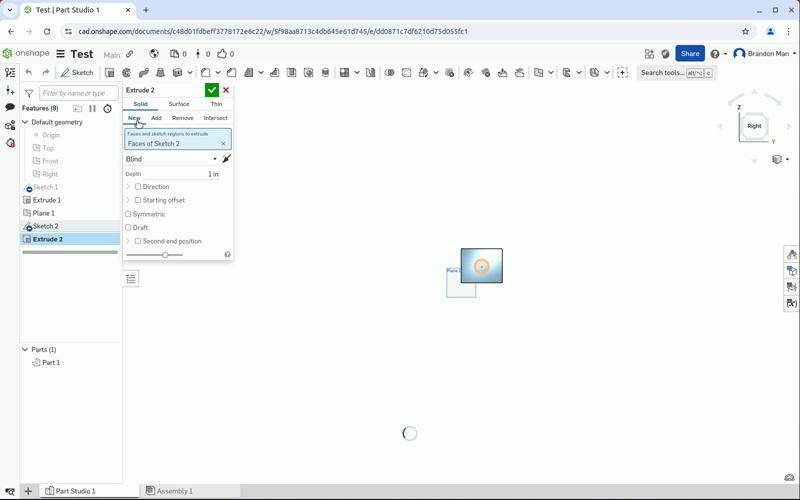
key(tab, 4)
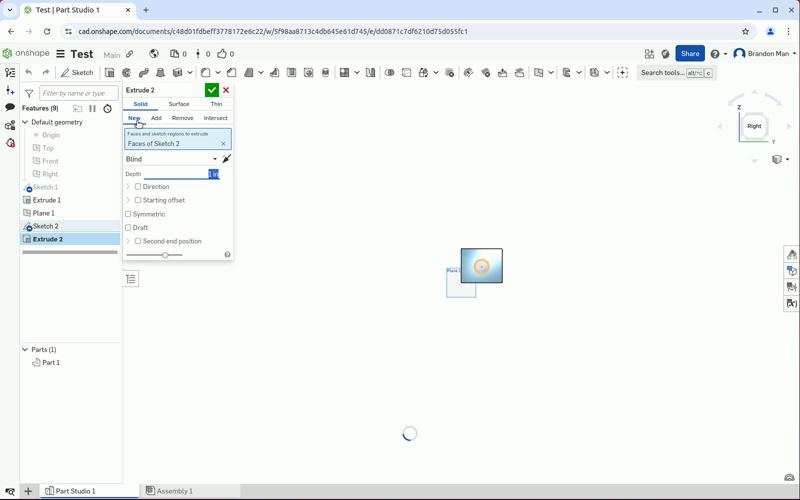
text(0.481)
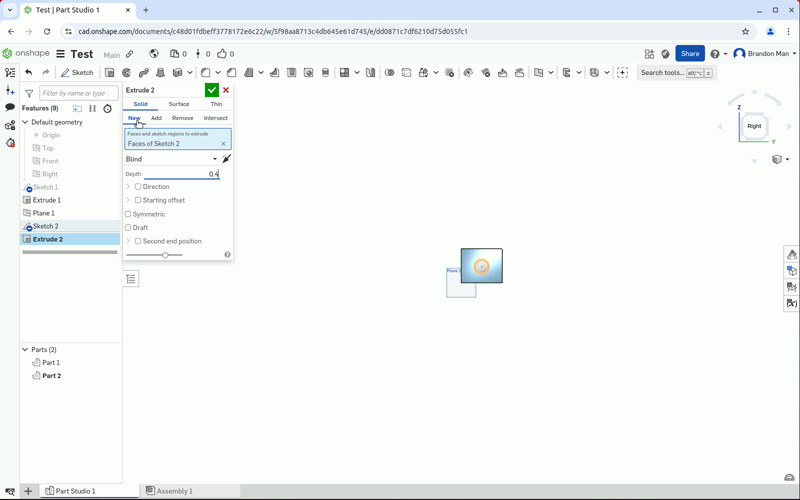
key(enter)
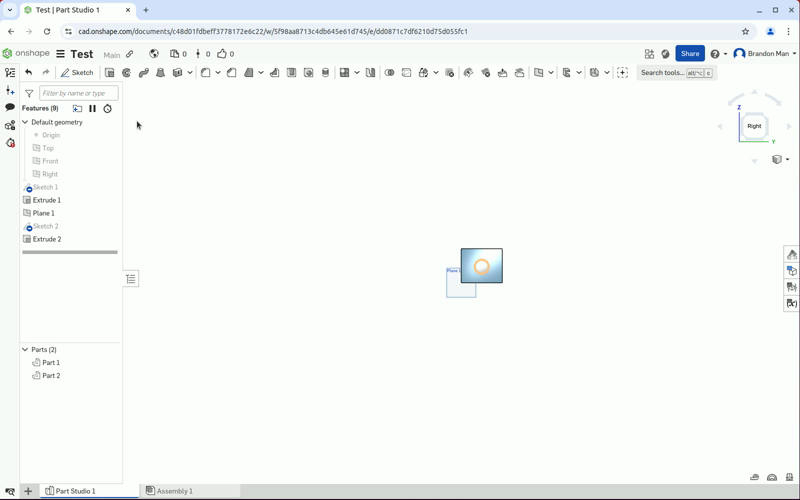
key(shift+h)
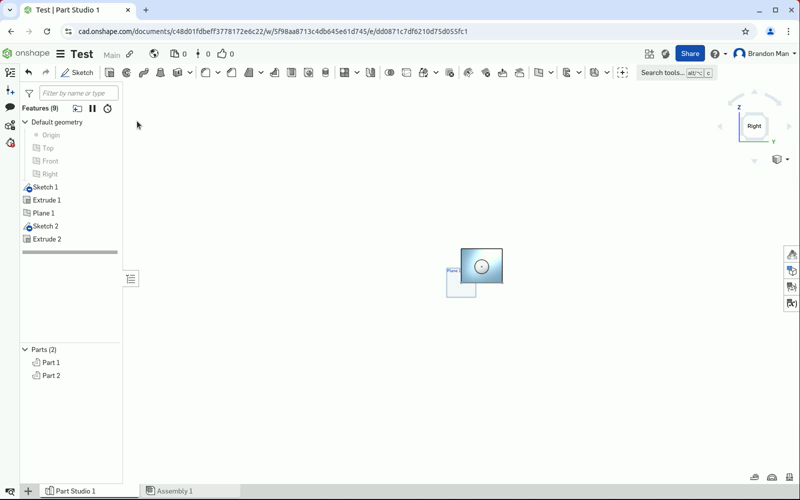
key(shift+h)
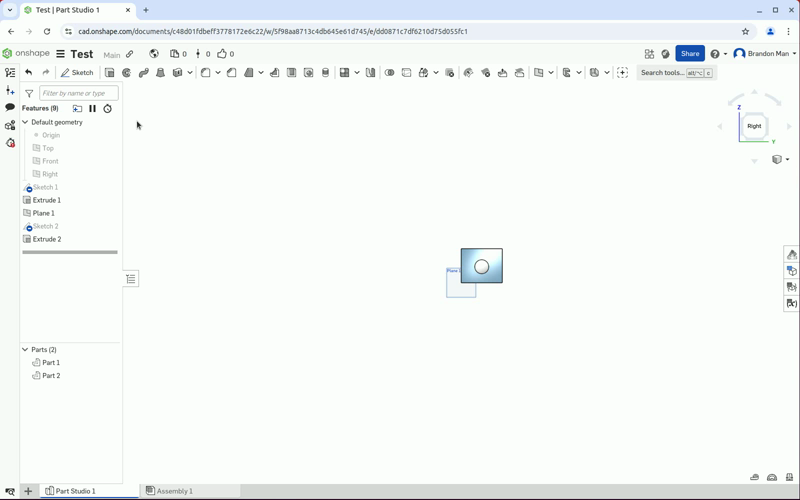
mouse_move(73, 189)
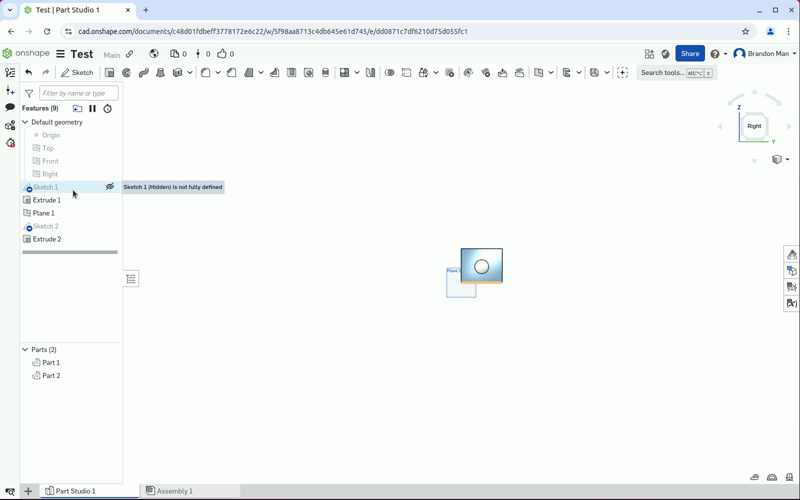
click(73, 189)
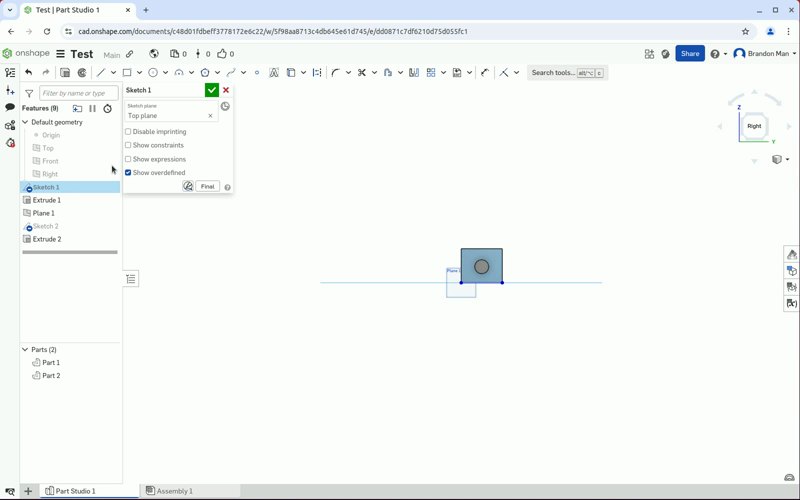
mouse_move(229, 92)
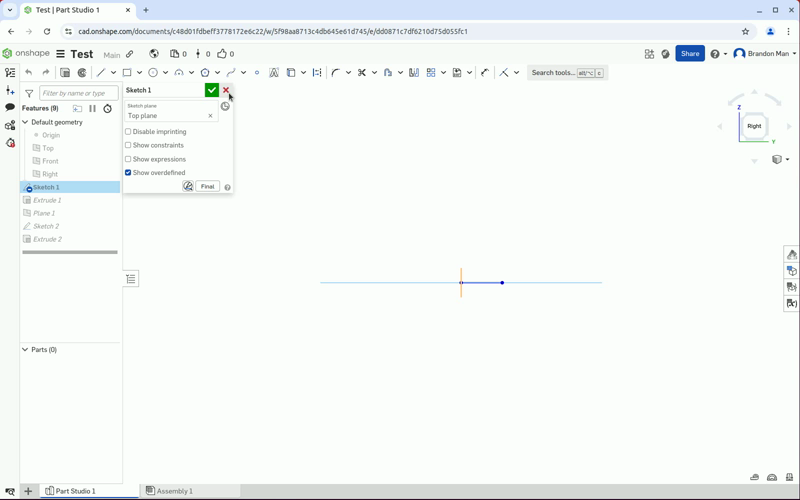
click(229, 92)
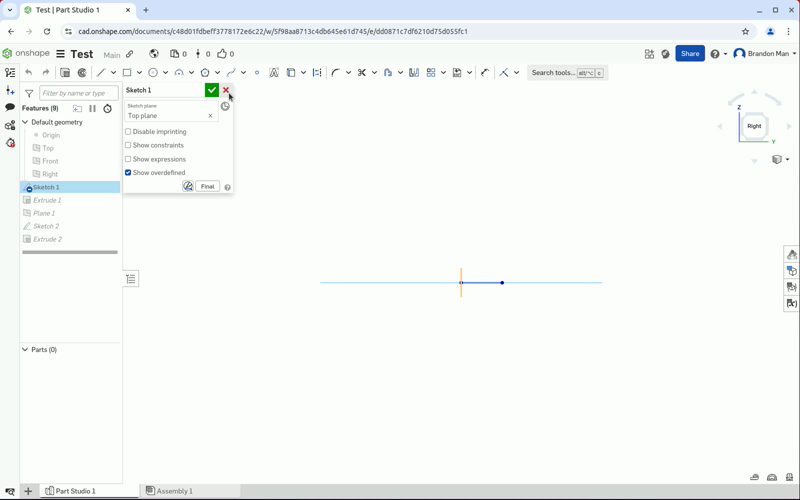
key(shift+s)
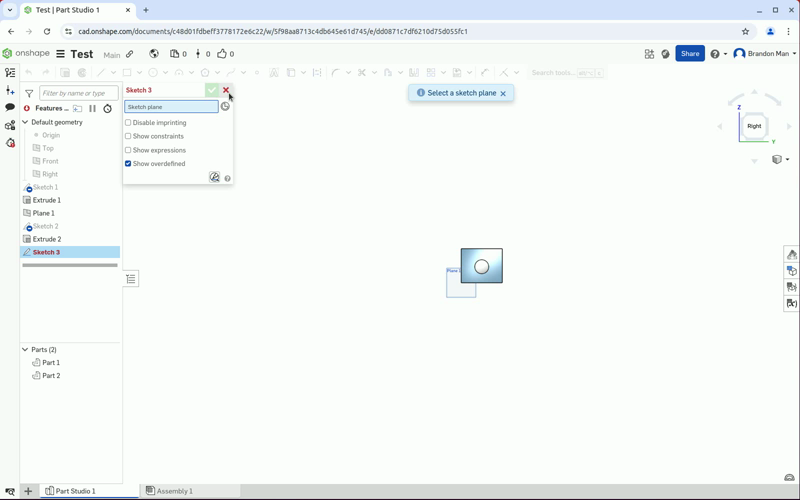
mouse_move(73, 215)
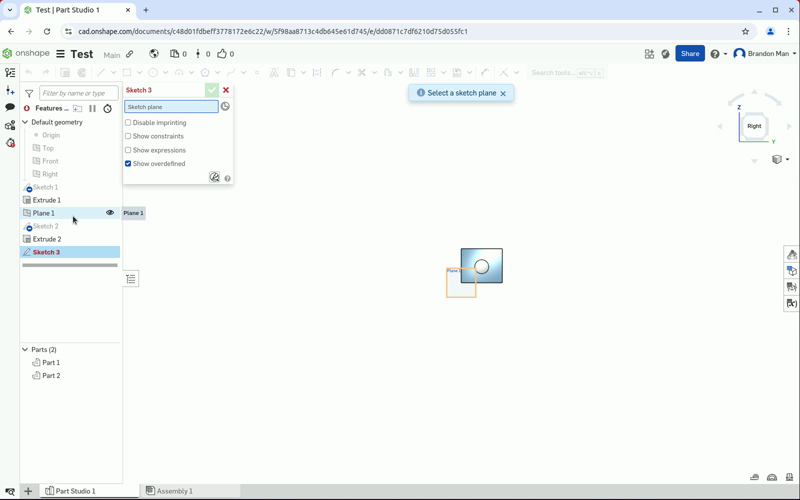
click(73, 215)
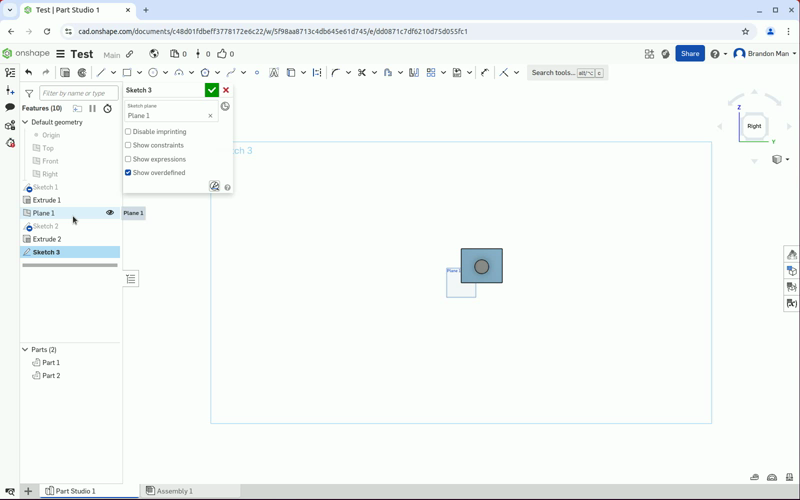
mouse_move(73, 352)
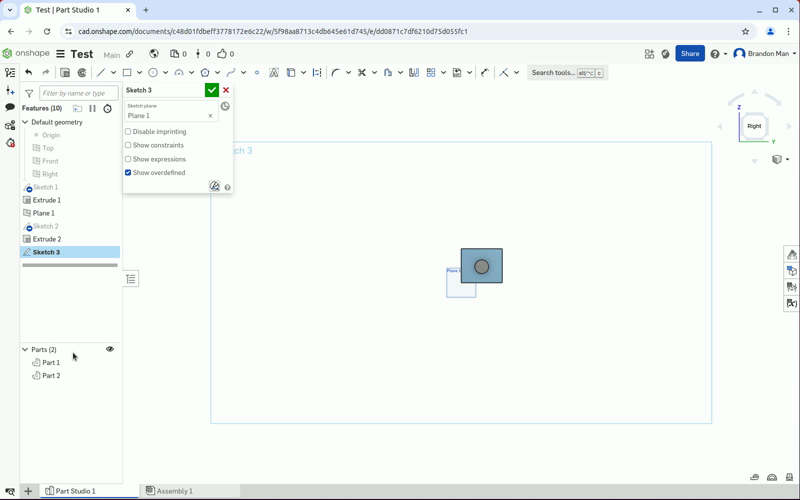
key(y)
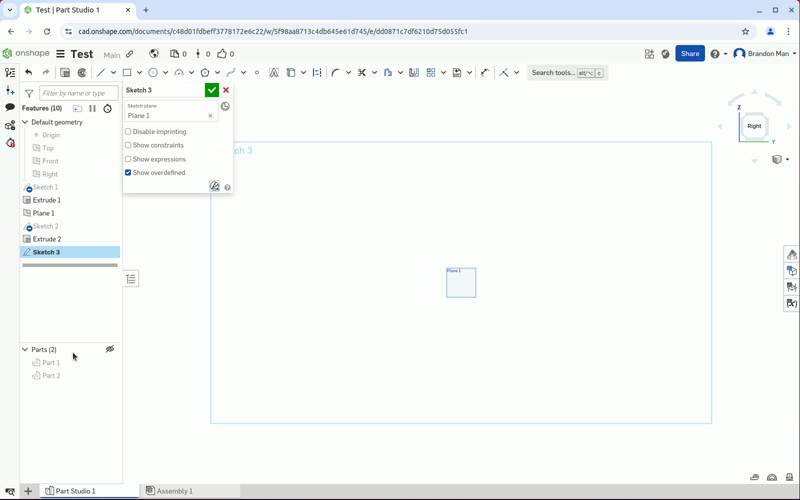
key(a)
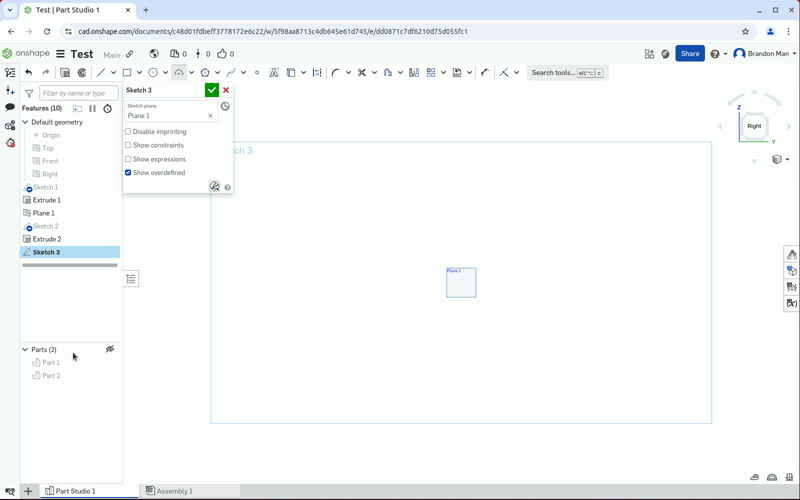
key_down(shift)
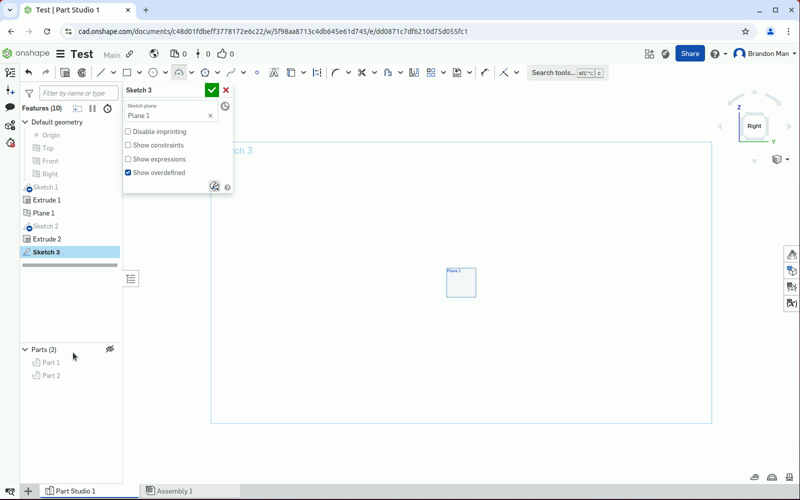
mouse_move(477, 262)
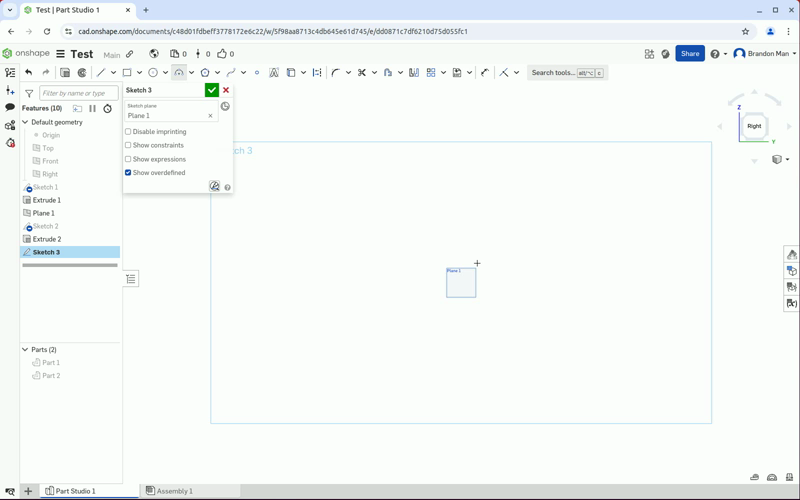
click(477, 262)
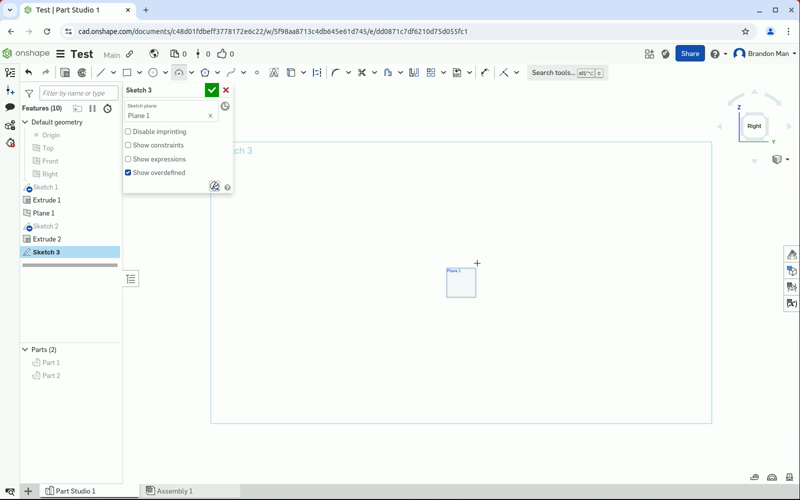
key_up(shift)
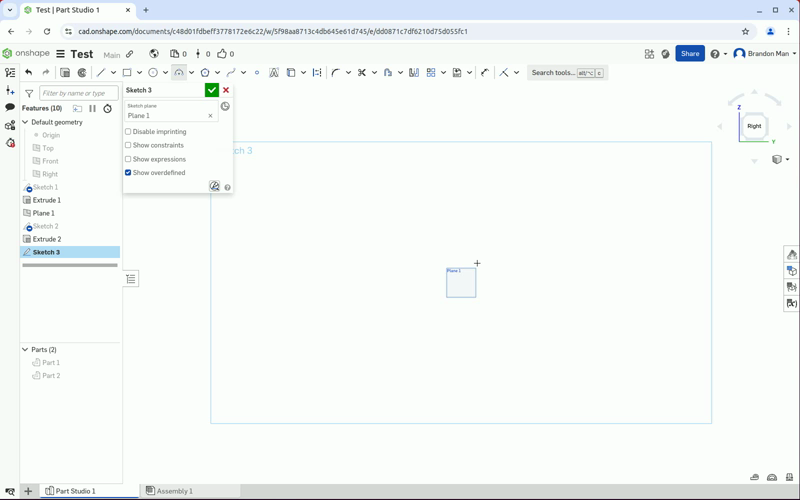
key_down(shift)
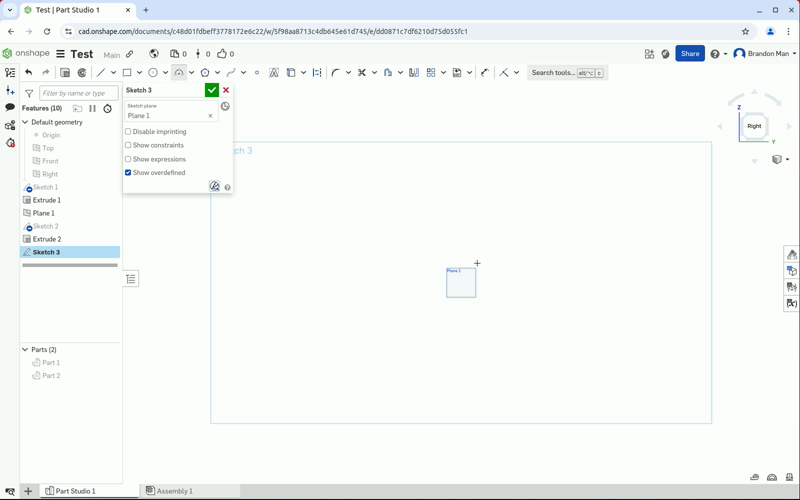
mouse_move(486, 262)
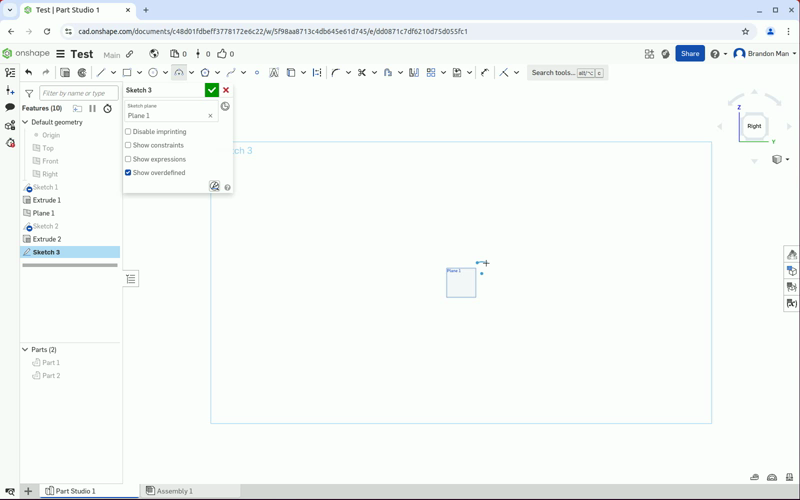
click(486, 262)
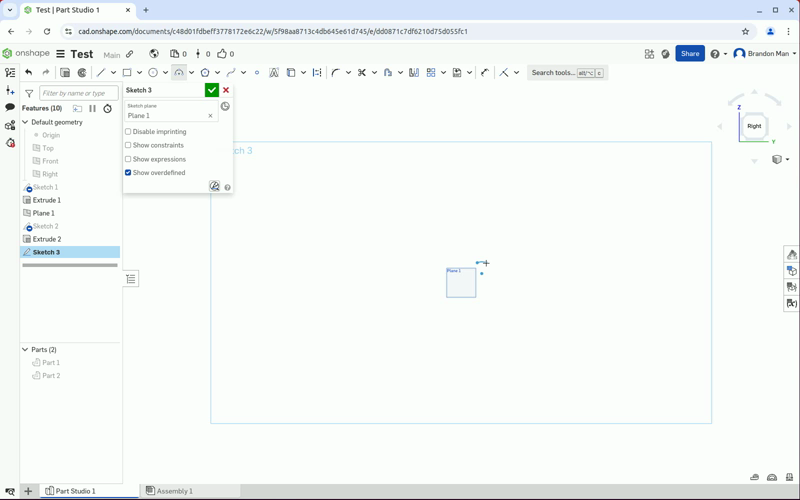
mouse_move(481, 272)
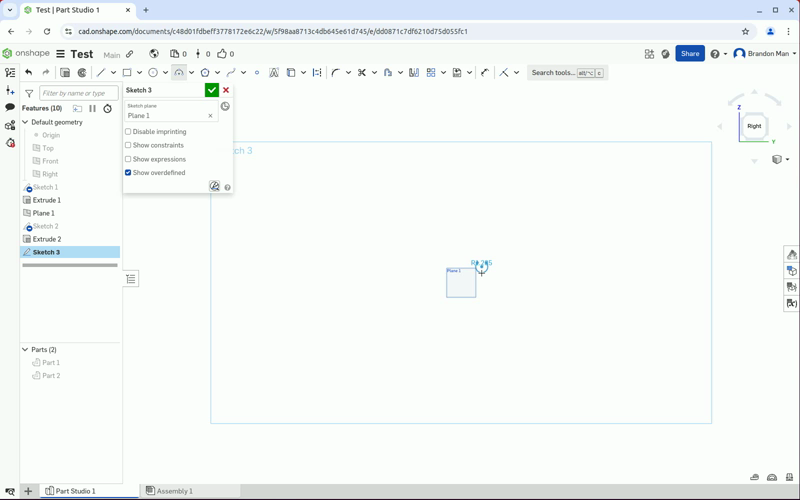
click(481, 272)
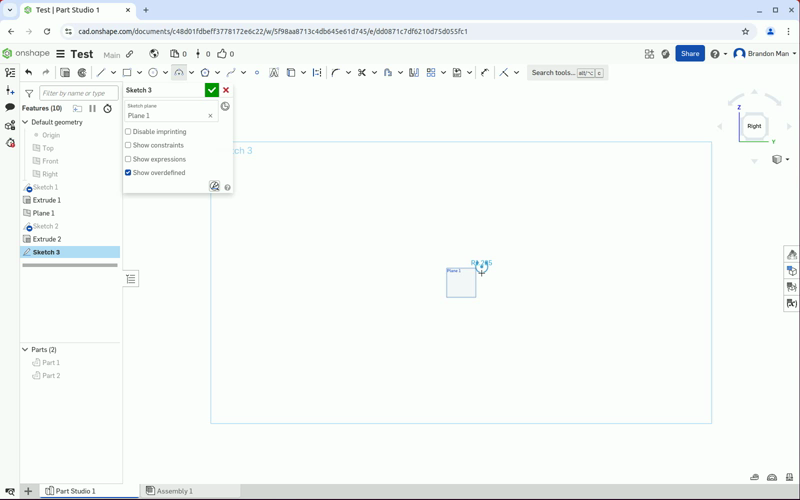
key_up(shift)
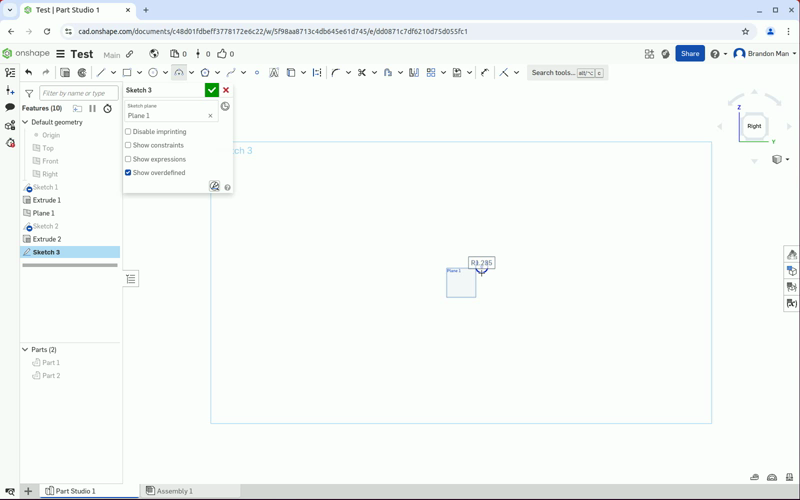
key(esc)
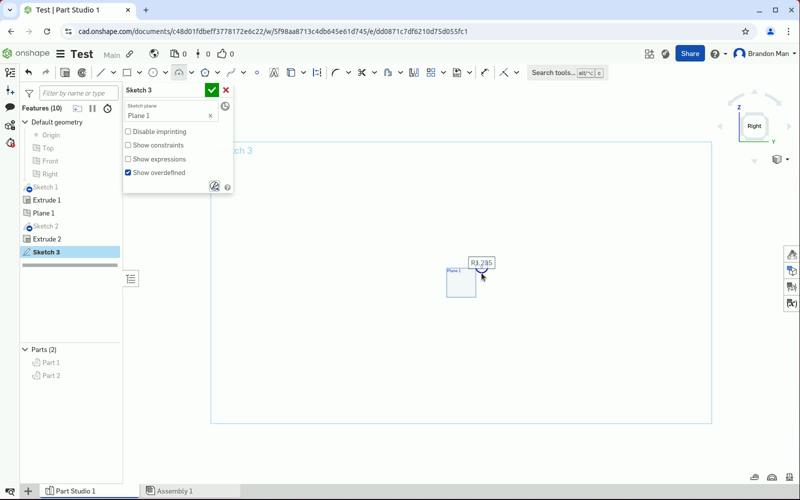
key(l)
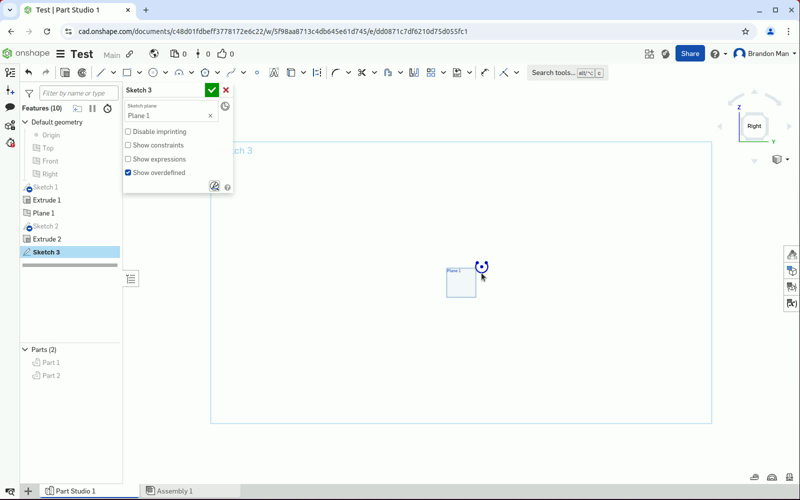
mouse_move(486, 262)
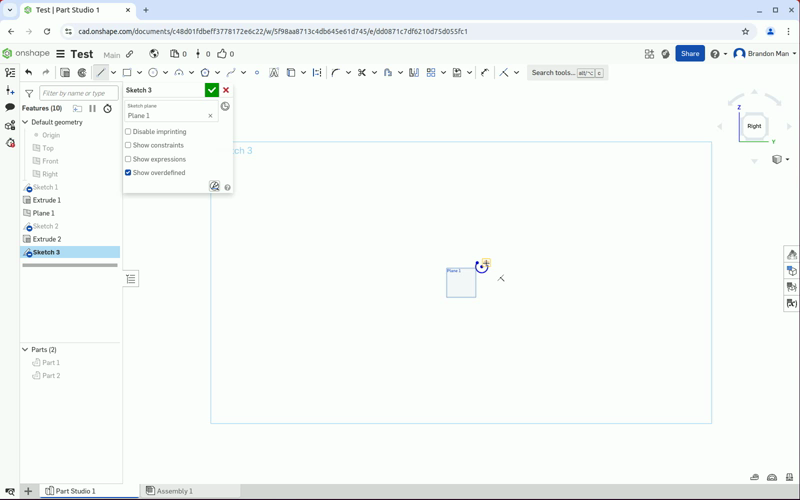
click(486, 262)
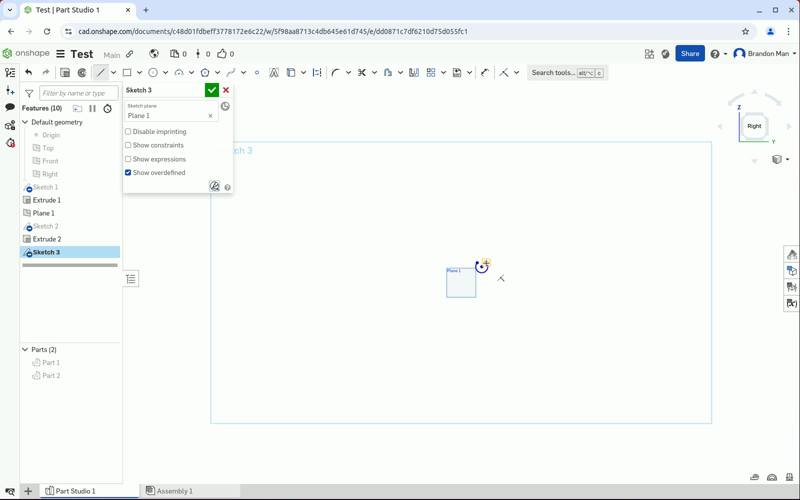
mouse_move(516, 262)
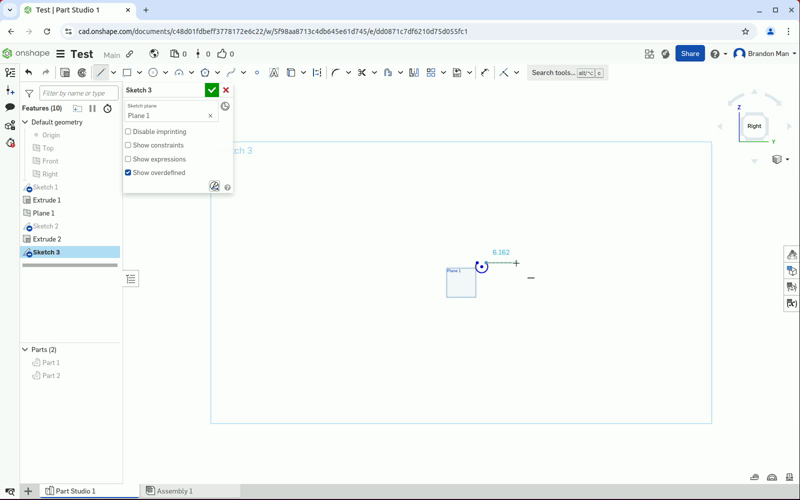
key_down(shift)
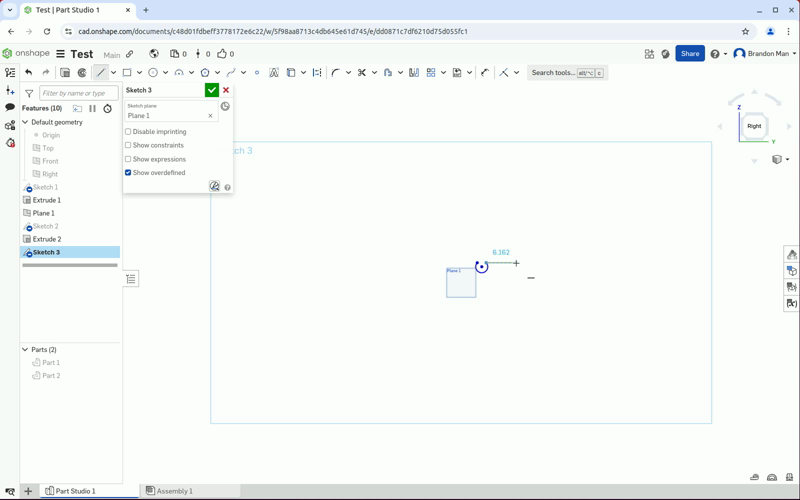
mouse_move(477, 262)
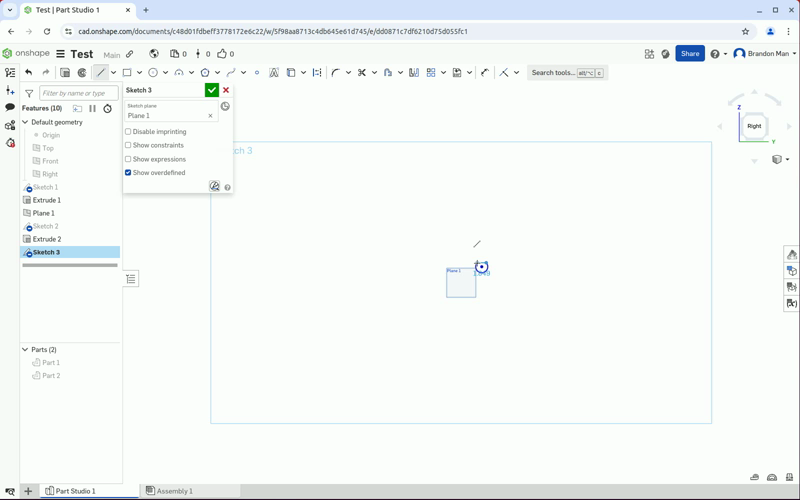
key_up(shift)
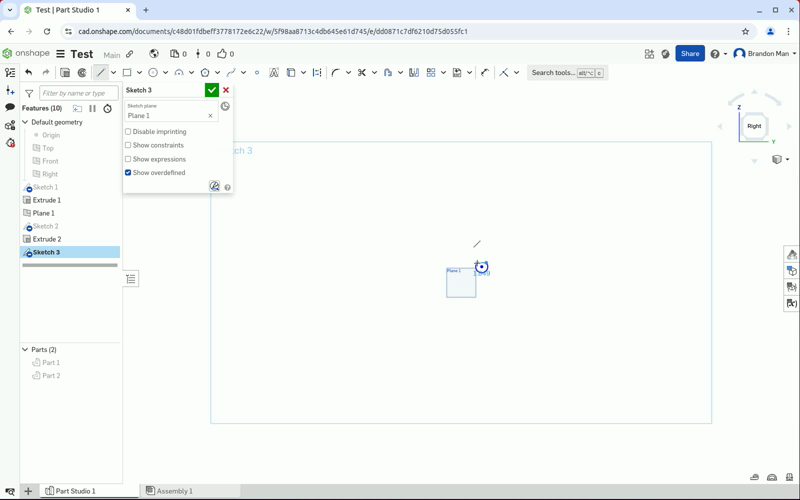
click(477, 262)
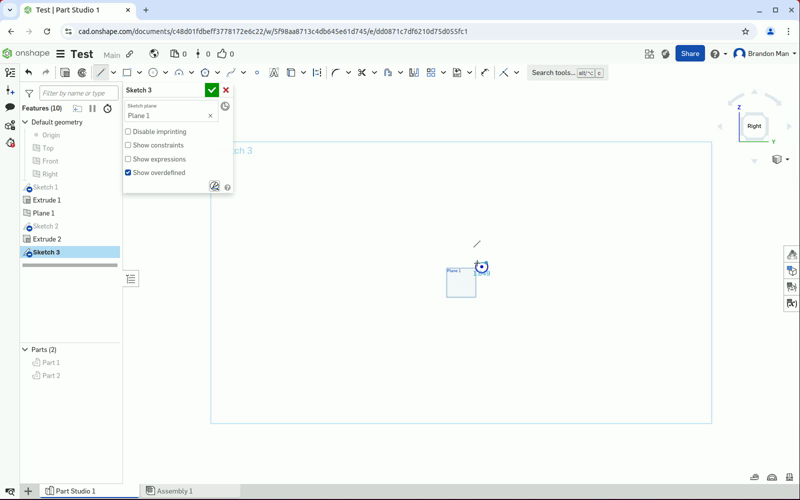
key(esc)
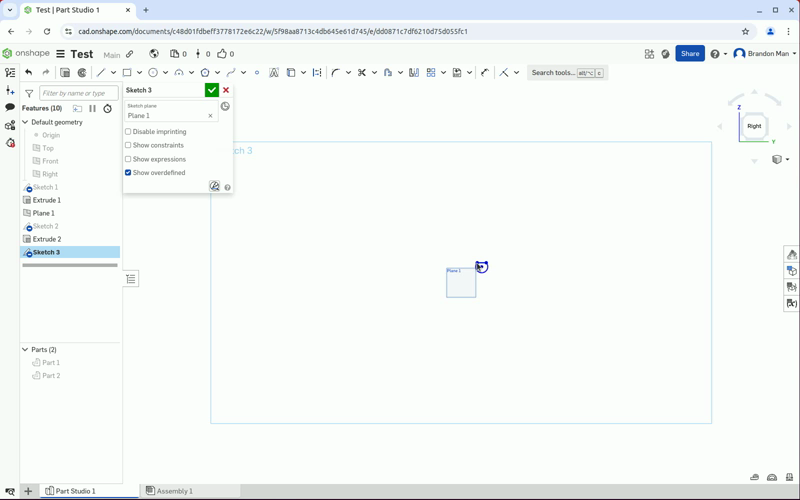
mouse_move(480, 272)
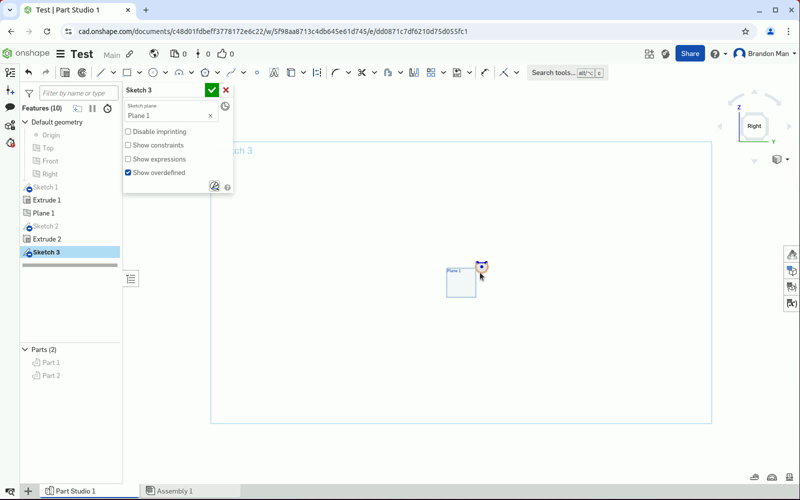
scroll(6)
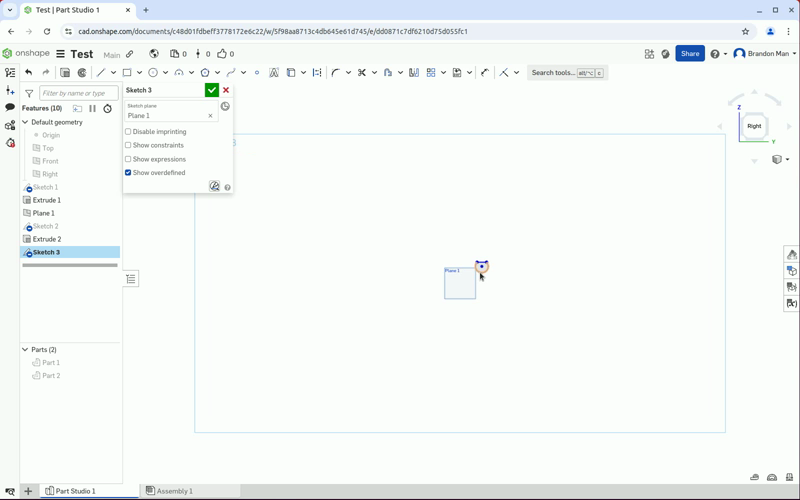
scroll(6)
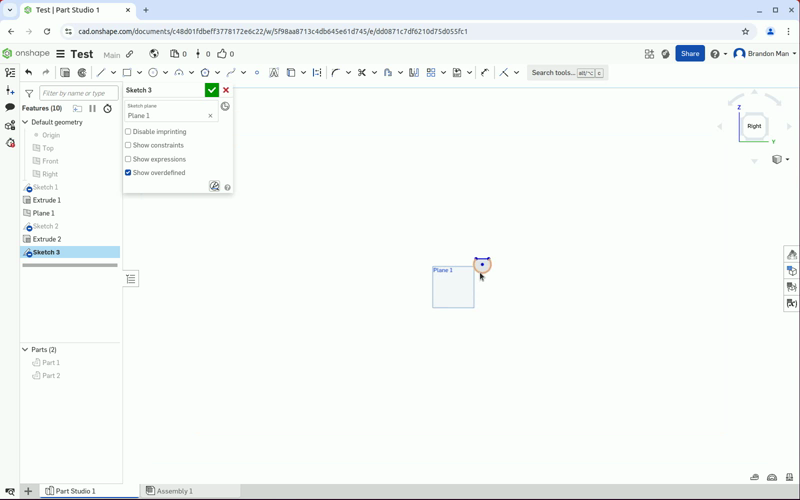
scroll(6)
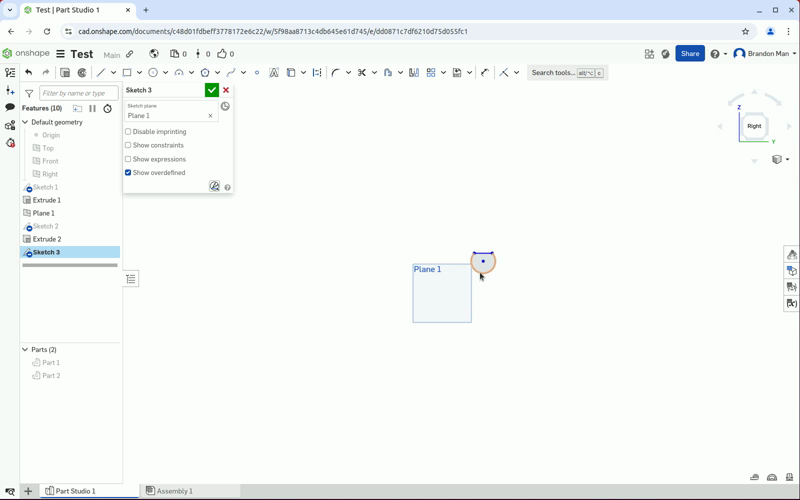
scroll(6)
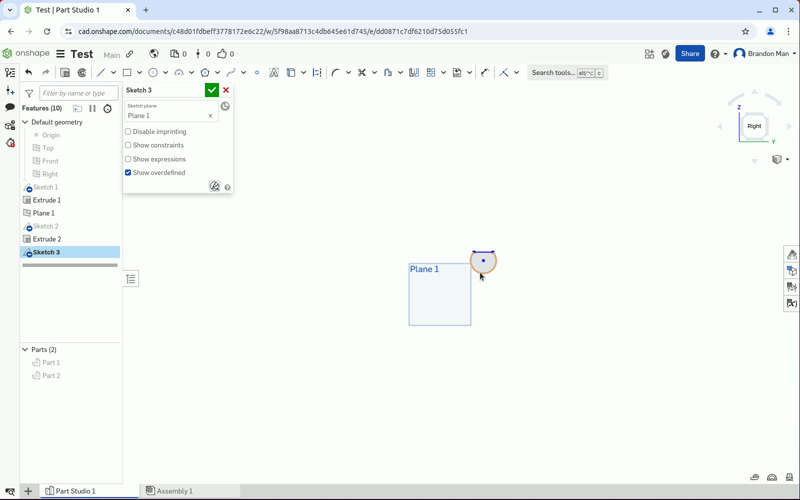
scroll(6)
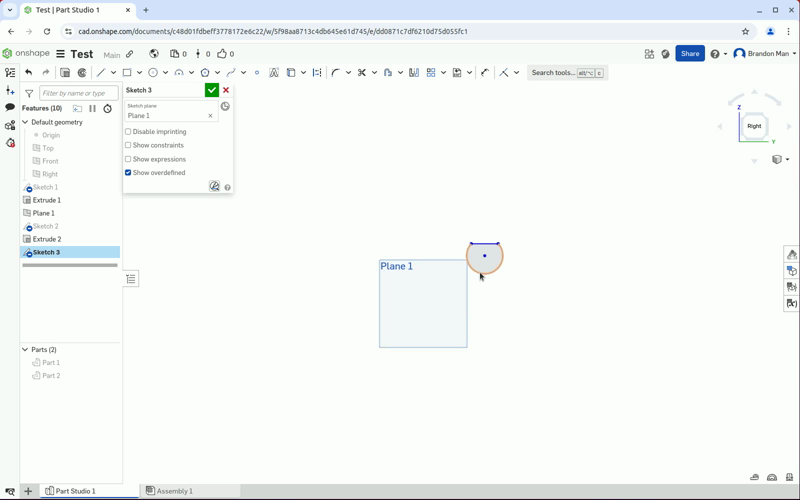
scroll(6)
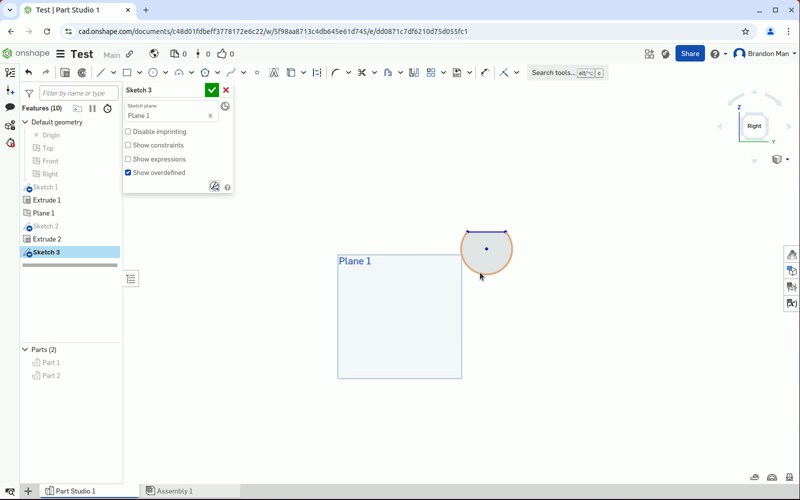
scroll(6)
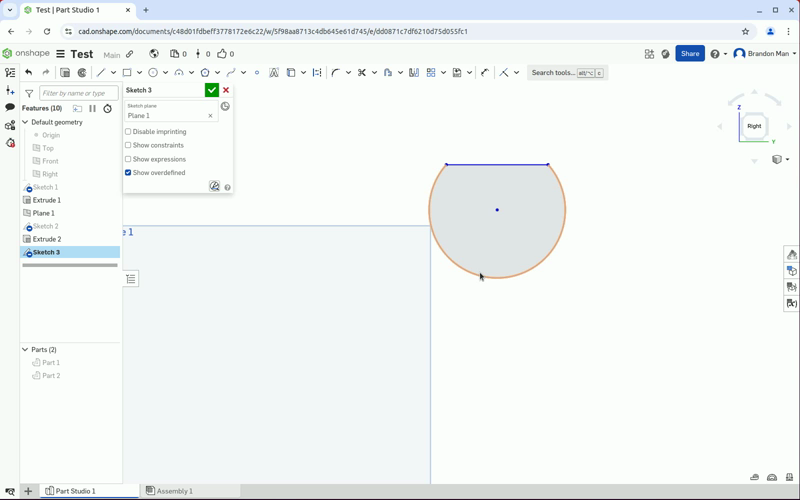
click(480, 272)
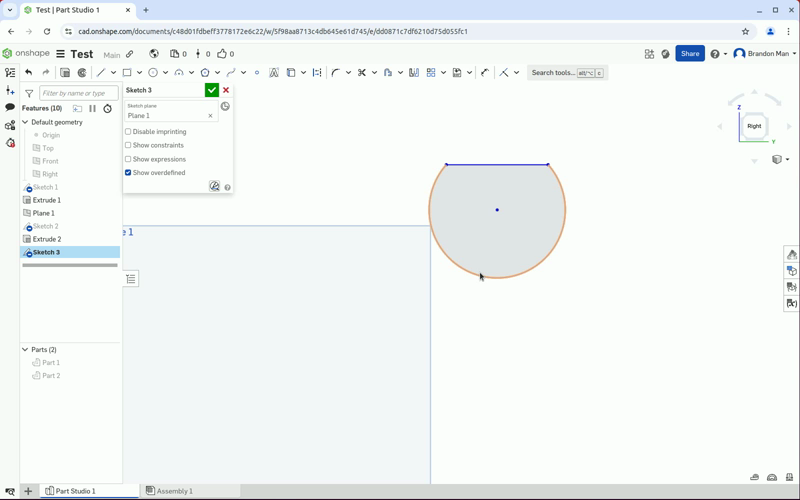
scroll(-6)
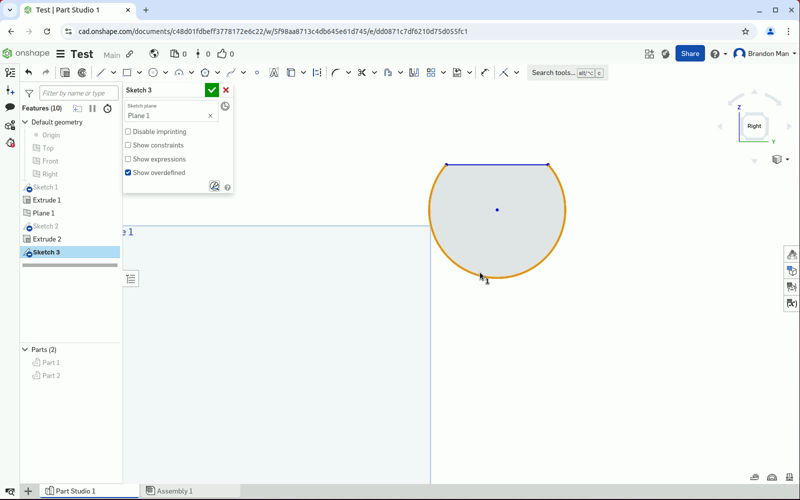
scroll(-6)
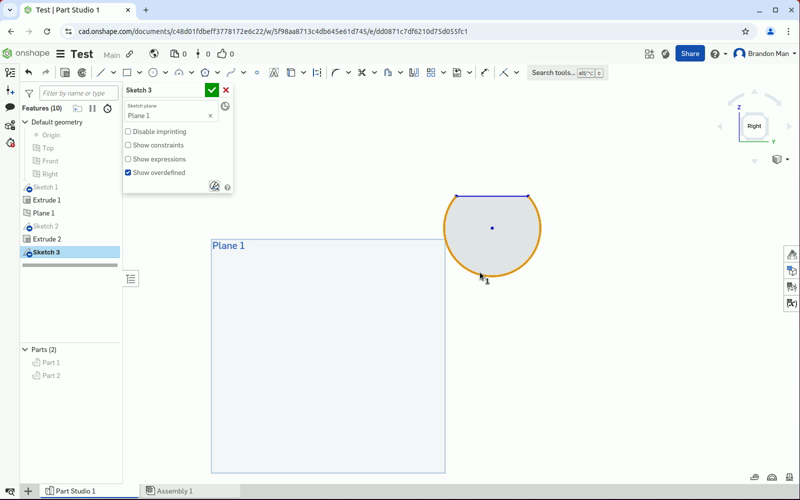
scroll(-6)
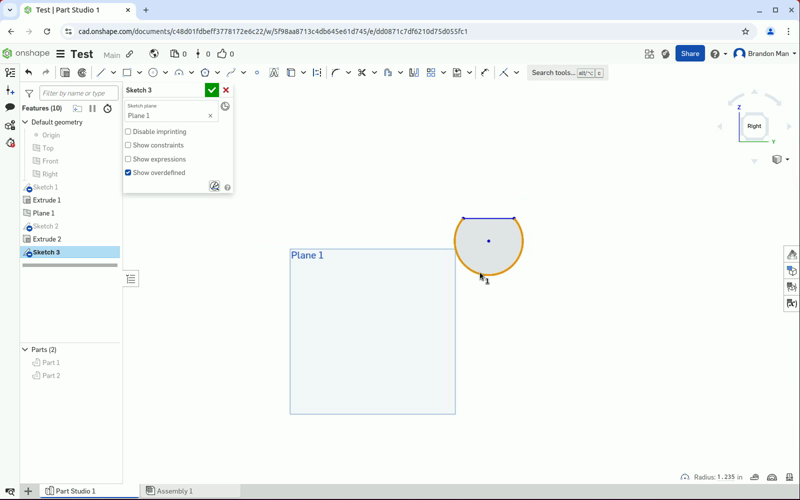
scroll(-6)
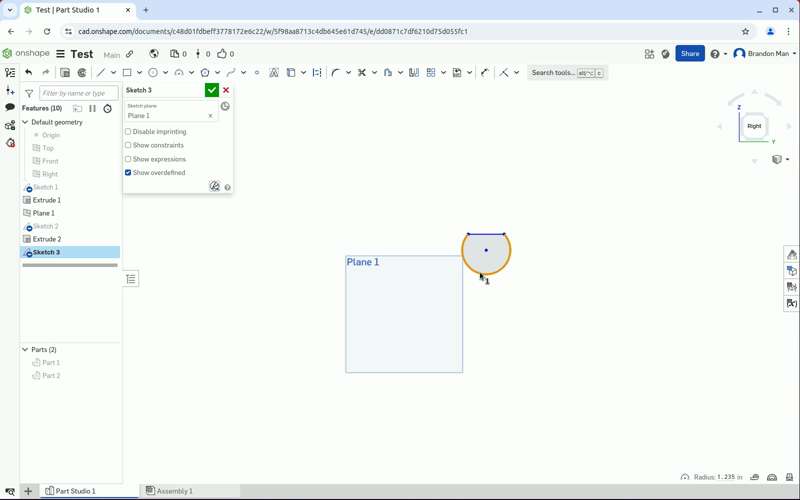
scroll(-6)
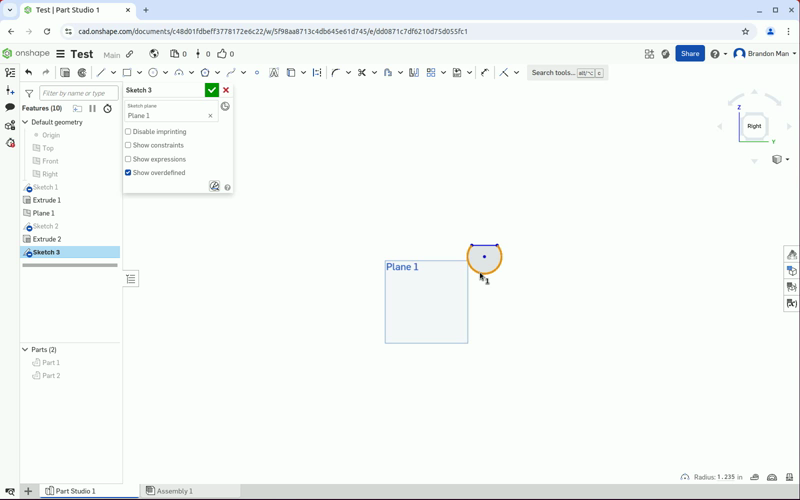
scroll(-6)
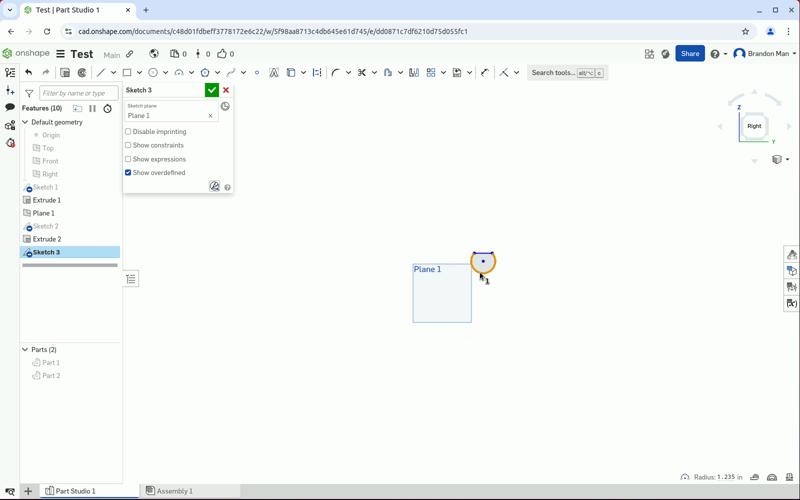
scroll(-6)
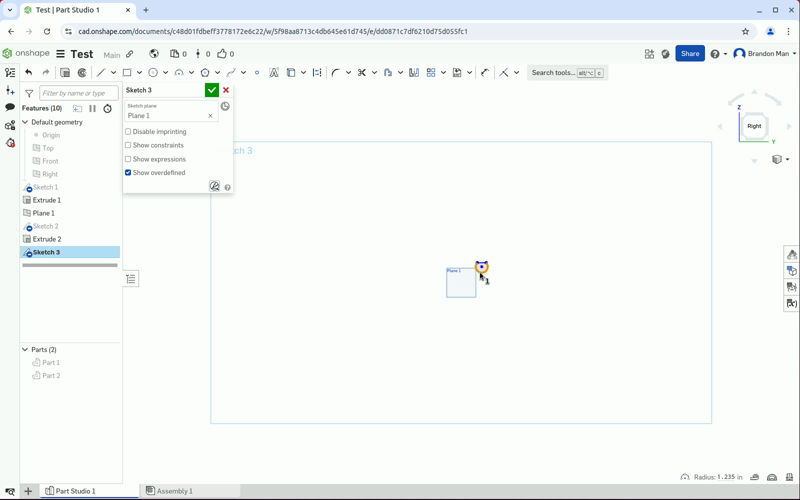
mouse_move(73, 352)
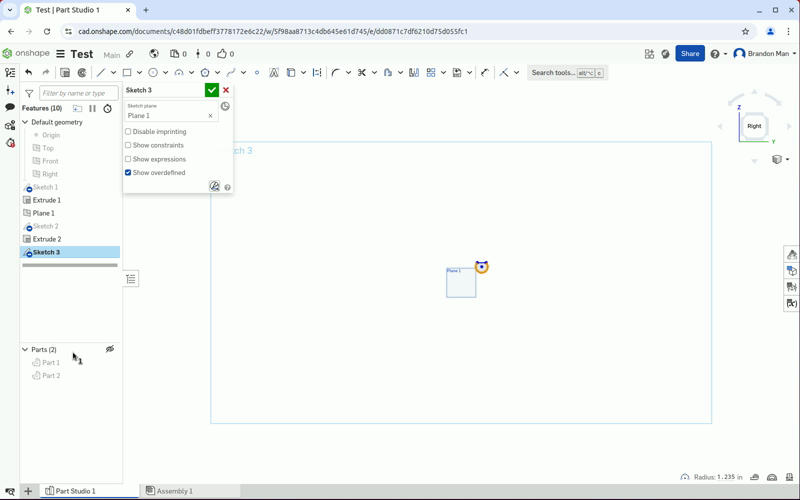
key(shift+y)
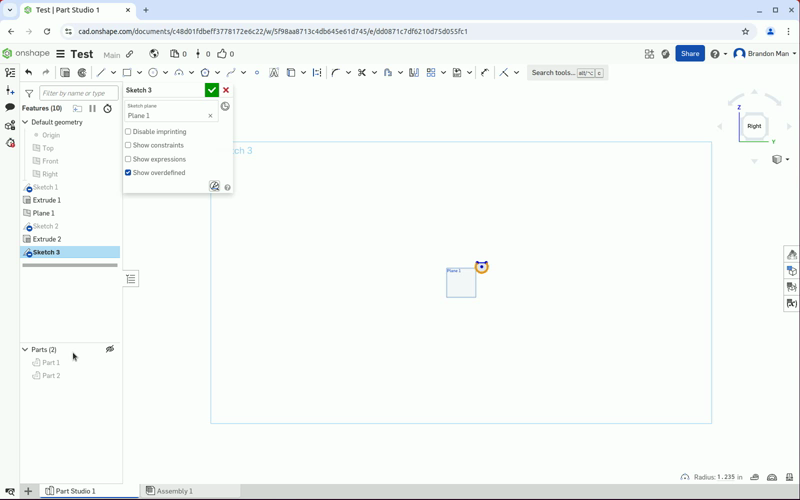
key(shift+e)
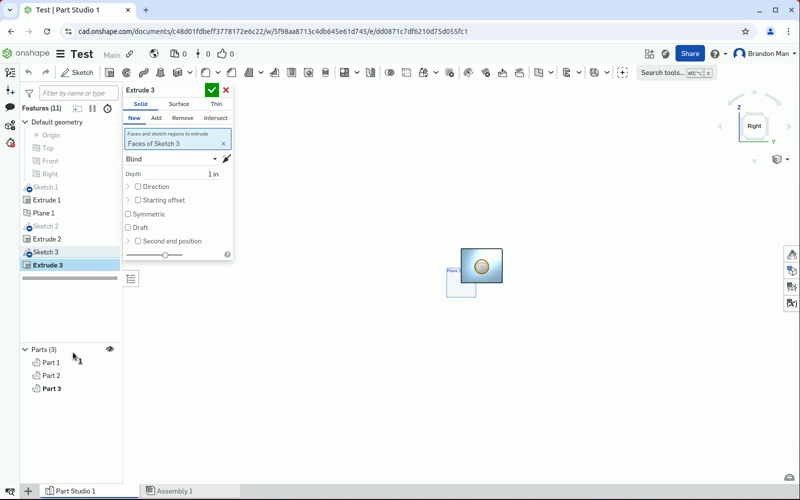
mouse_move(143, 106)
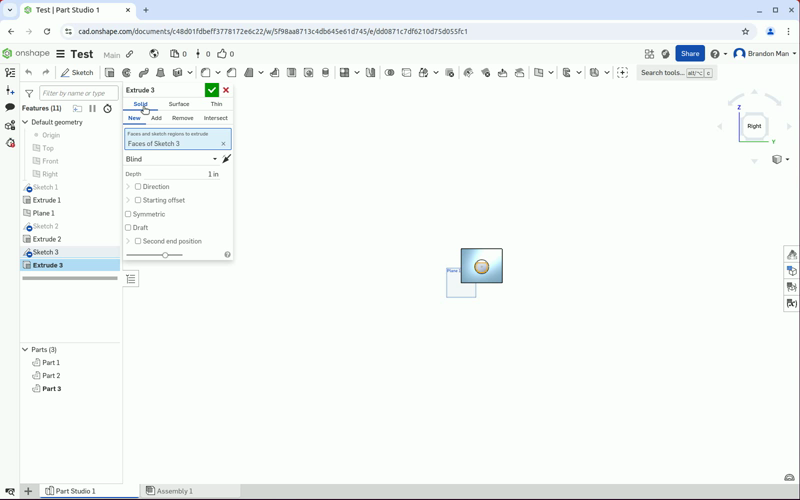
click(143, 106)
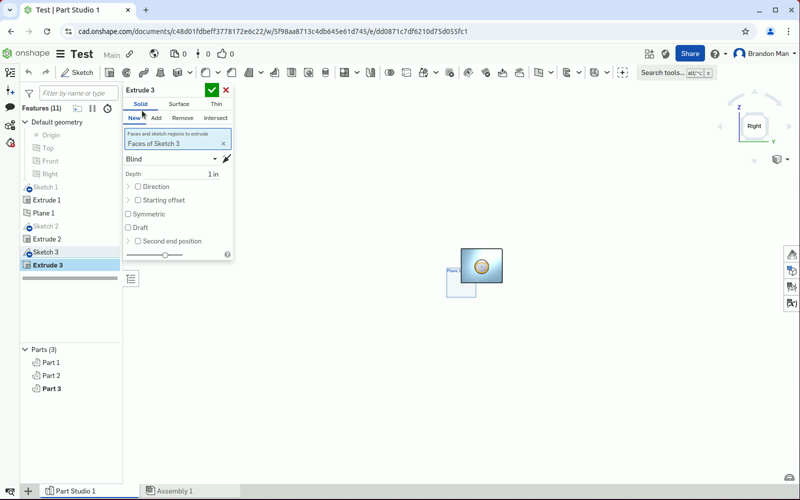
mouse_move(137, 120)
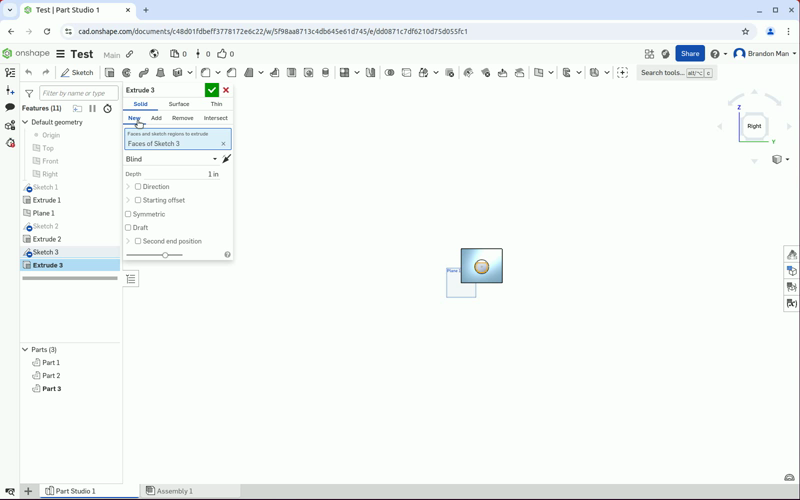
click(137, 120)
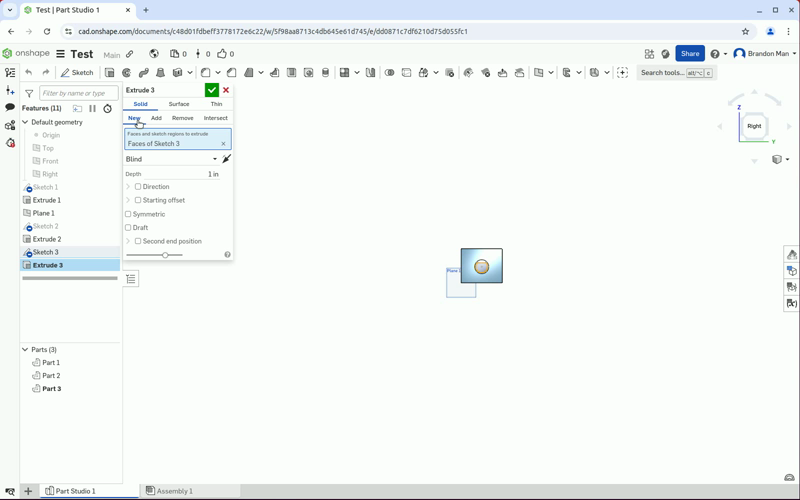
key(tab, 4)
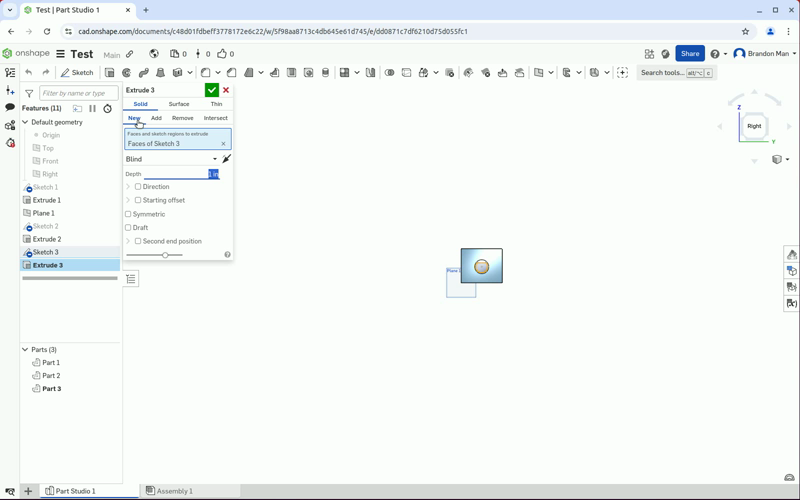
text(6.499)
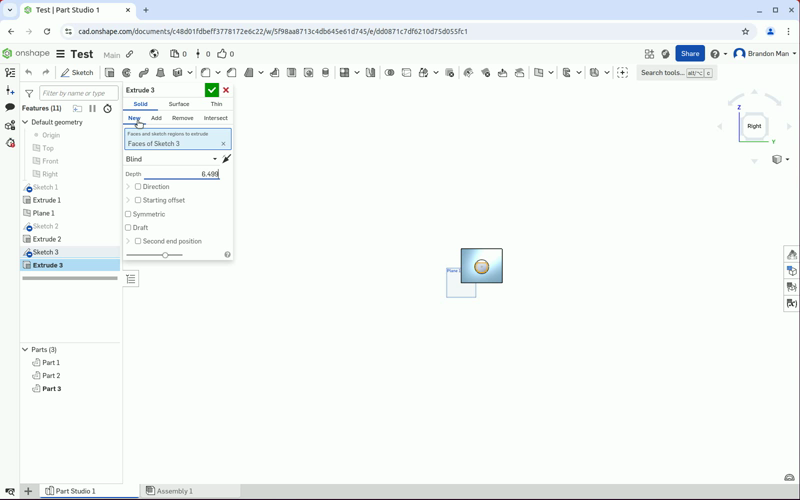
key(enter)
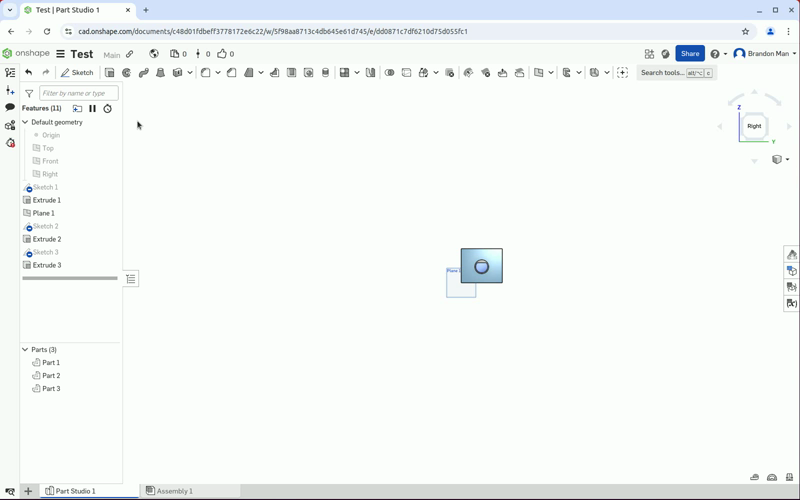
key(shift+h)
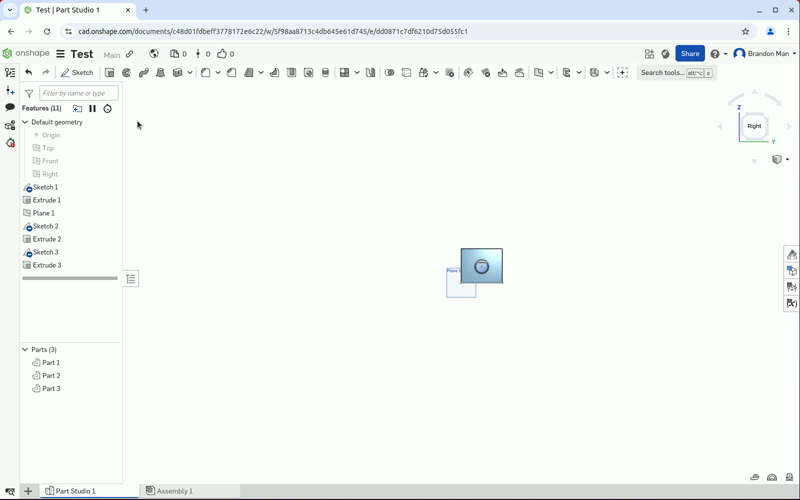
key(shift+h)
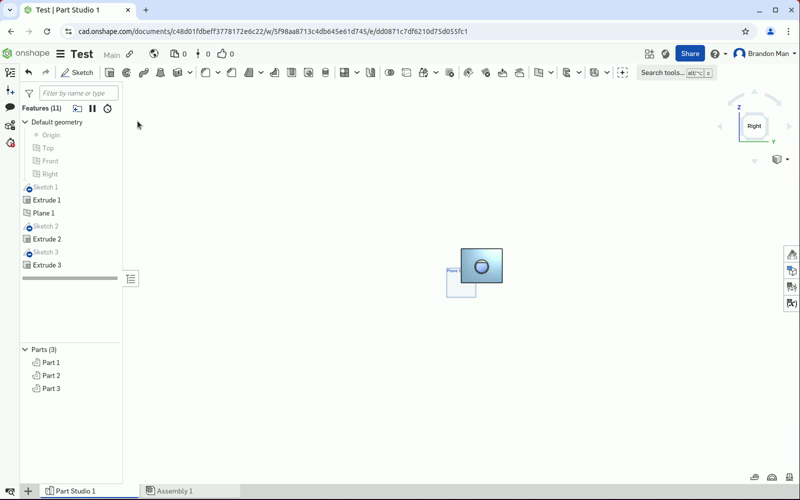
mouse_move(73, 189)
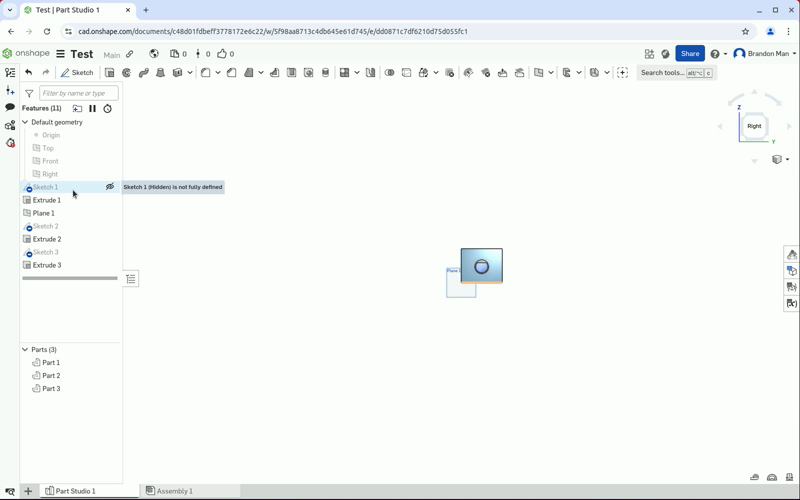
click(73, 189)
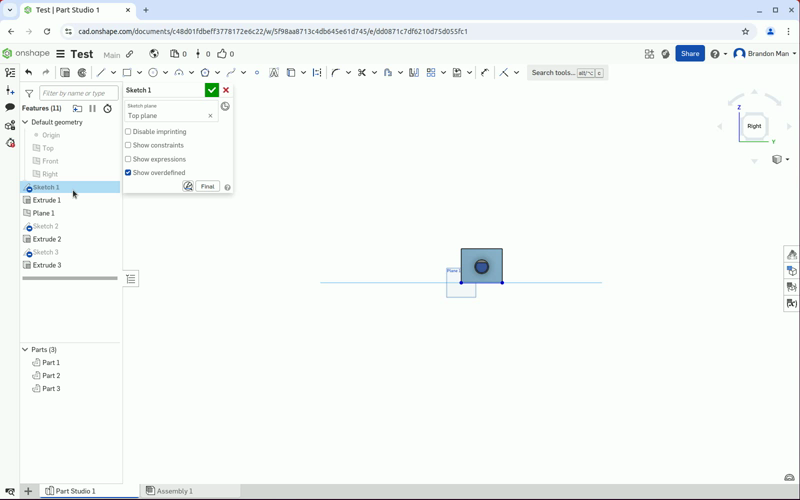
mouse_move(229, 92)
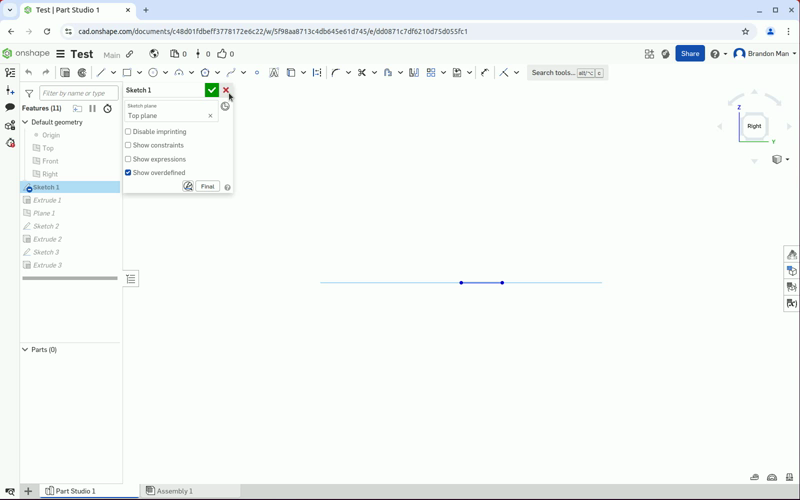
click(229, 92)
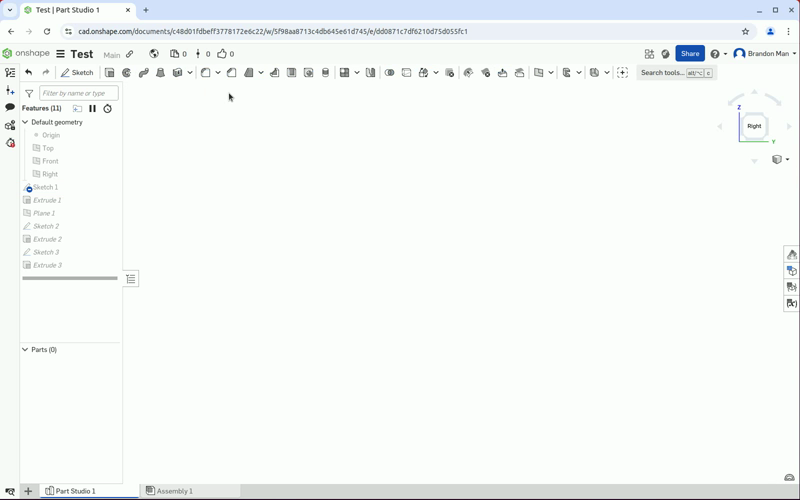
key(shift+s)
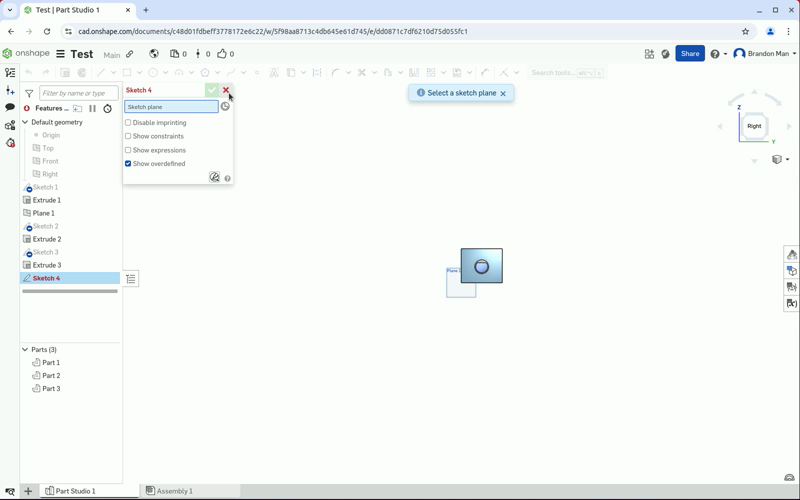
mouse_move(73, 215)
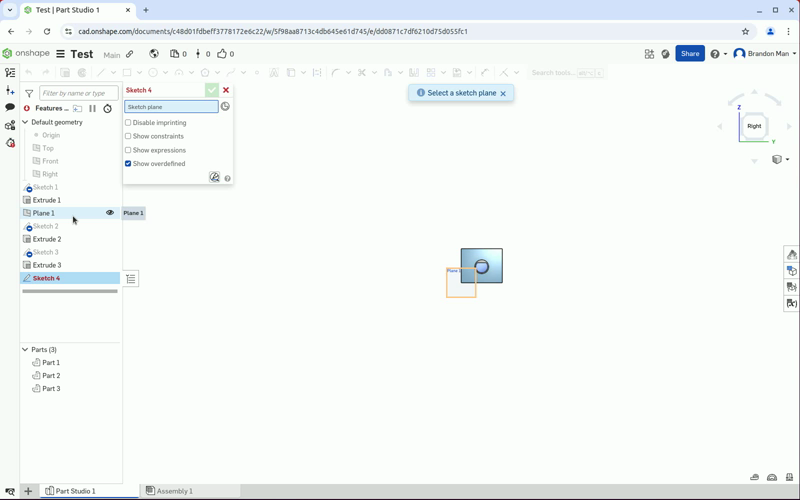
click(73, 215)
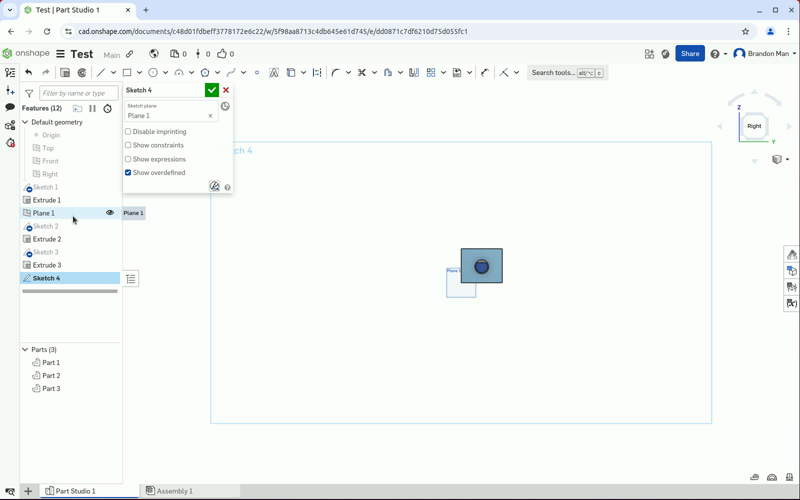
mouse_move(73, 352)
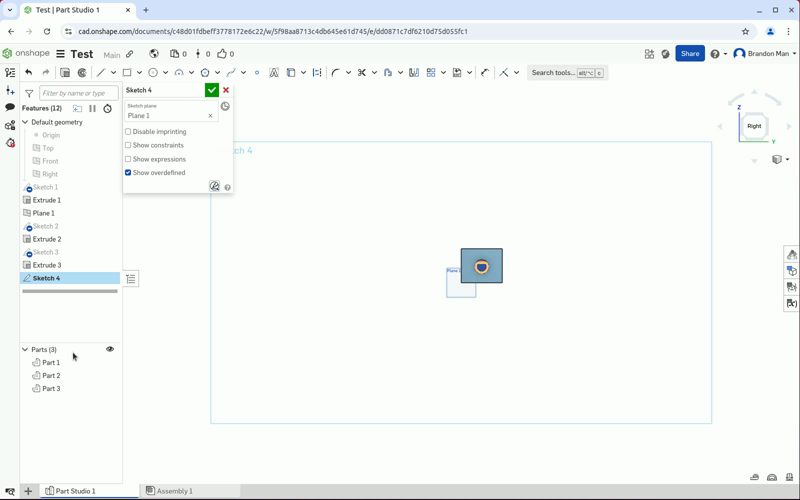
key(y)
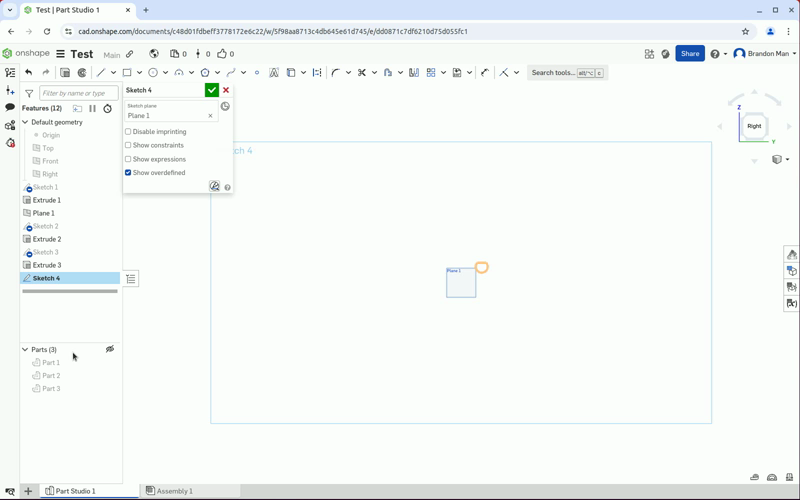
key(c)
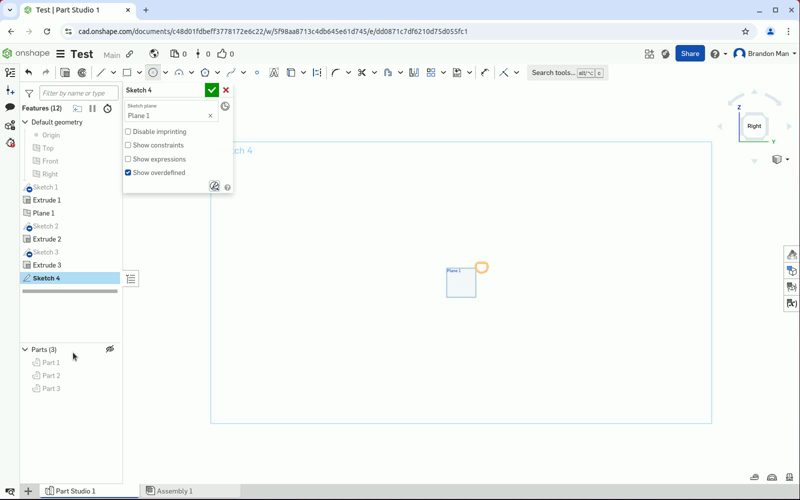
key_down(shift)
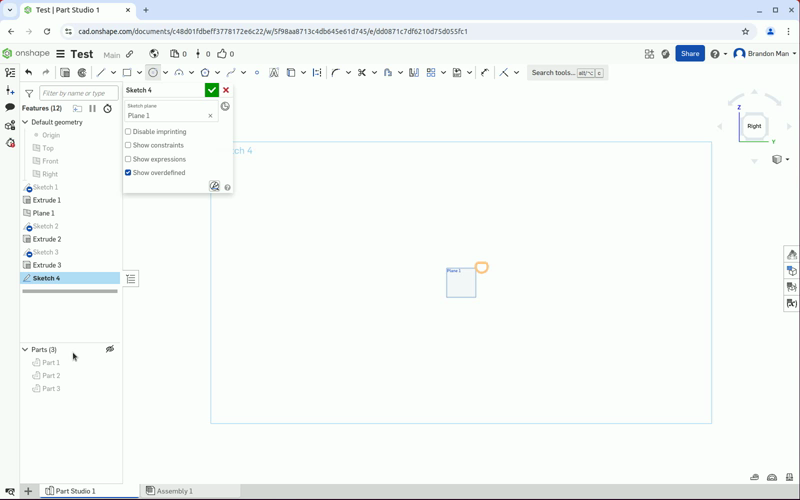
mouse_move(466, 266)
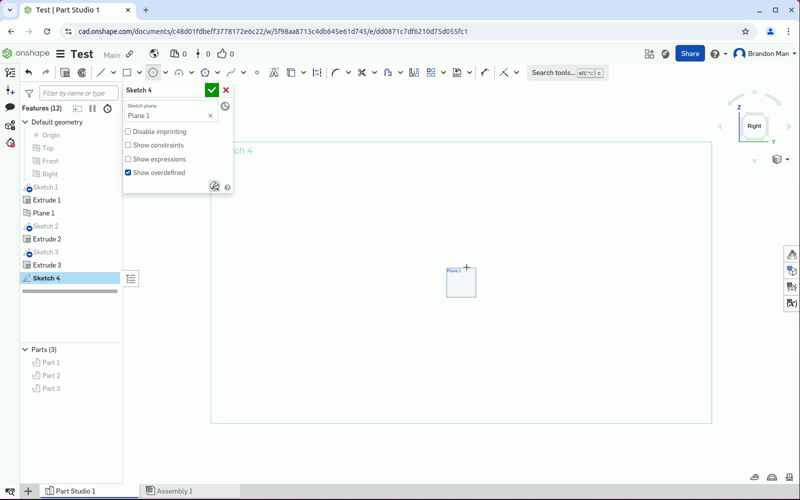
click(466, 266)
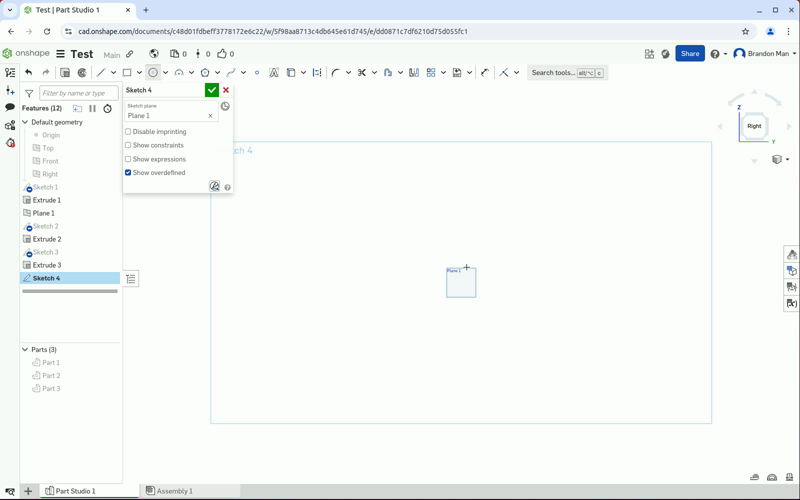
key_up(shift)
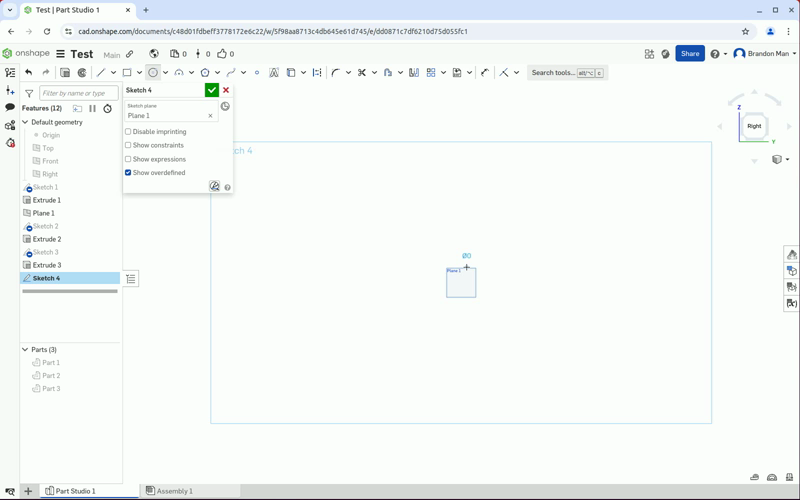
mouse_move(470, 266)
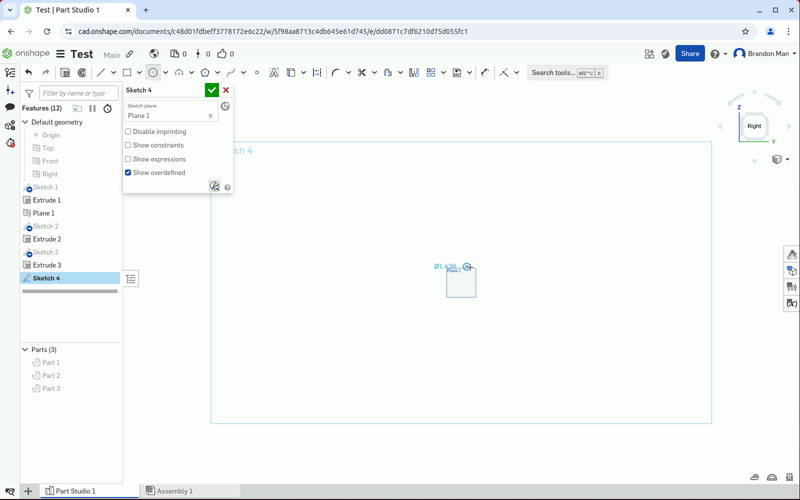
click(470, 266)
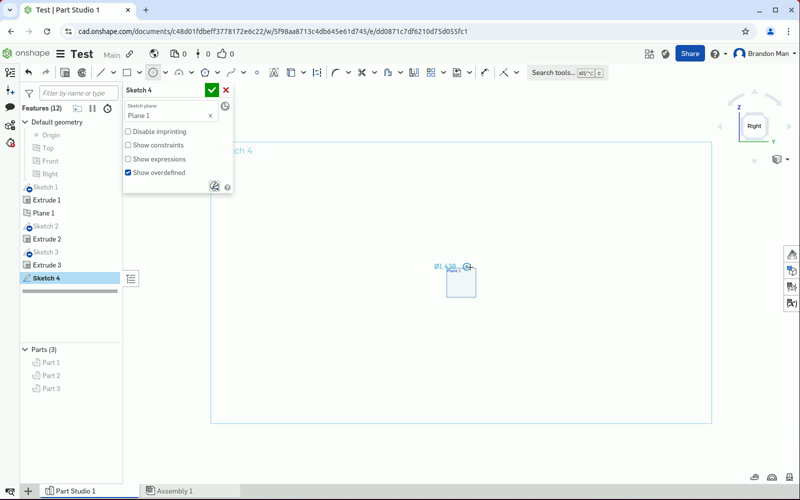
key(esc)
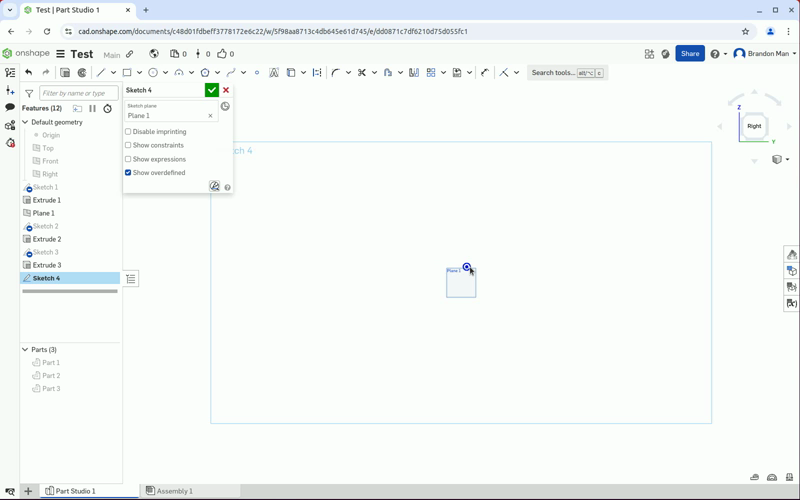
mouse_move(463, 265)
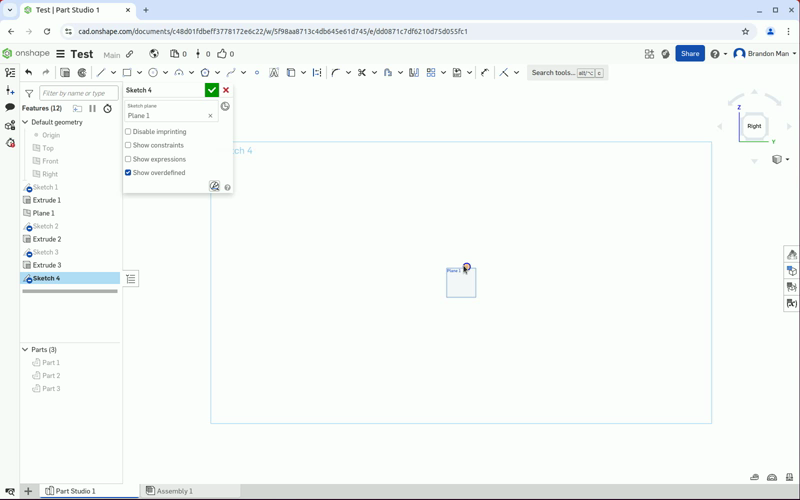
scroll(6)
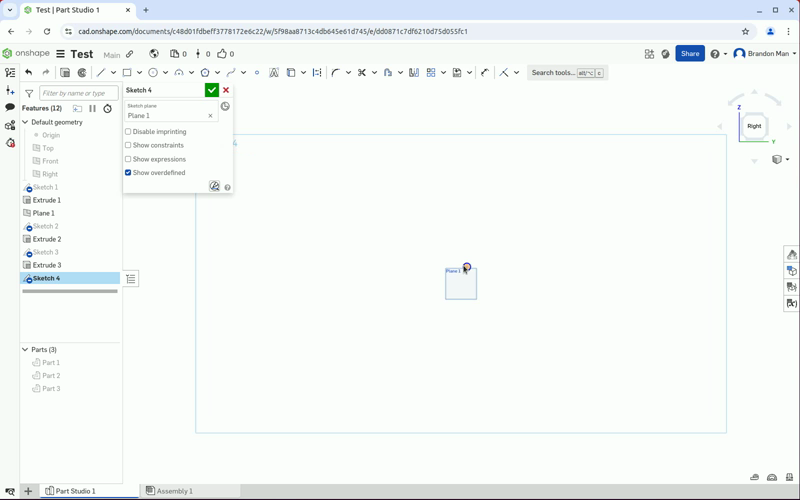
scroll(6)
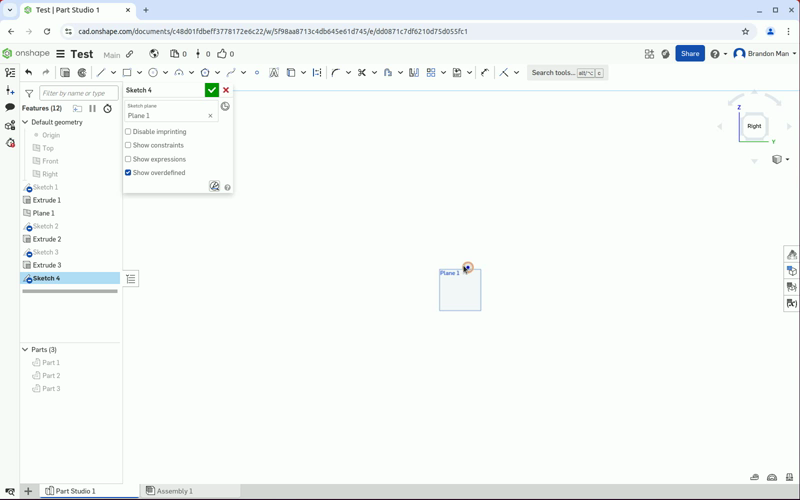
scroll(6)
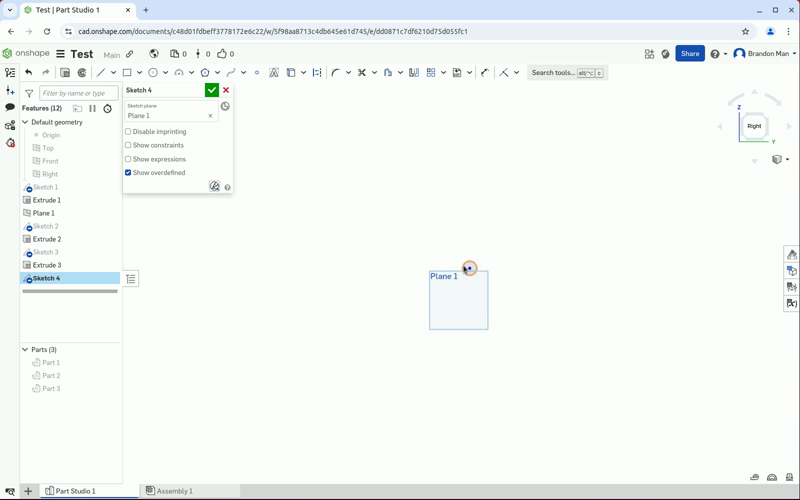
scroll(6)
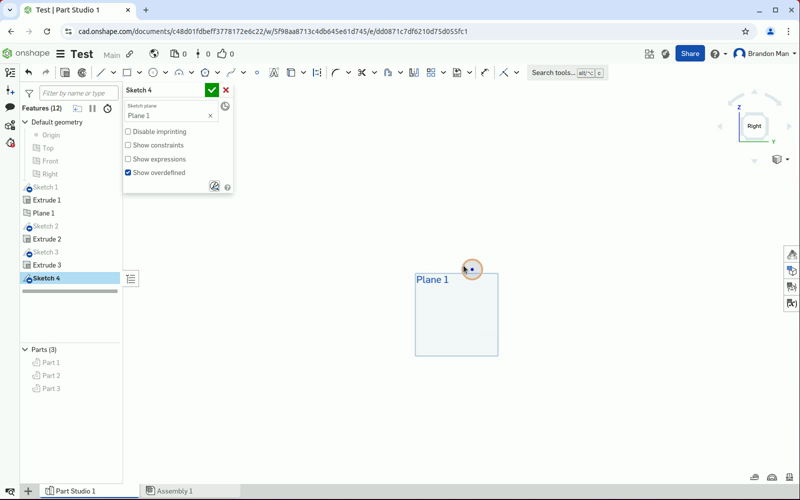
scroll(6)
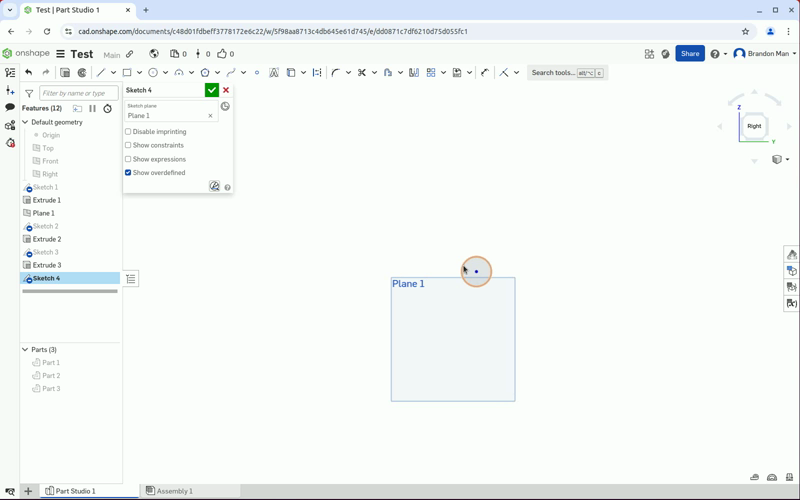
scroll(6)
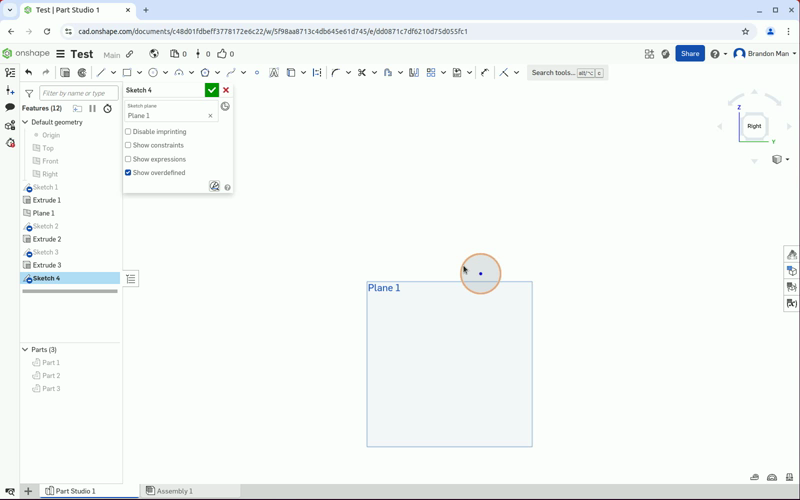
scroll(6)
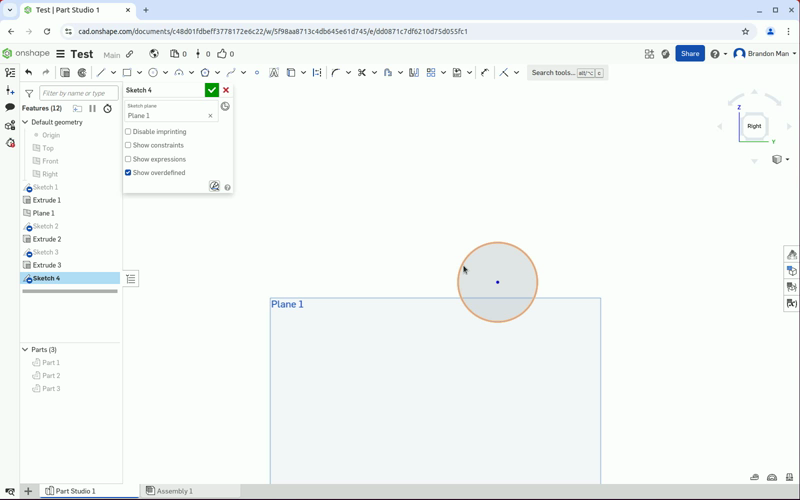
click(463, 265)
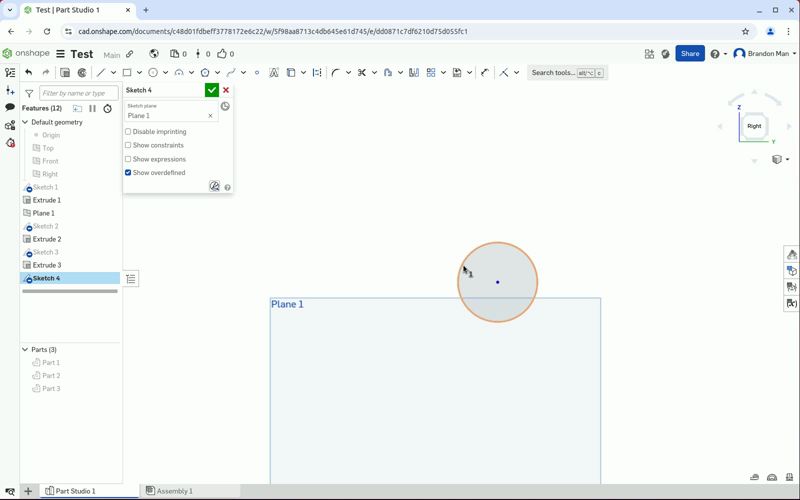
scroll(-6)
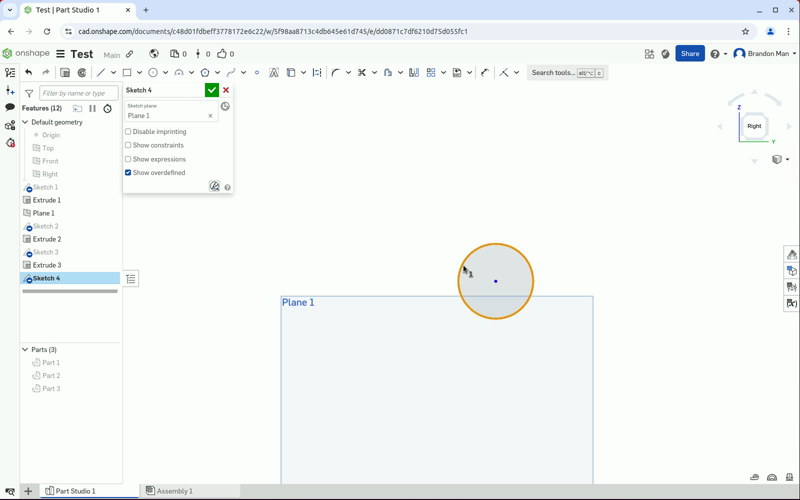
scroll(-6)
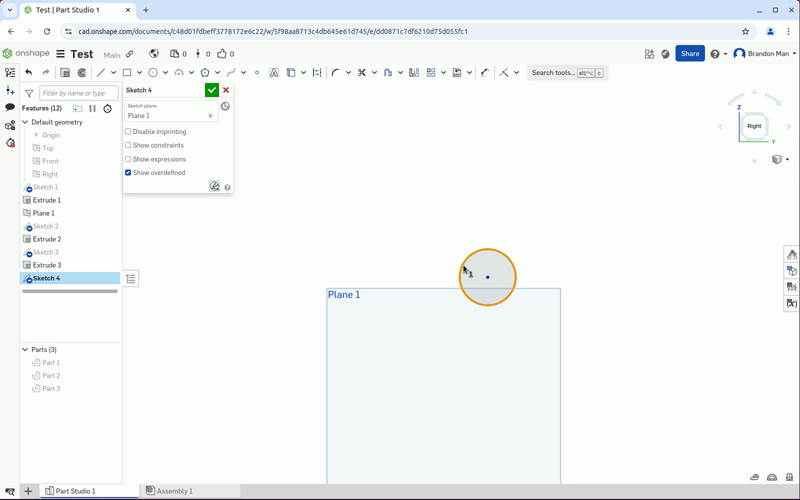
scroll(-6)
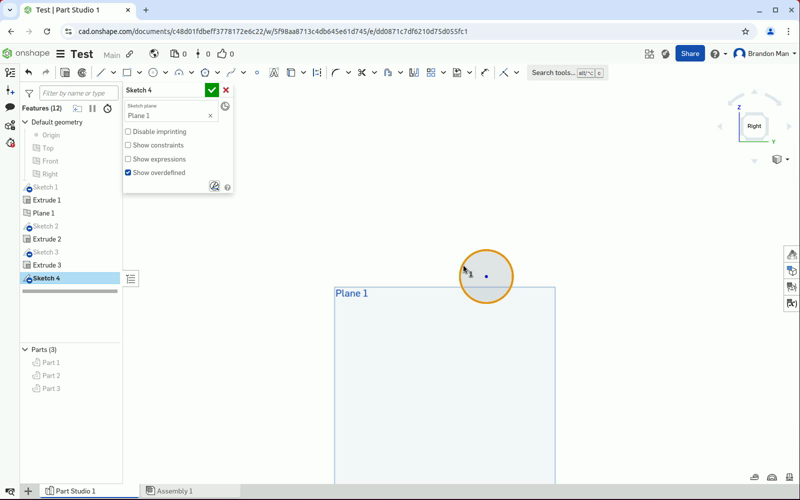
scroll(-6)
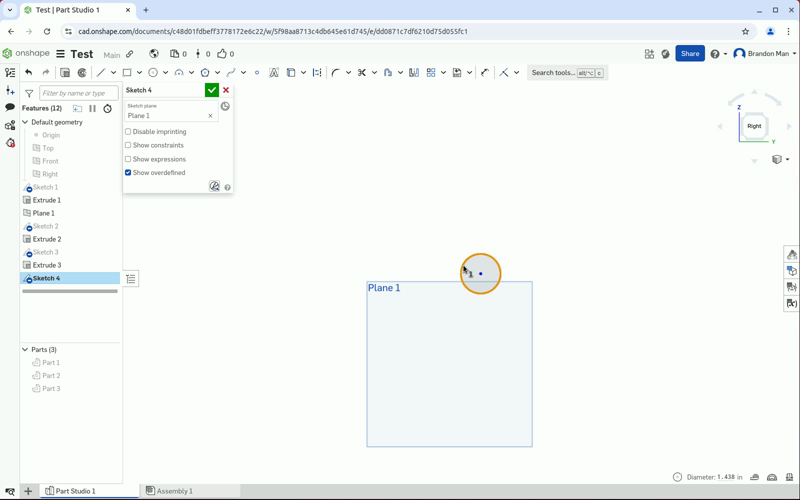
scroll(-6)
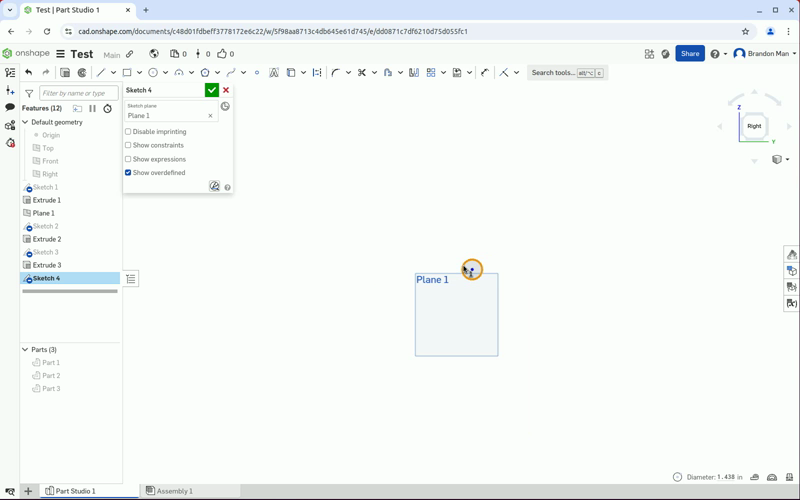
scroll(-6)
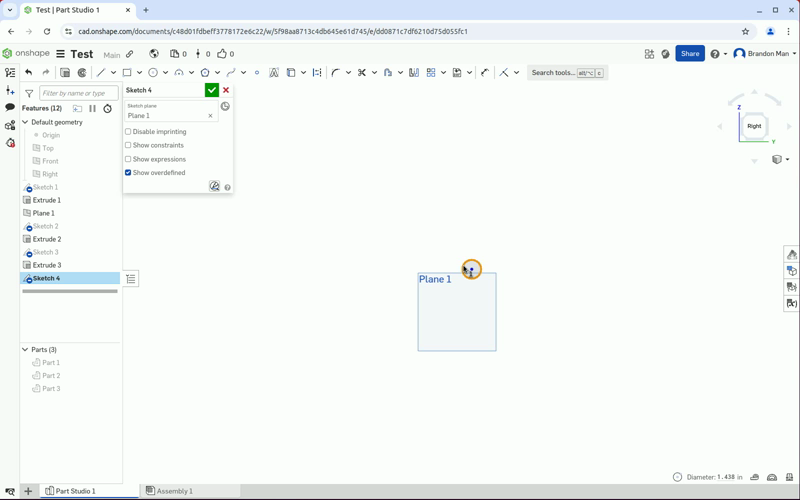
scroll(-6)
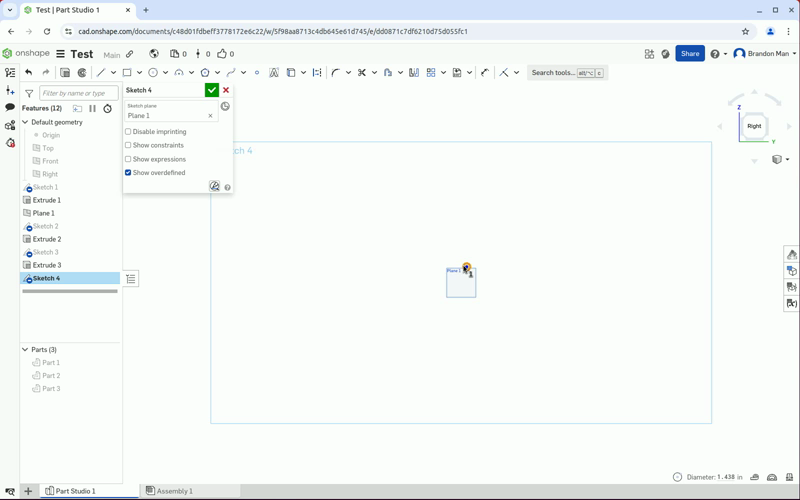
mouse_move(73, 352)
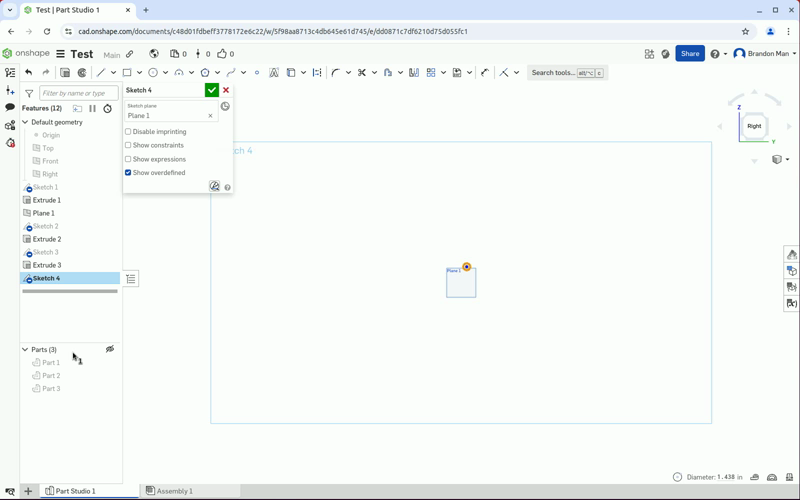
key(shift+y)
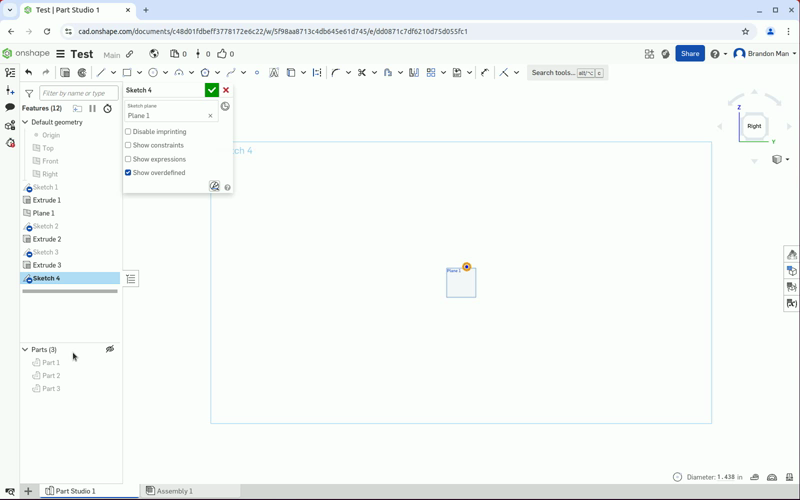
key(shift+e)
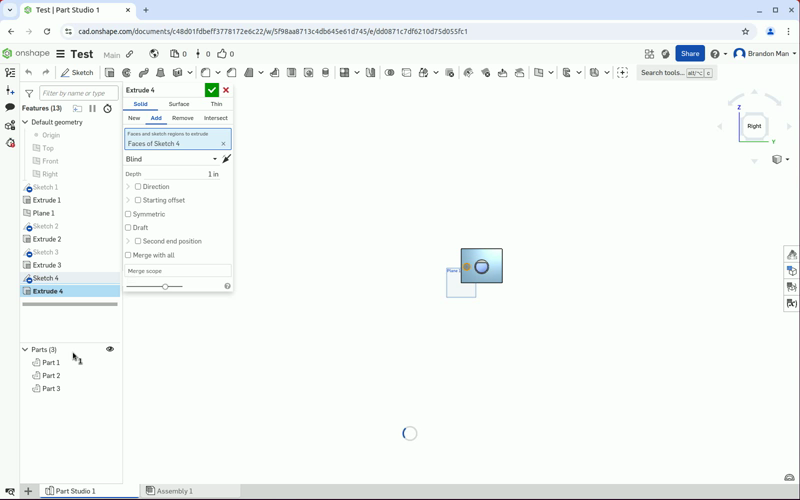
mouse_move(143, 106)
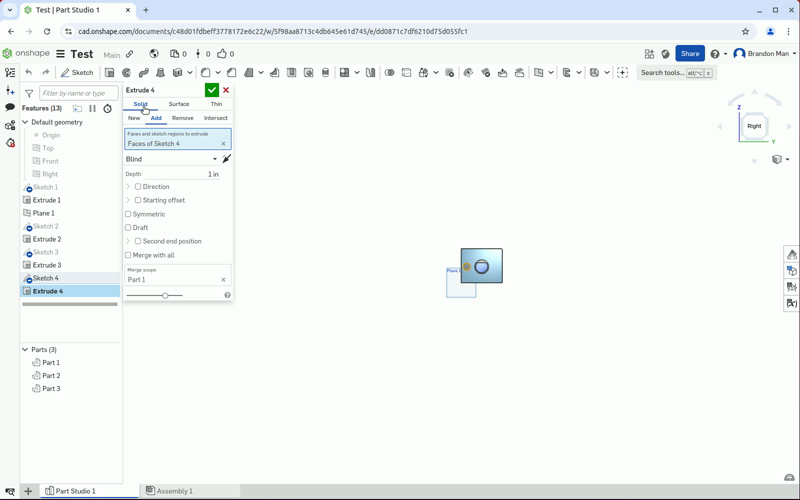
click(143, 106)
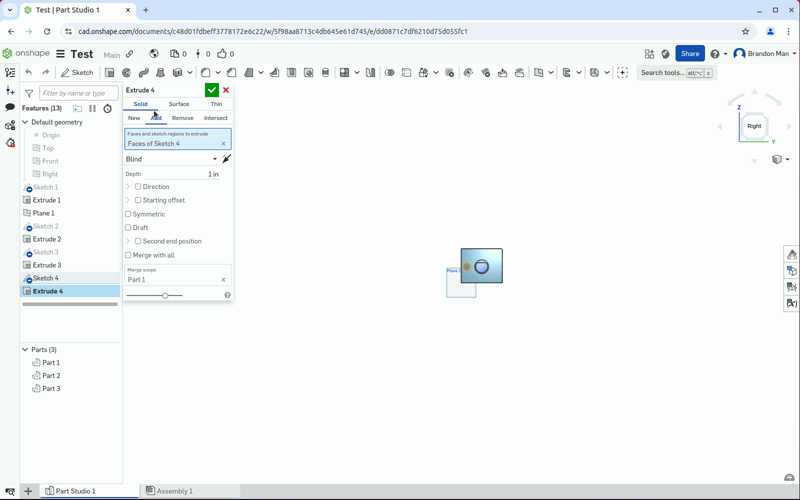
mouse_move(186, 120)
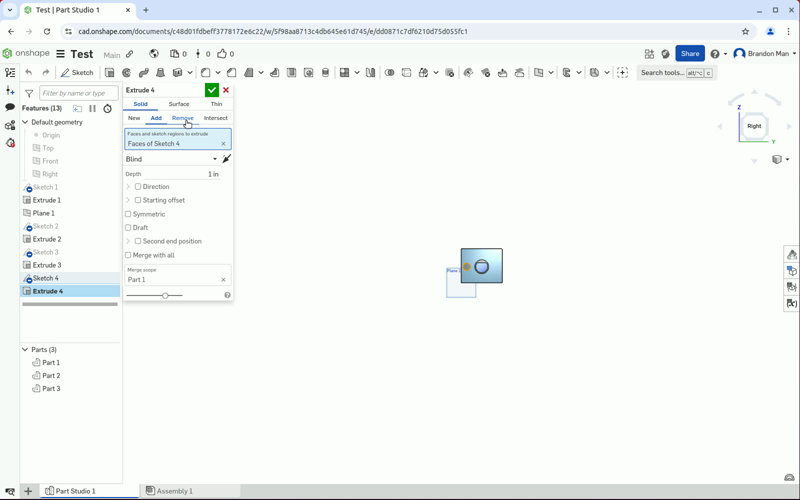
click(186, 120)
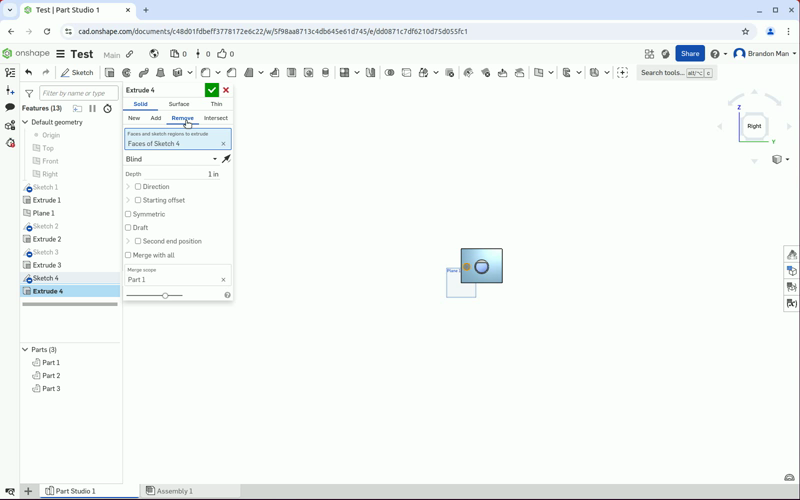
key(tab, 4)
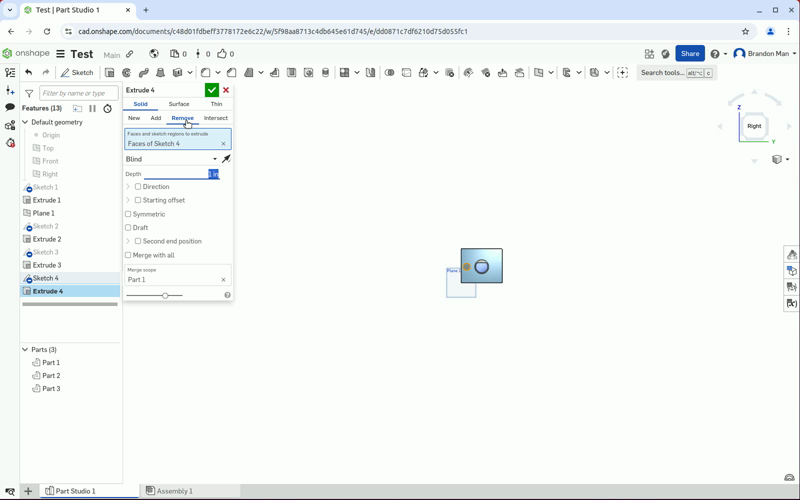
text(6.981)
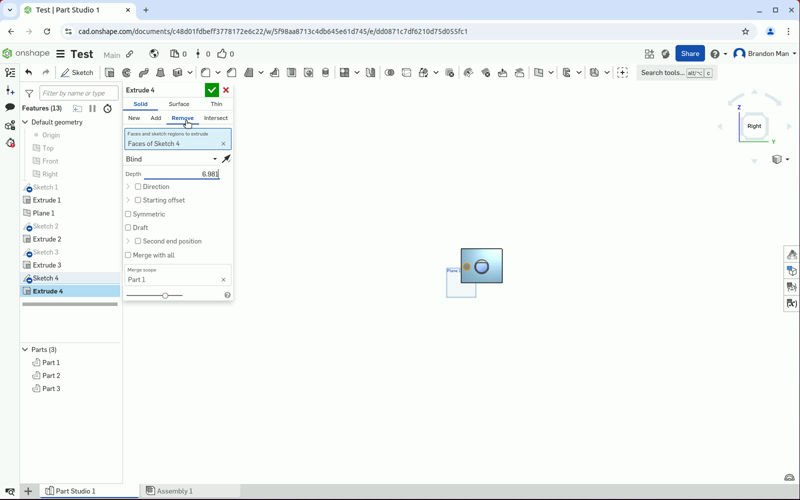
key(tab, 6)
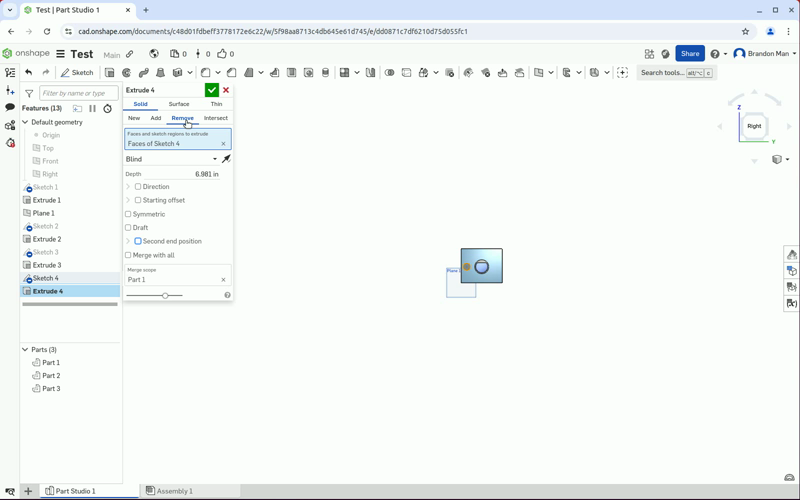
key(space)
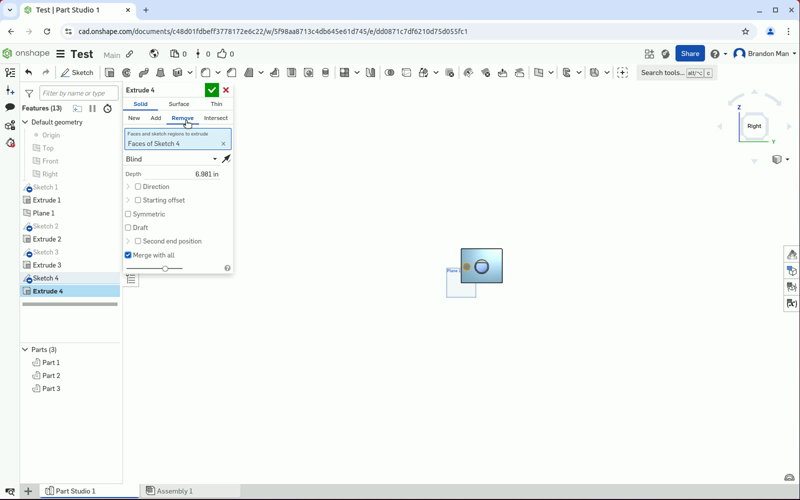
key(enter)
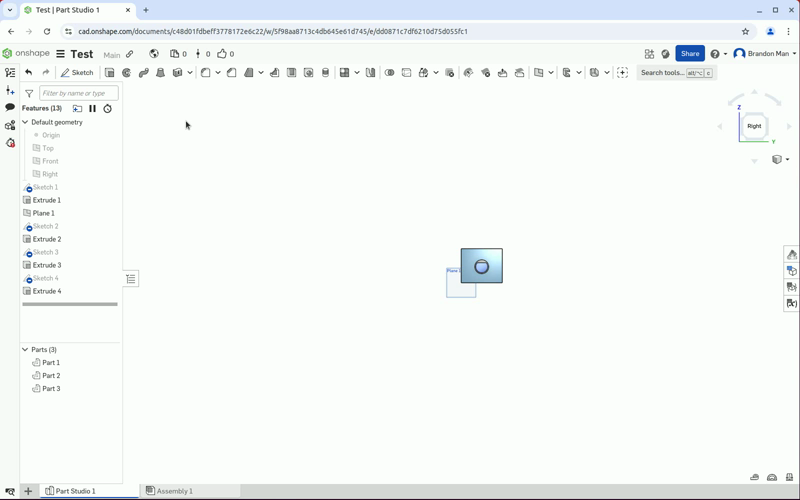
key(shift+h)
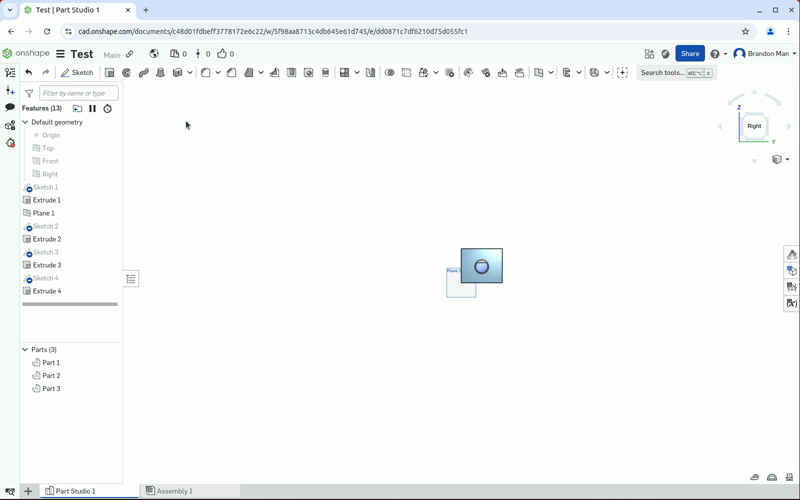
key(shift+h)
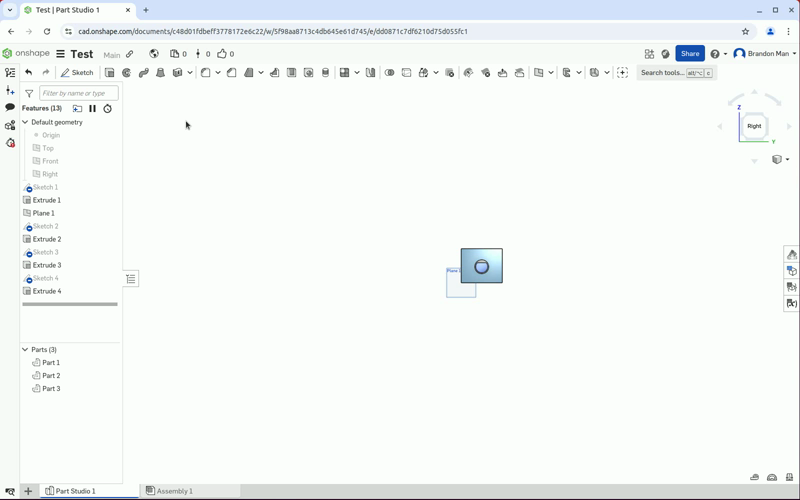
mouse_move(73, 189)
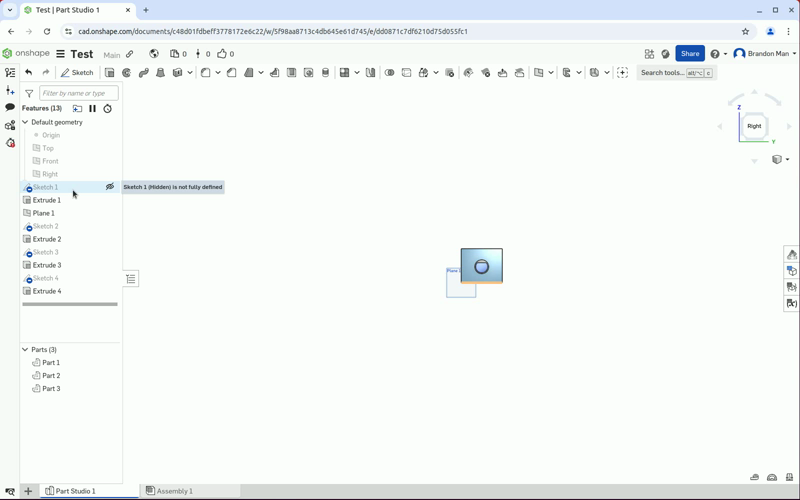
click(73, 189)
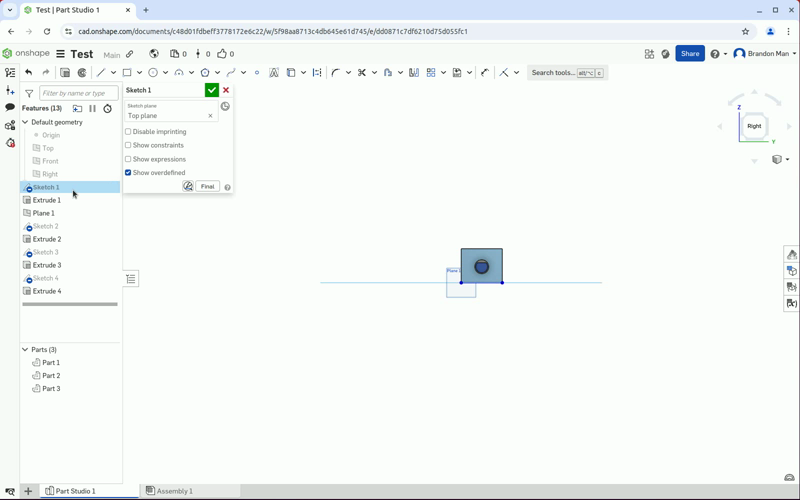
mouse_move(229, 92)
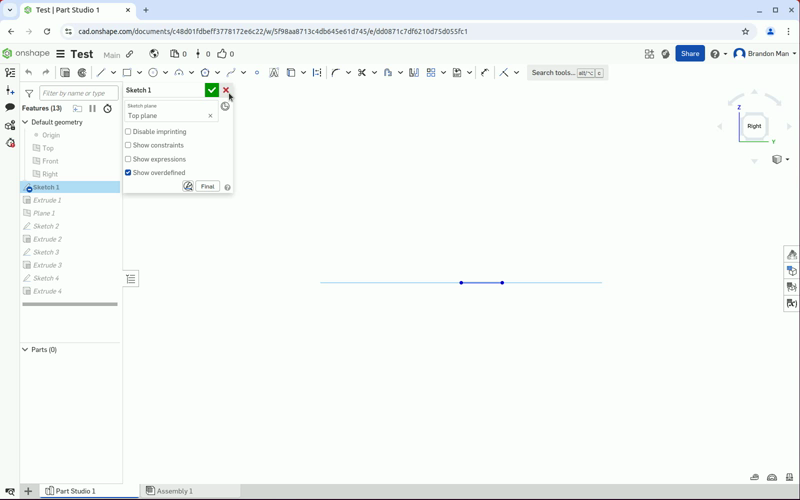
click(229, 92)
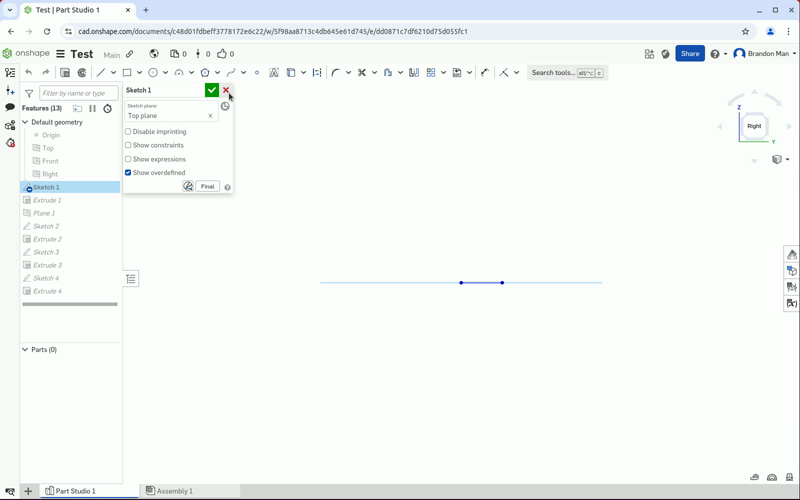
key(shift+s)
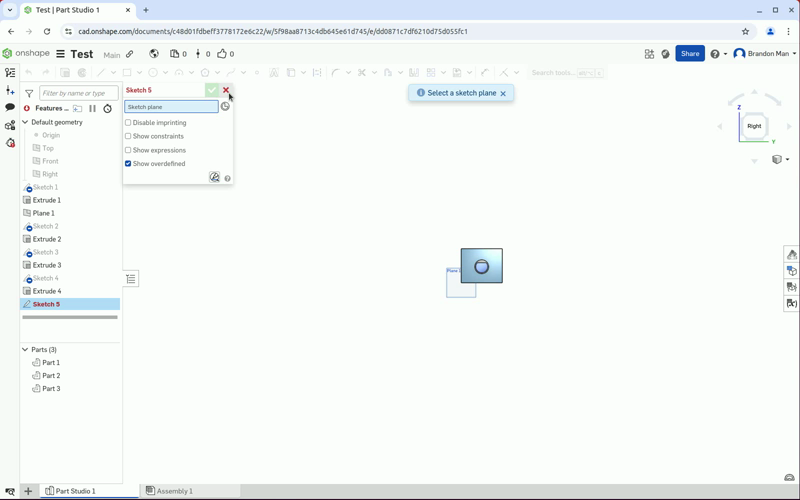
mouse_move(73, 215)
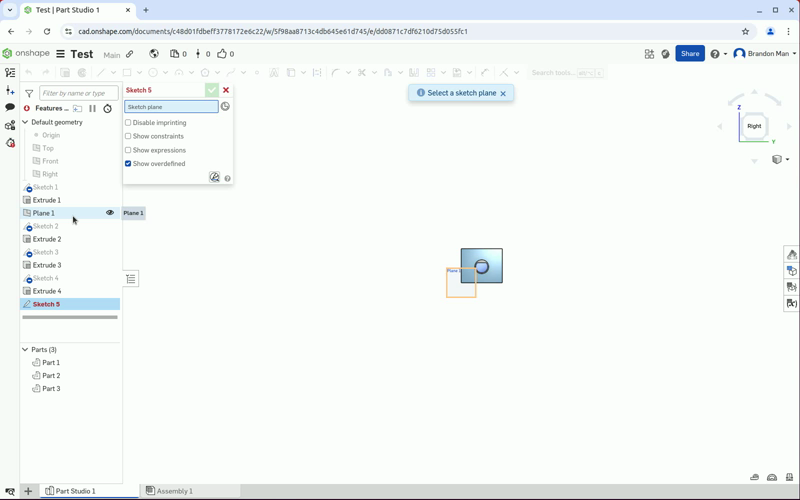
click(73, 215)
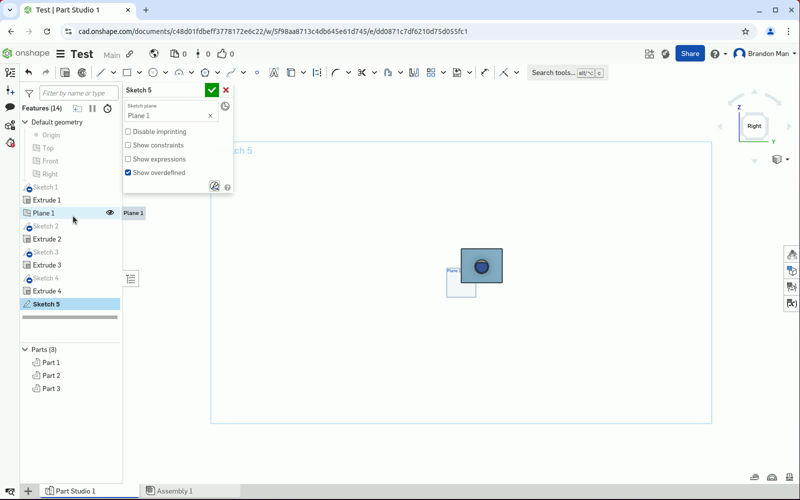
mouse_move(73, 352)
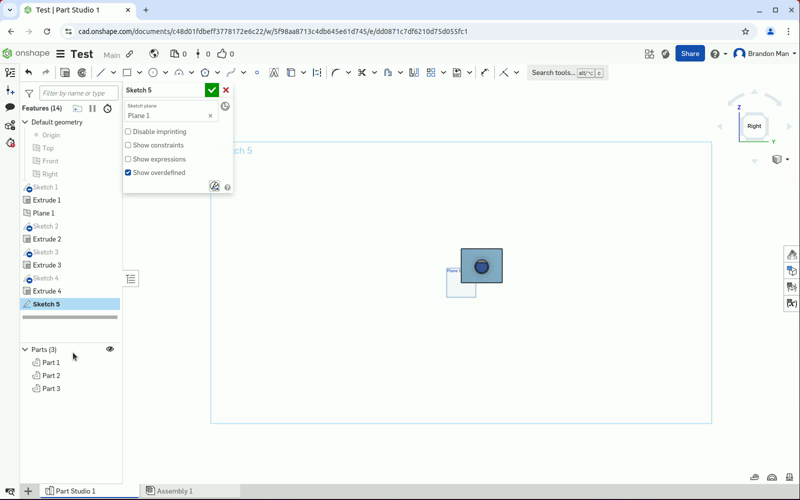
key(y)
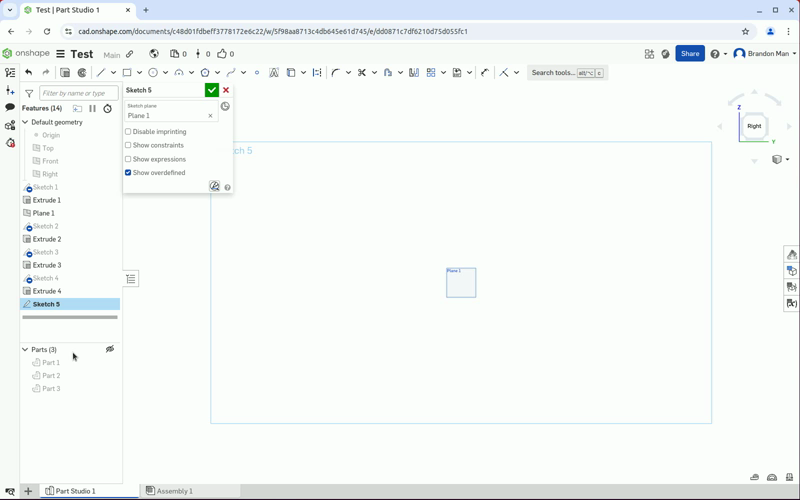
key(c)
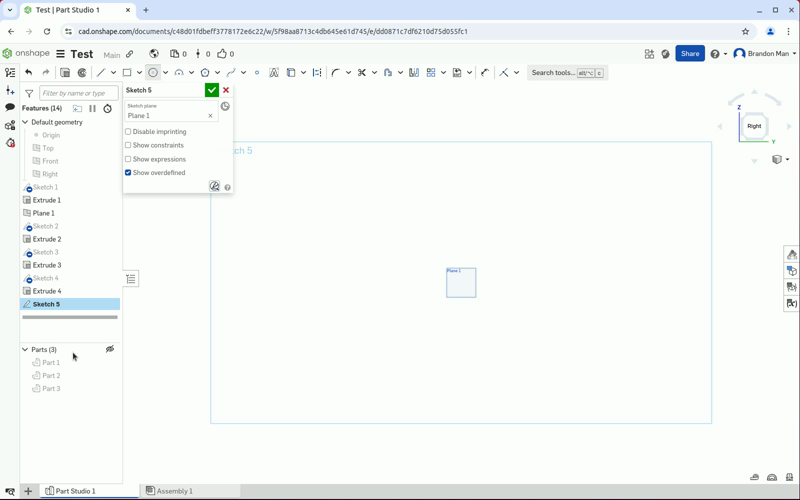
key_down(shift)
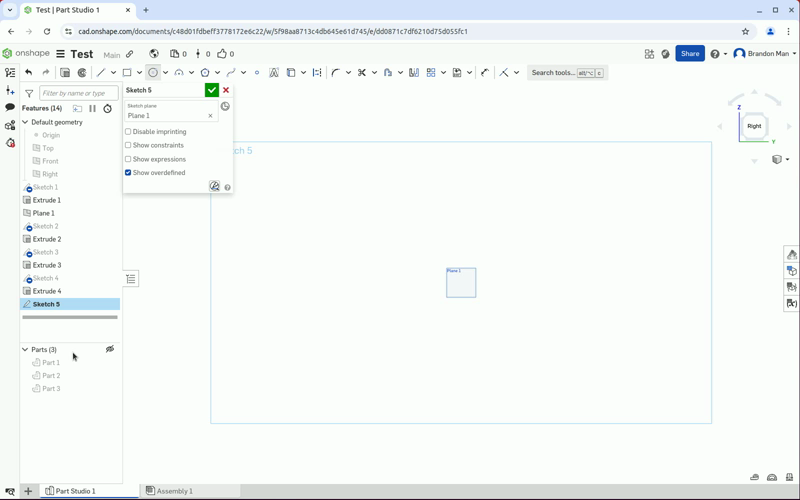
mouse_move(497, 266)
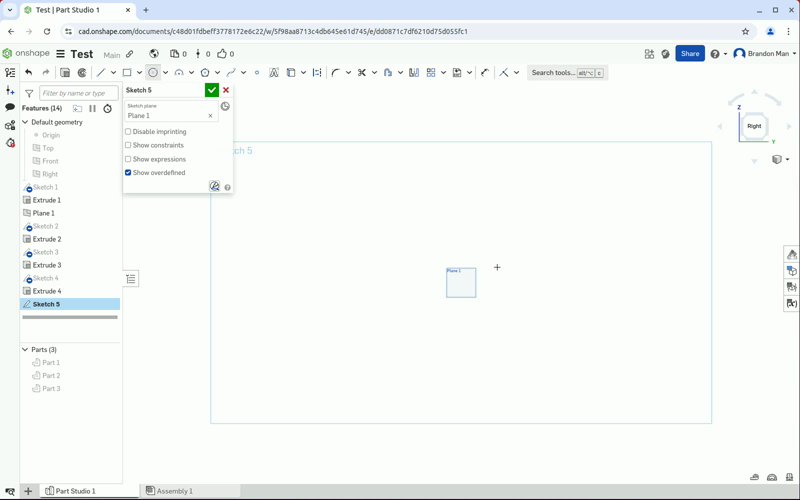
click(497, 266)
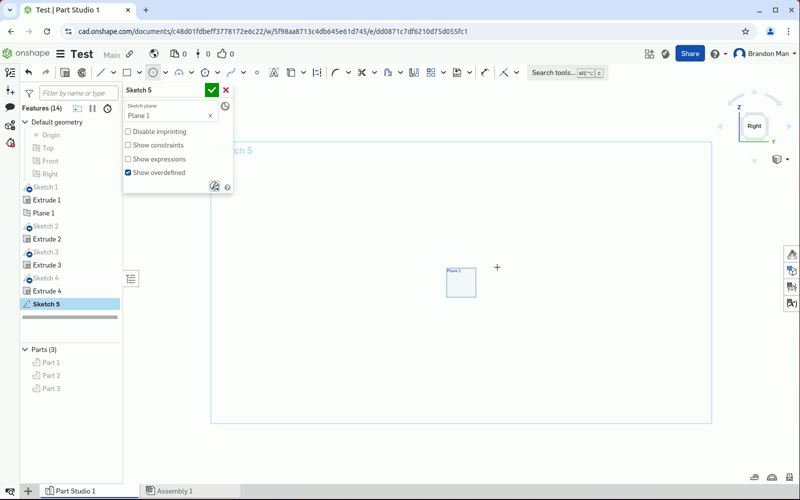
key_up(shift)
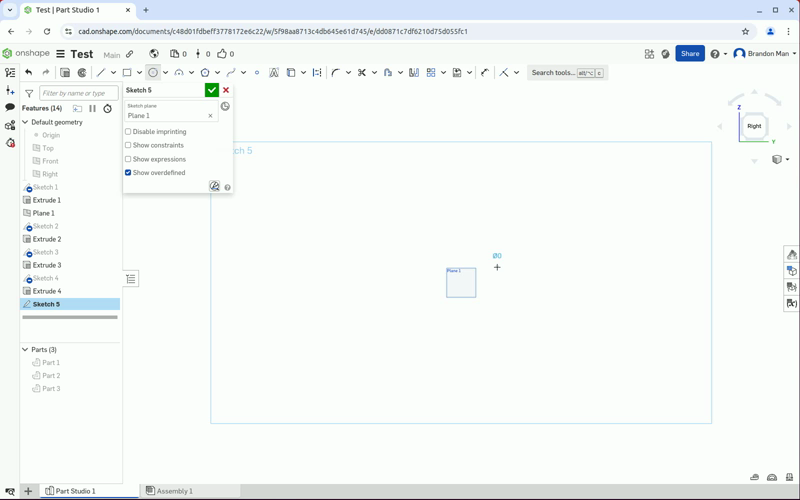
mouse_move(500, 266)
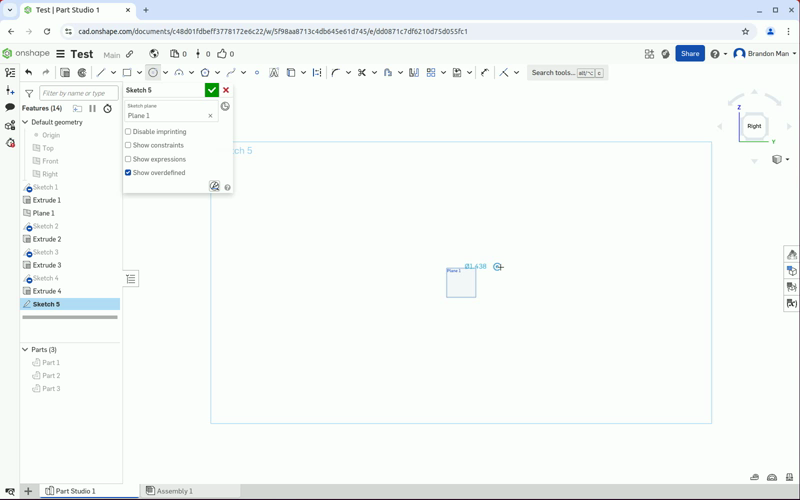
click(500, 266)
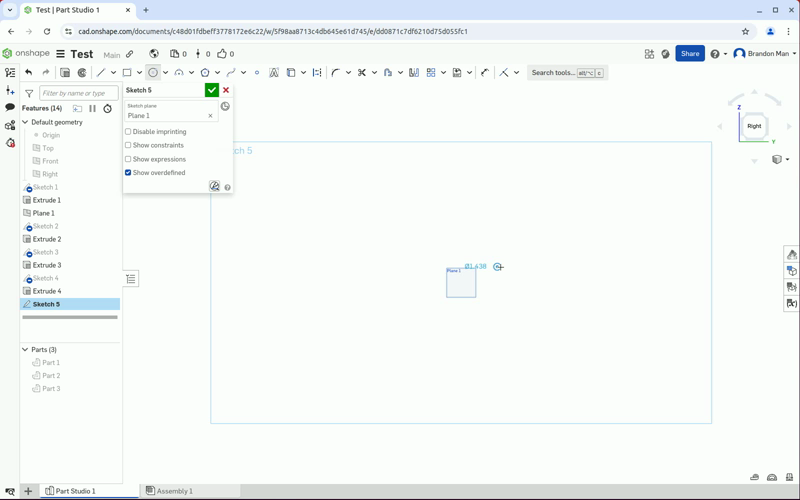
key(esc)
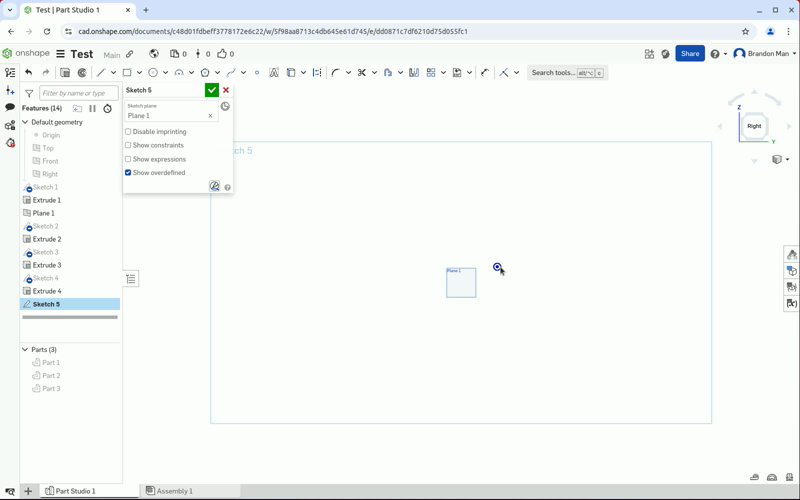
mouse_move(498, 265)
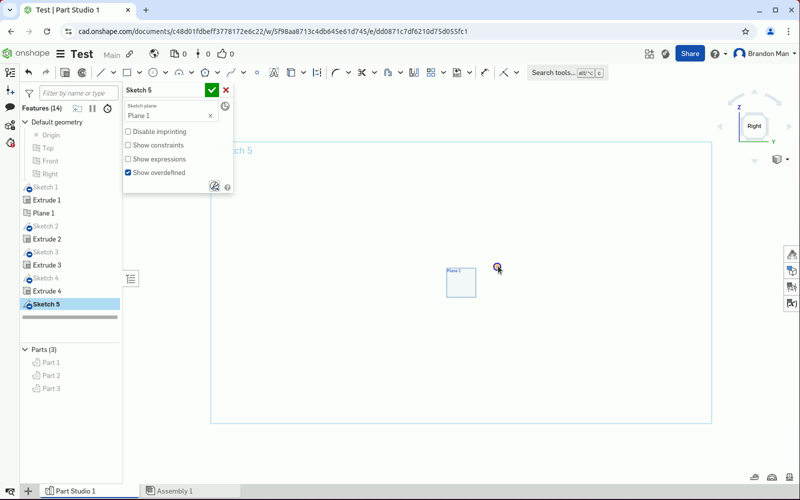
scroll(6)
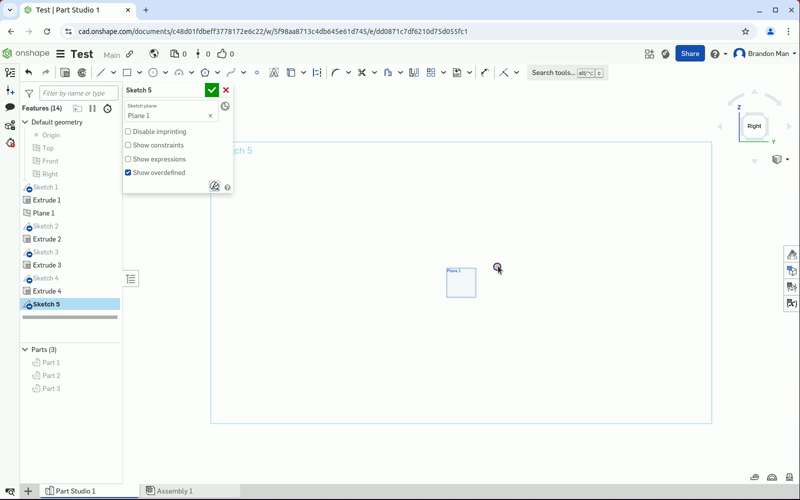
scroll(6)
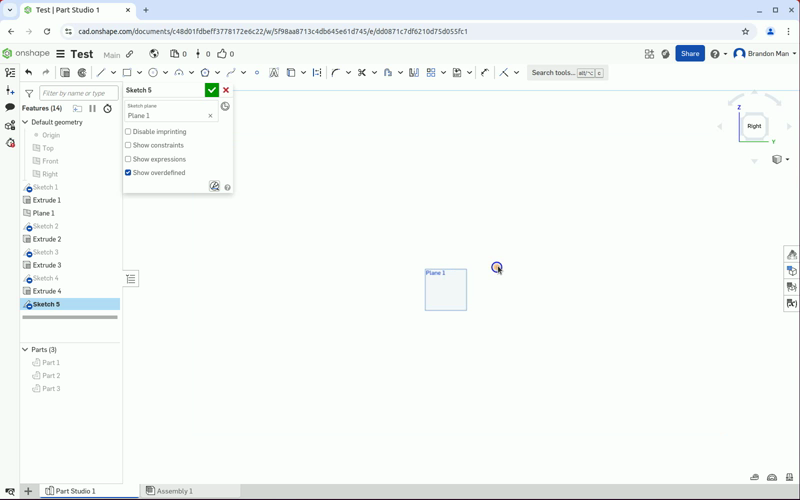
scroll(6)
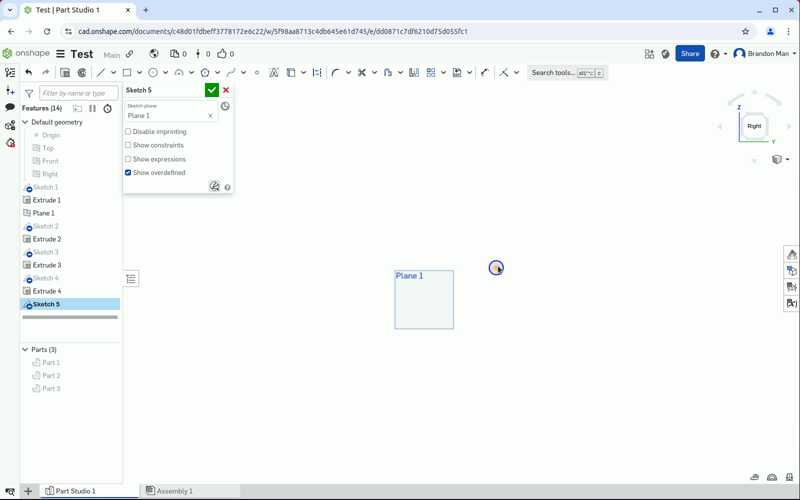
scroll(6)
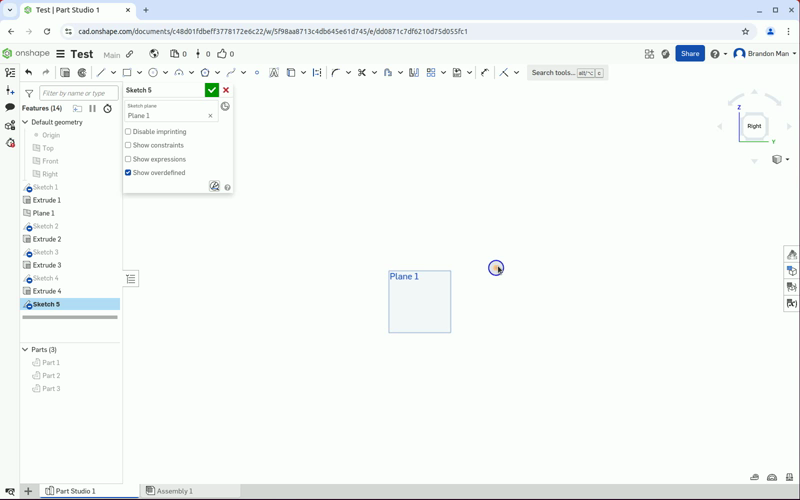
scroll(6)
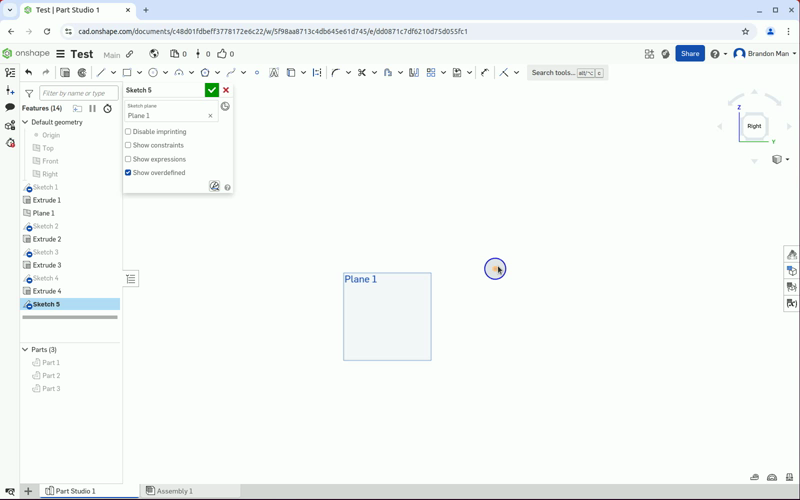
scroll(6)
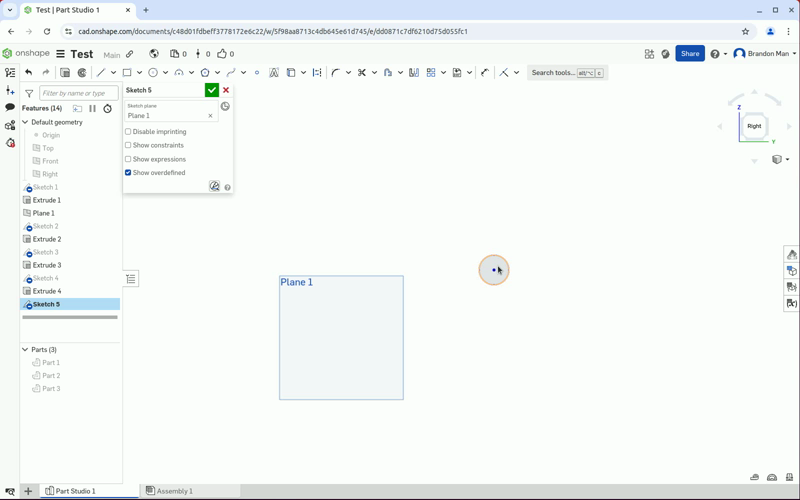
scroll(6)
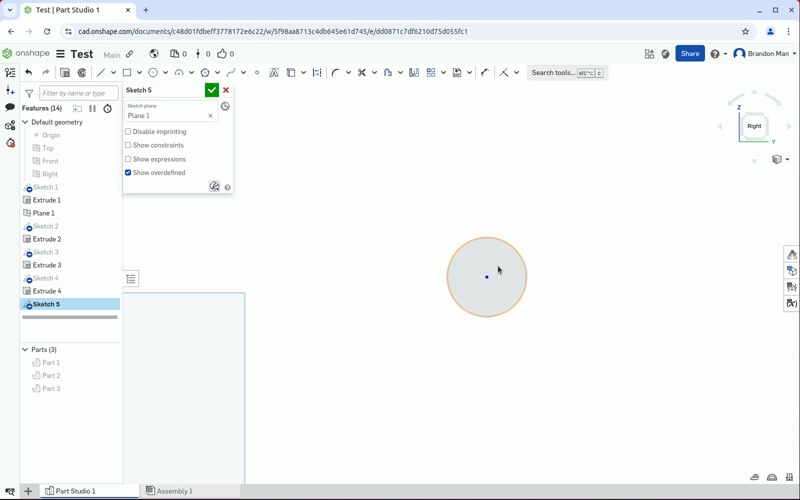
click(498, 265)
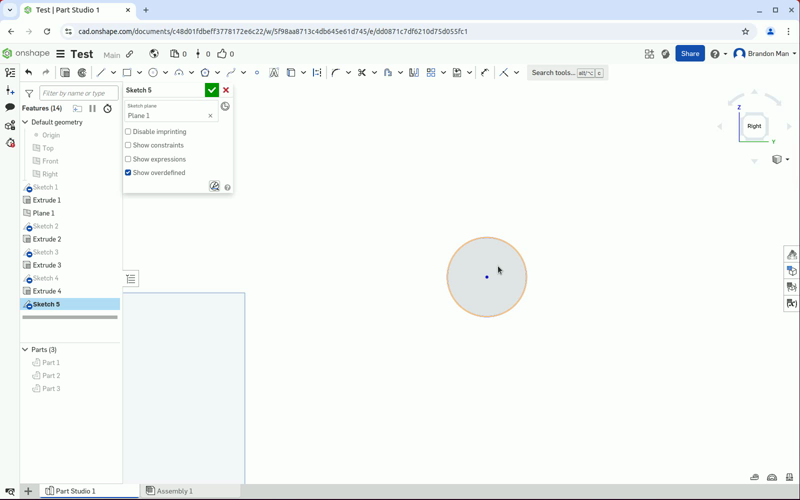
scroll(-6)
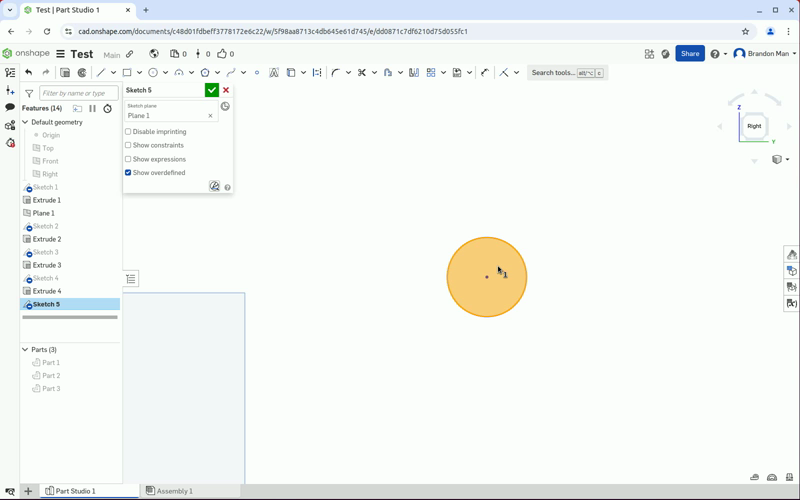
scroll(-6)
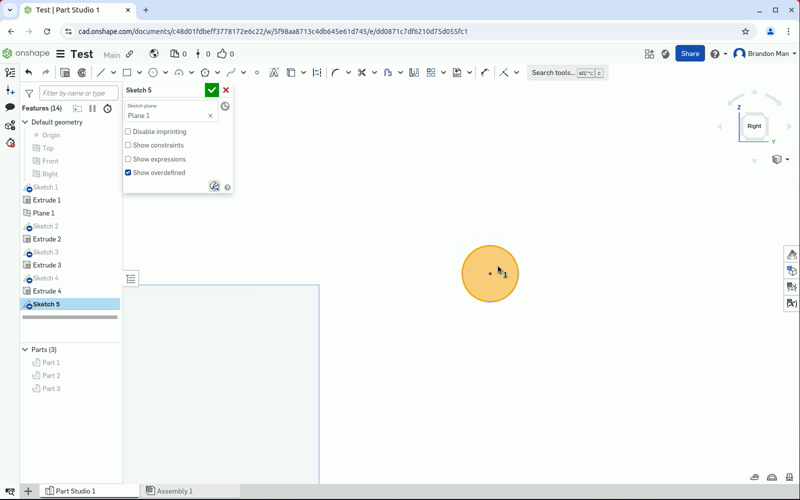
scroll(-6)
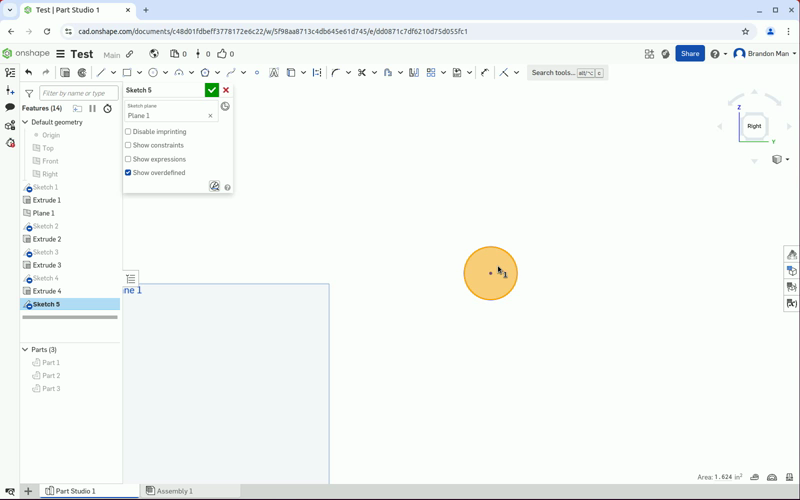
scroll(-6)
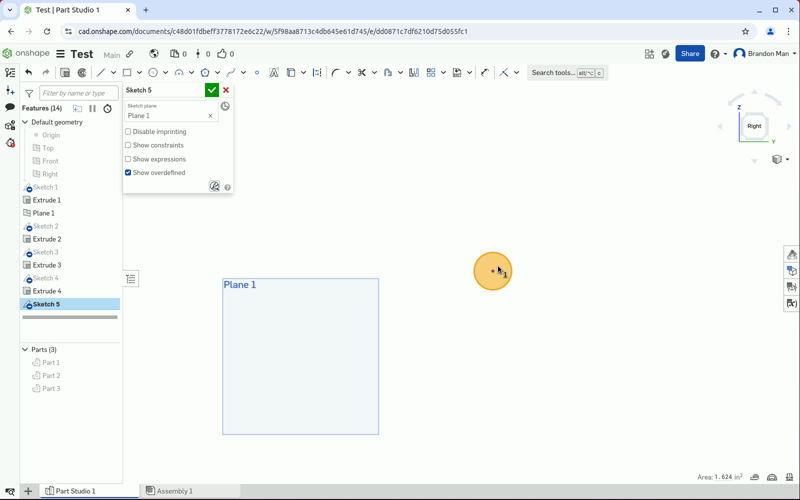
scroll(-6)
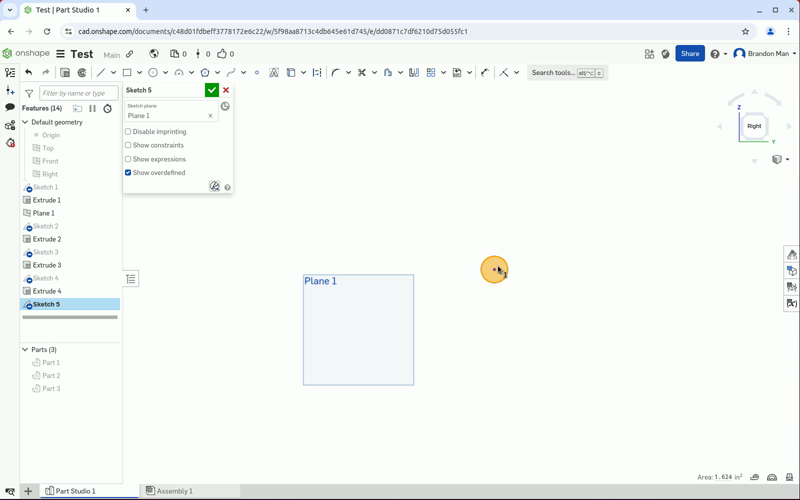
scroll(-6)
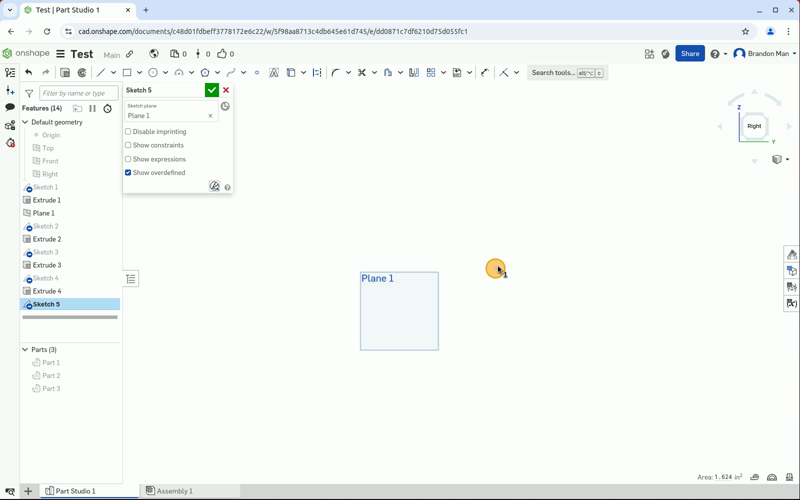
scroll(-6)
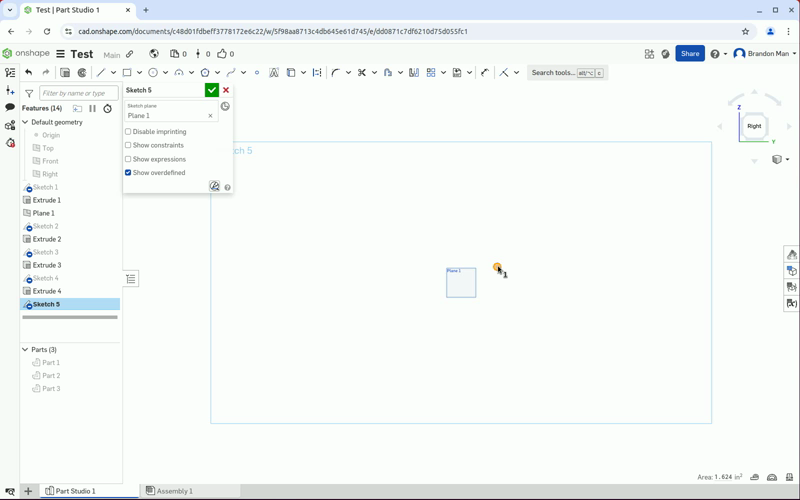
mouse_move(73, 352)
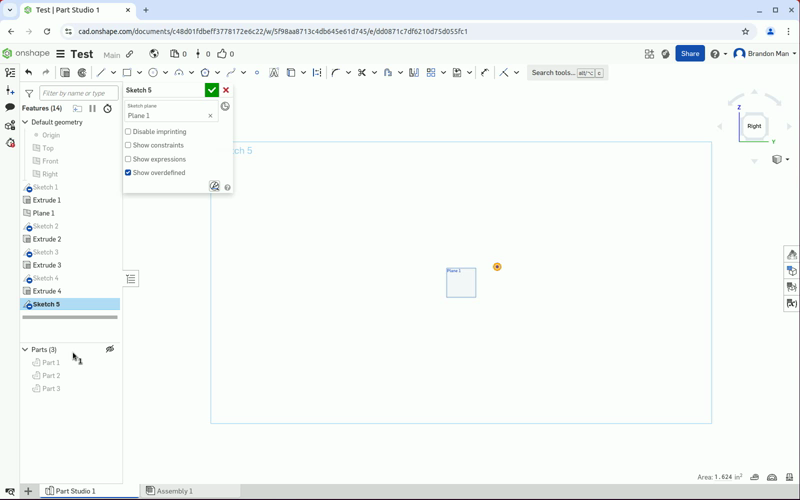
key(shift+y)
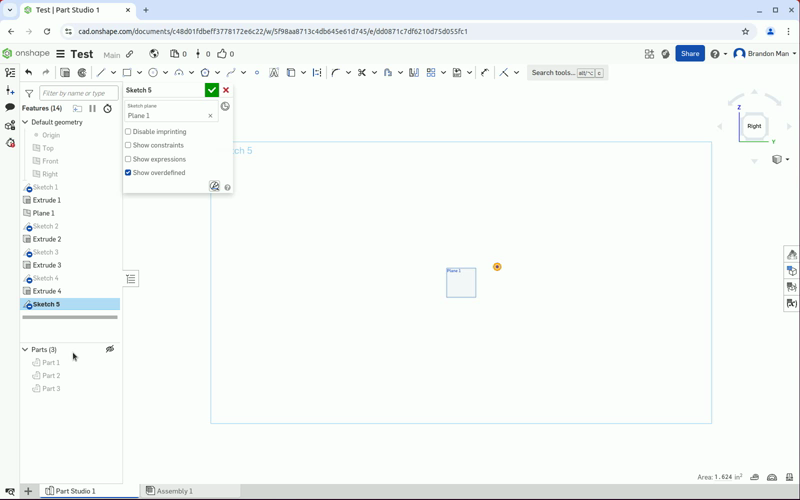
key(shift+e)
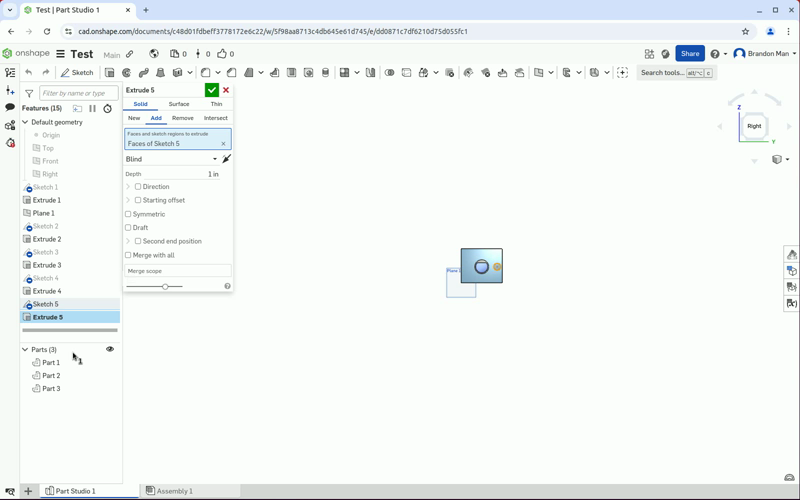
mouse_move(143, 106)
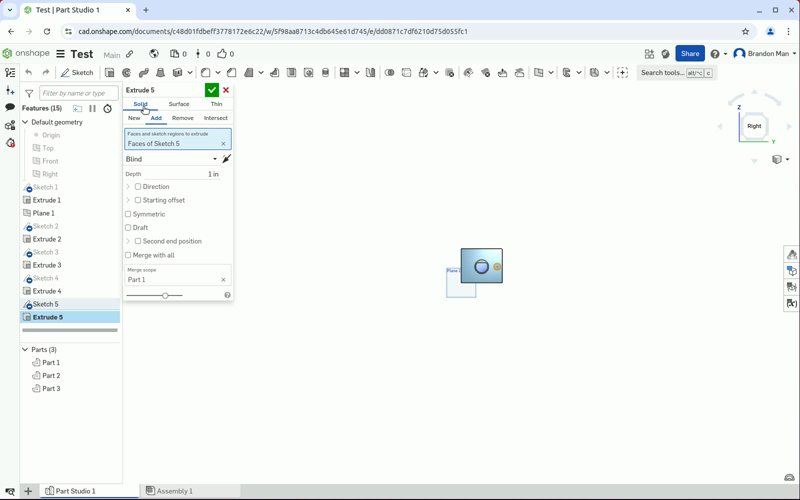
click(143, 106)
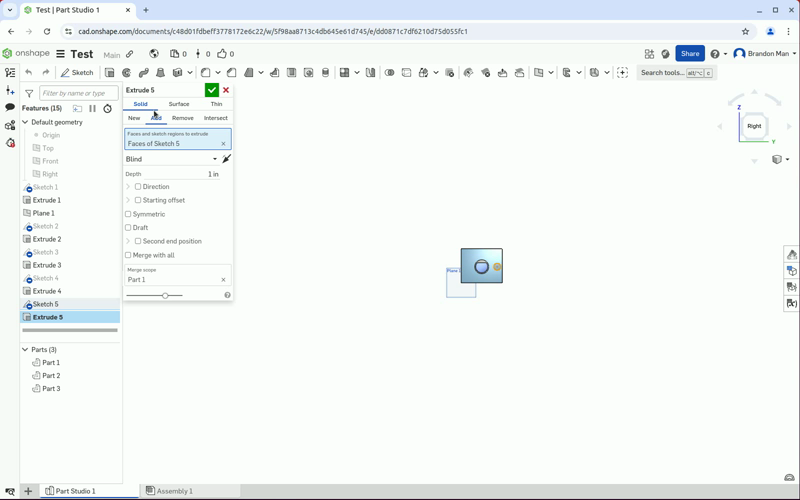
mouse_move(186, 120)
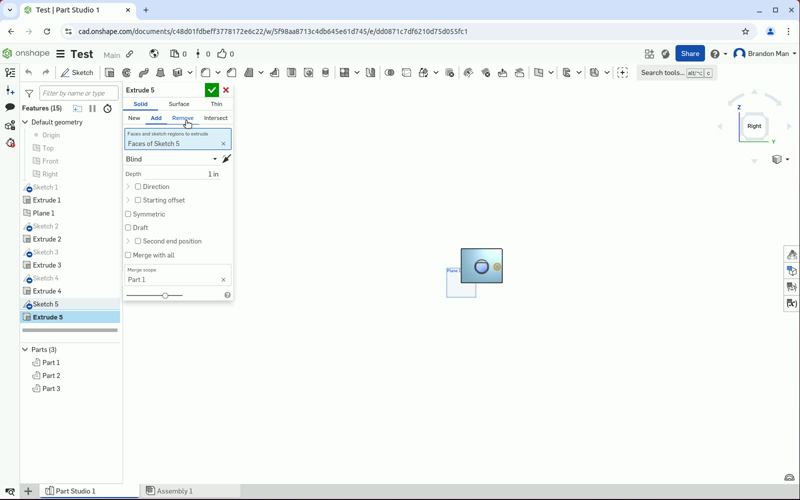
click(186, 120)
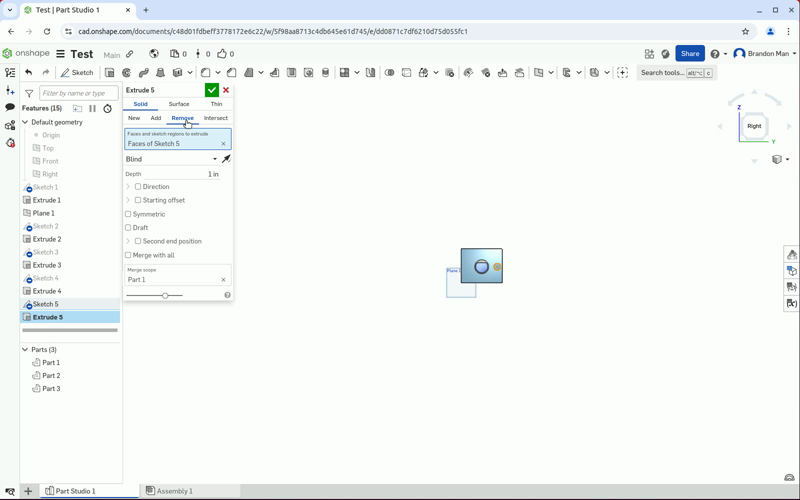
key(tab, 4)
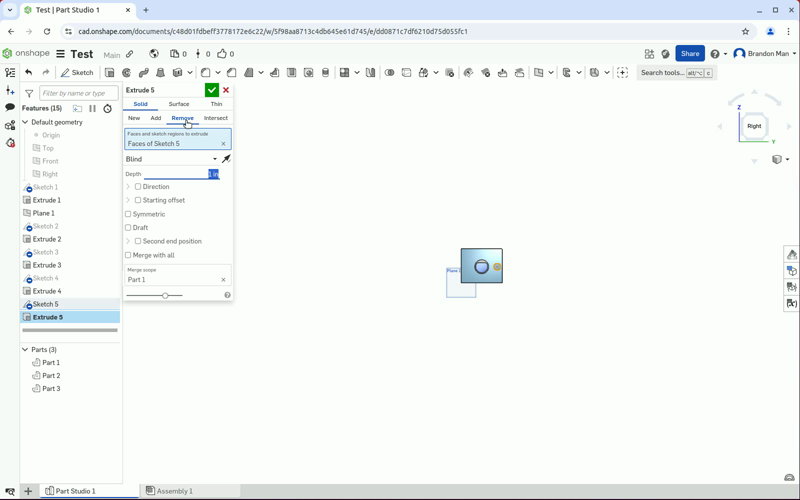
text(6.981)
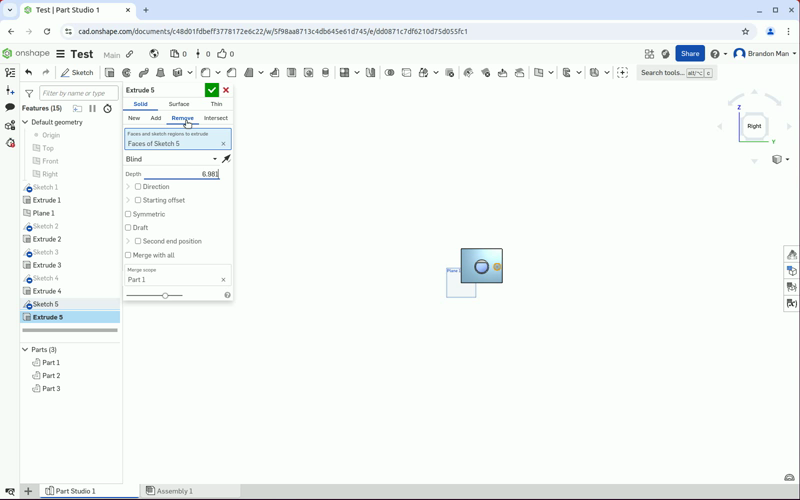
key(tab, 6)
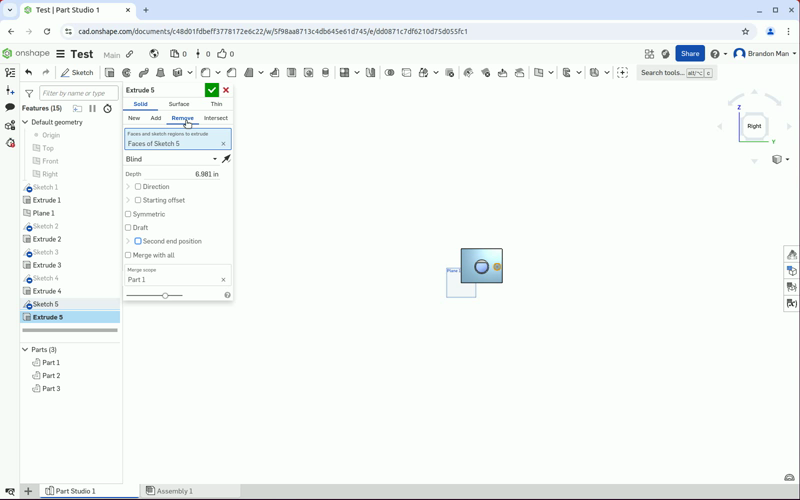
key(space)
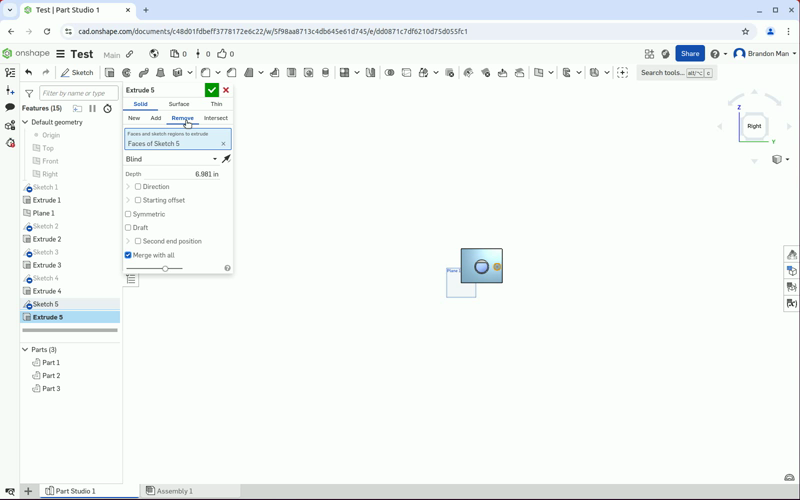
key(enter)
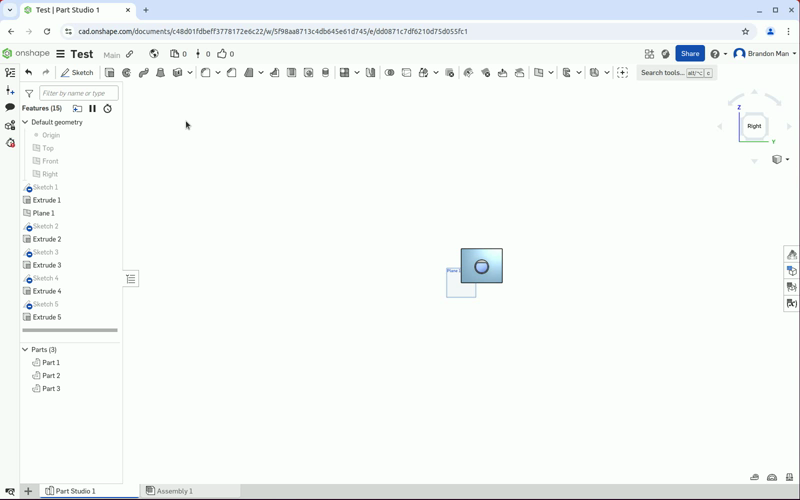
key(shift+h)
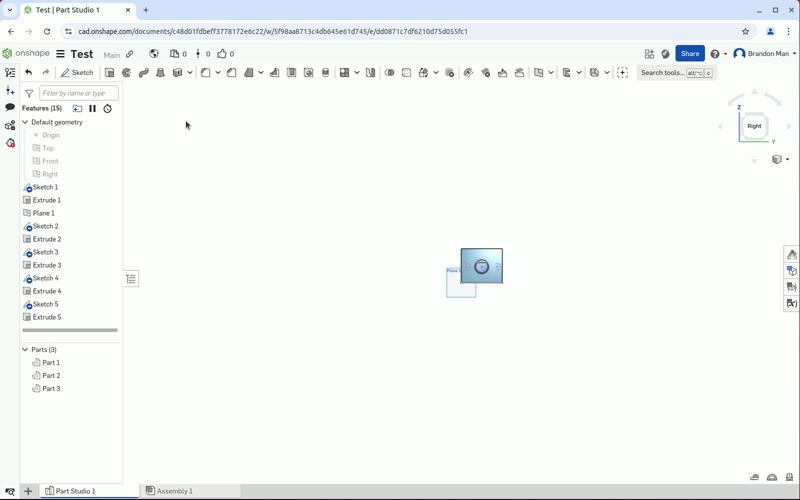
key(shift+h)
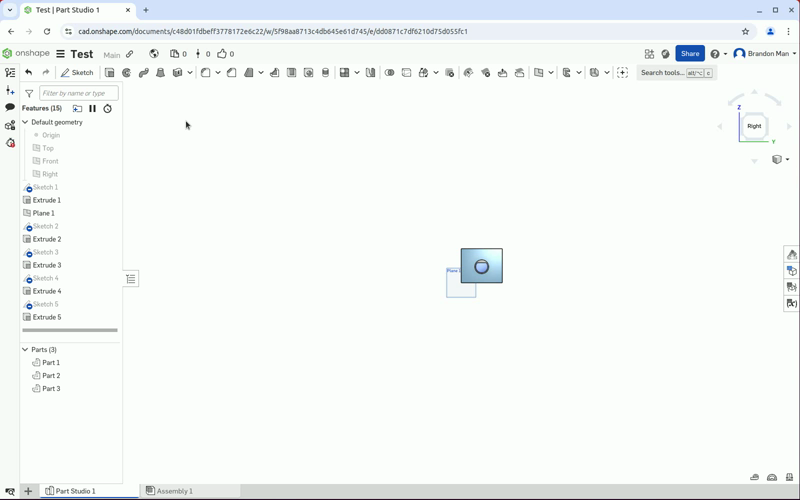
mouse_move(73, 189)
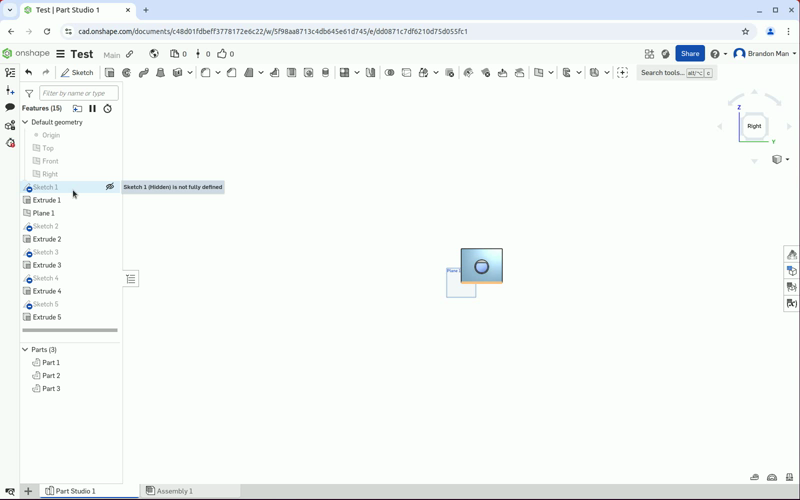
click(73, 189)
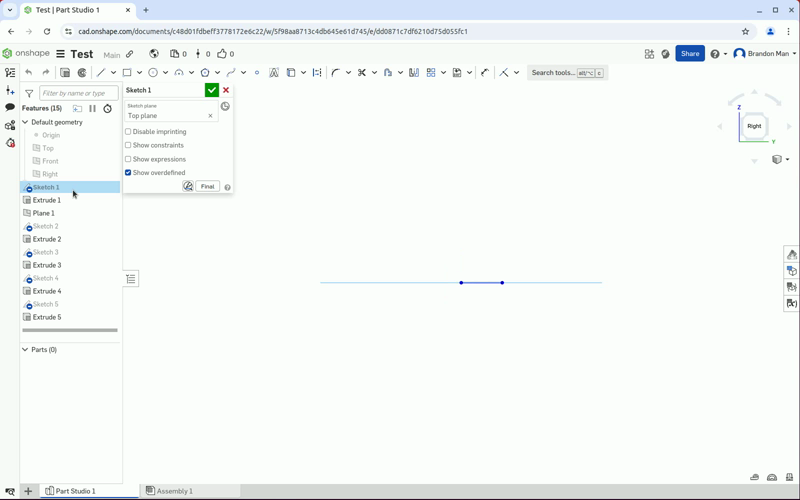
mouse_move(229, 92)
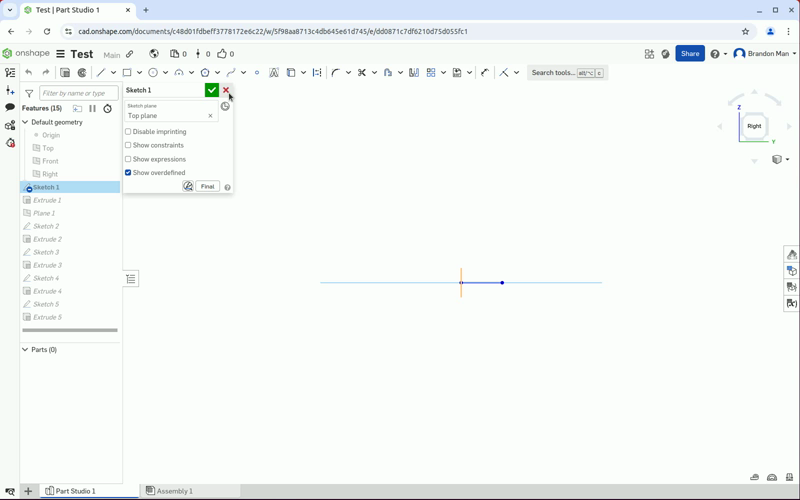
click(229, 92)
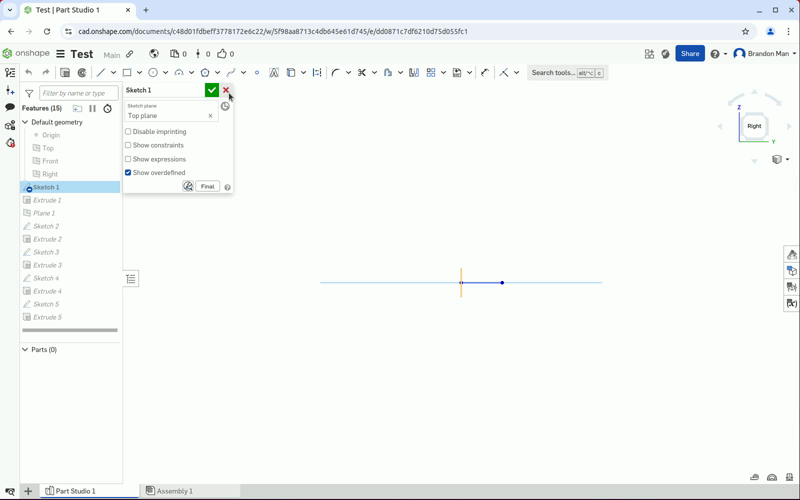
key(shift+s)
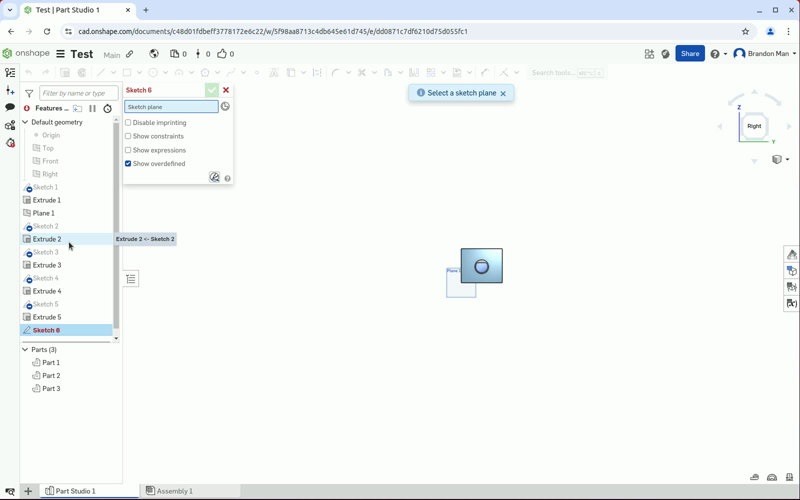
scroll(3)
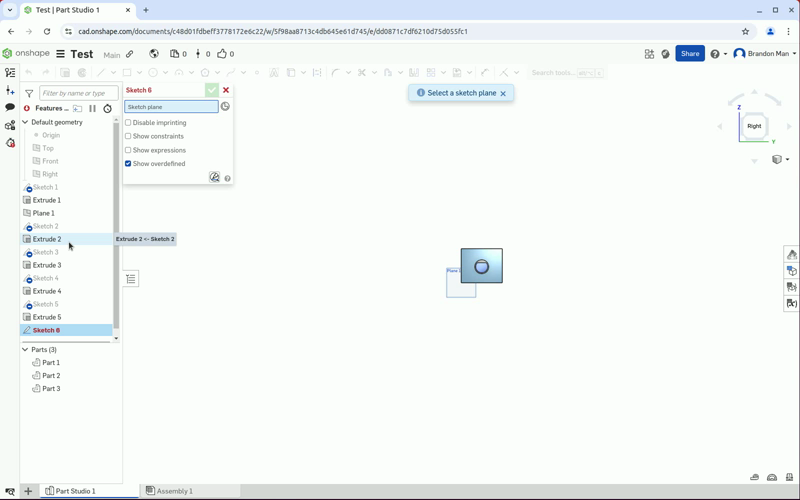
mouse_move(69, 176)
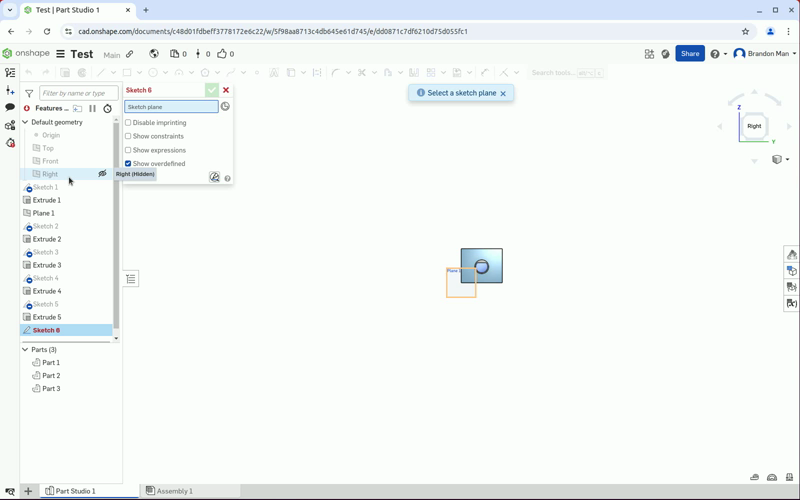
click(69, 176)
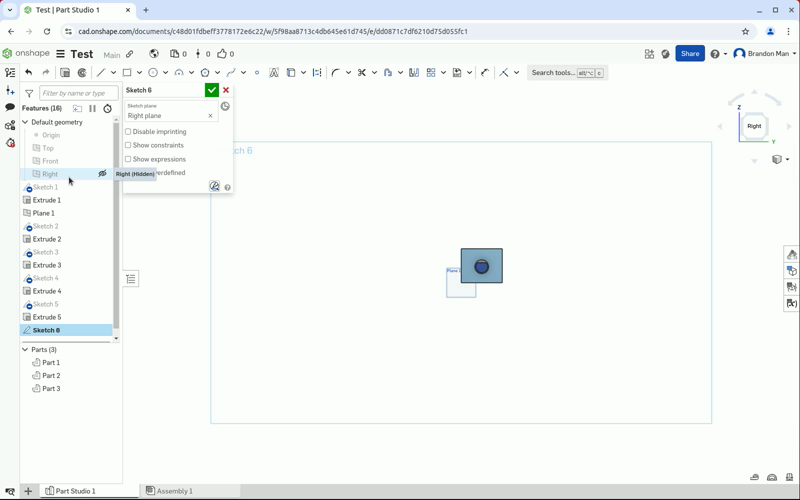
mouse_move(73, 352)
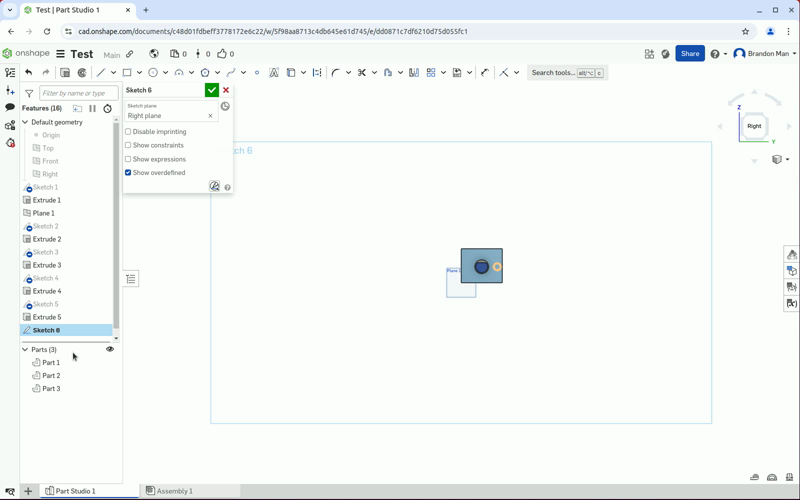
key(y)
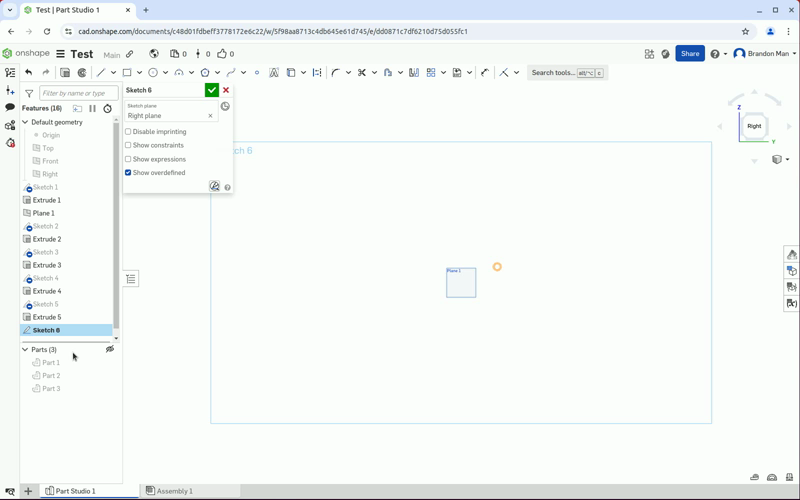
key(c)
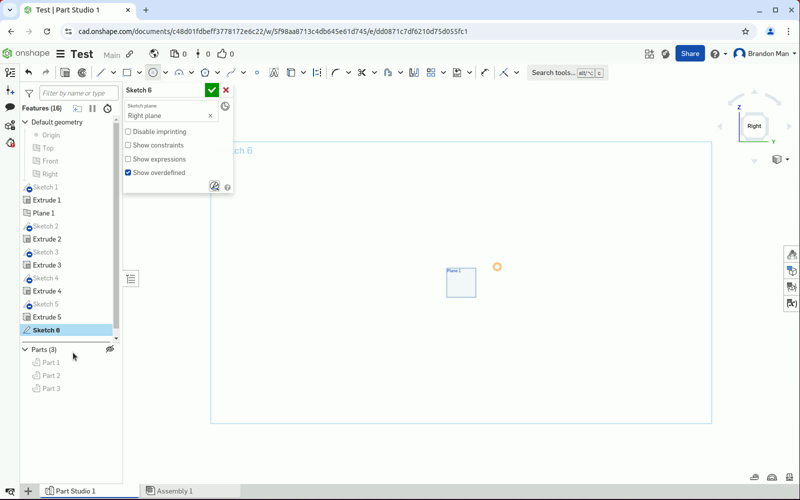
key_down(shift)
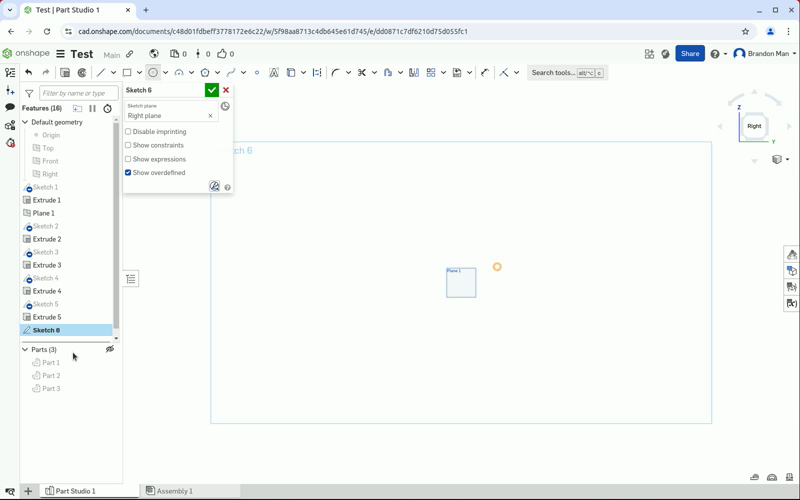
mouse_move(481, 266)
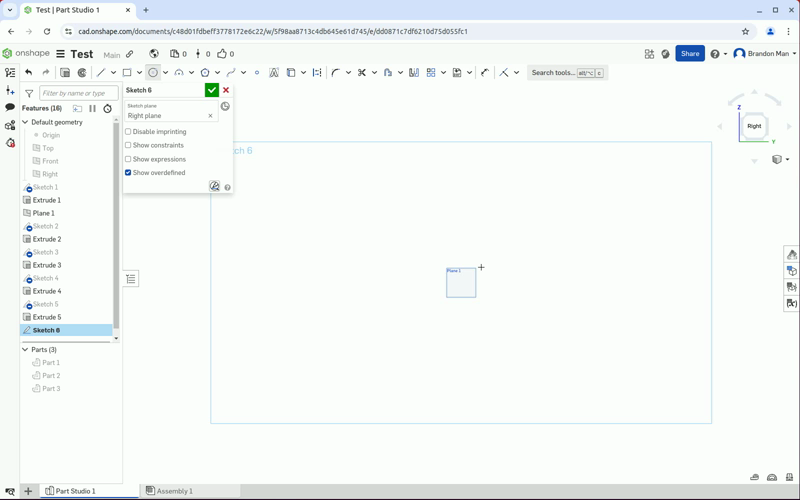
click(481, 266)
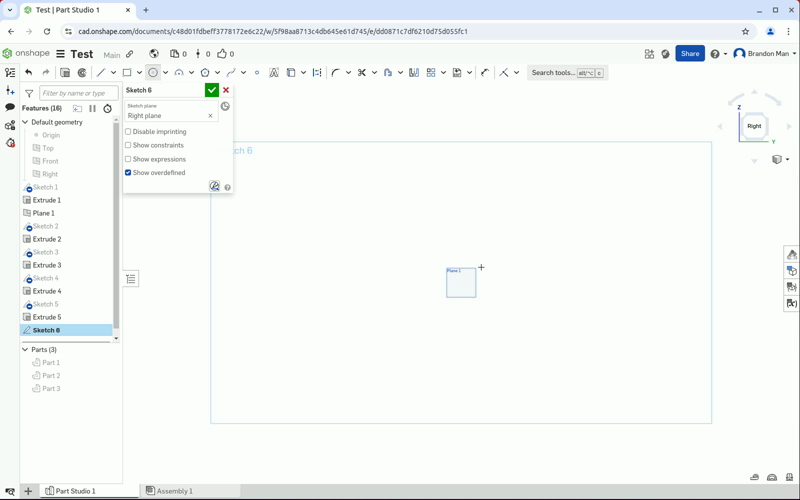
key_up(shift)
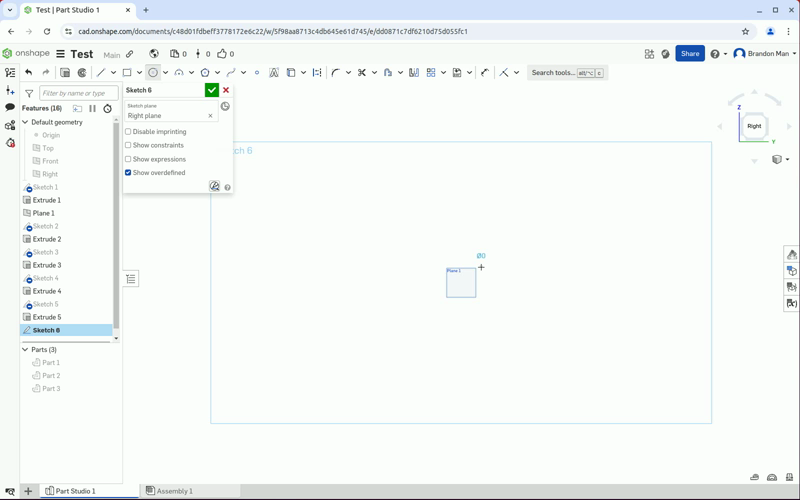
mouse_move(489, 266)
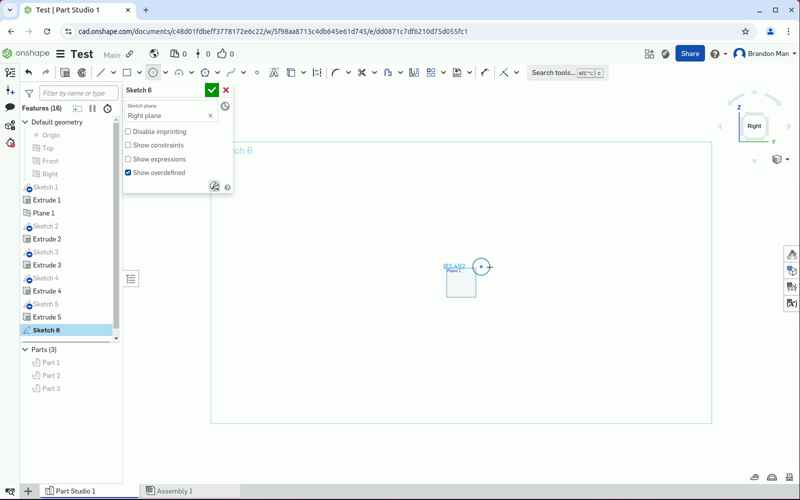
click(489, 266)
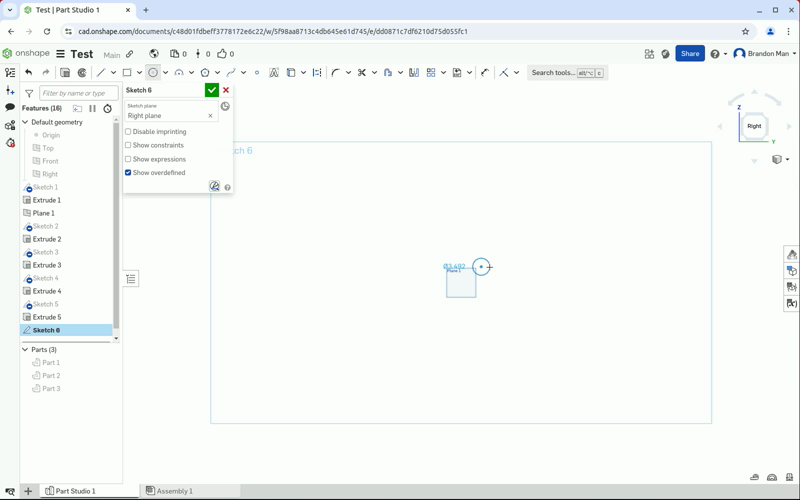
key(esc)
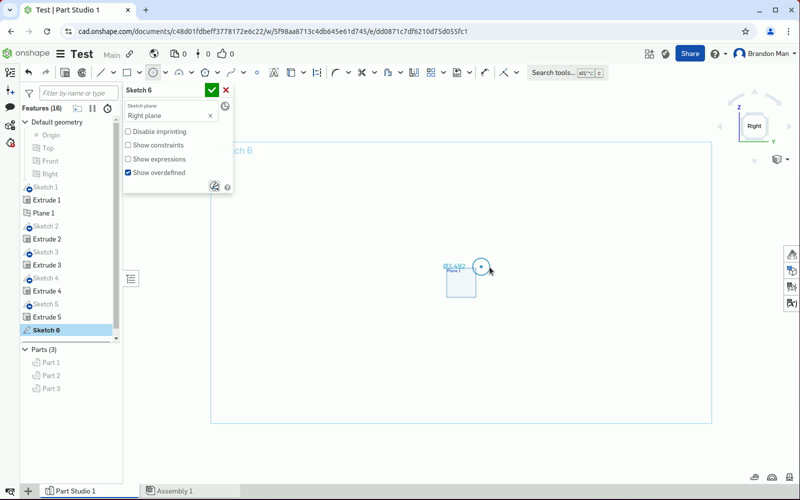
mouse_move(474, 270)
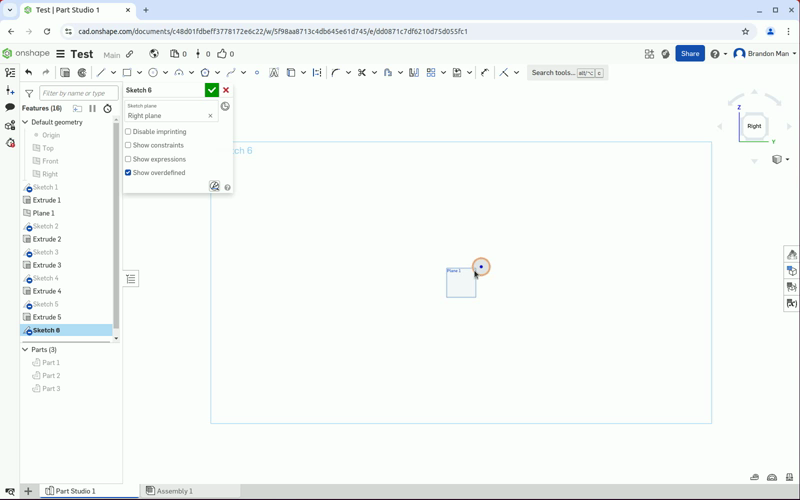
scroll(6)
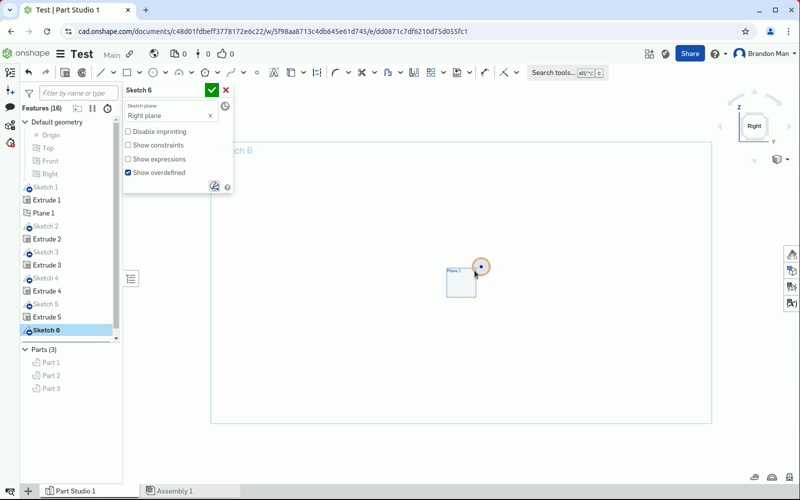
scroll(6)
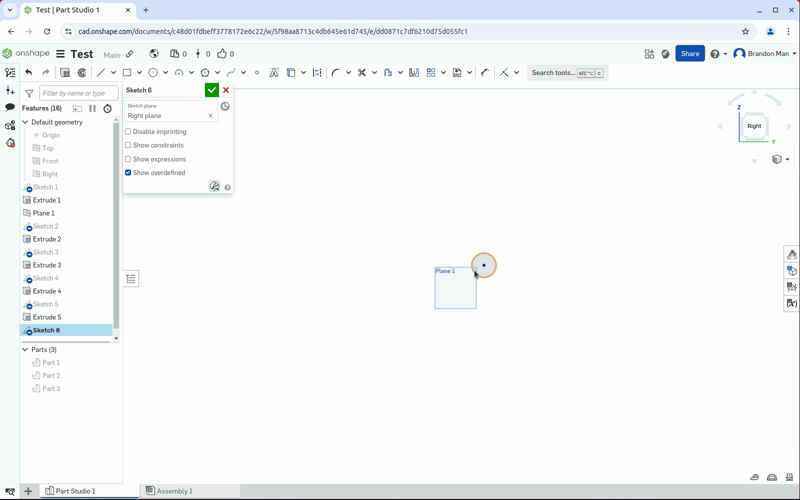
scroll(6)
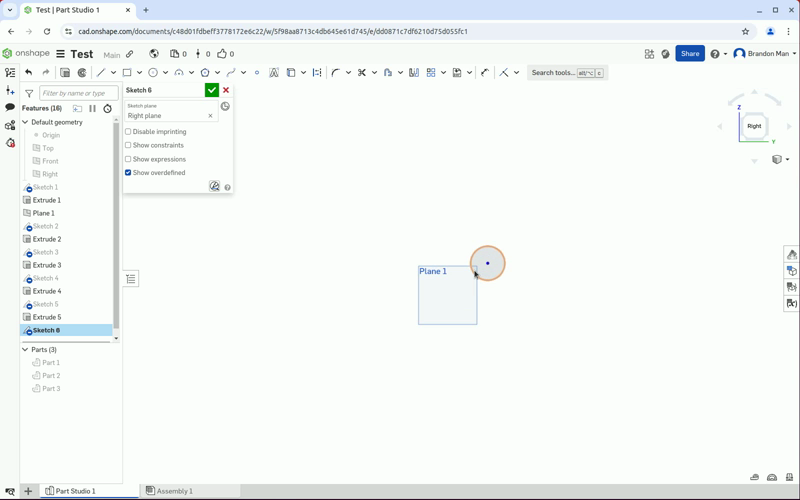
scroll(6)
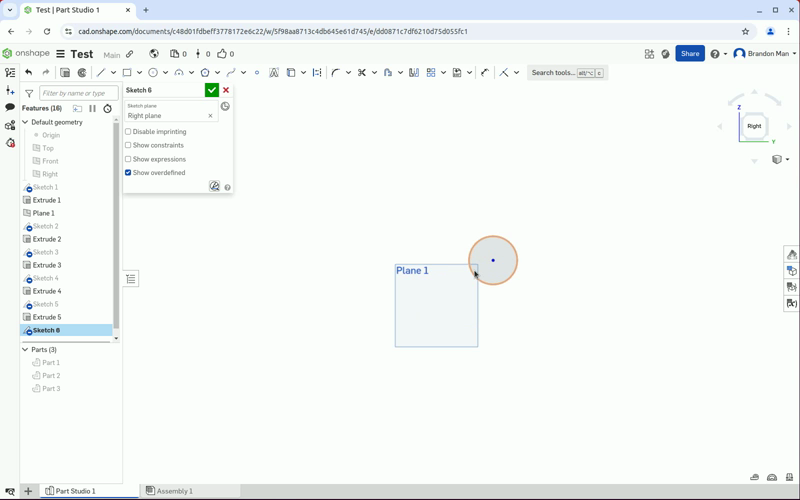
scroll(6)
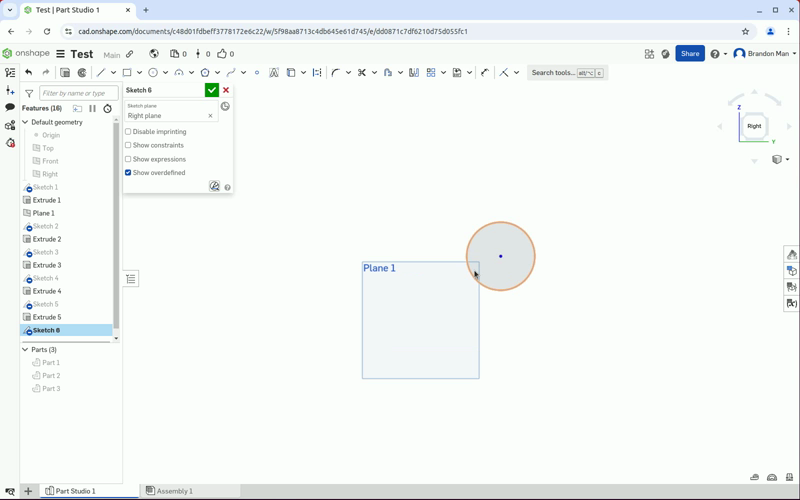
scroll(6)
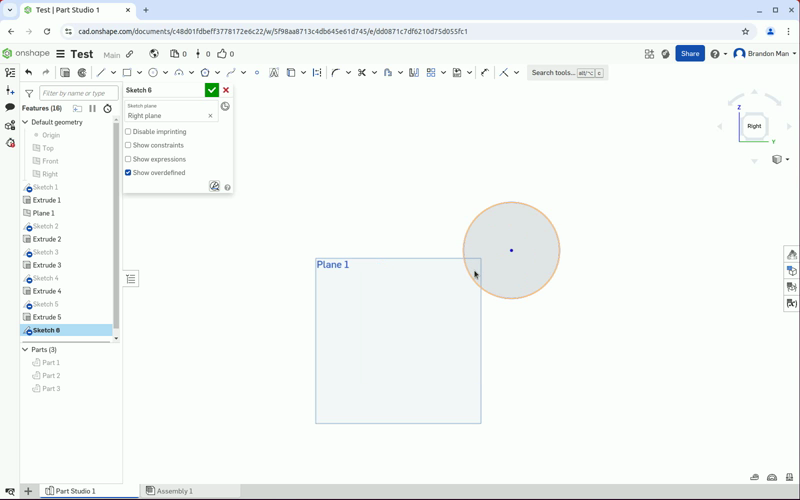
scroll(6)
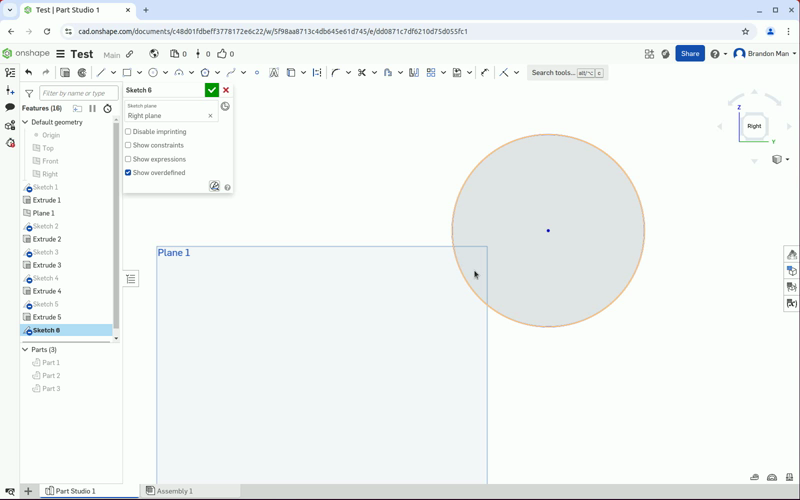
click(474, 270)
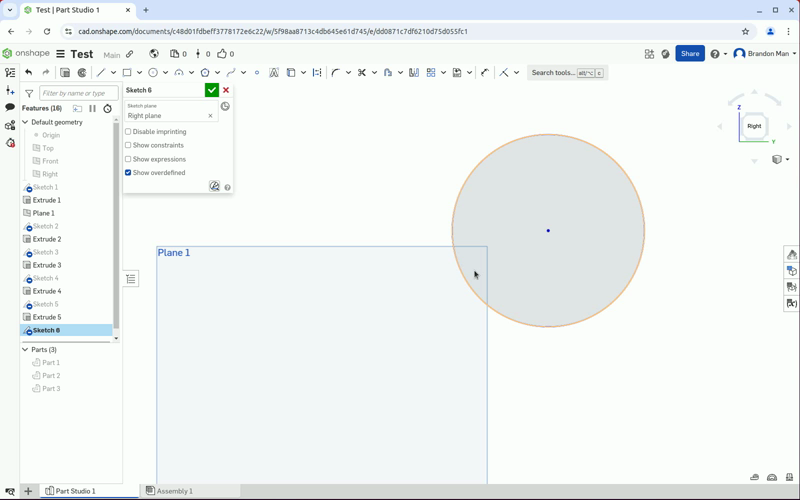
scroll(-6)
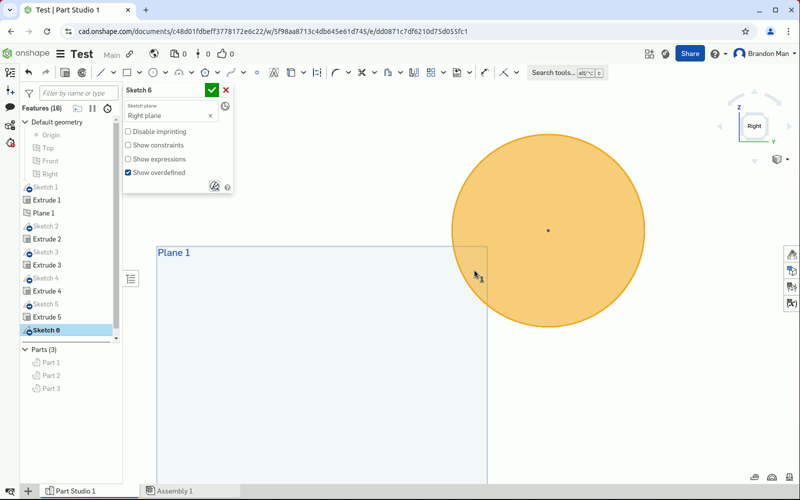
scroll(-6)
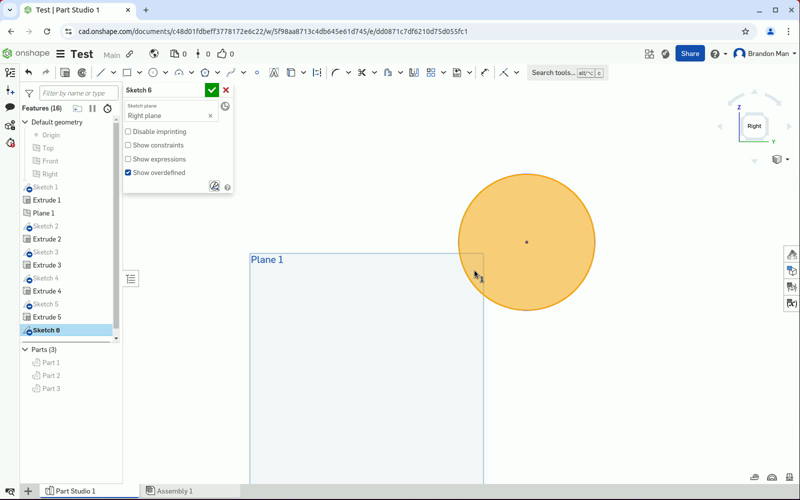
scroll(-6)
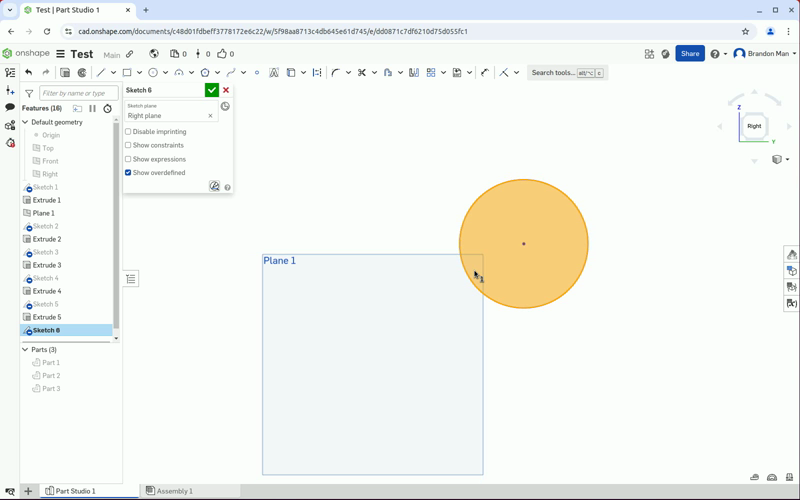
scroll(-6)
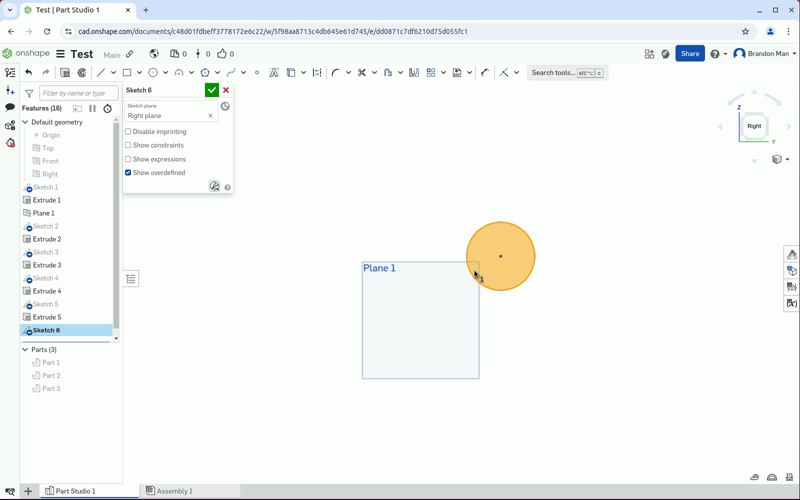
scroll(-6)
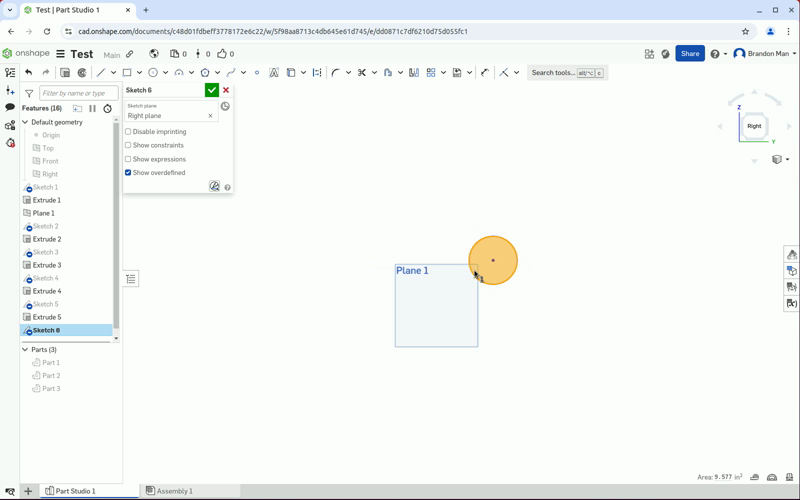
scroll(-6)
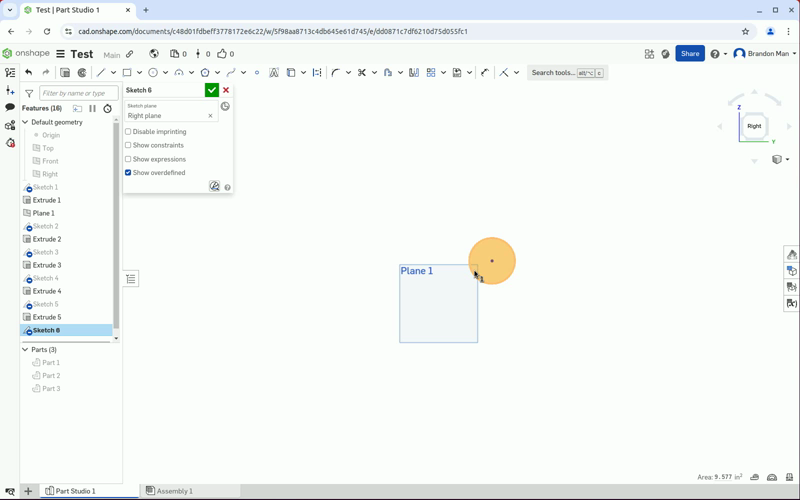
scroll(-6)
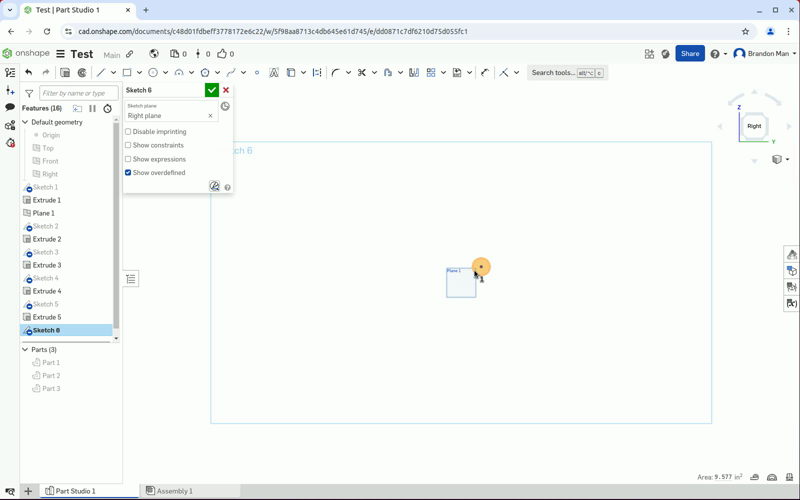
mouse_move(73, 352)
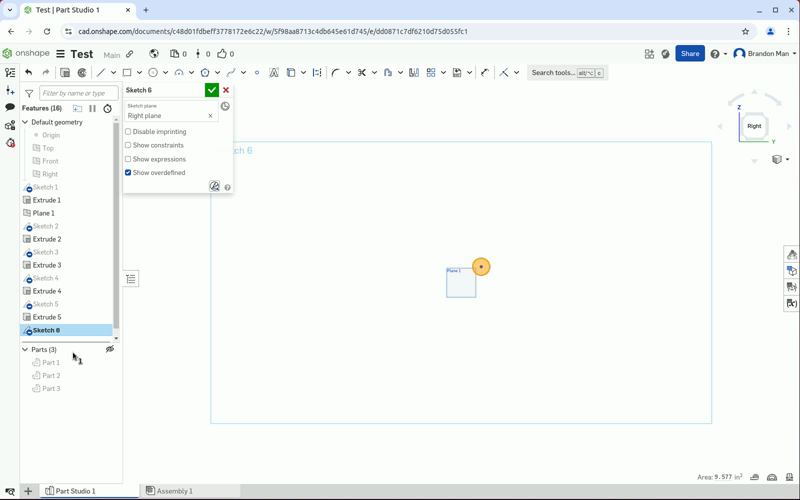
key(shift+y)
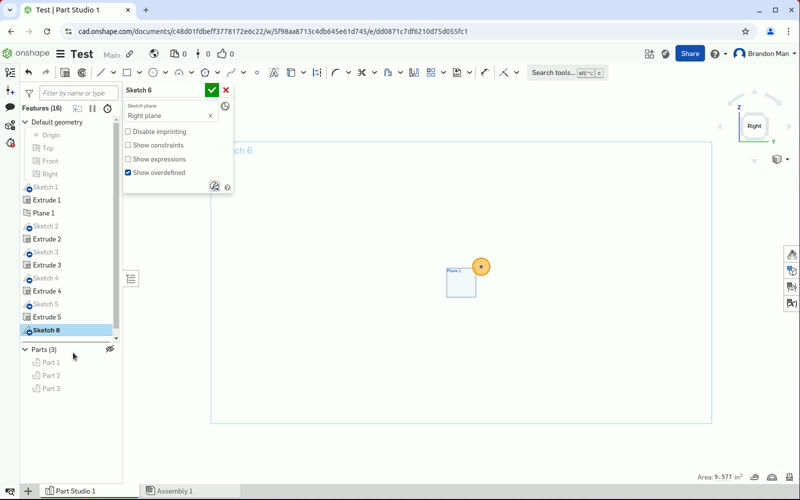
key(shift+e)
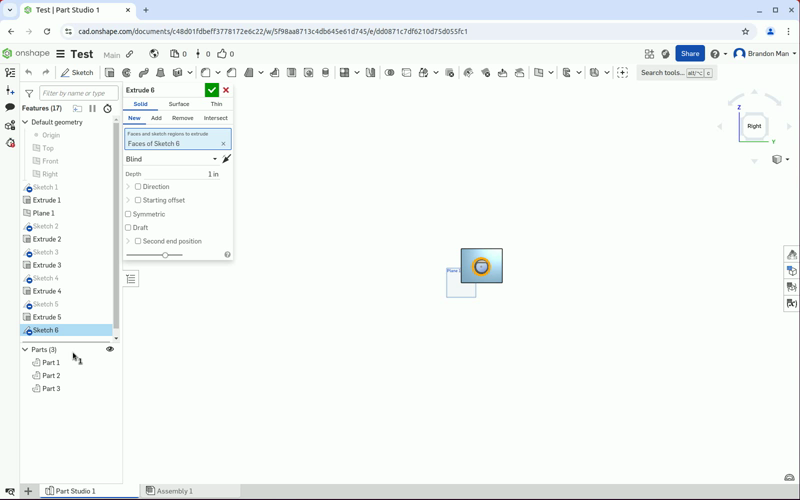
mouse_move(143, 106)
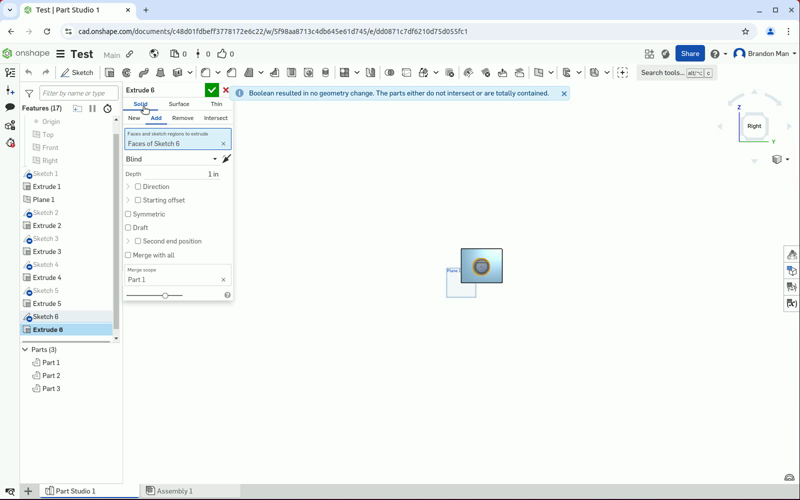
click(143, 106)
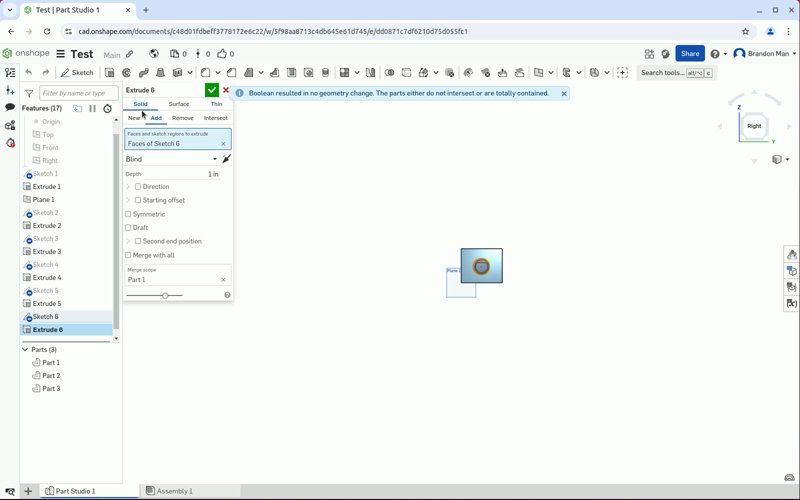
mouse_move(137, 120)
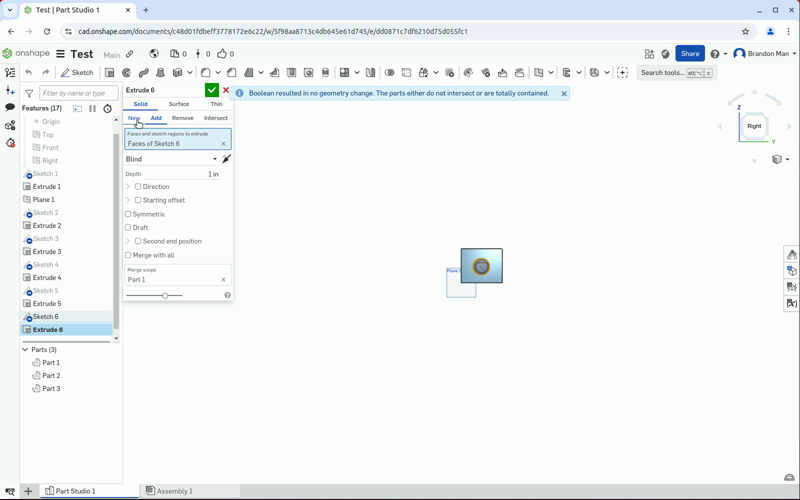
click(137, 120)
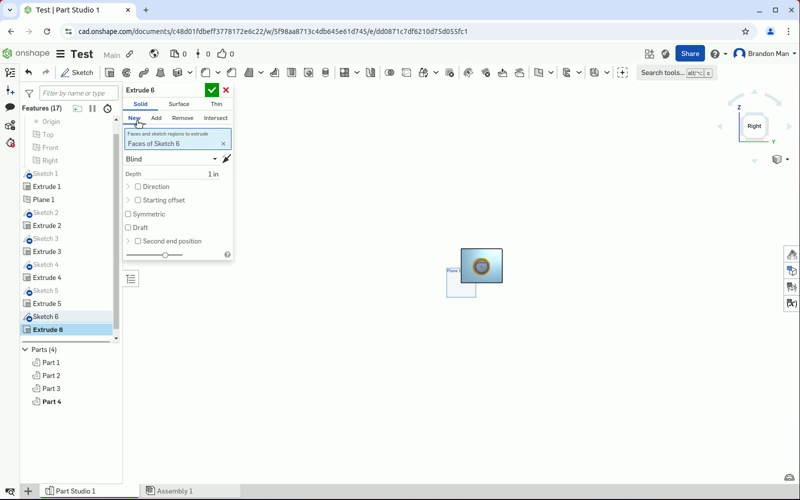
key(tab, 4)
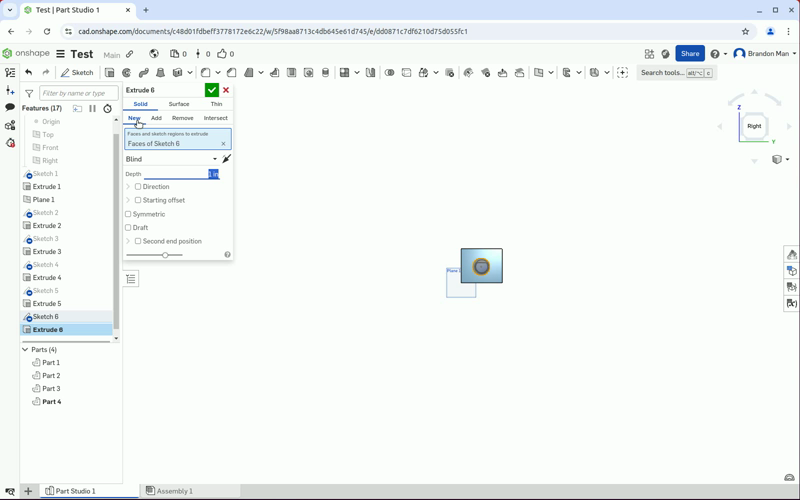
text(1.444)
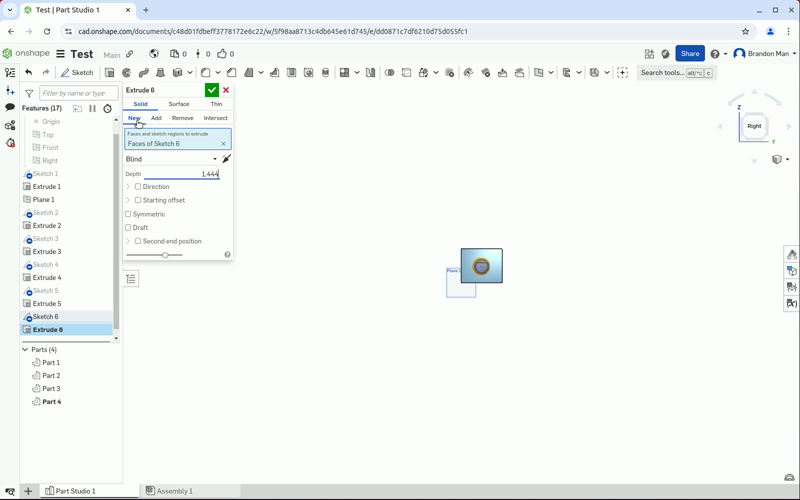
key(enter)
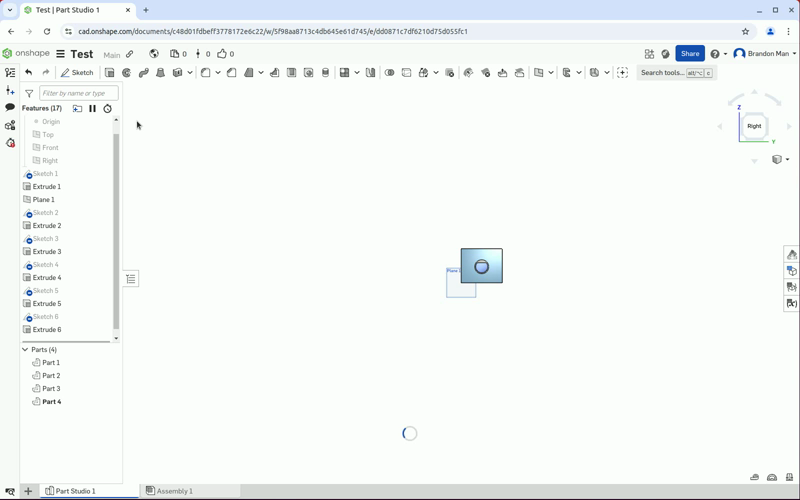
key(shift+h)
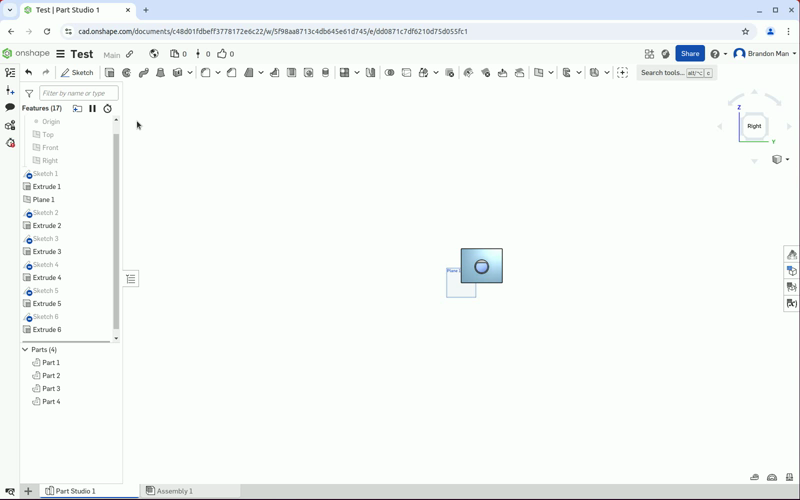
key(shift+h)
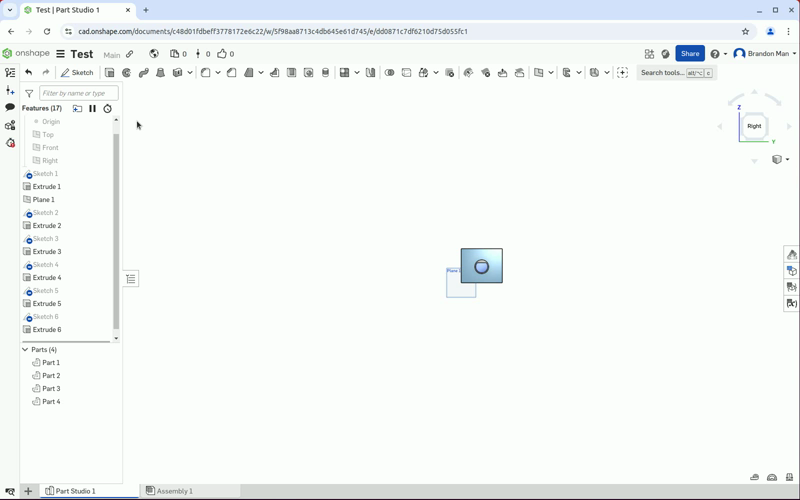
mouse_move(69, 176)
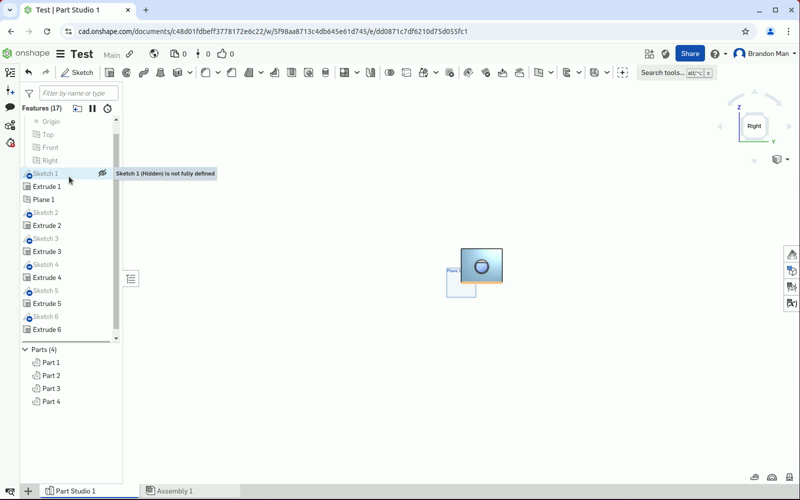
click(69, 176)
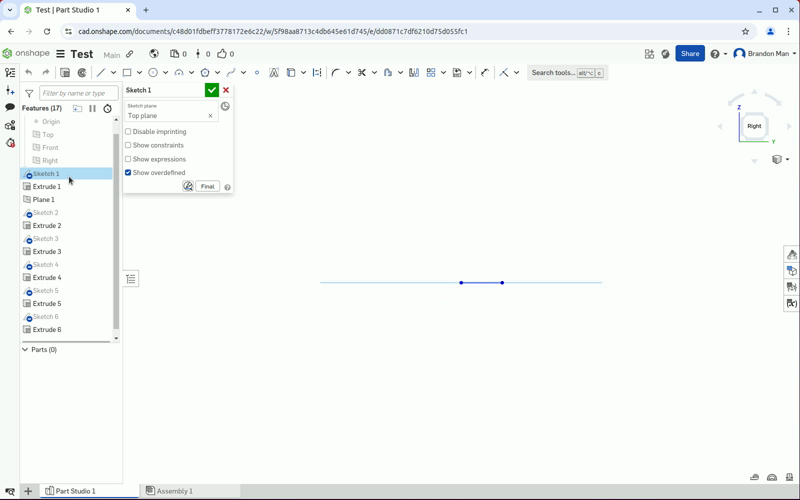
mouse_move(229, 92)
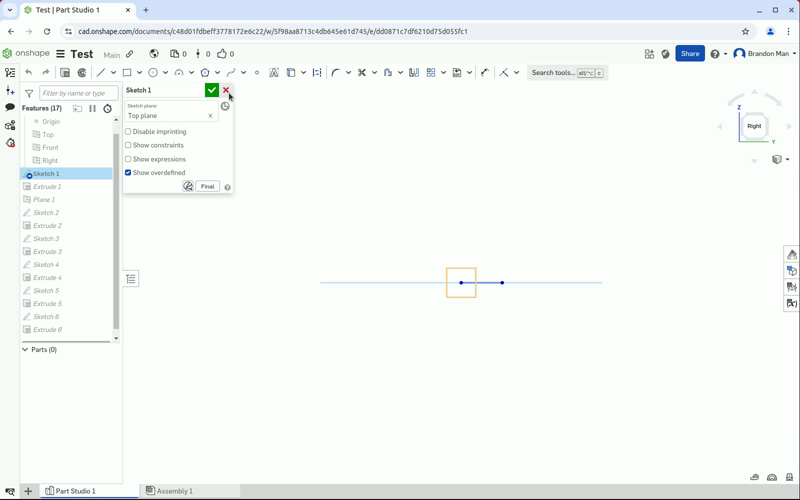
click(229, 92)
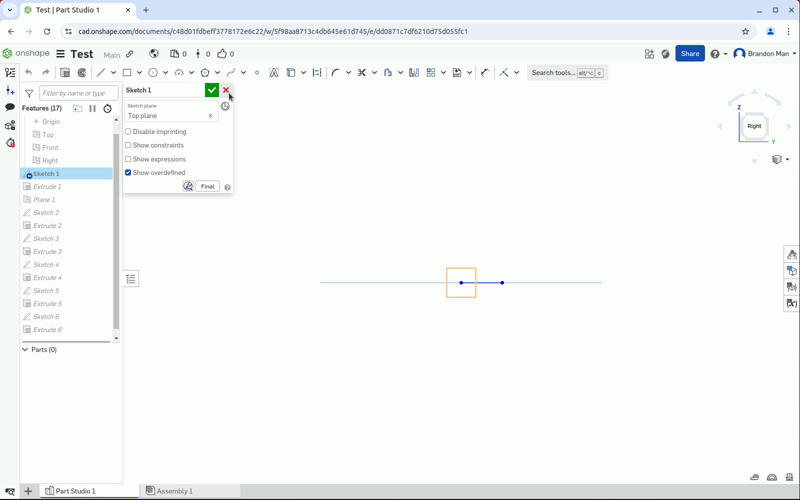
key(shift+s)
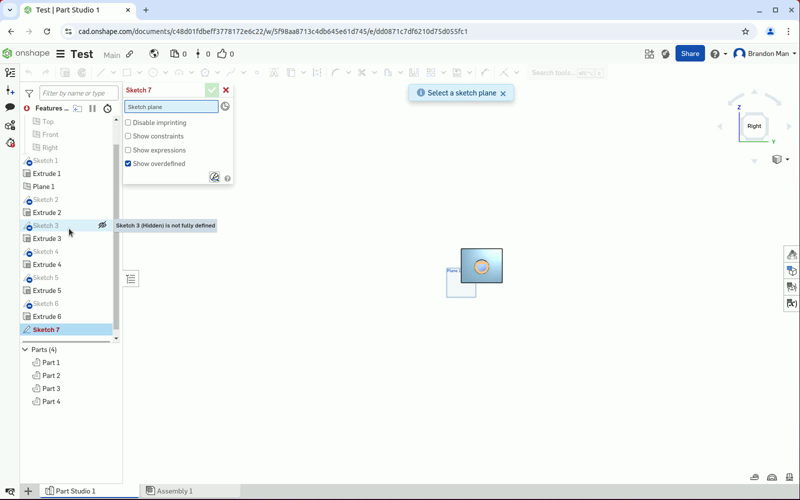
scroll(3)
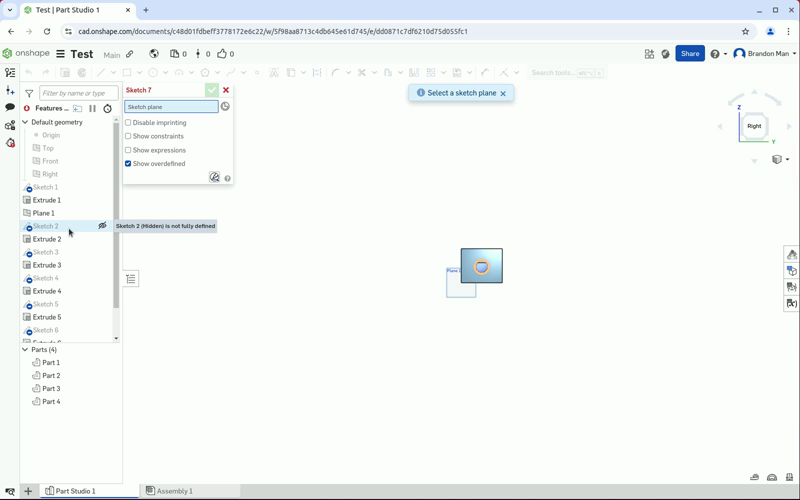
mouse_move(69, 176)
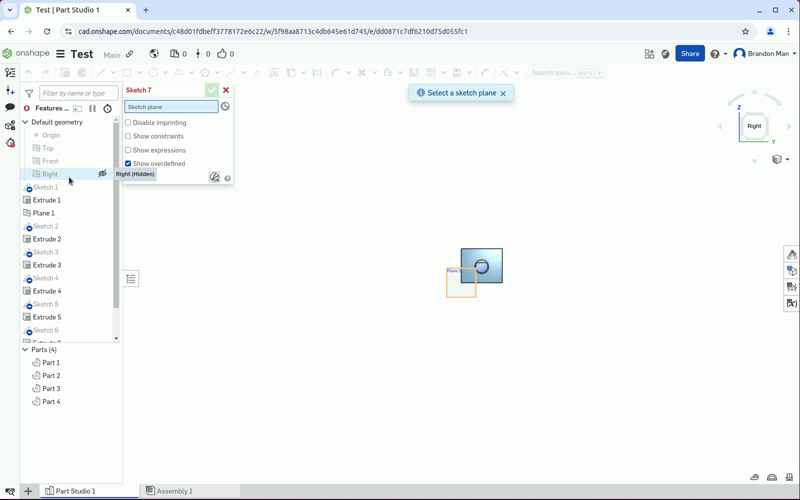
click(69, 176)
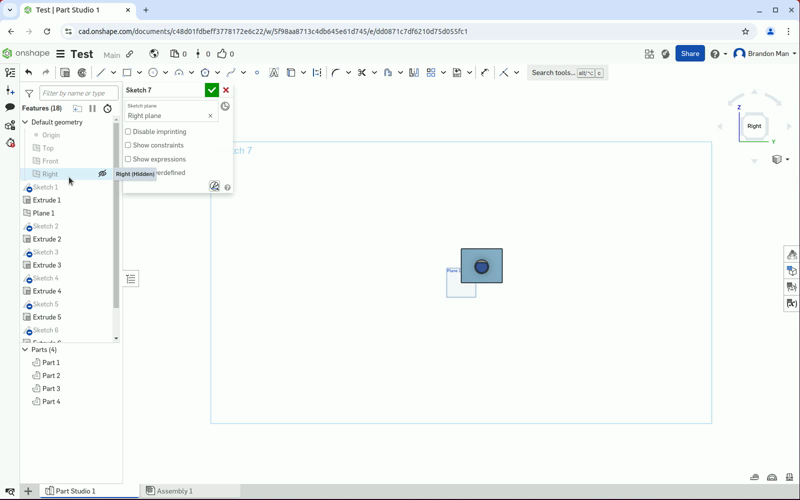
mouse_move(73, 352)
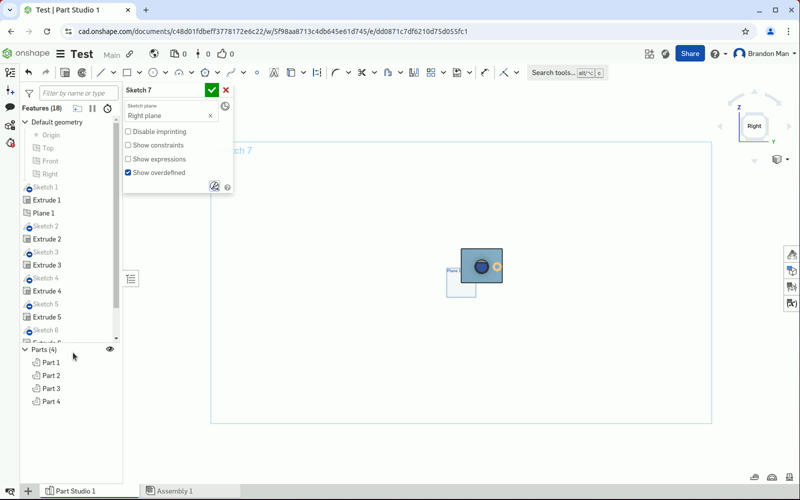
key(y)
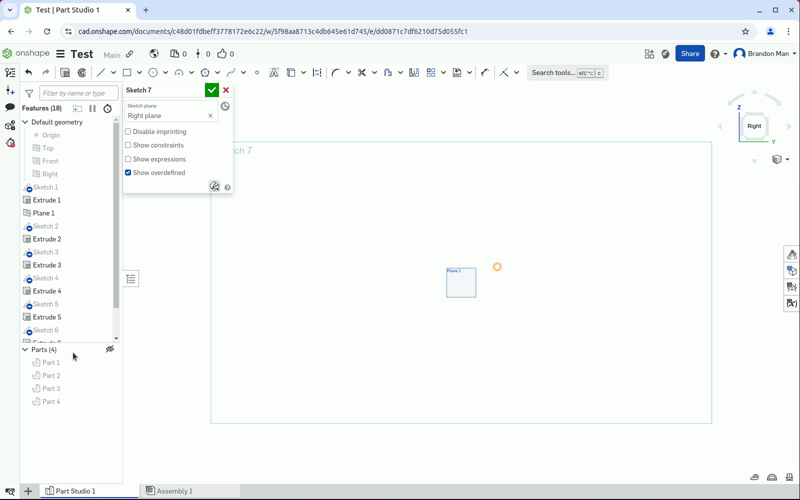
key(l)
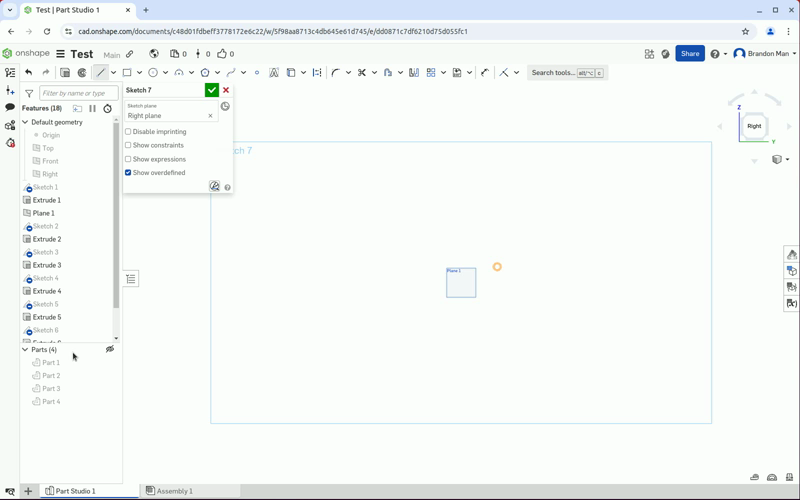
key_down(shift)
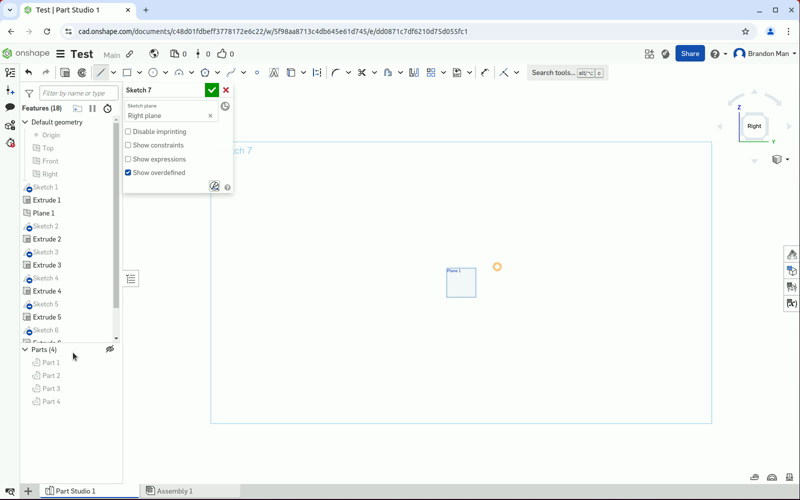
mouse_move(467, 268)
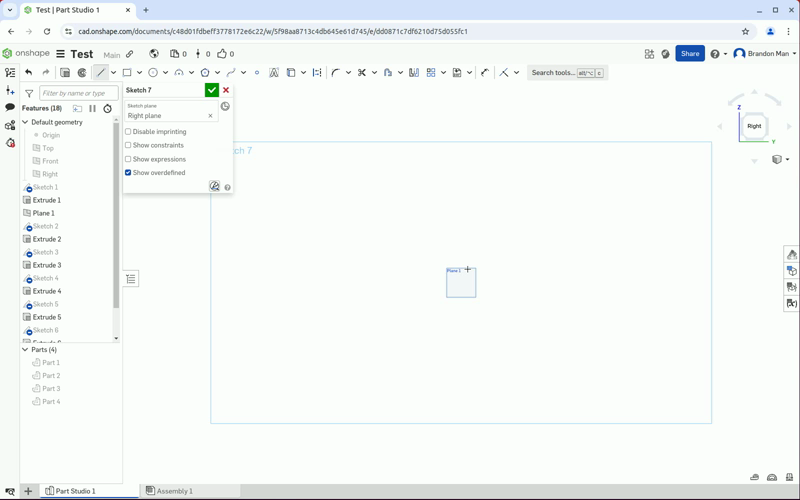
click(467, 268)
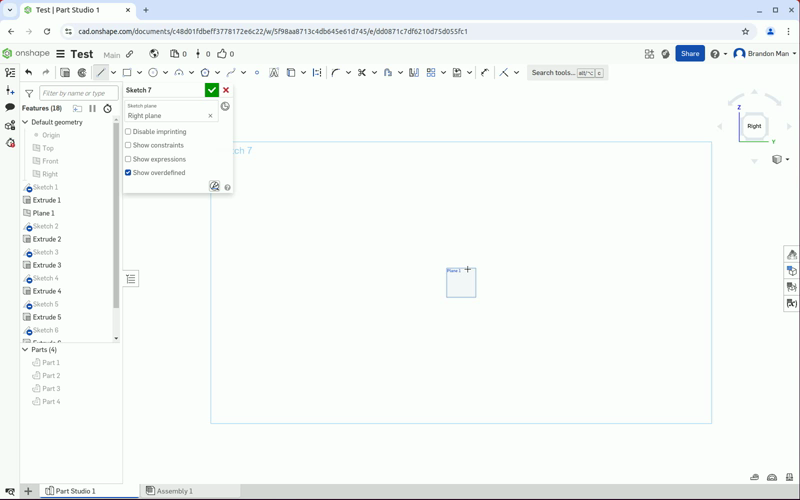
key_up(shift)
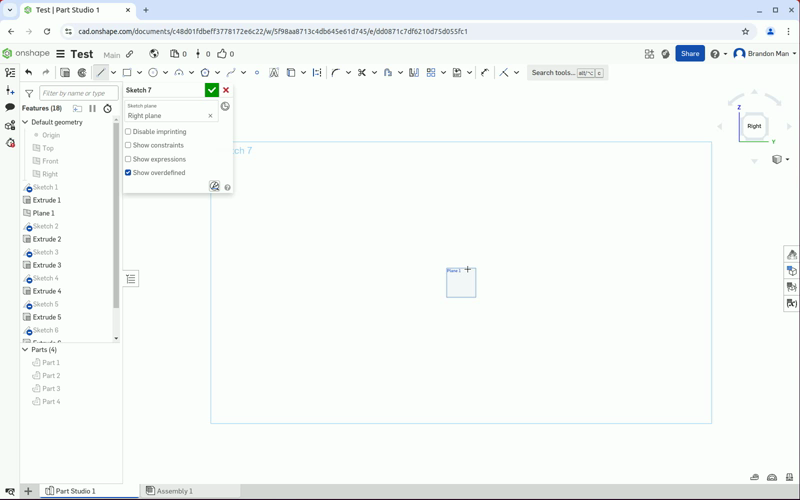
key_down(shift)
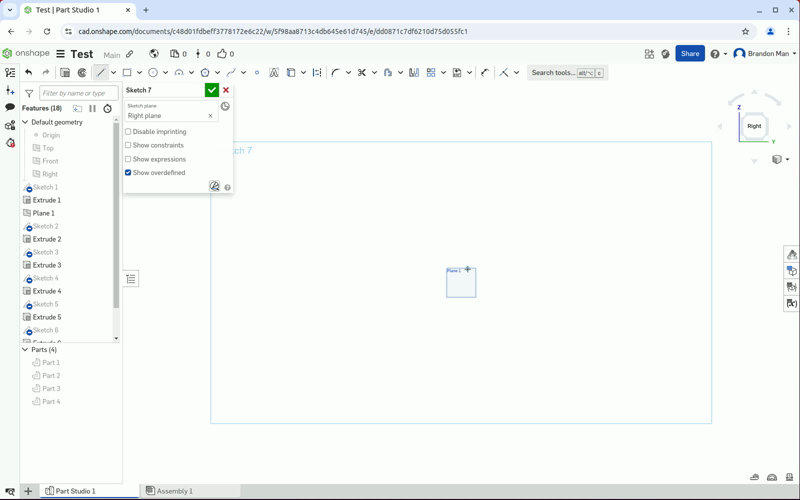
mouse_move(497, 268)
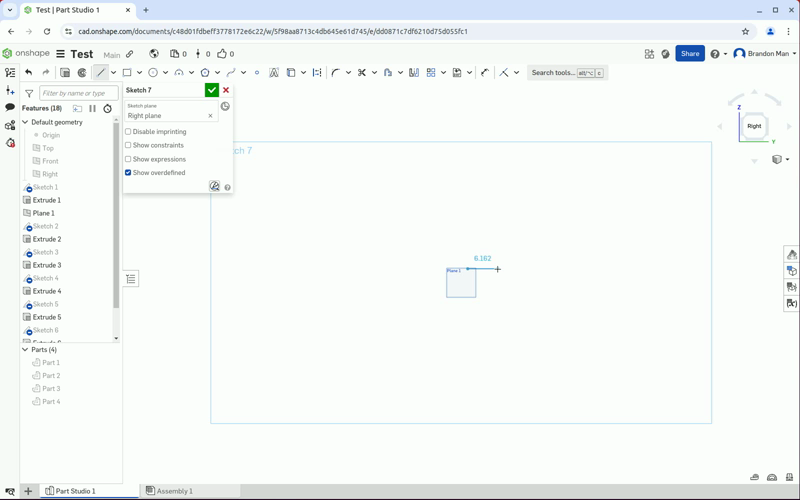
mouse_move(468, 268)
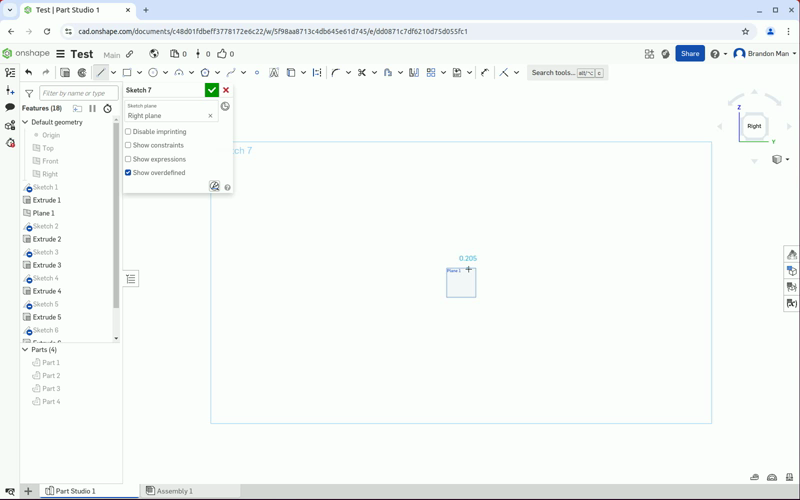
scroll(6)
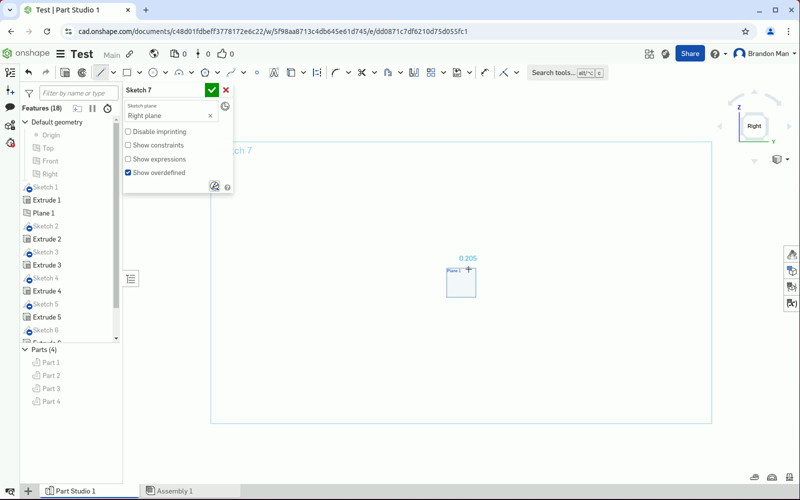
scroll(6)
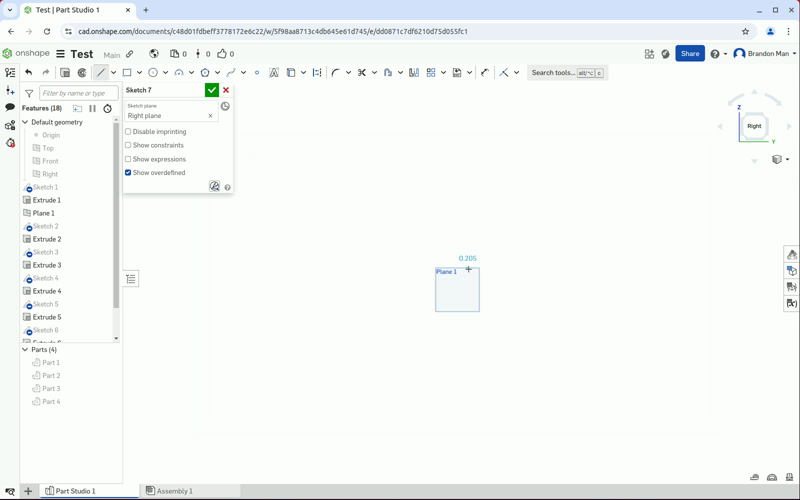
scroll(6)
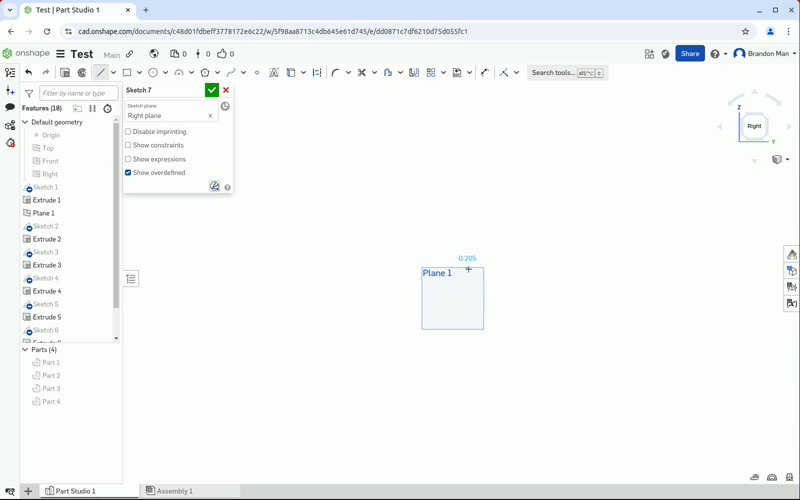
scroll(6)
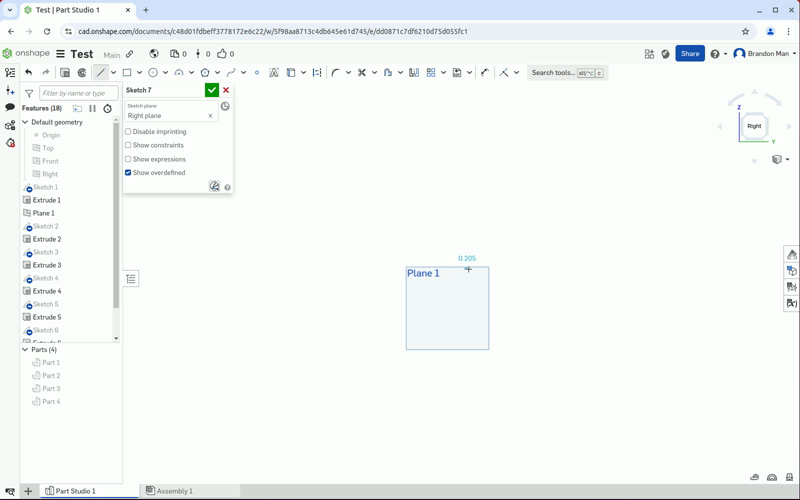
scroll(6)
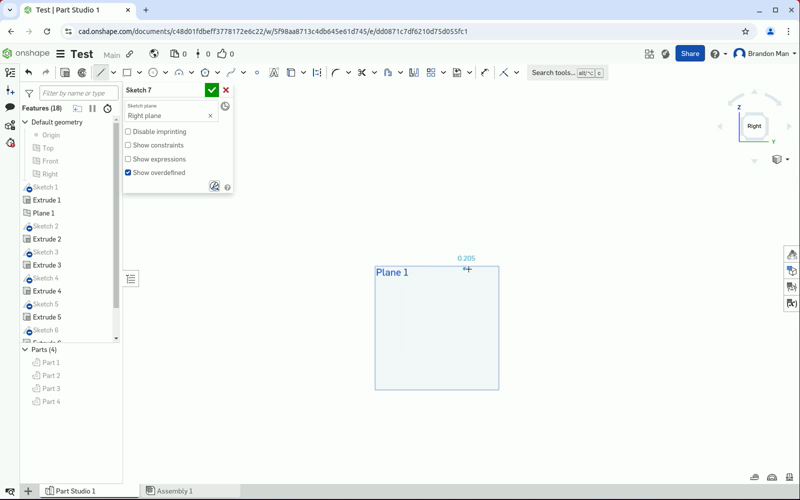
scroll(6)
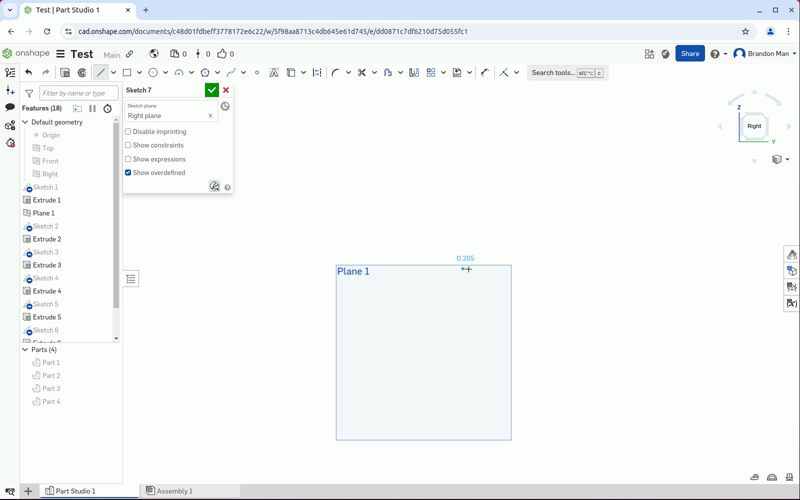
scroll(6)
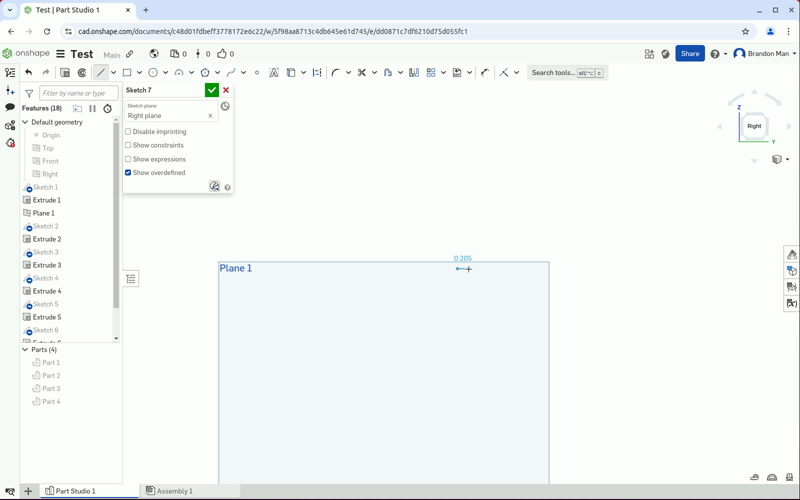
click(468, 268)
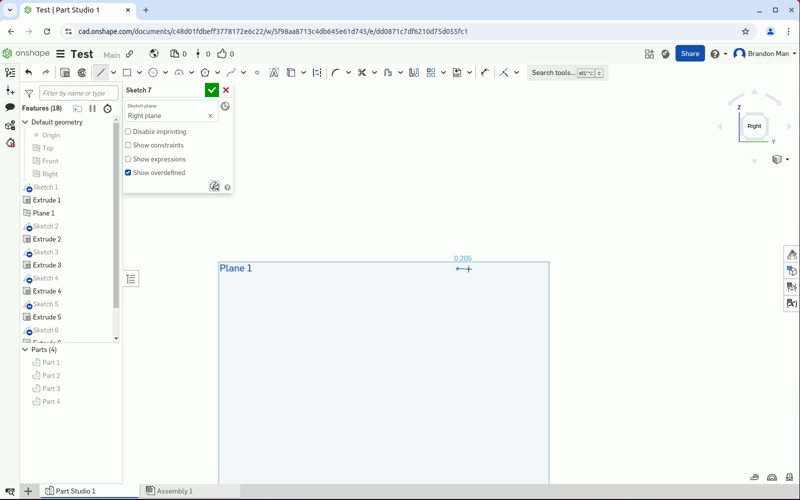
scroll(-6)
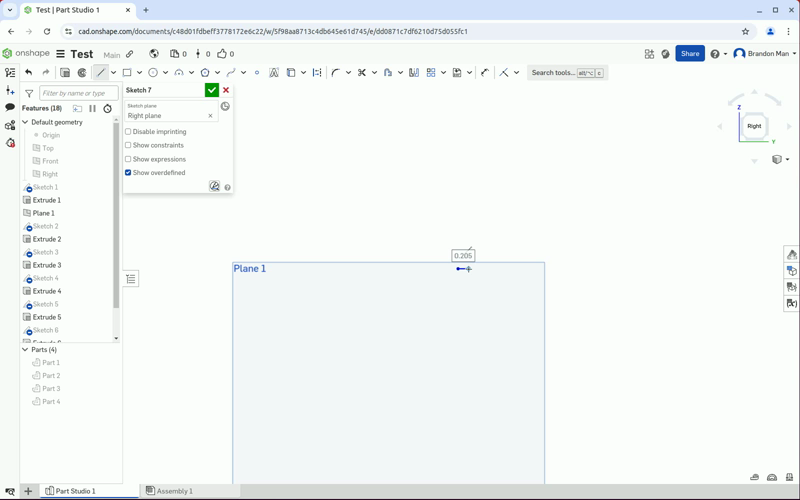
scroll(-6)
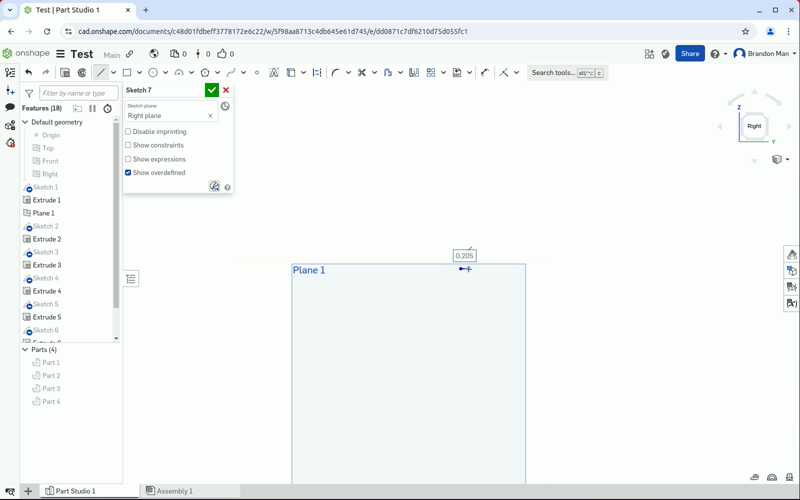
scroll(-6)
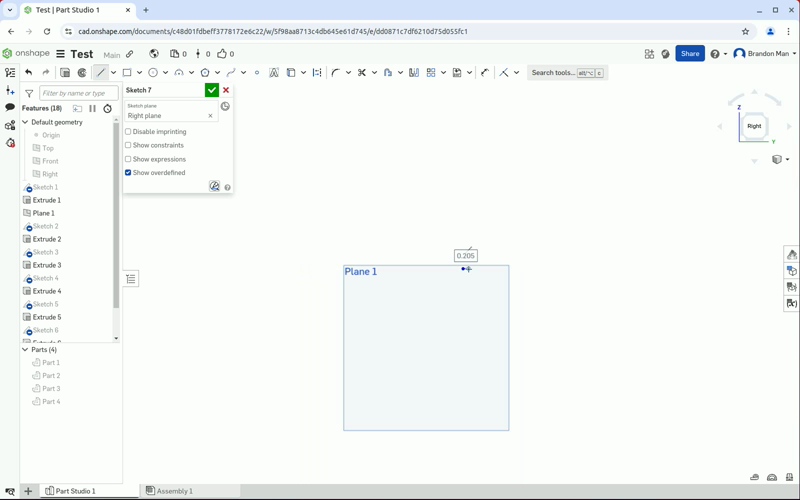
scroll(-6)
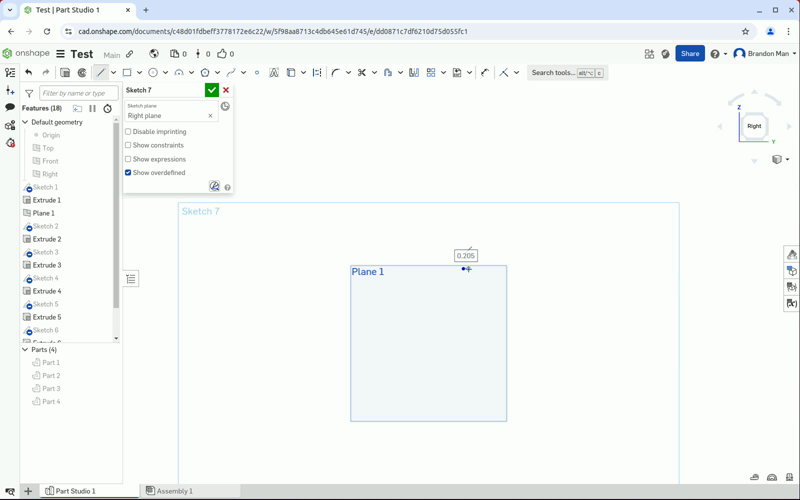
scroll(-6)
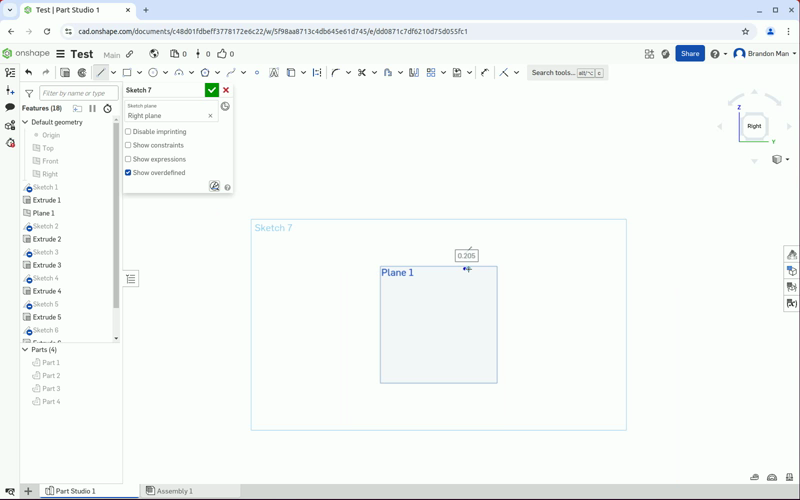
scroll(-6)
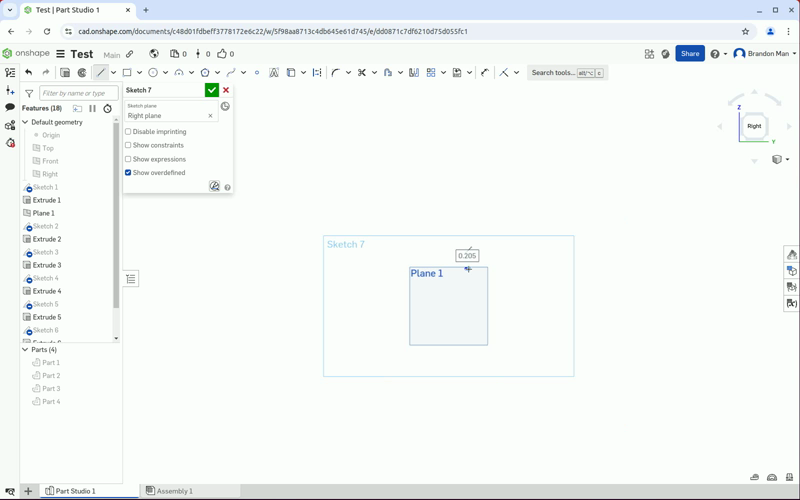
scroll(-6)
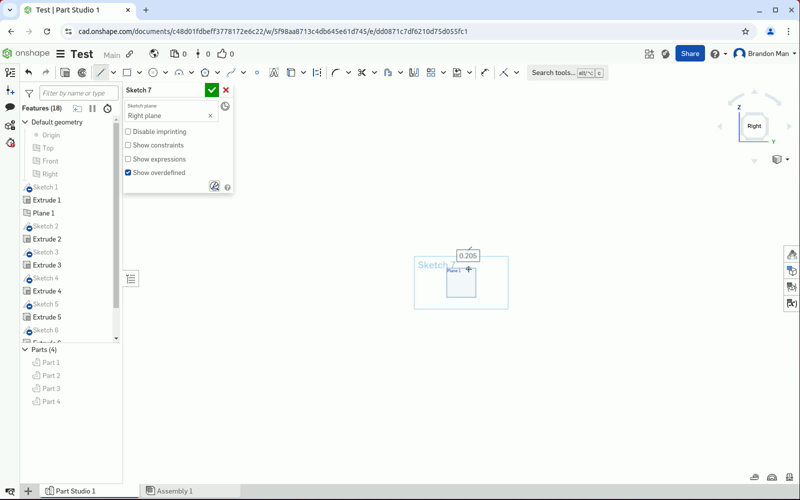
key_up(shift)
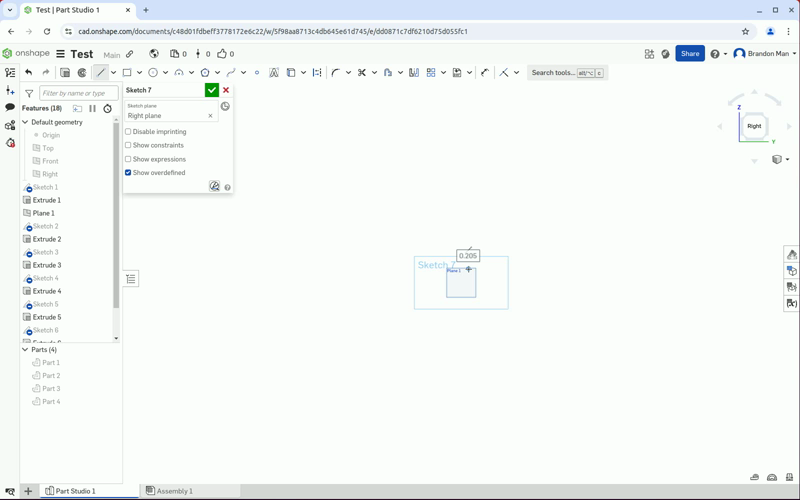
key_down(shift)
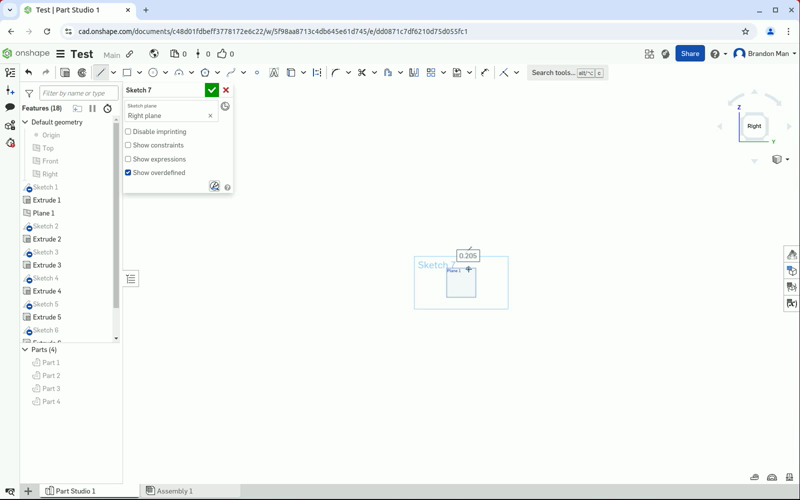
mouse_move(498, 268)
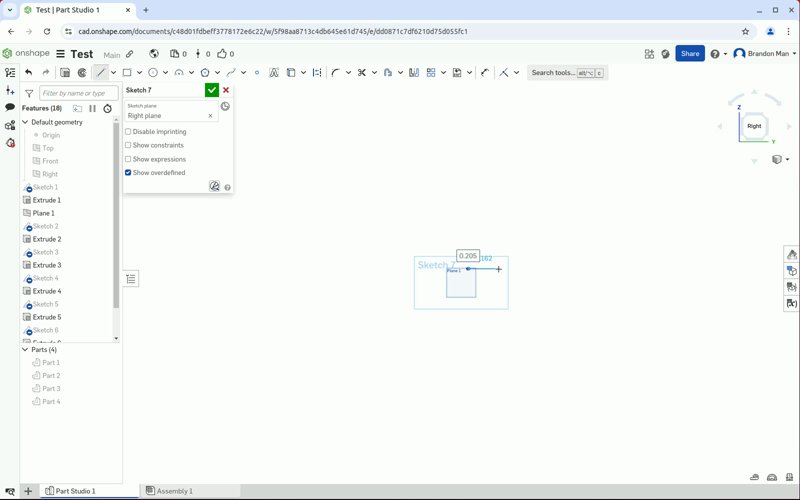
mouse_move(468, 265)
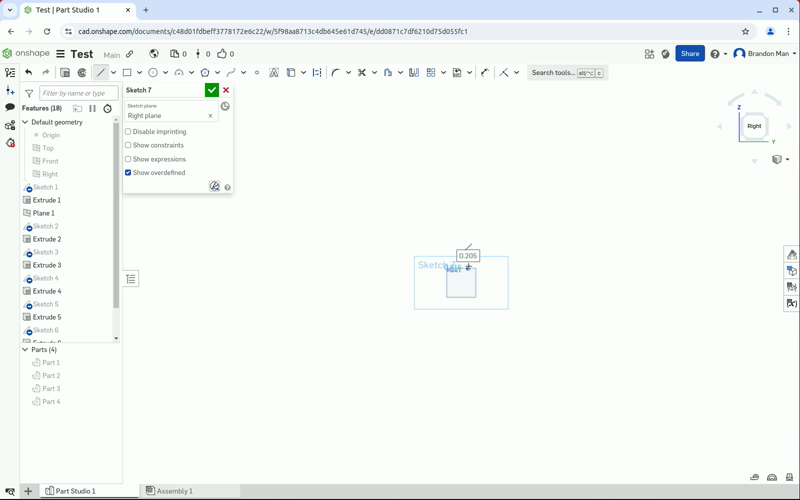
scroll(6)
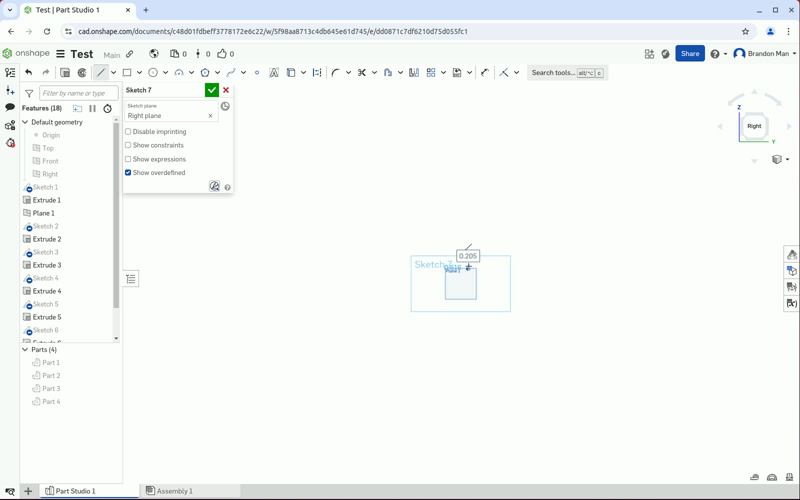
scroll(6)
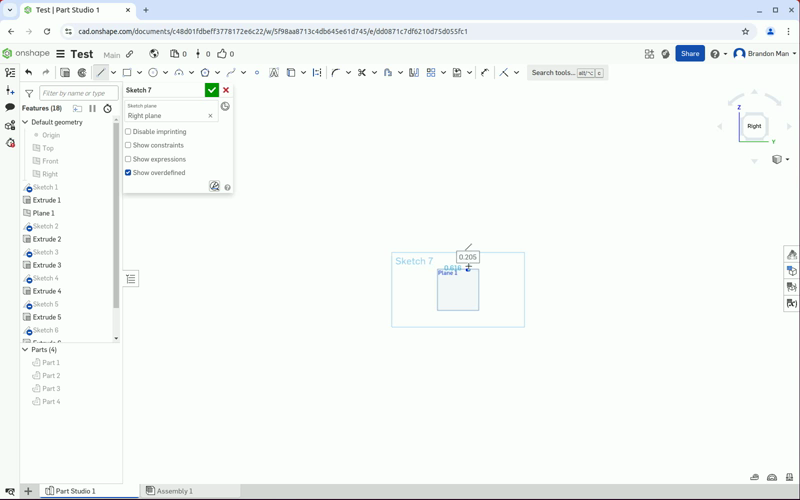
scroll(6)
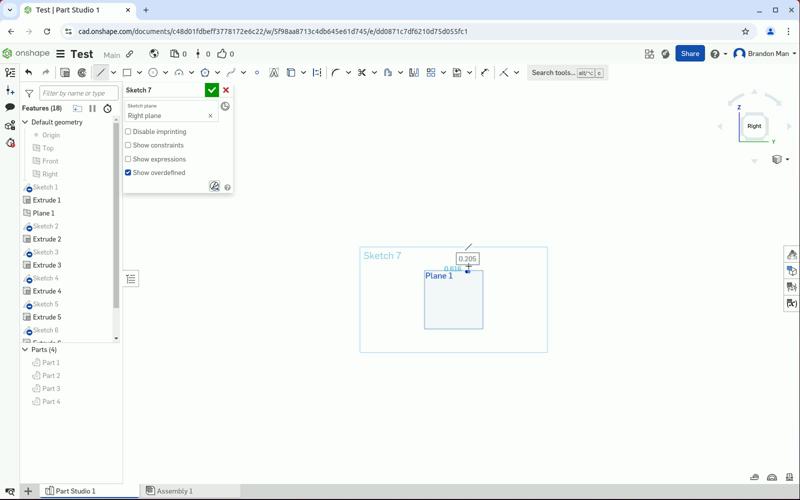
scroll(6)
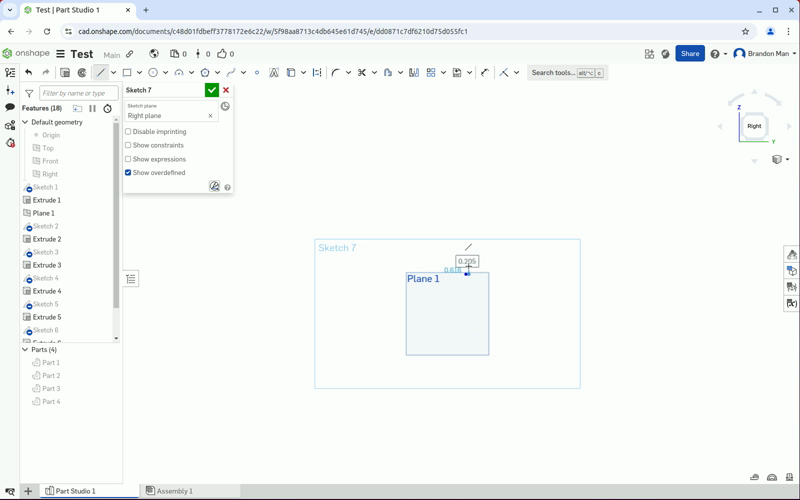
scroll(6)
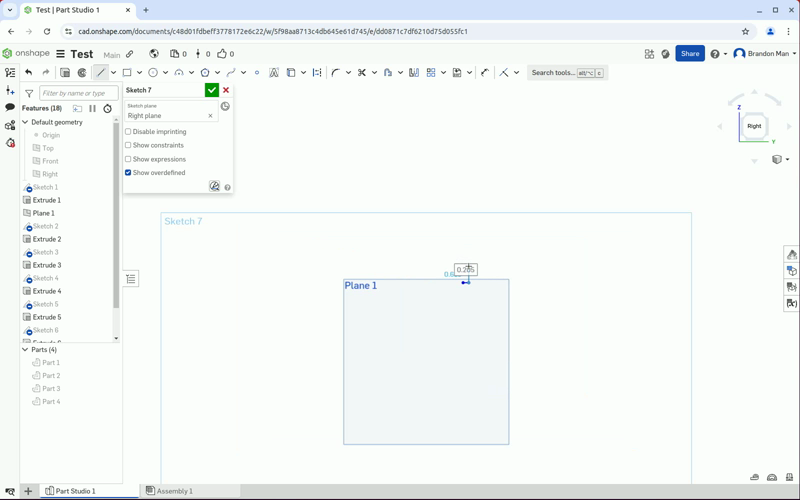
scroll(6)
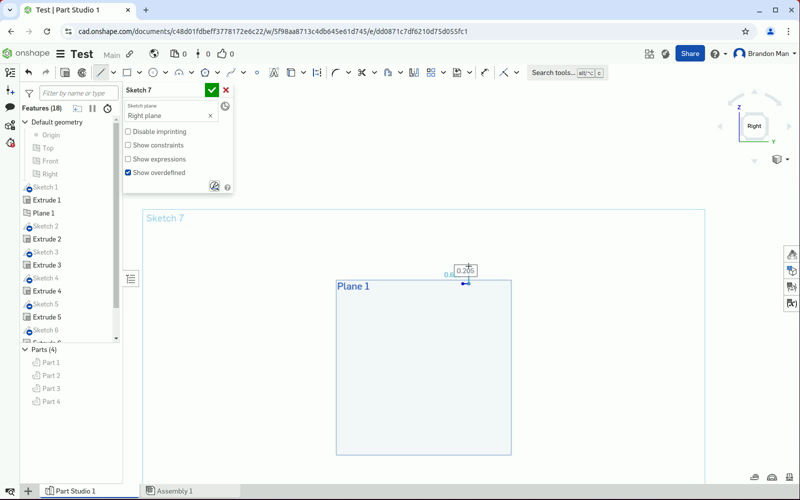
scroll(6)
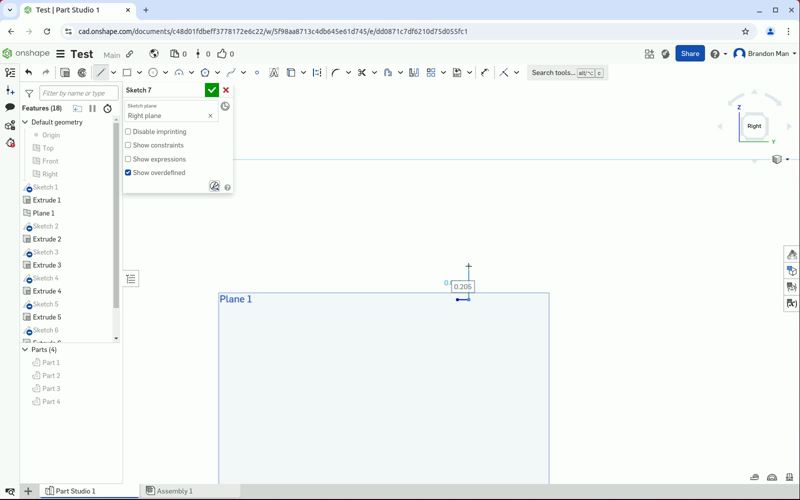
click(468, 265)
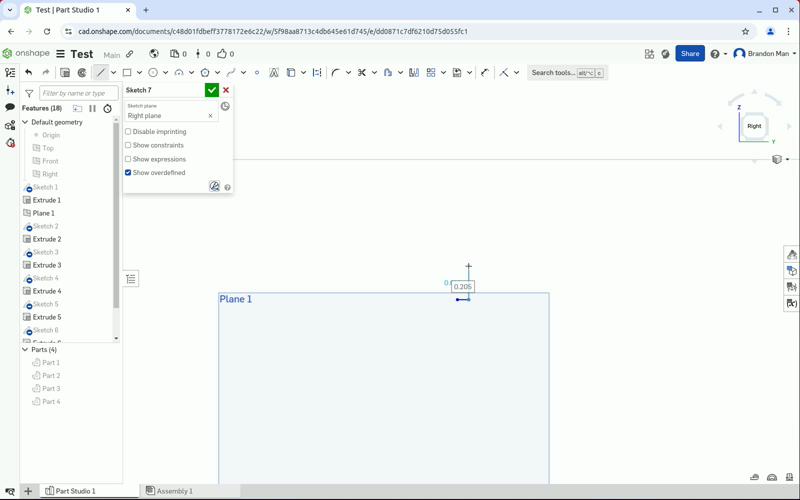
scroll(-6)
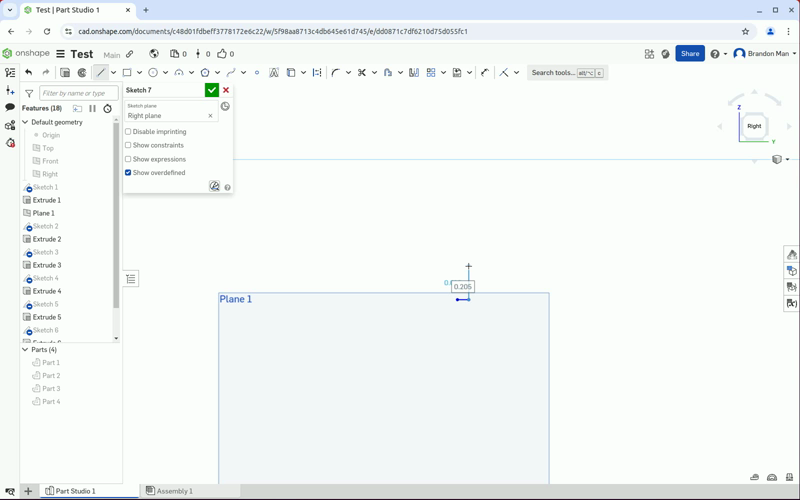
scroll(-6)
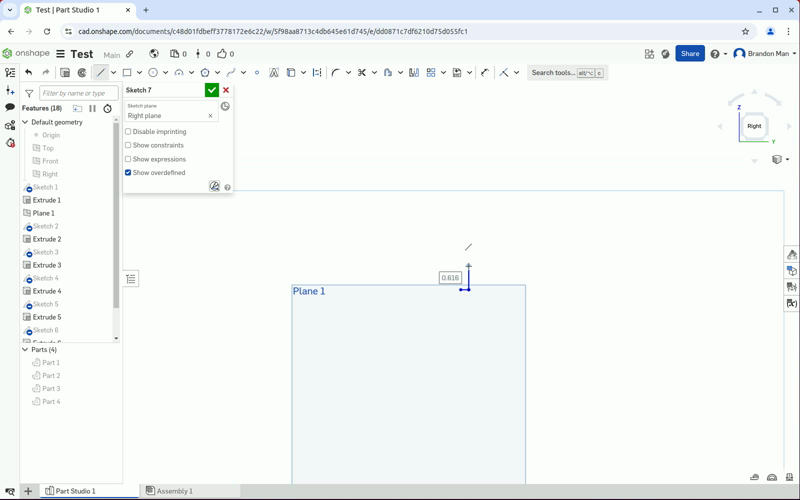
scroll(-6)
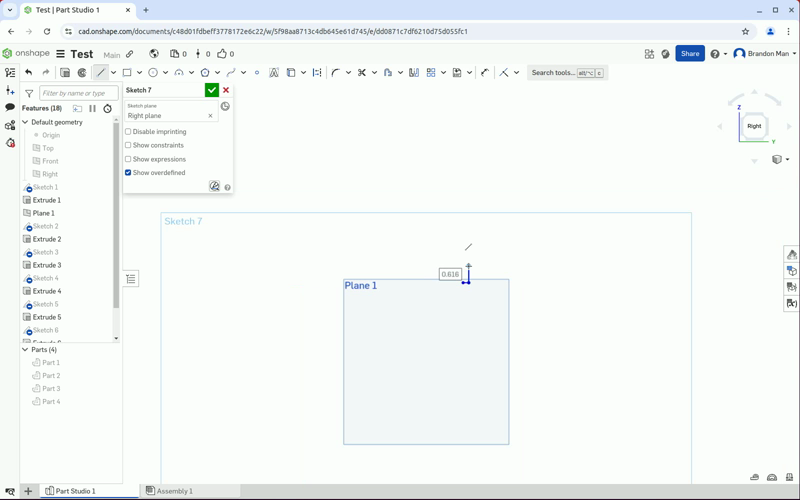
scroll(-6)
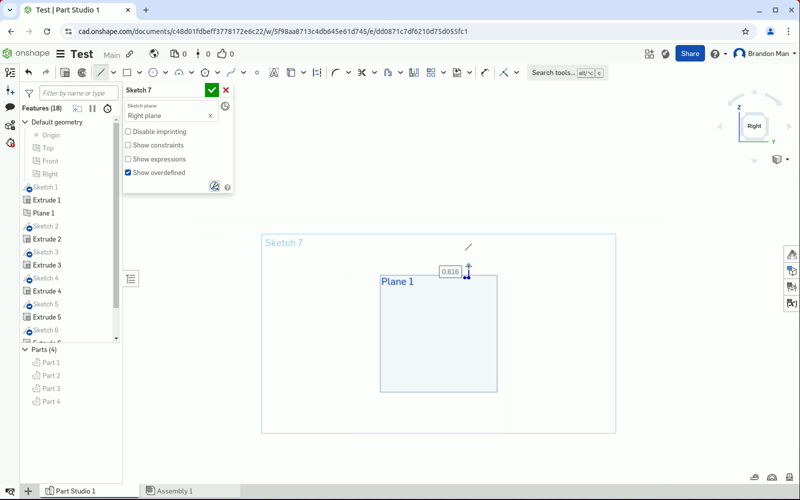
scroll(-6)
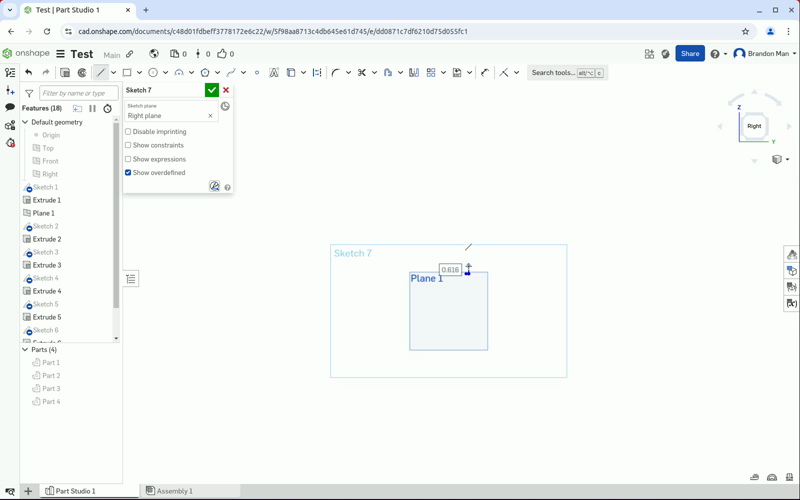
scroll(-6)
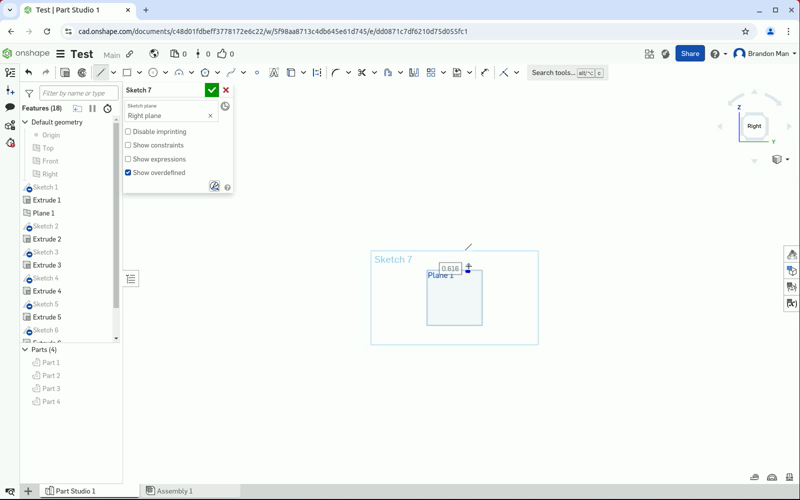
scroll(-6)
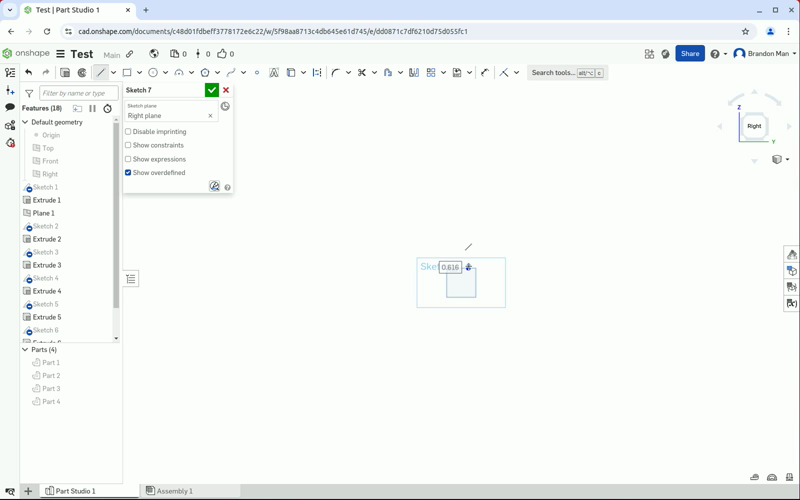
key_up(shift)
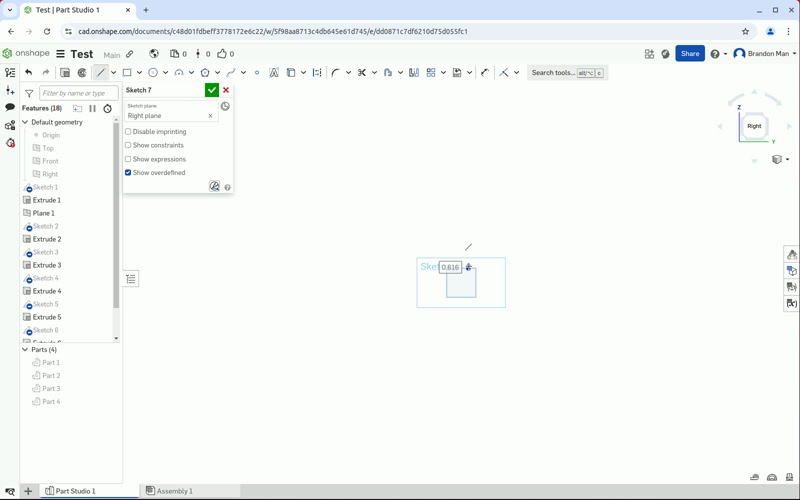
key_down(shift)
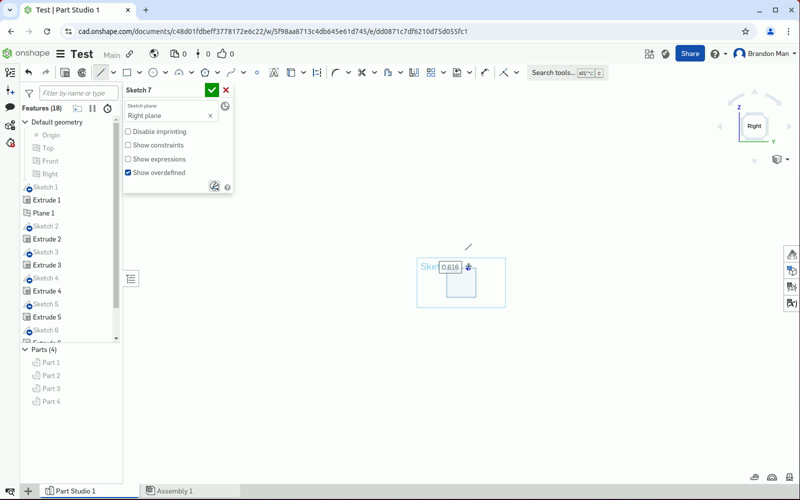
mouse_move(498, 265)
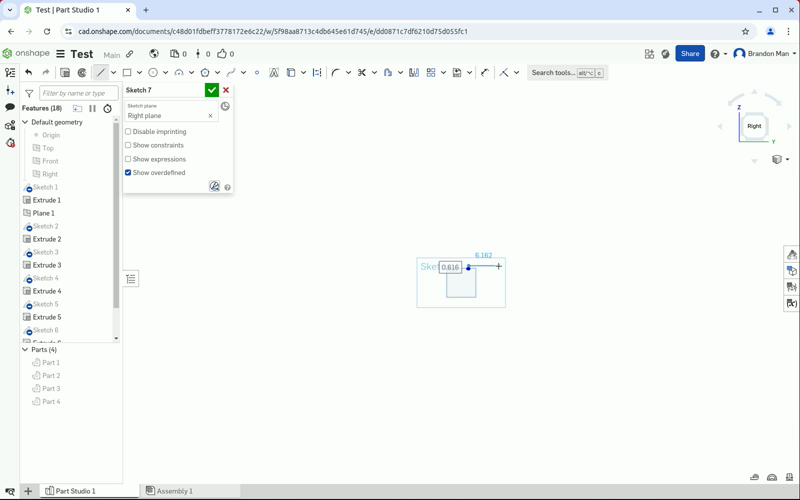
mouse_move(468, 263)
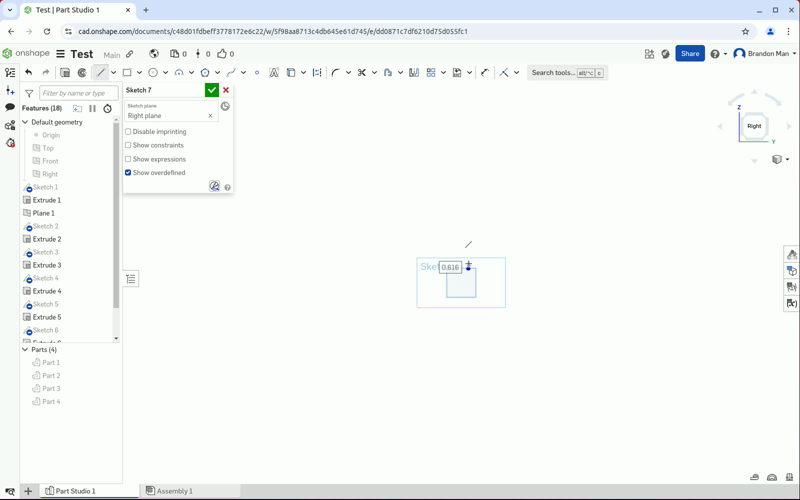
scroll(6)
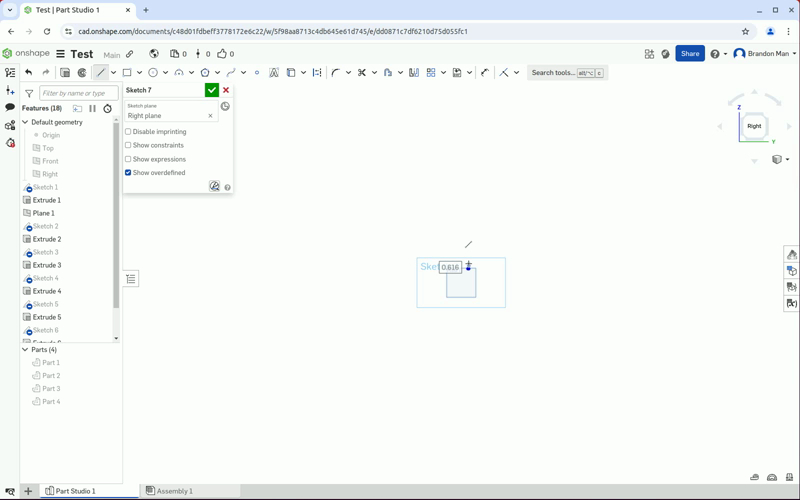
scroll(6)
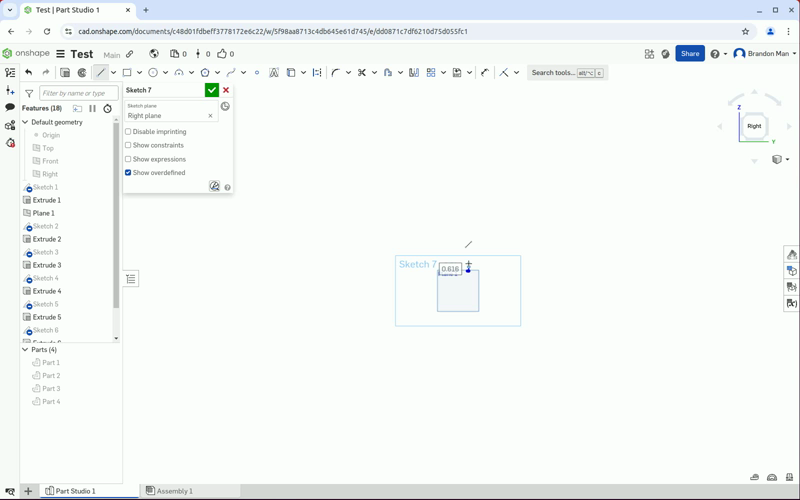
scroll(6)
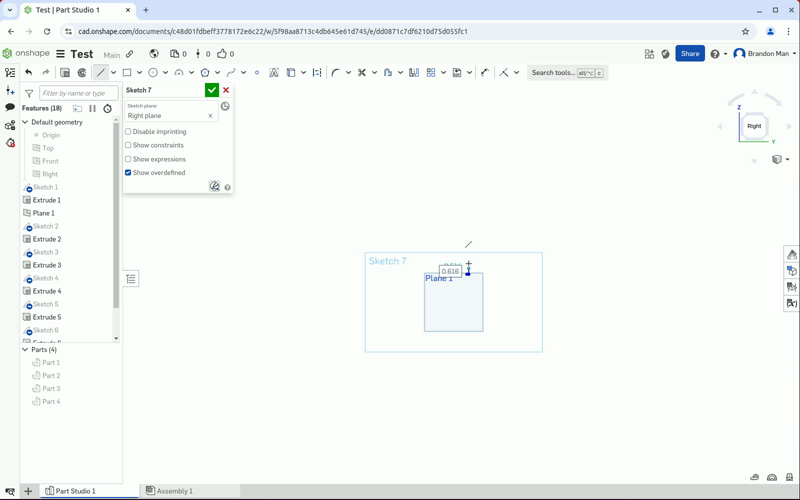
scroll(6)
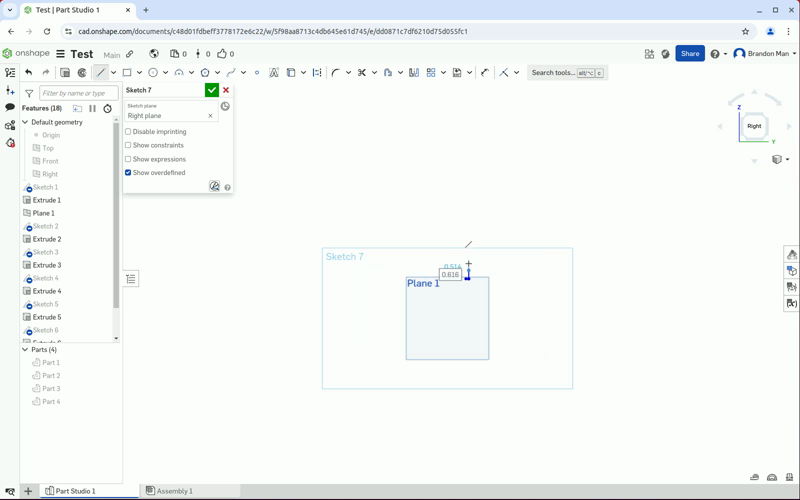
scroll(6)
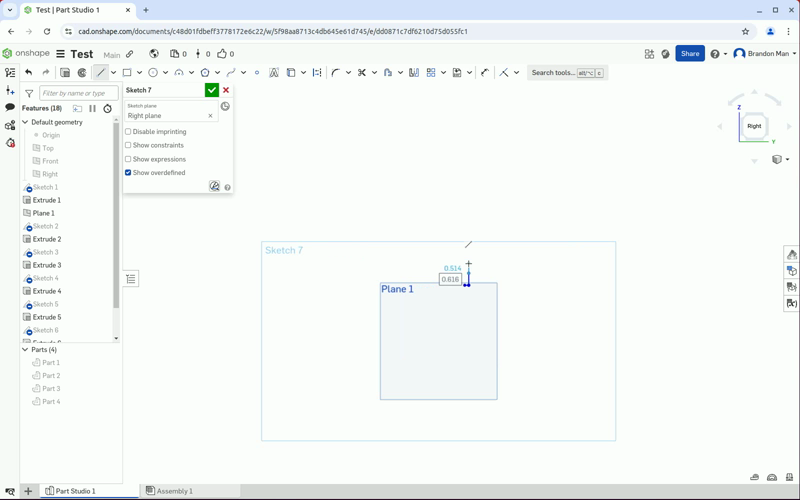
scroll(6)
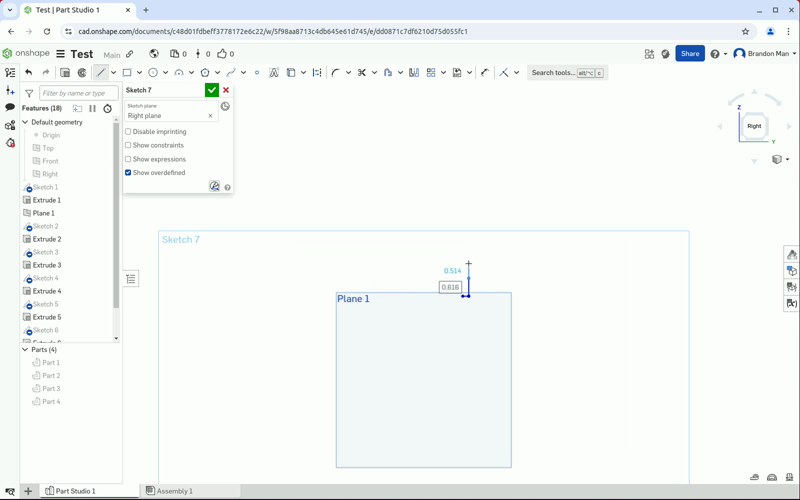
scroll(6)
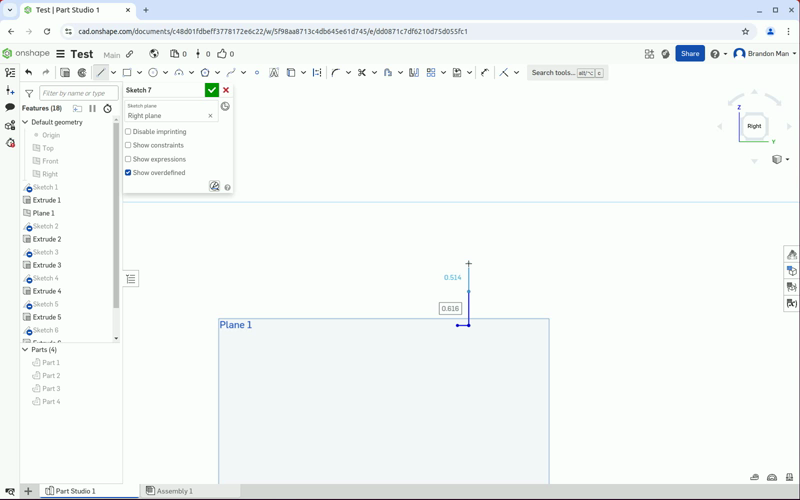
click(468, 263)
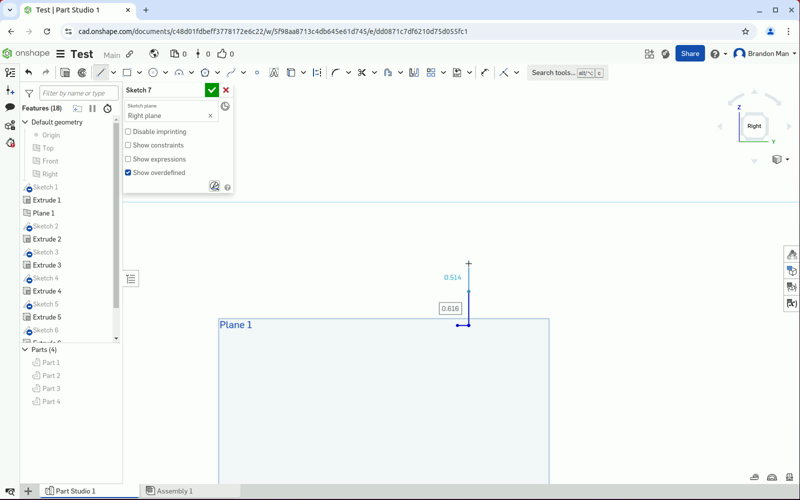
scroll(-6)
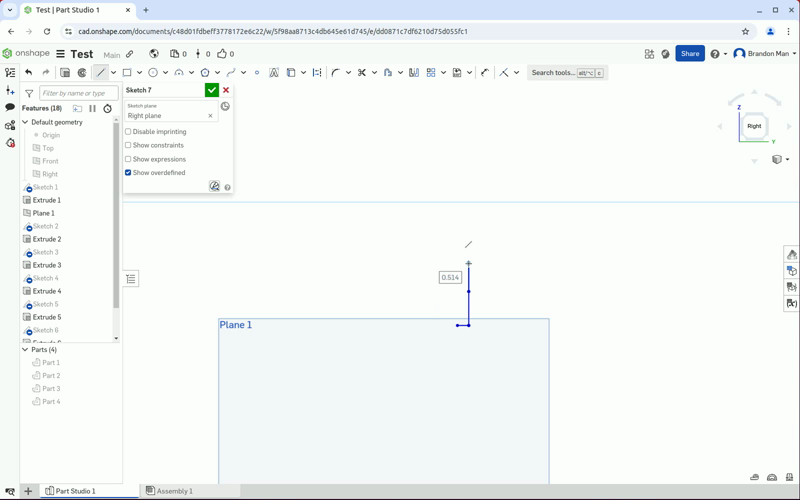
scroll(-6)
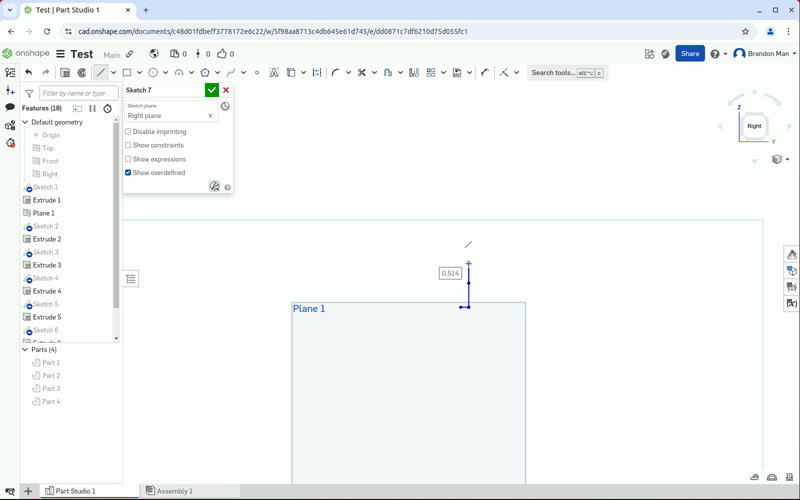
scroll(-6)
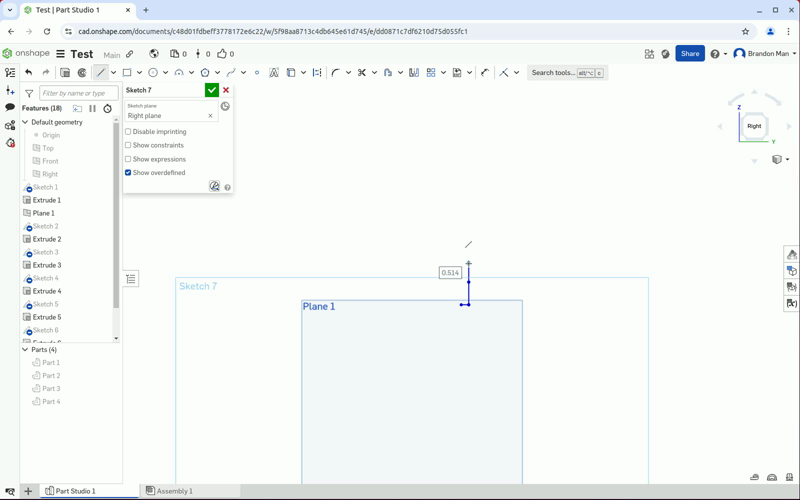
scroll(-6)
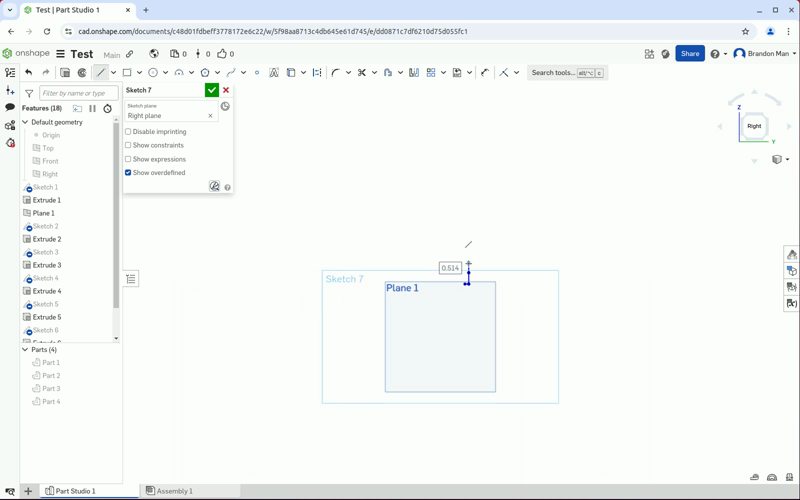
scroll(-6)
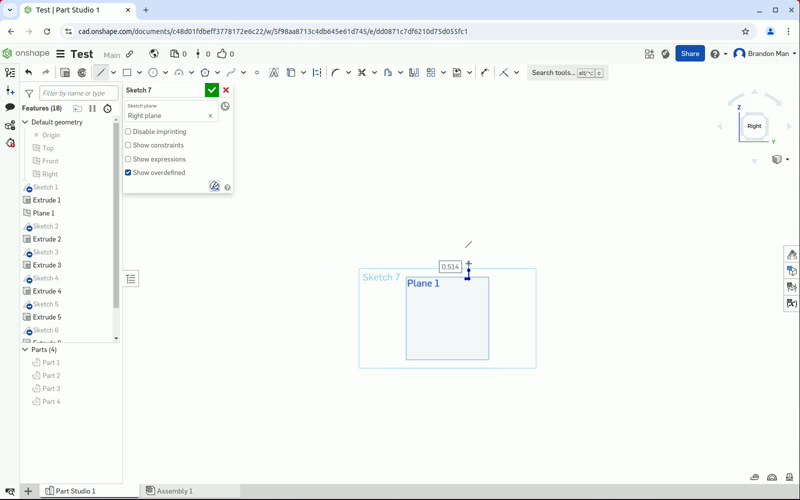
scroll(-6)
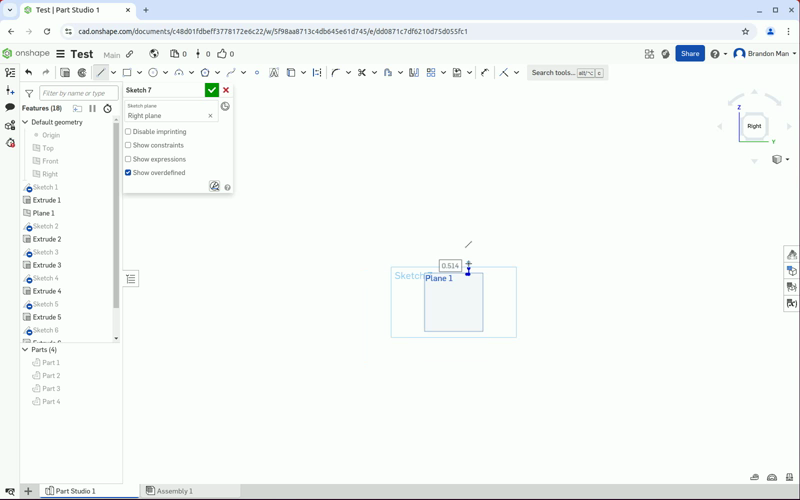
scroll(-6)
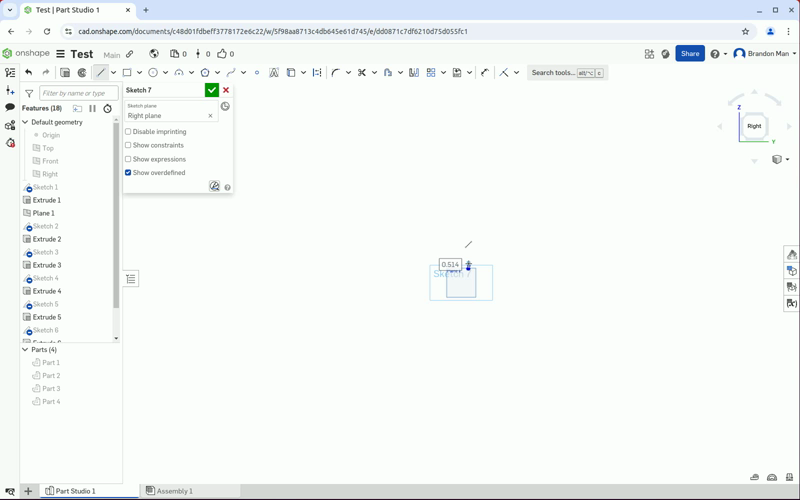
key_up(shift)
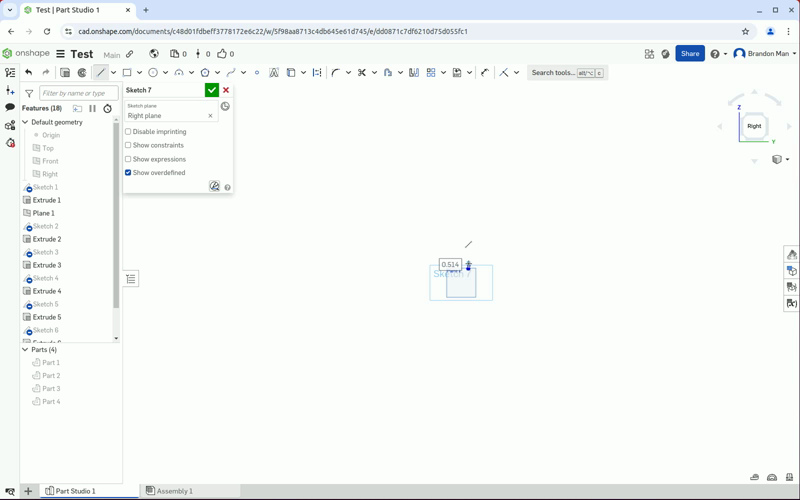
key_down(shift)
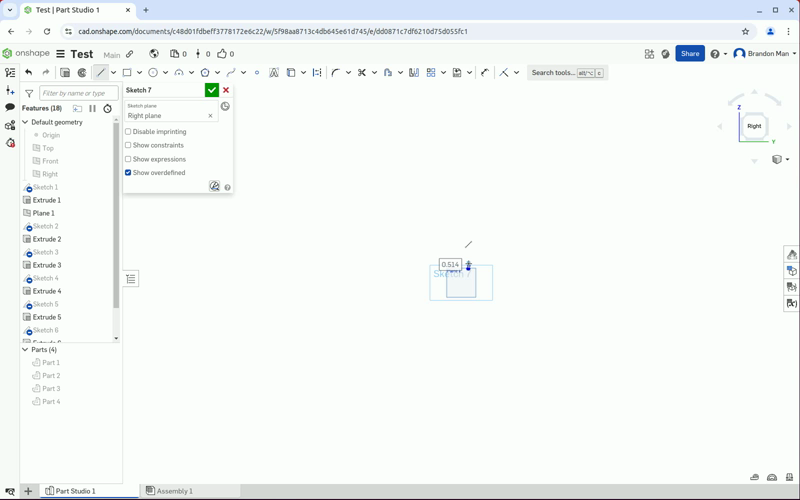
mouse_move(498, 263)
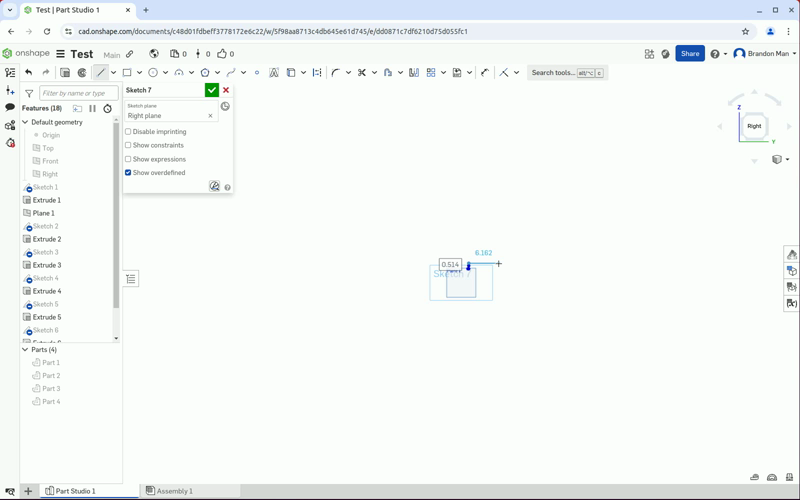
mouse_move(467, 263)
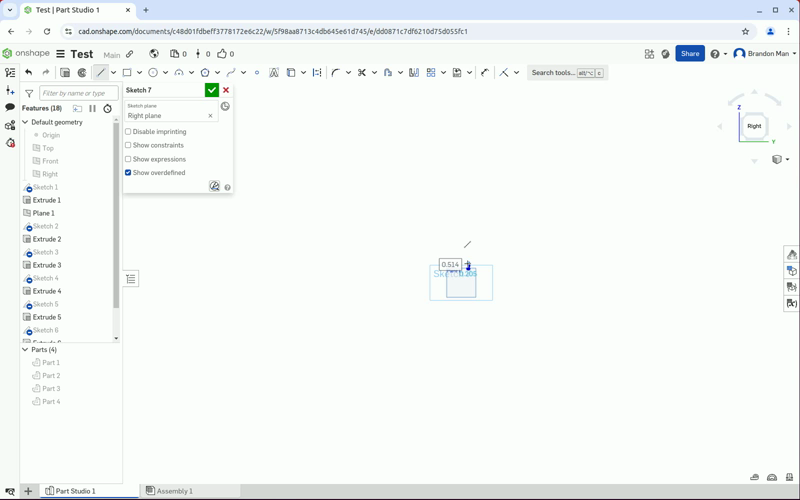
scroll(6)
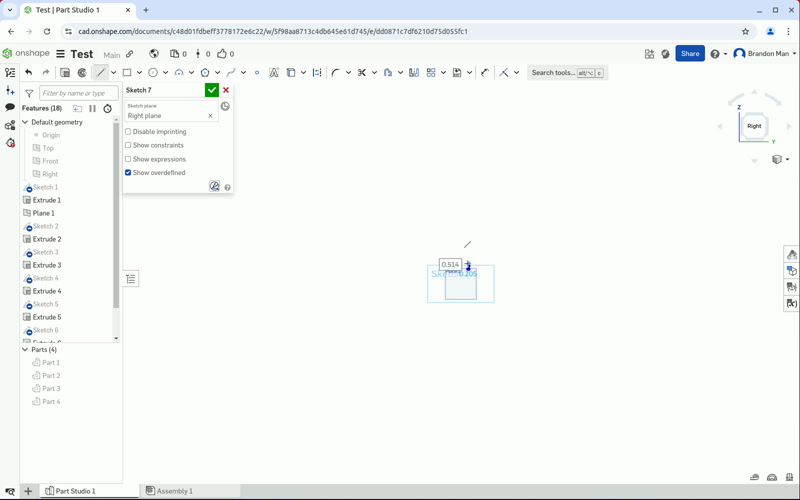
scroll(6)
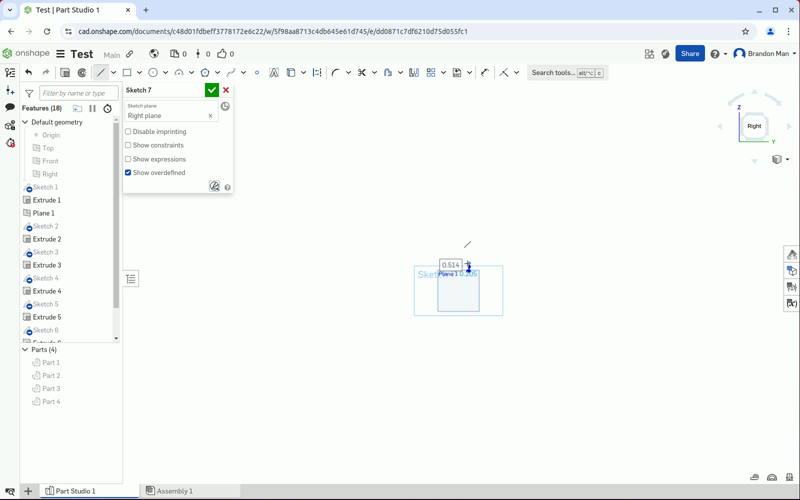
scroll(6)
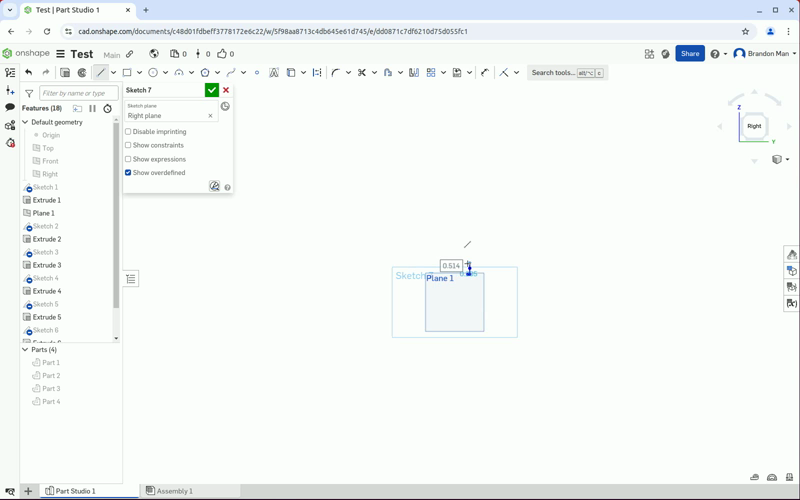
scroll(6)
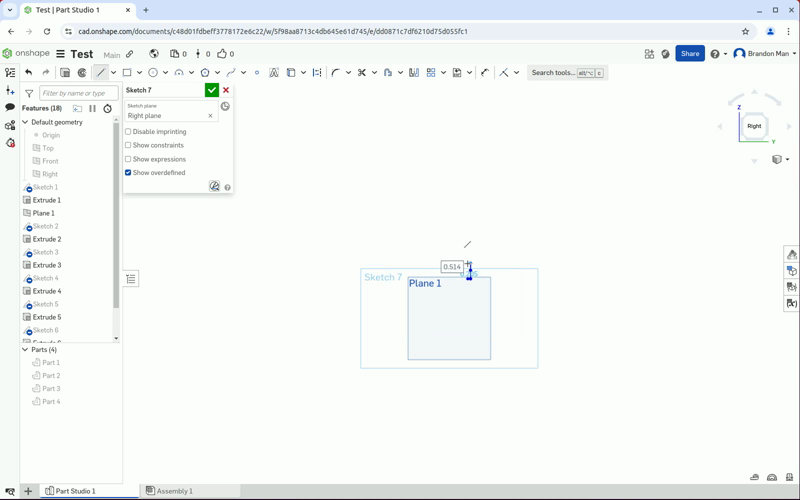
scroll(6)
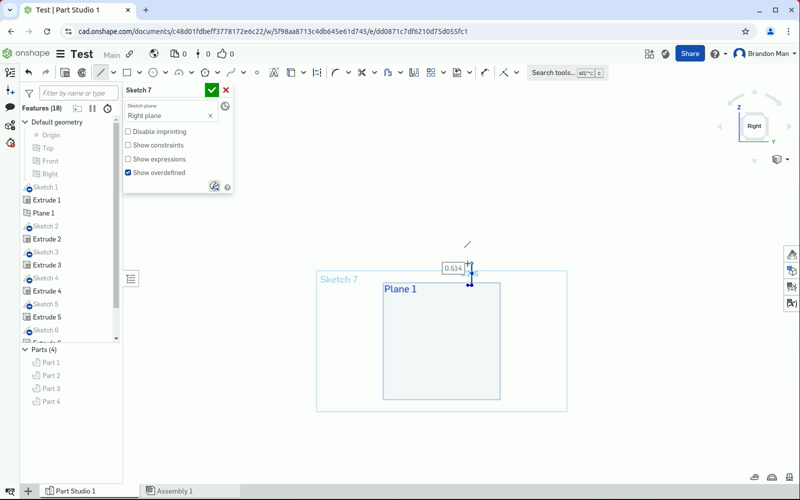
scroll(6)
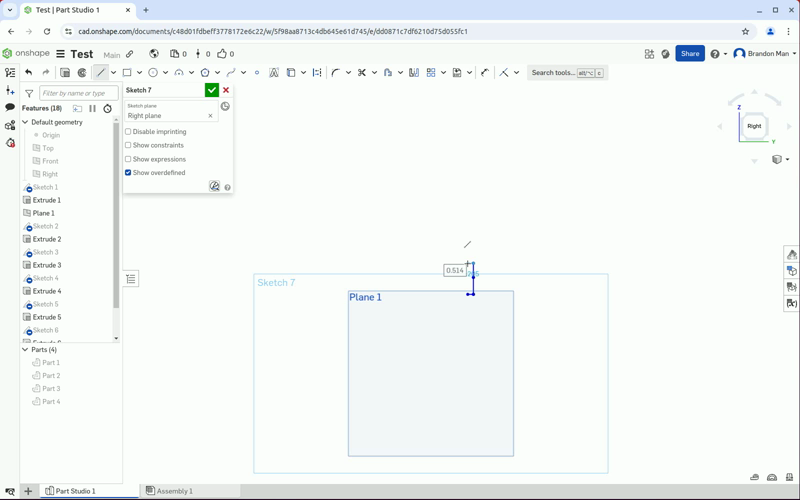
scroll(6)
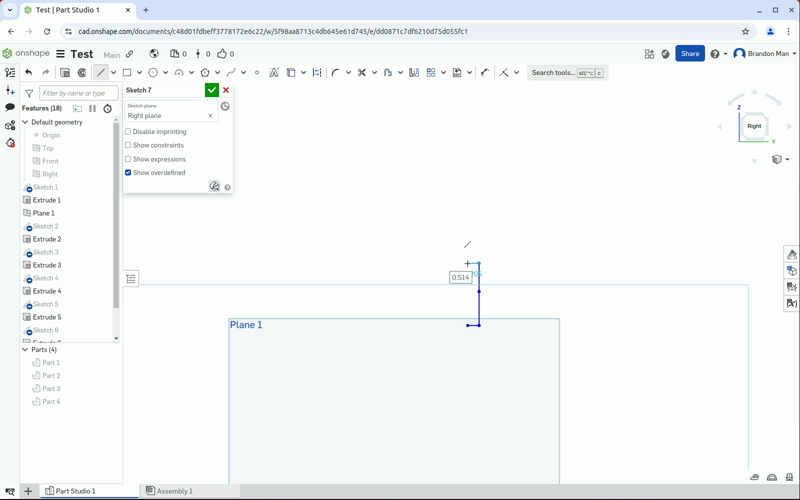
click(467, 263)
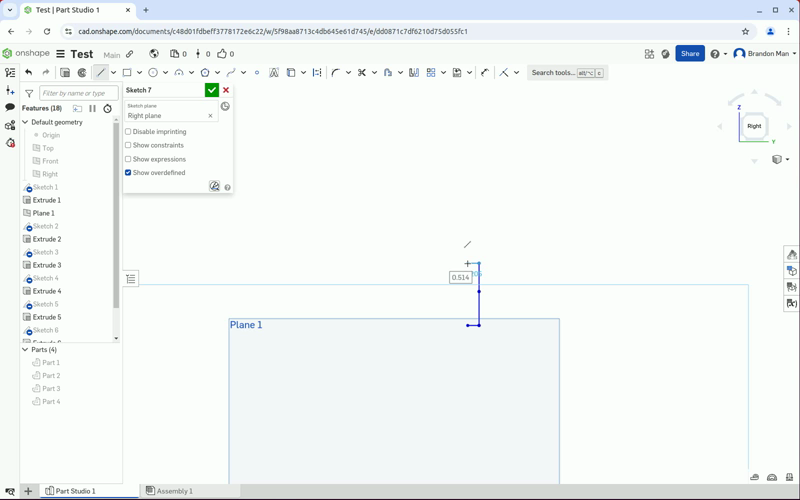
scroll(-6)
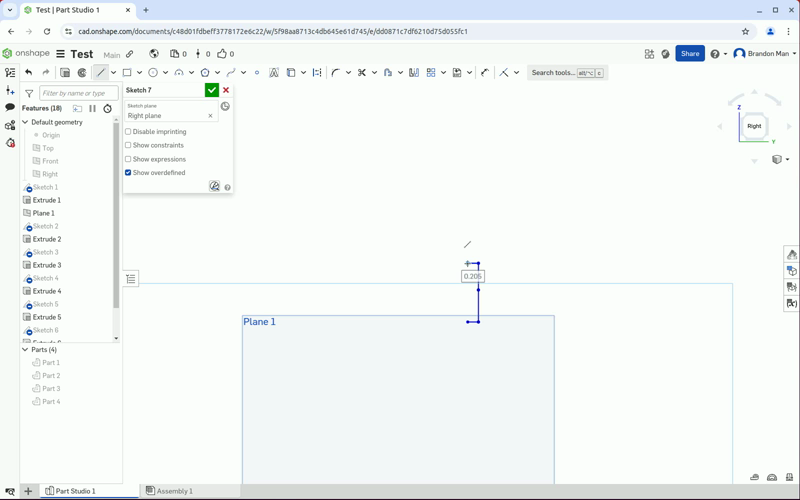
scroll(-6)
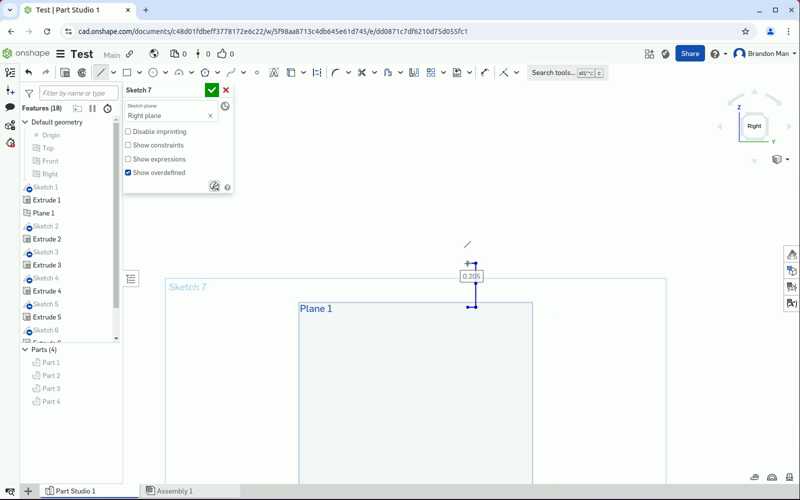
scroll(-6)
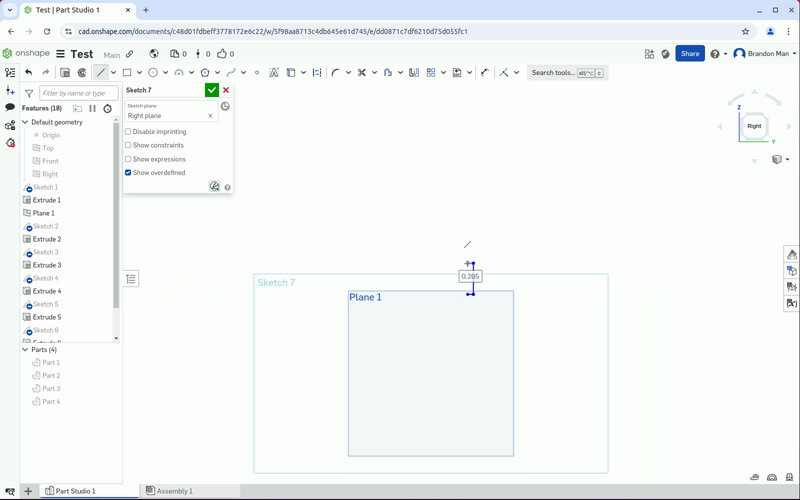
scroll(-6)
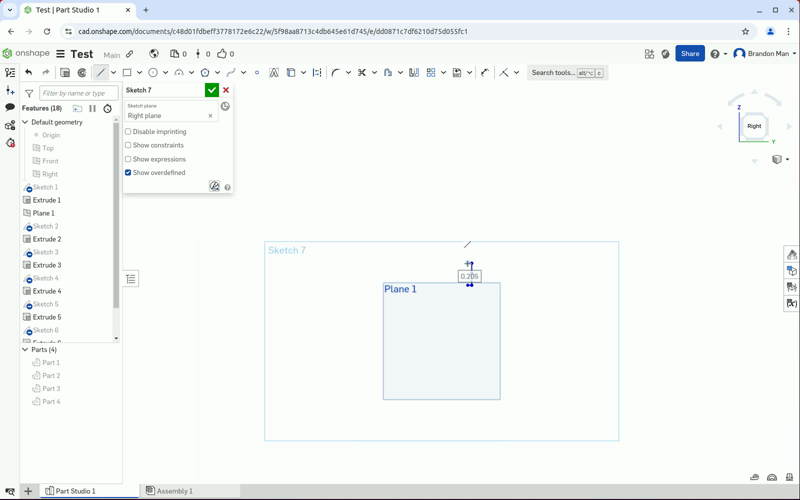
scroll(-6)
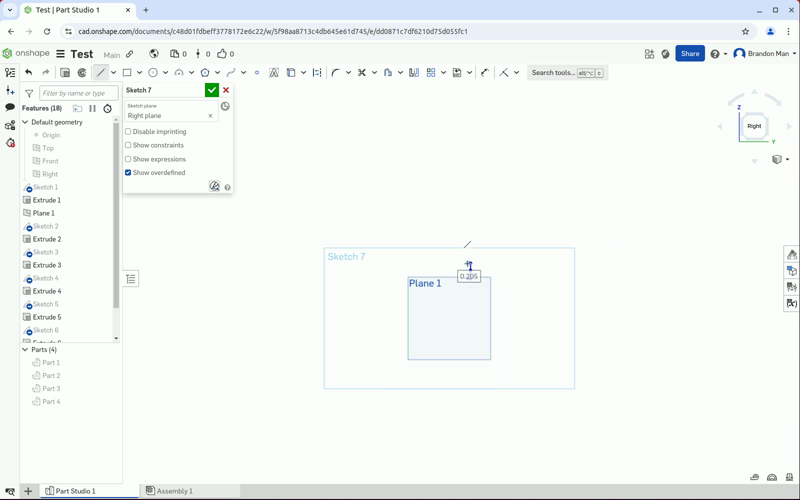
scroll(-6)
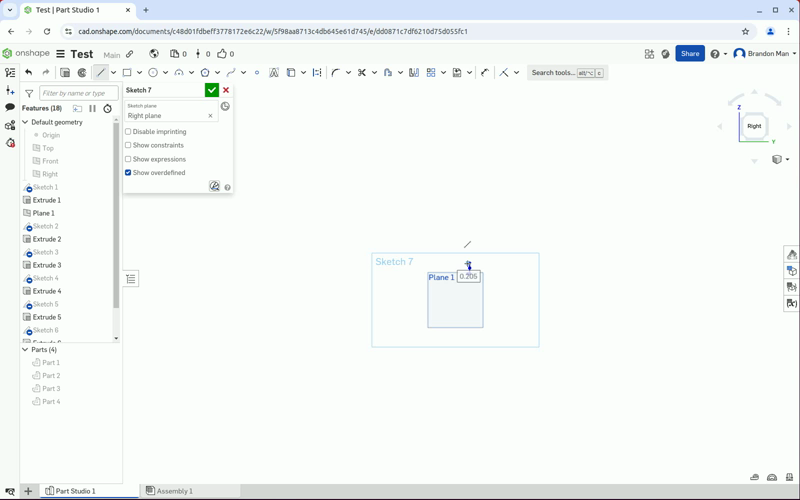
scroll(-6)
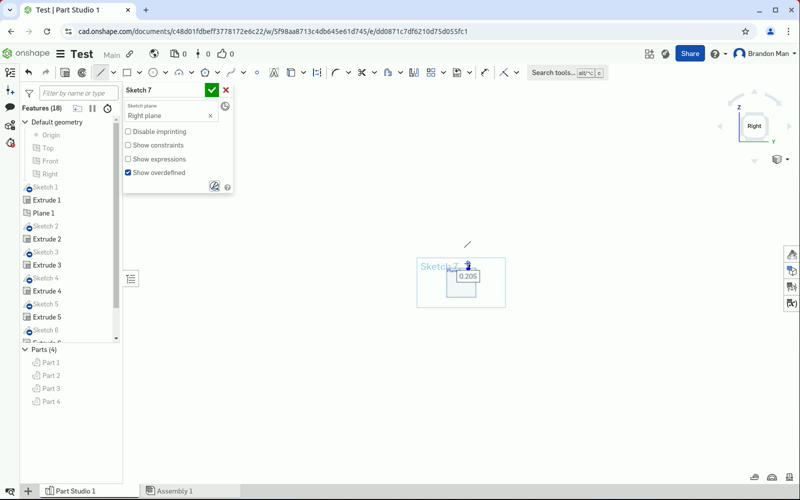
key_up(shift)
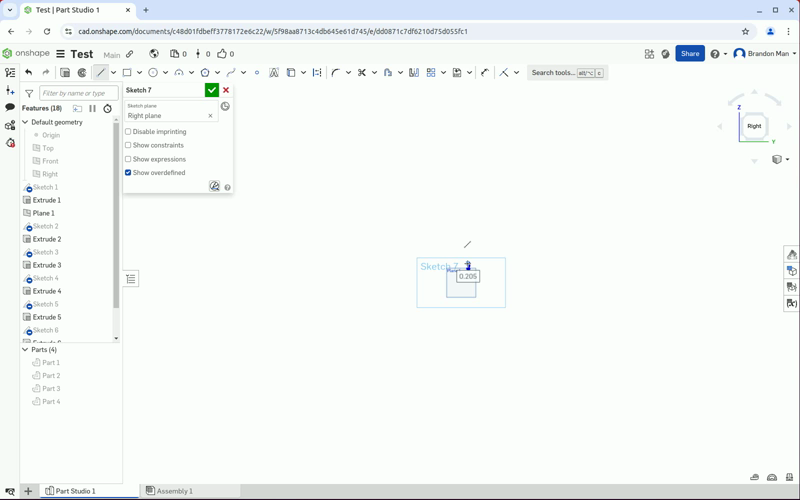
mouse_move(497, 263)
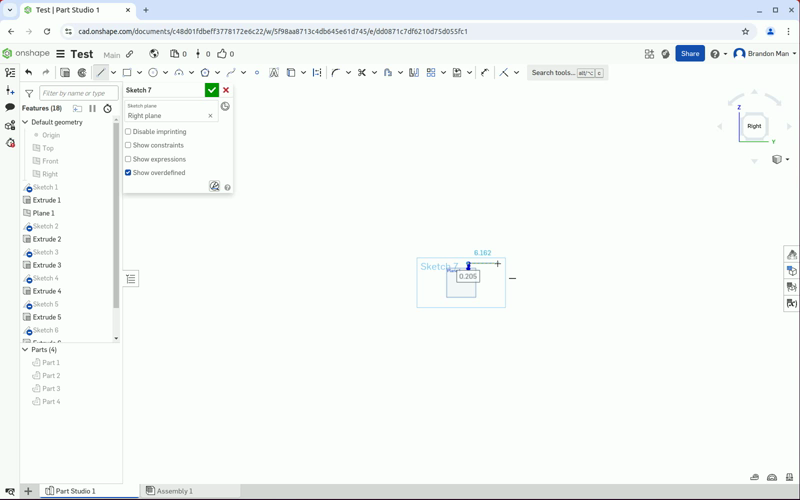
key_down(shift)
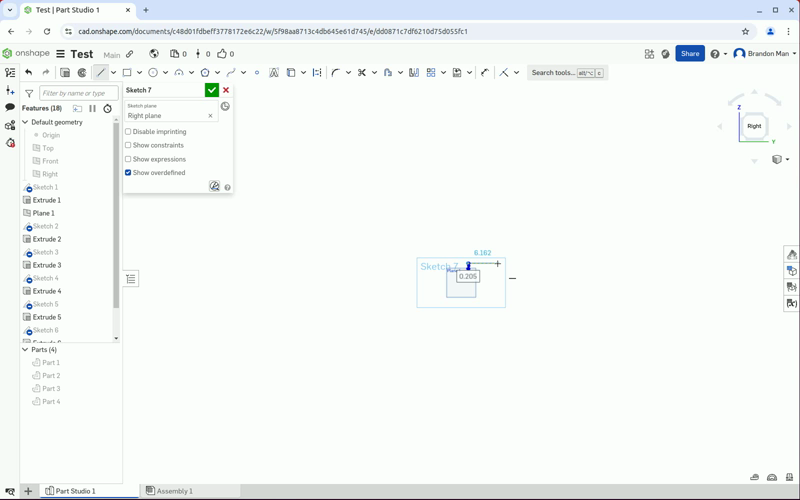
mouse_move(467, 268)
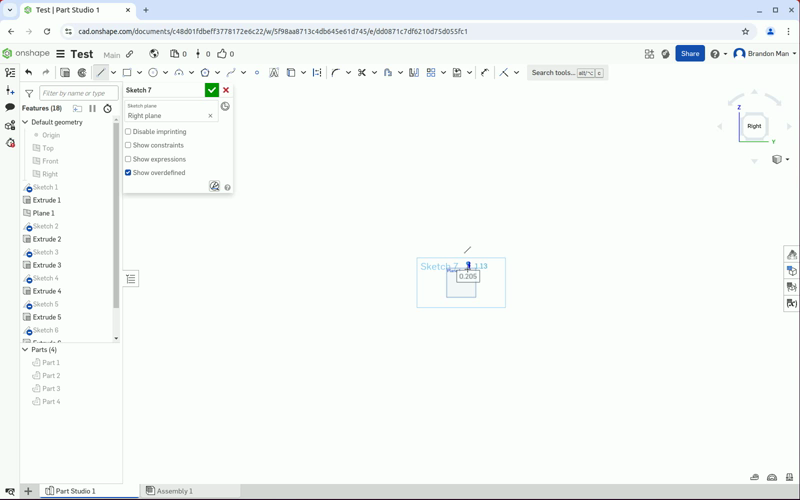
scroll(6)
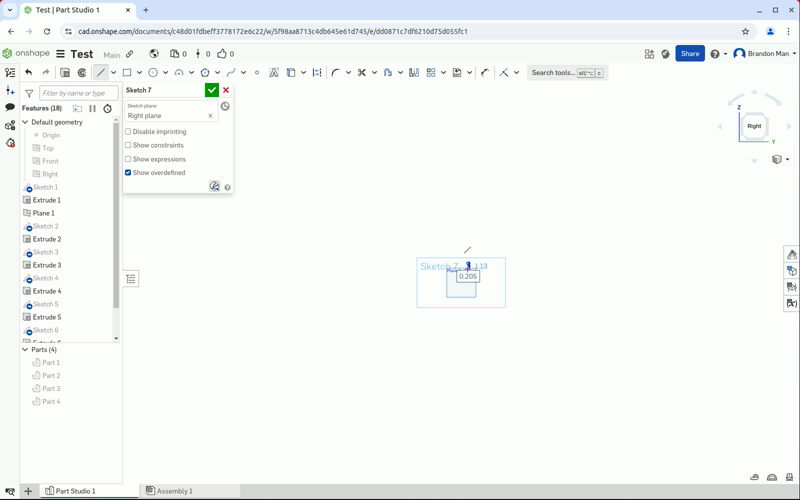
scroll(6)
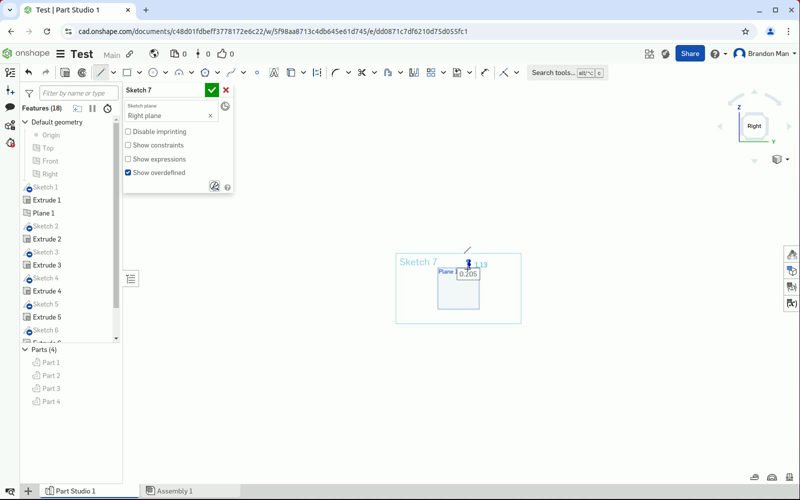
scroll(6)
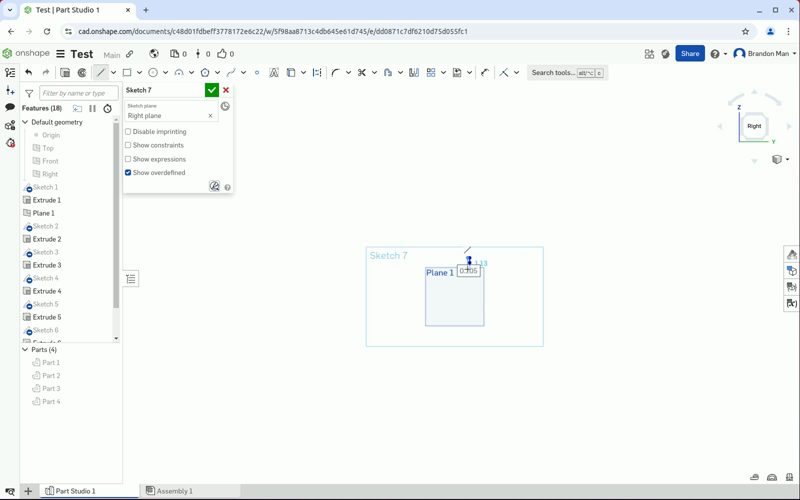
scroll(6)
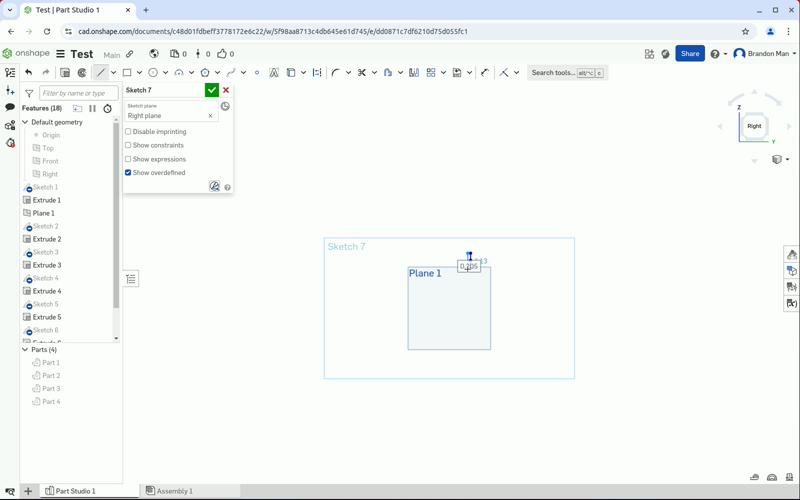
scroll(6)
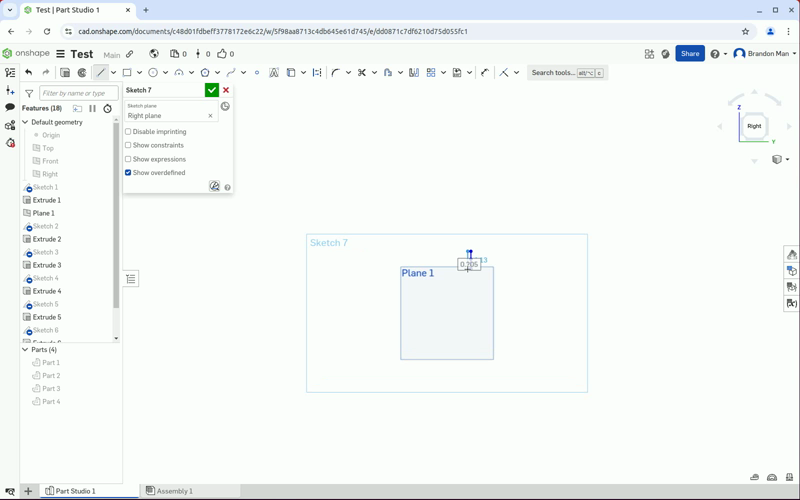
scroll(6)
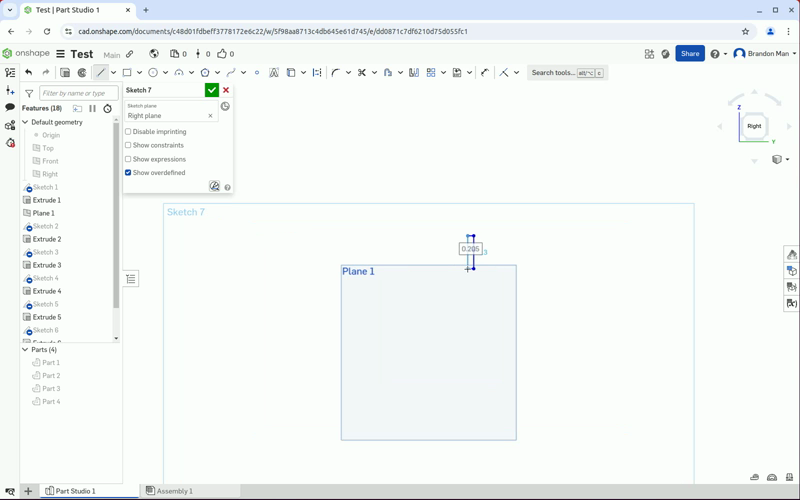
scroll(6)
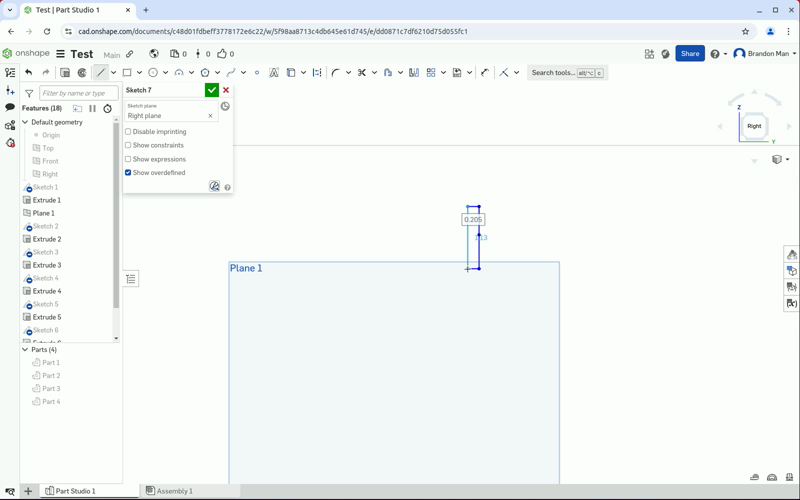
key_up(shift)
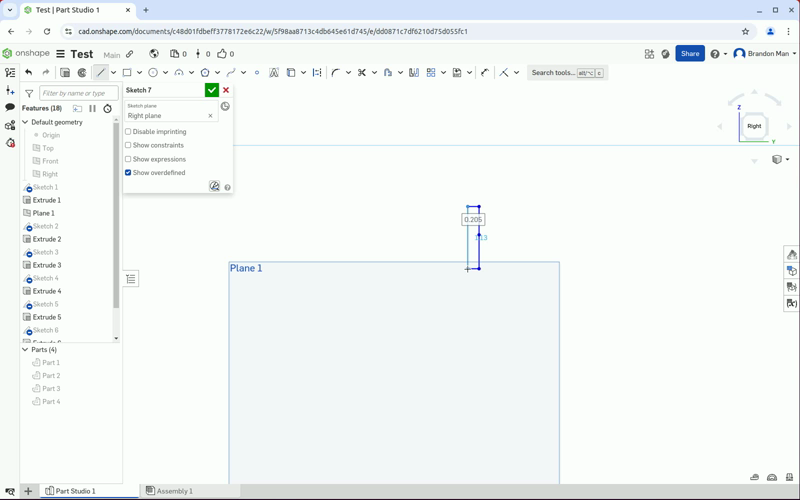
click(467, 268)
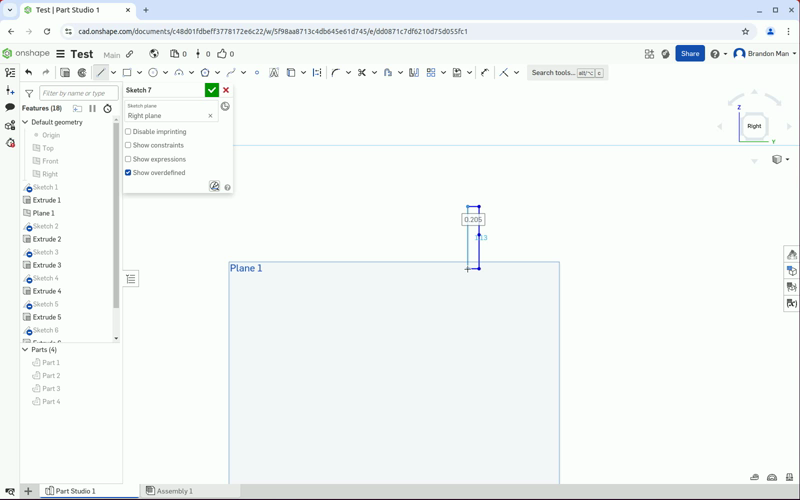
scroll(-6)
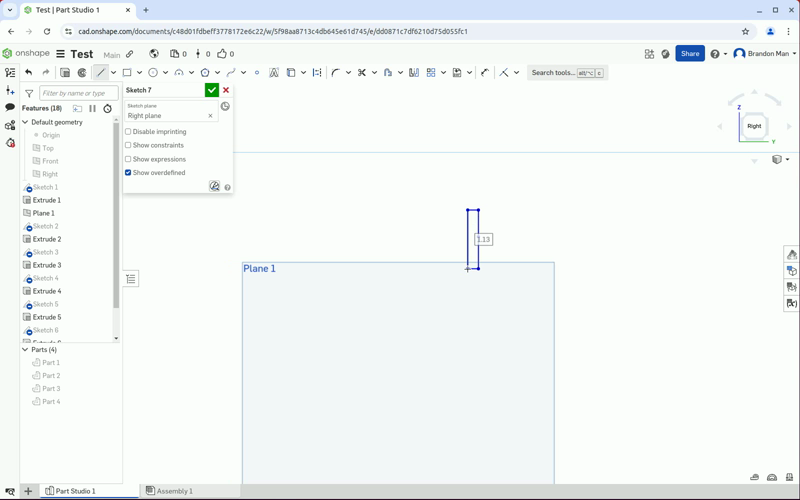
scroll(-6)
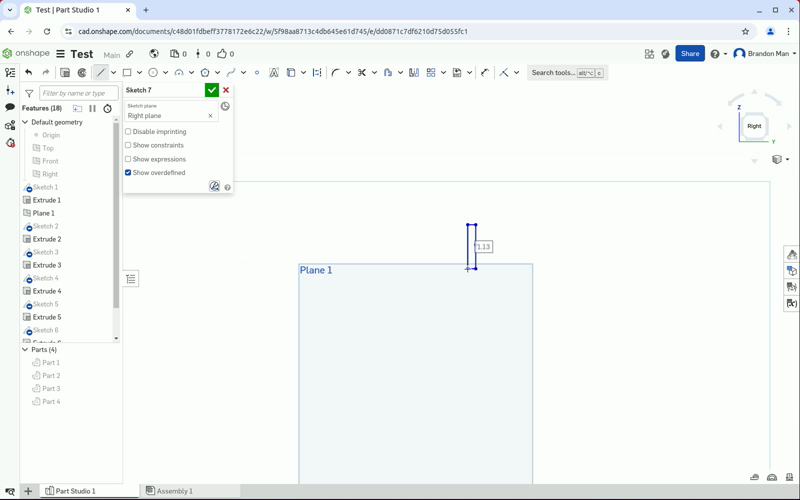
scroll(-6)
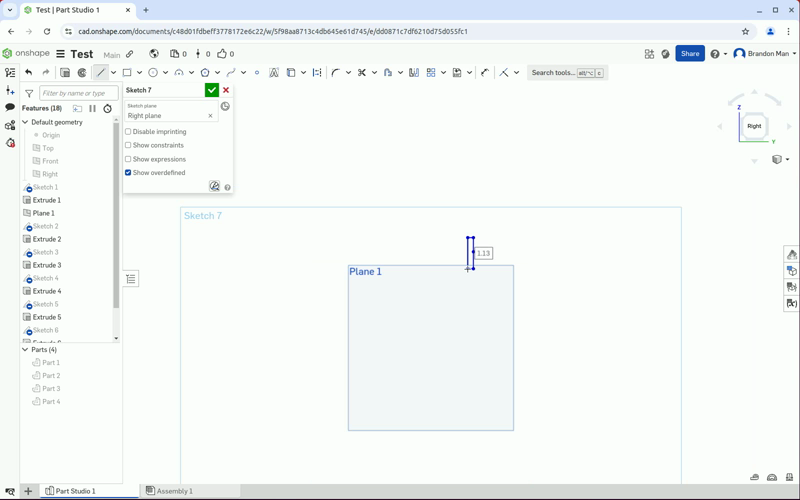
scroll(-6)
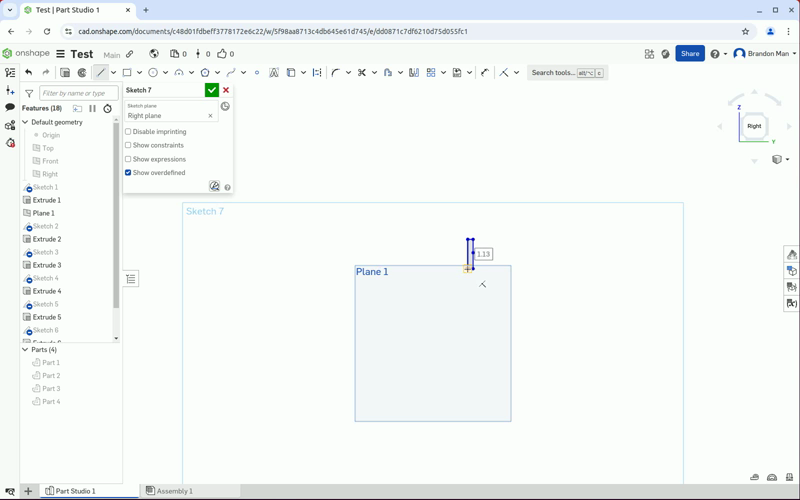
scroll(-6)
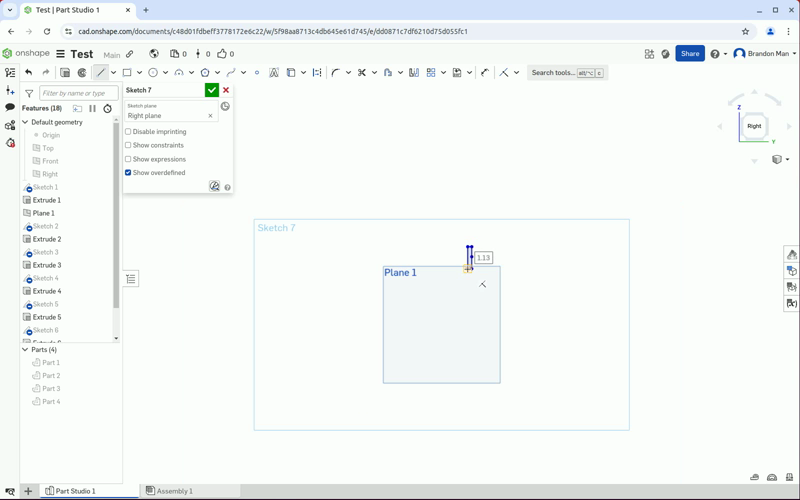
scroll(-6)
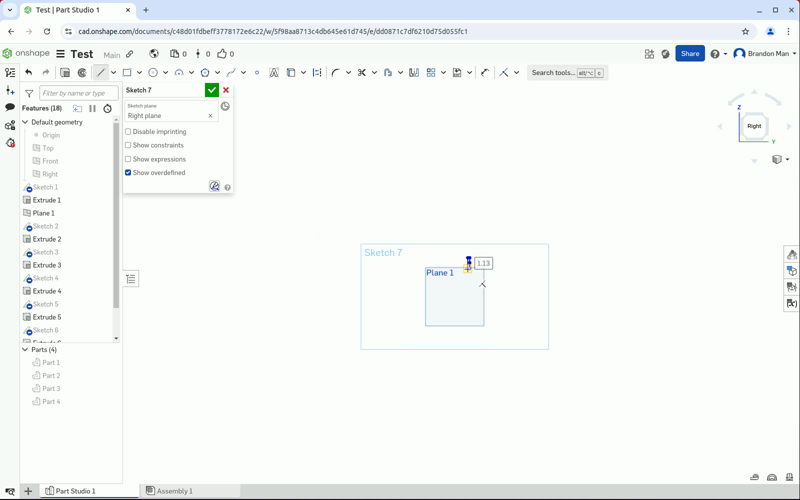
scroll(-6)
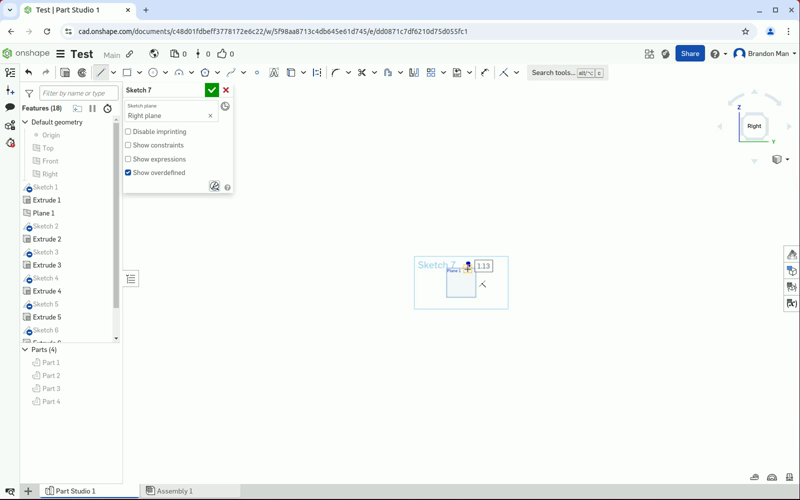
key(esc)
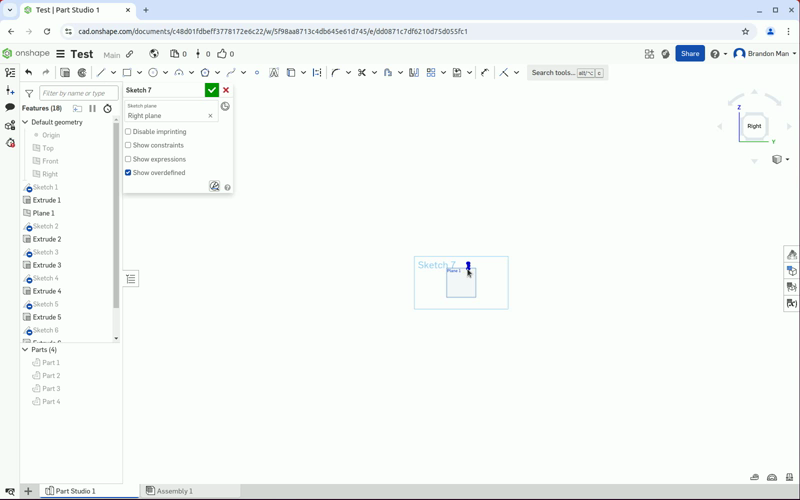
mouse_move(468, 265)
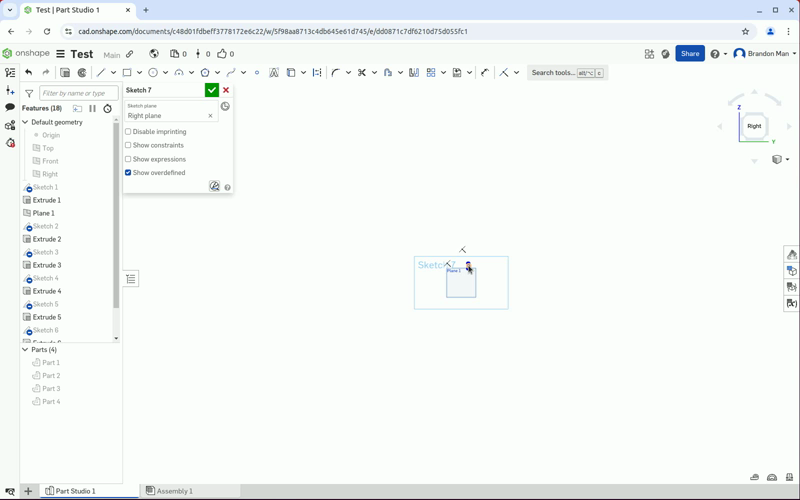
scroll(6)
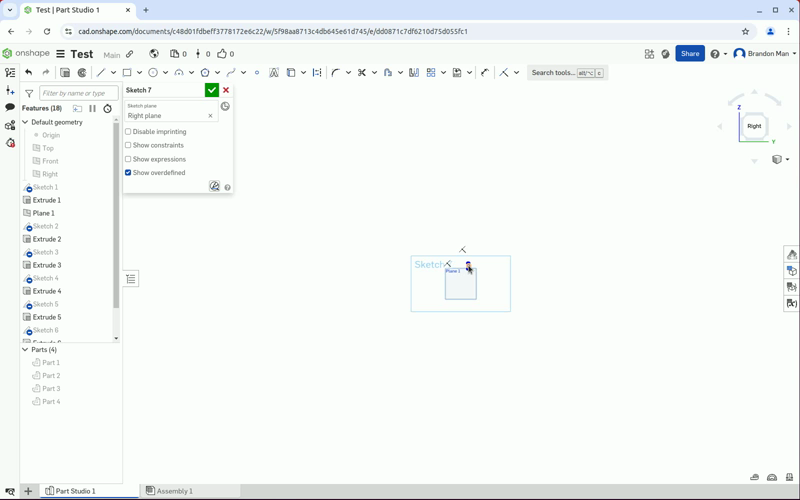
scroll(6)
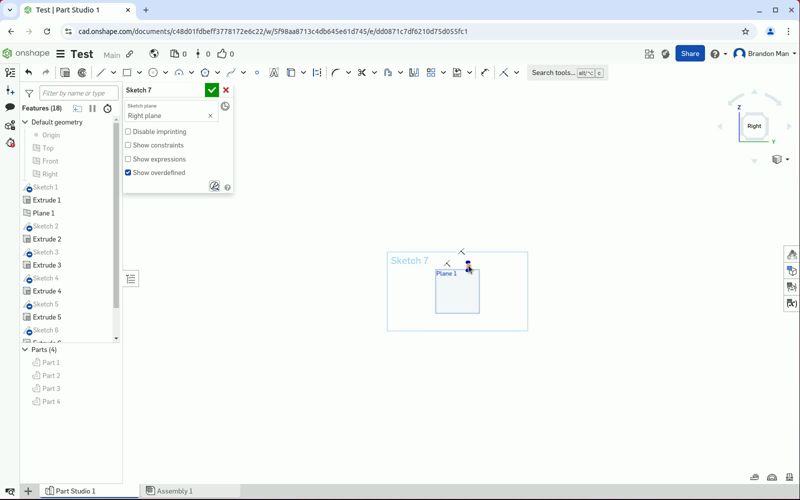
scroll(6)
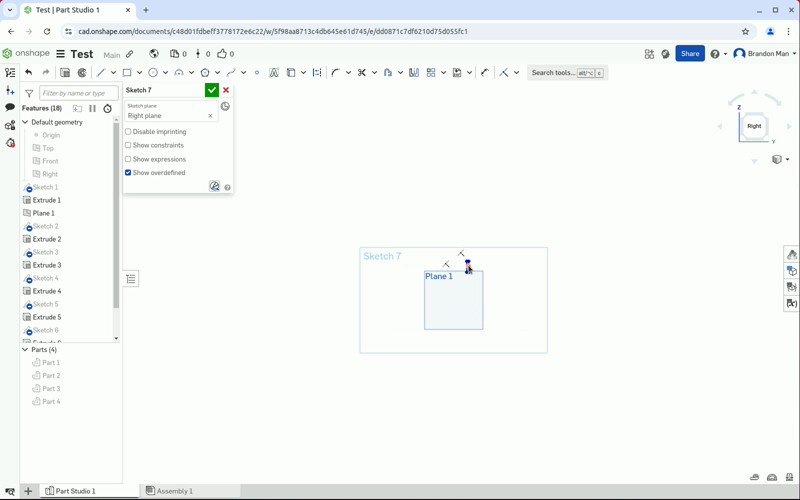
scroll(6)
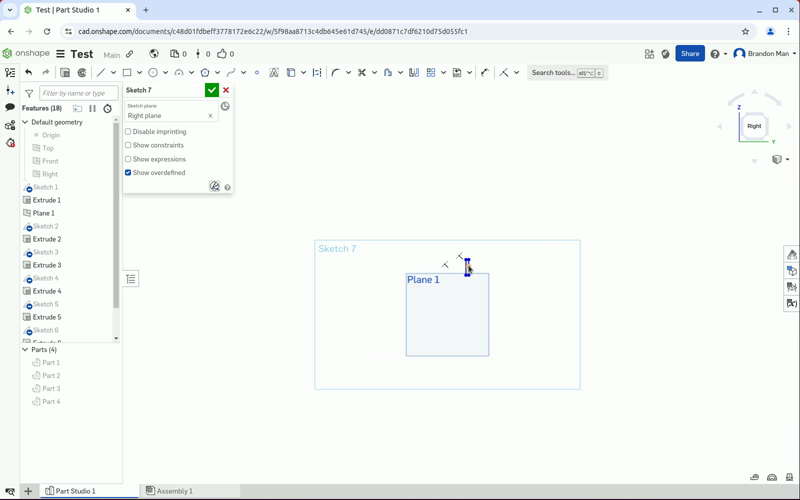
scroll(6)
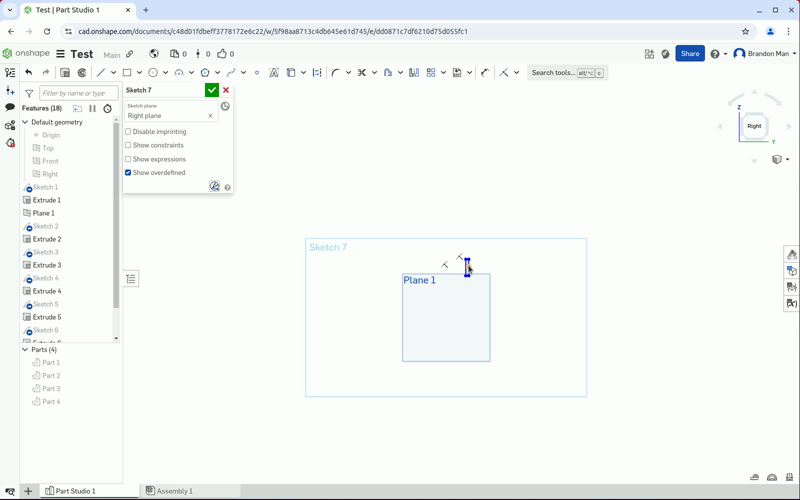
scroll(6)
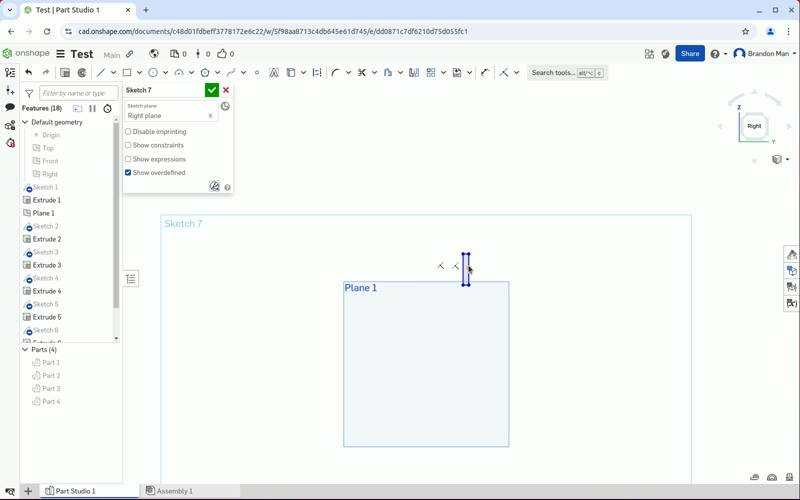
scroll(6)
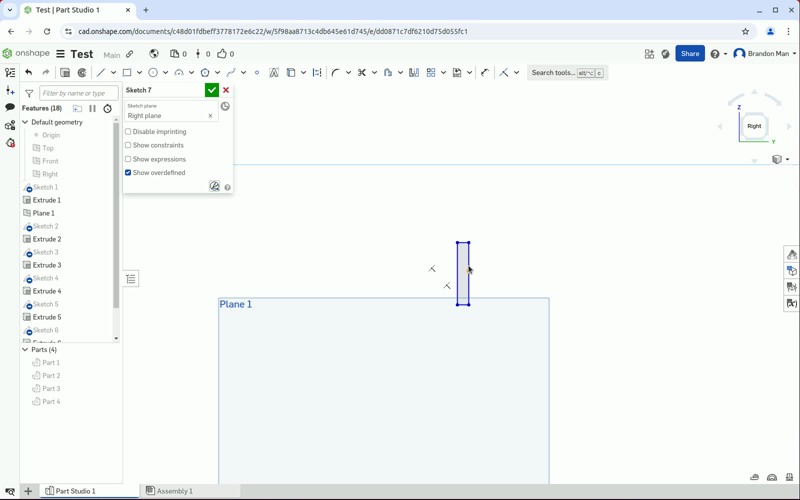
click(468, 265)
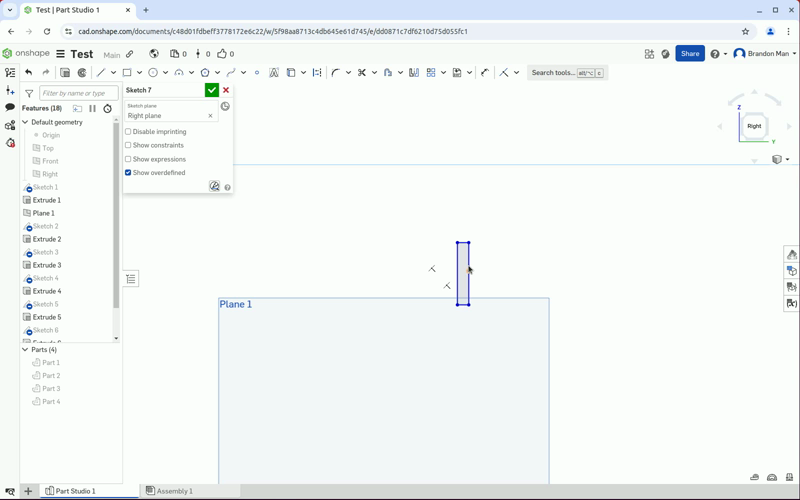
scroll(-6)
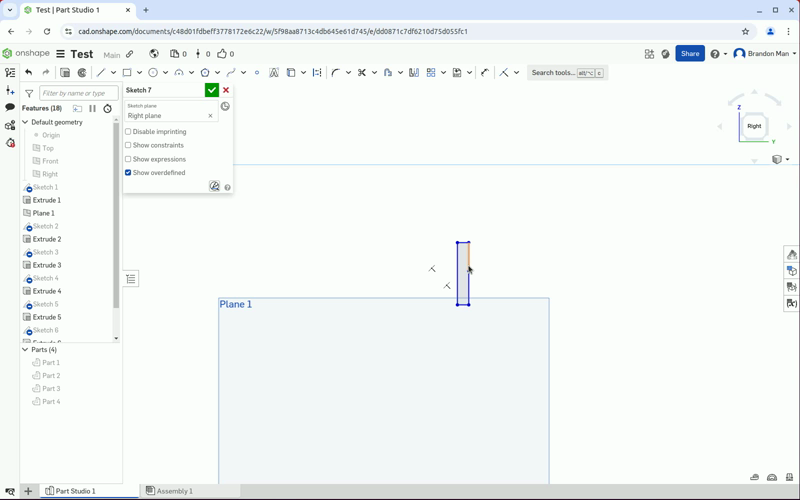
scroll(-6)
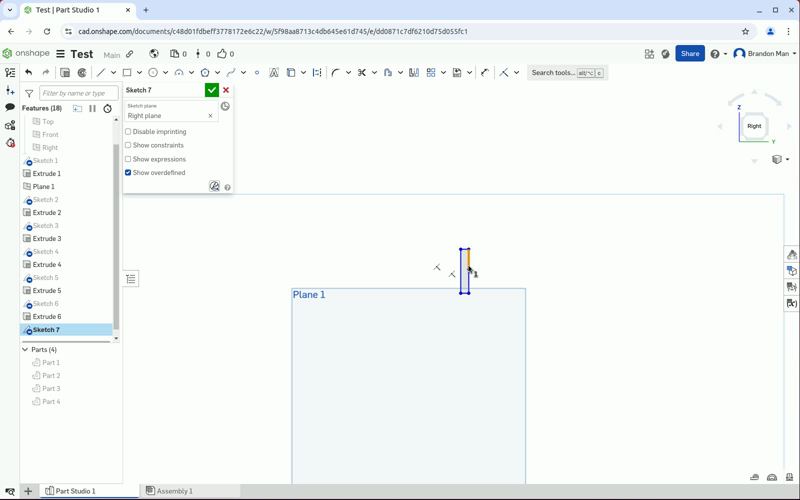
scroll(-6)
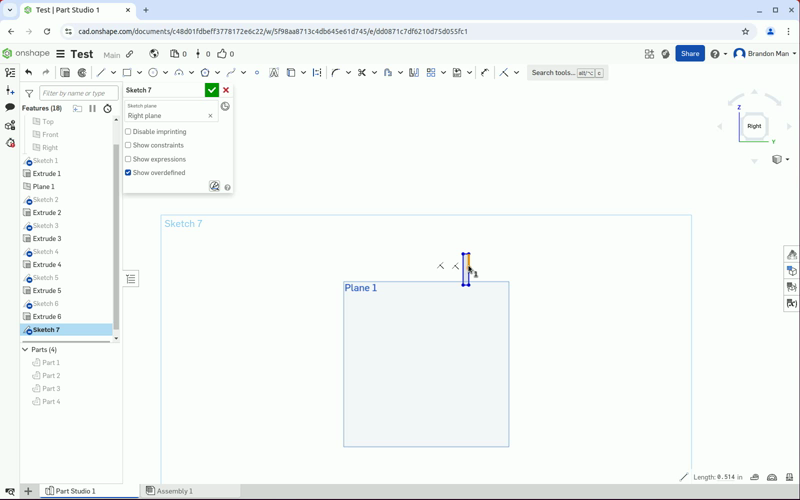
scroll(-6)
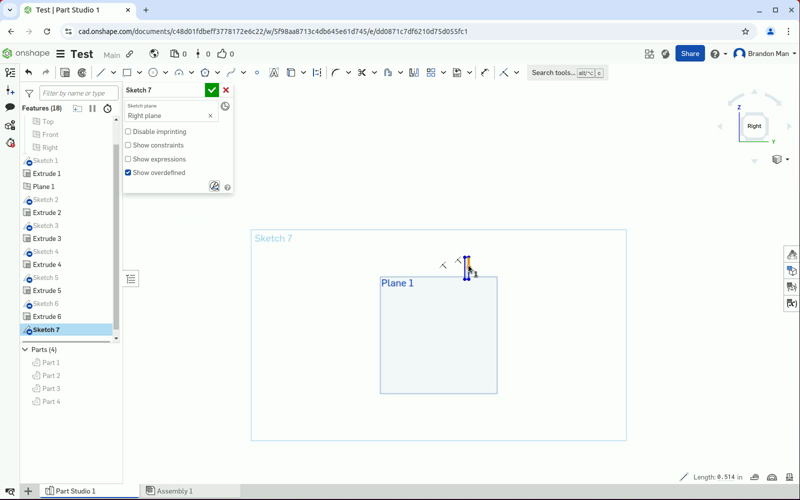
scroll(-6)
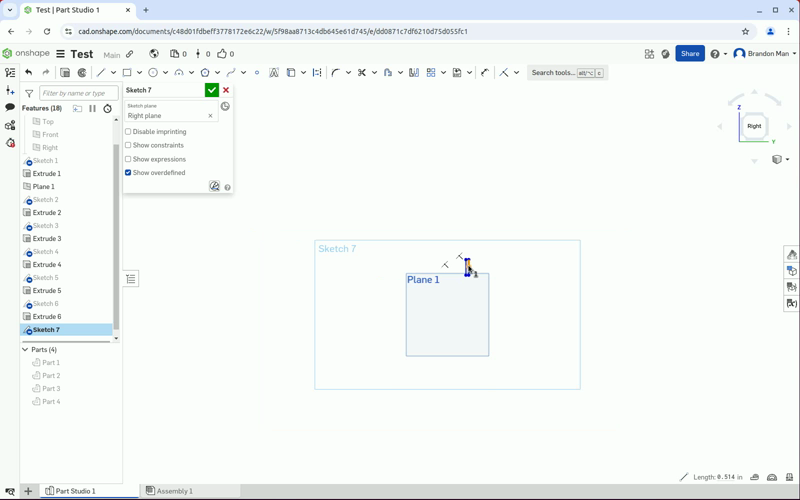
scroll(-6)
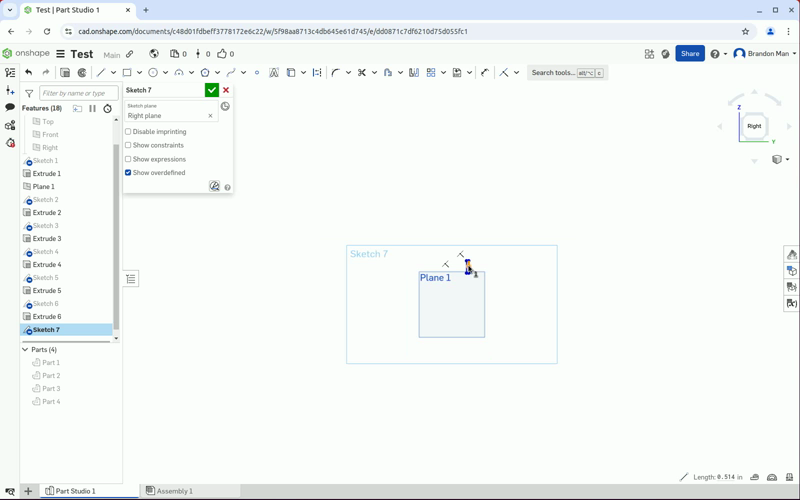
scroll(-6)
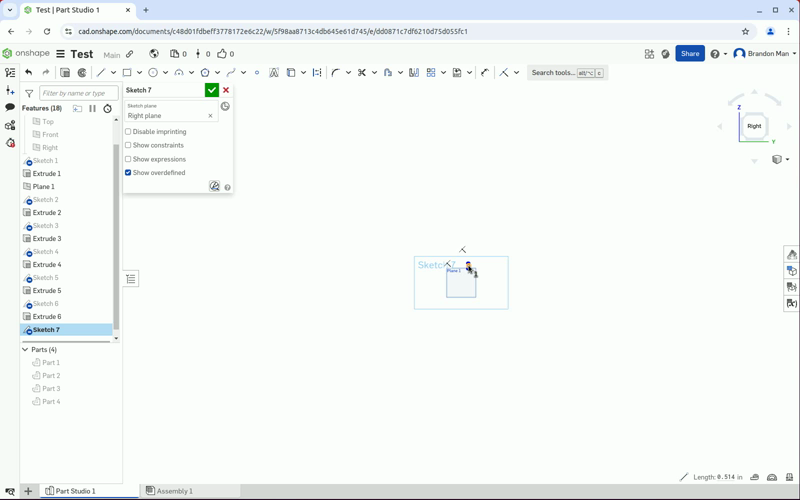
mouse_move(73, 352)
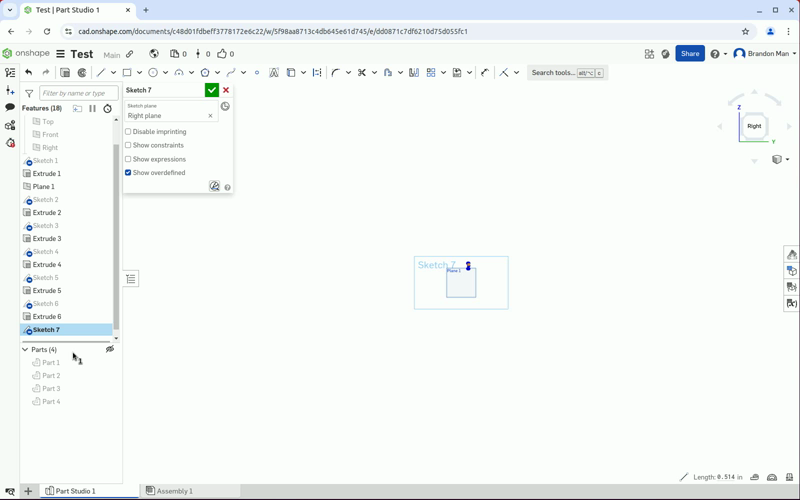
key(shift+y)
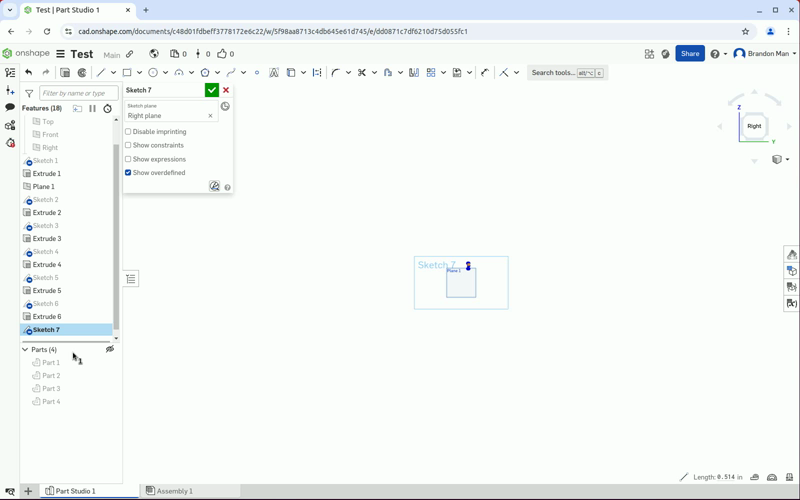
key(shift+e)
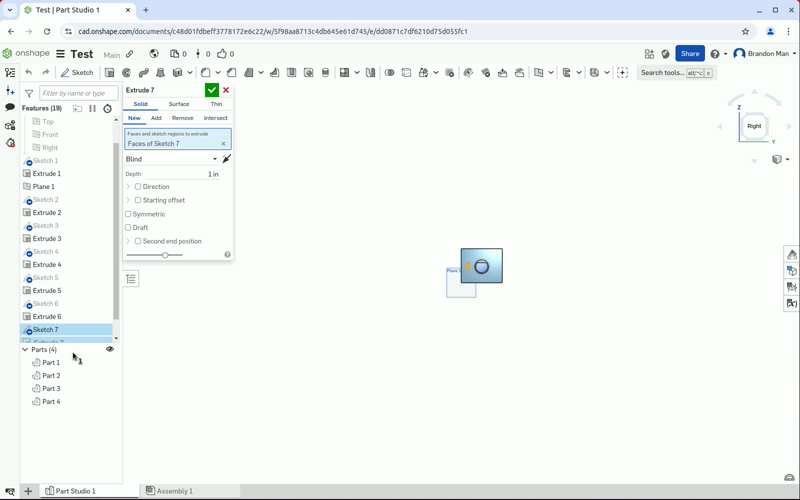
mouse_move(143, 106)
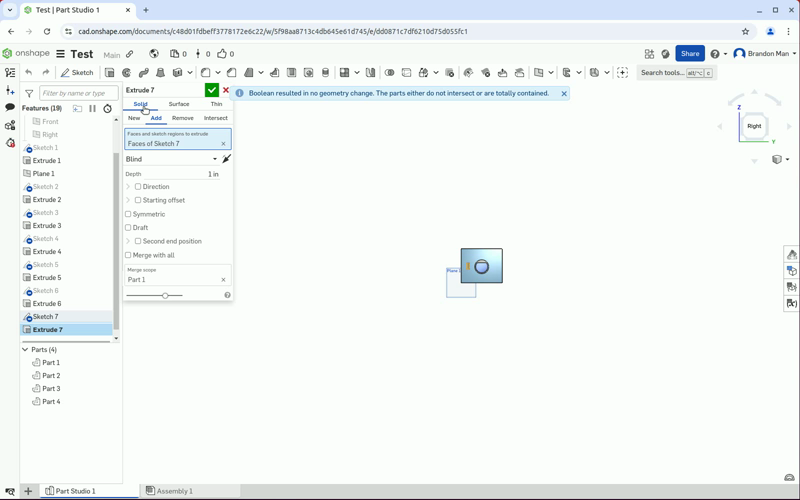
click(143, 106)
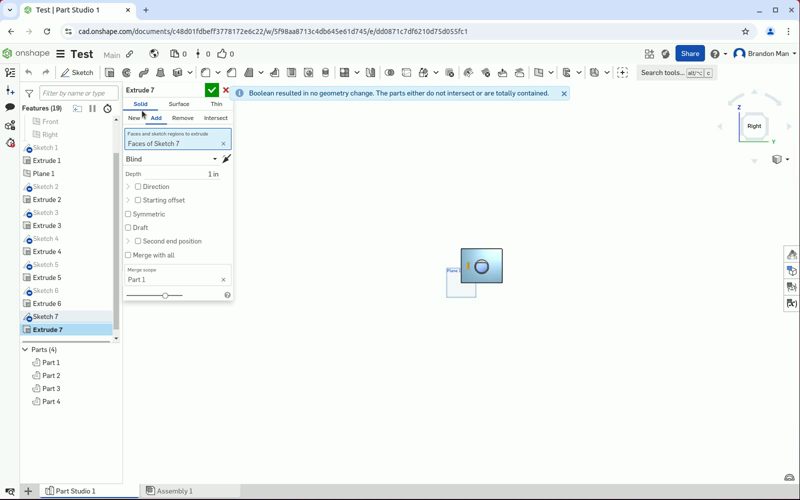
mouse_move(137, 120)
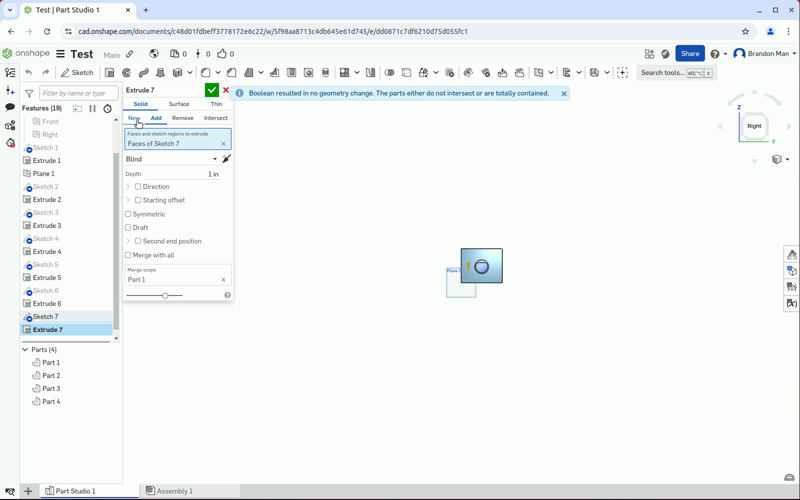
click(137, 120)
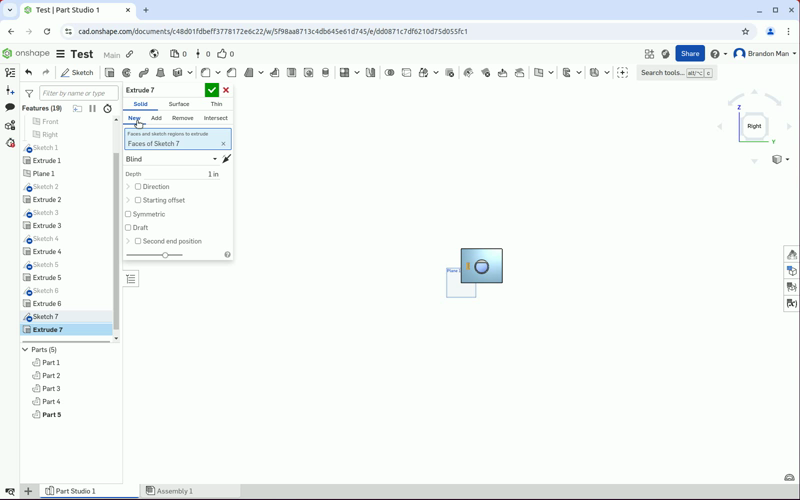
key(tab, 4)
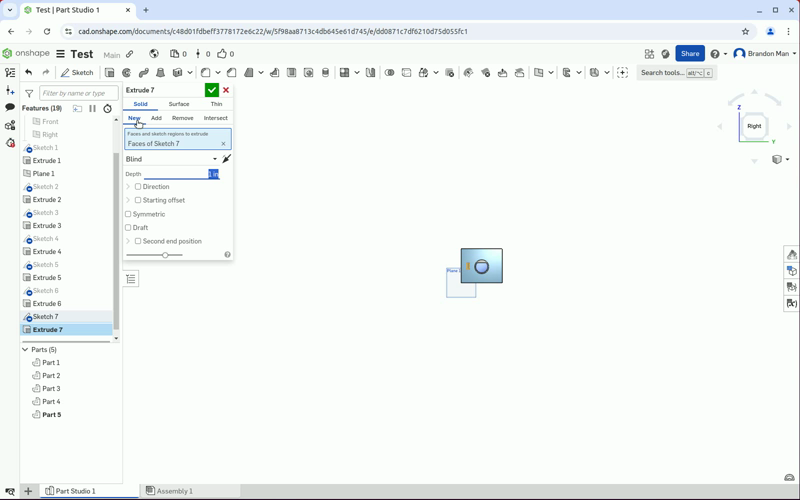
text(1.444)
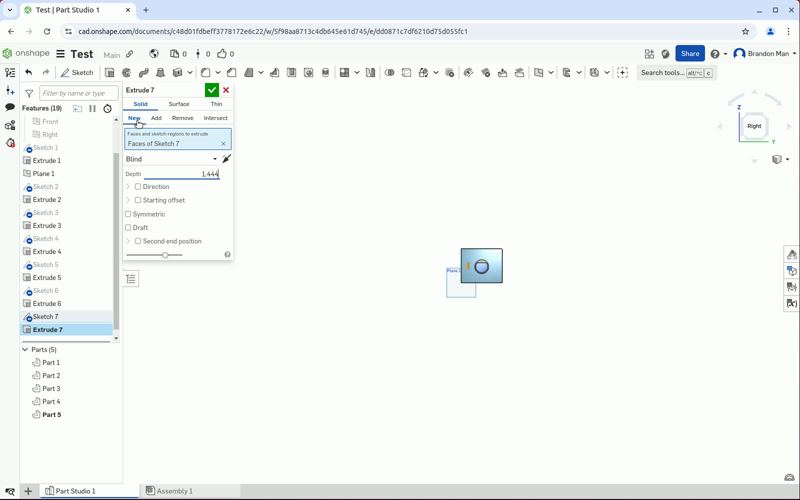
key(enter)
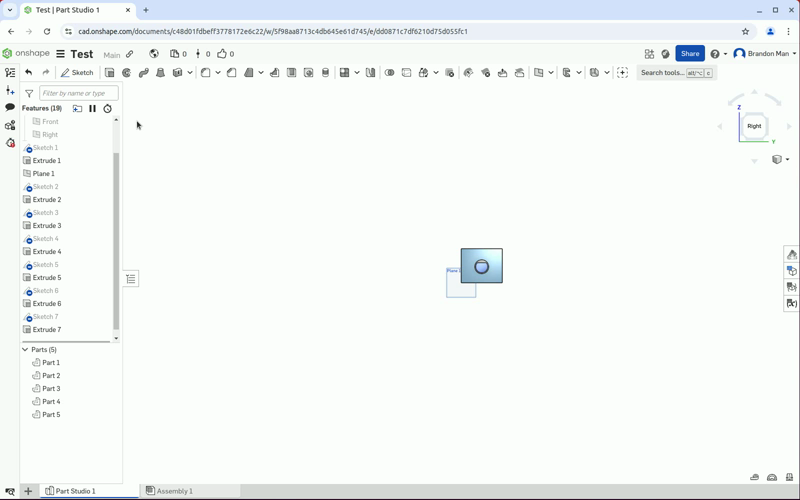
key(shift+h)
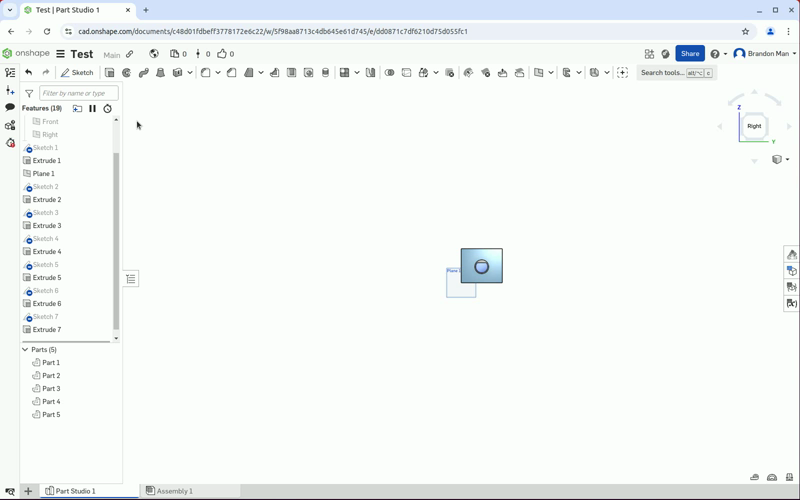
key(shift+h)
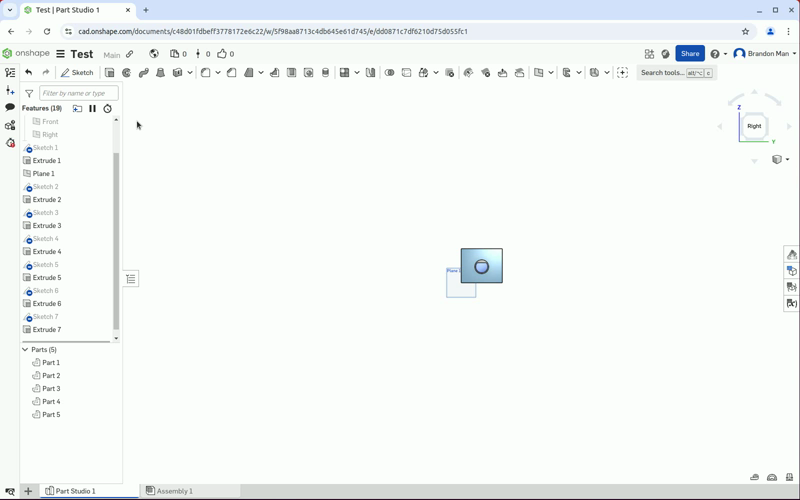
mouse_move(69, 150)
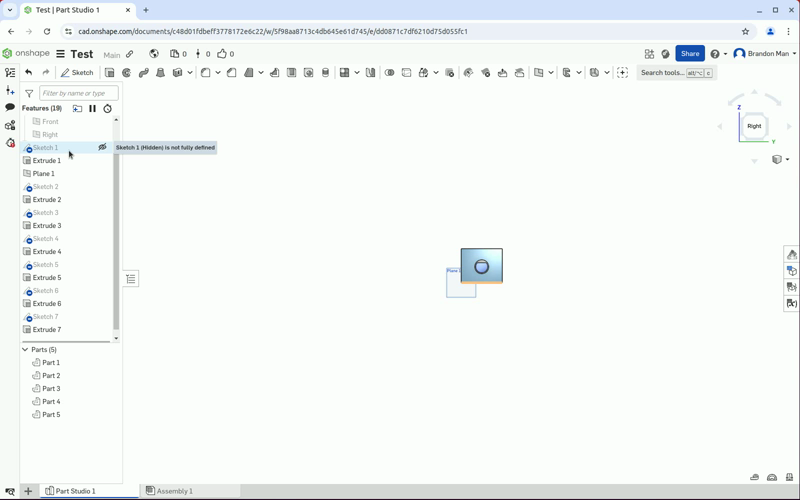
click(69, 150)
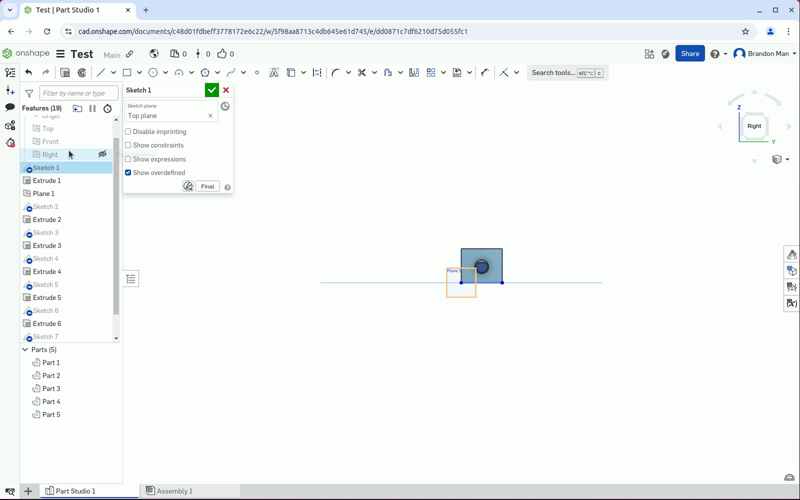
mouse_move(229, 92)
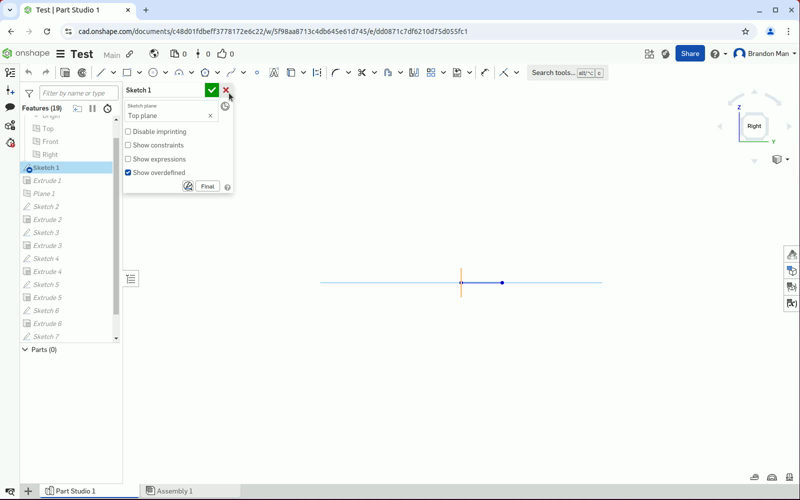
click(229, 92)
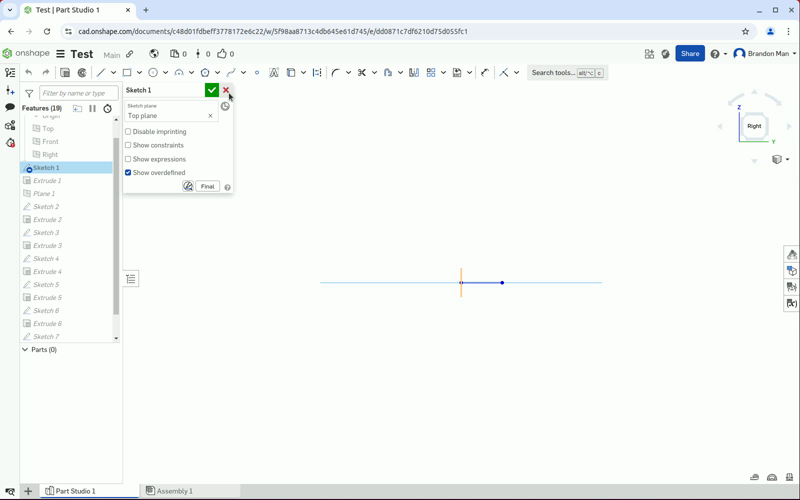
key(shift+s)
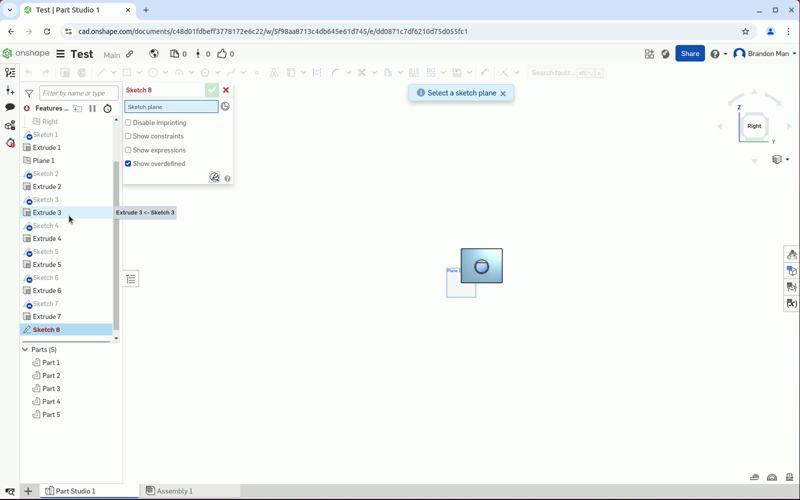
scroll(3)
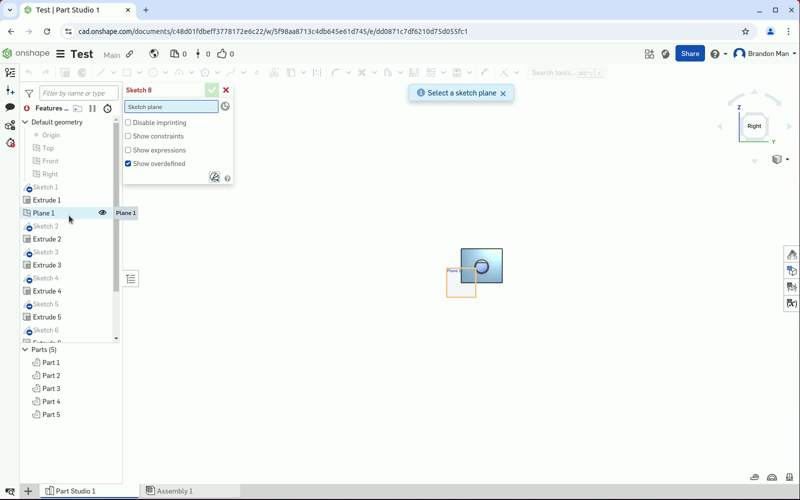
mouse_move(69, 176)
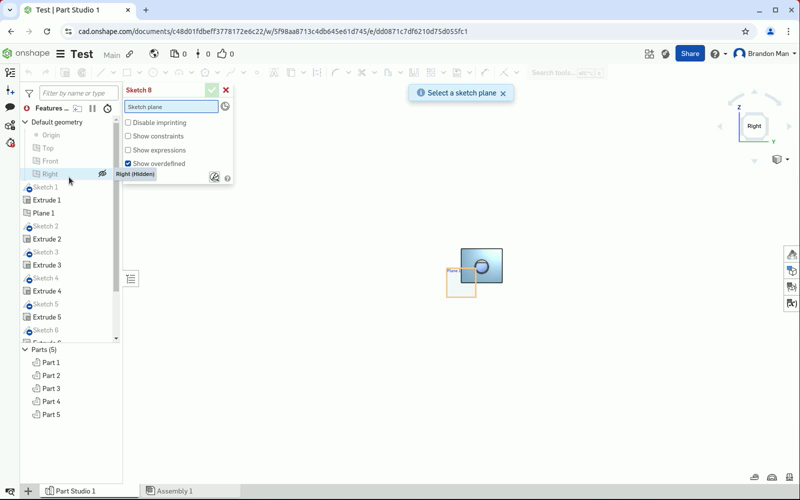
click(69, 176)
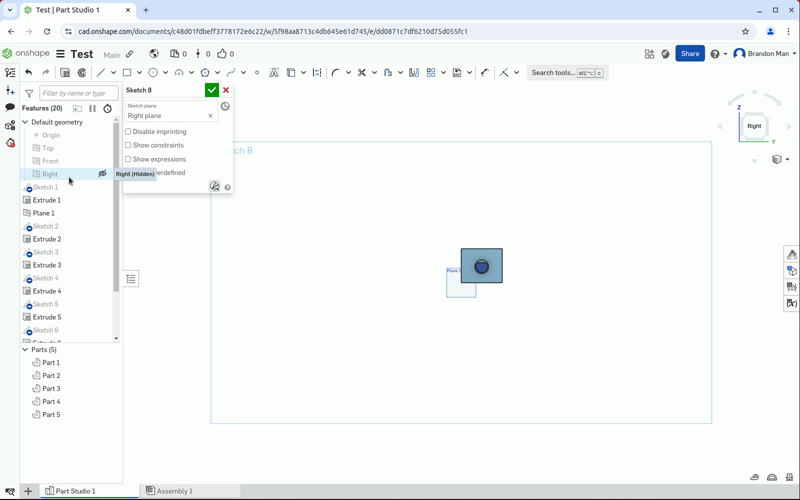
mouse_move(73, 352)
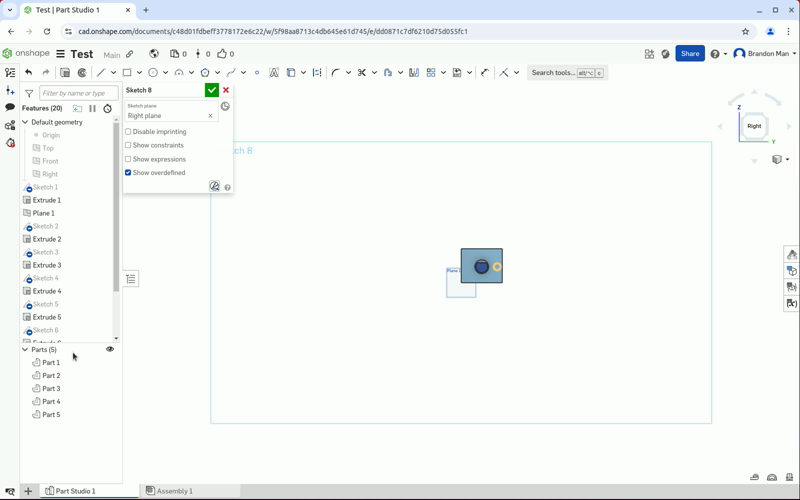
key(y)
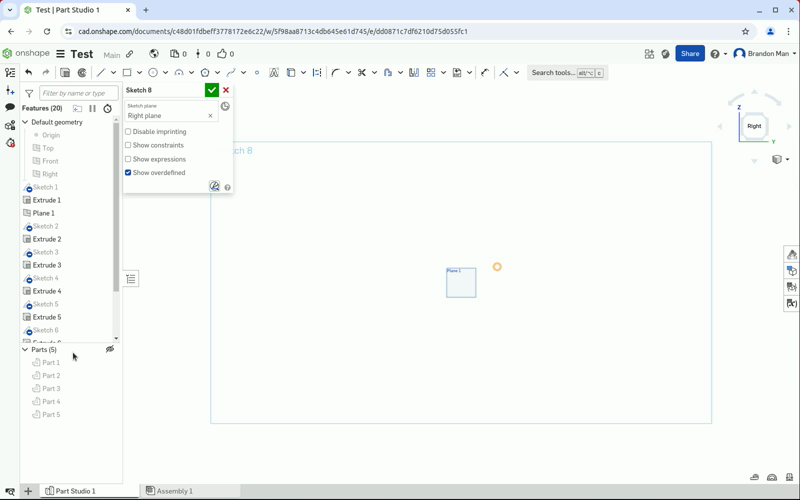
key(l)
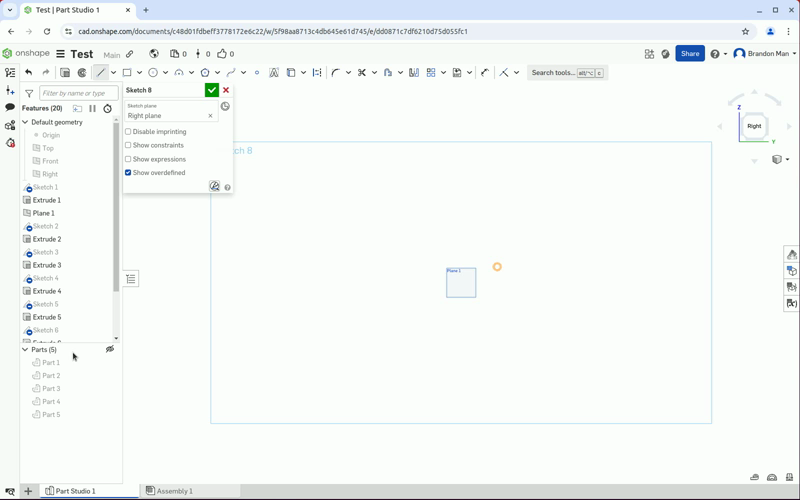
key_down(shift)
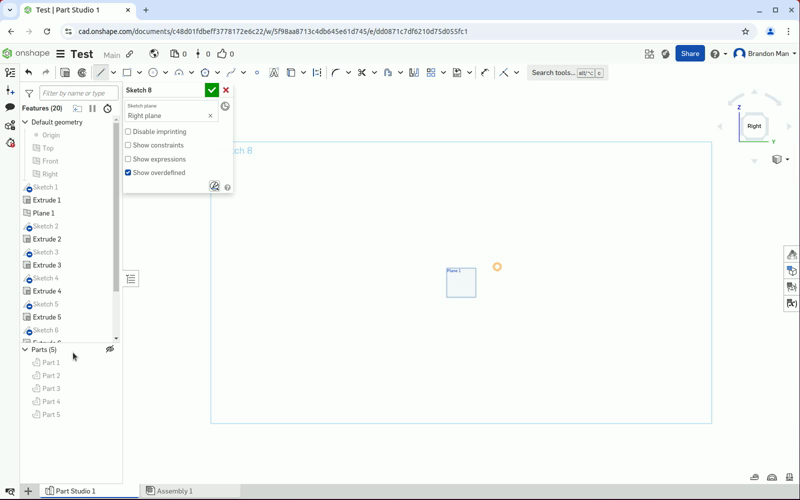
mouse_move(492, 268)
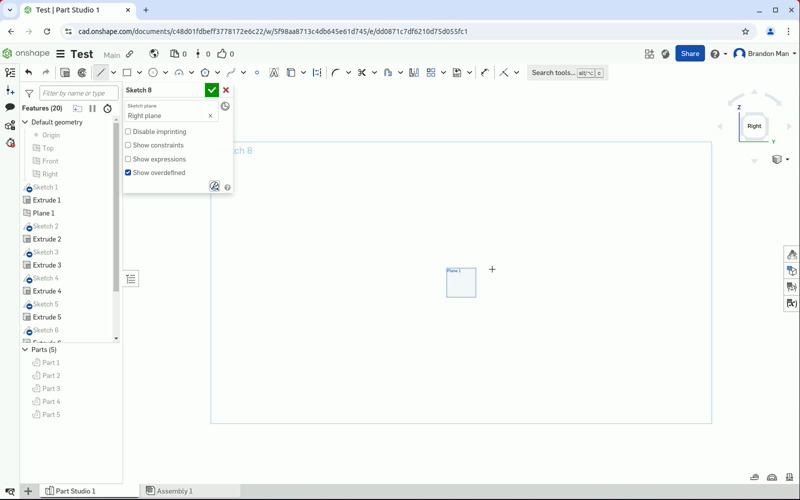
click(492, 268)
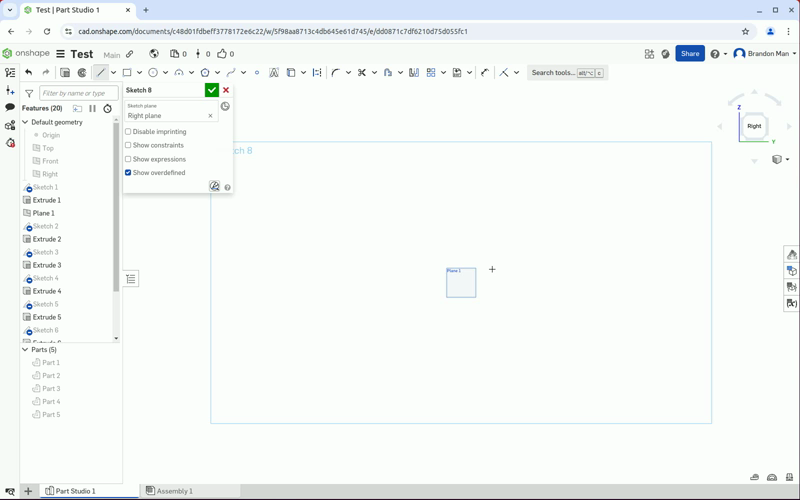
key_up(shift)
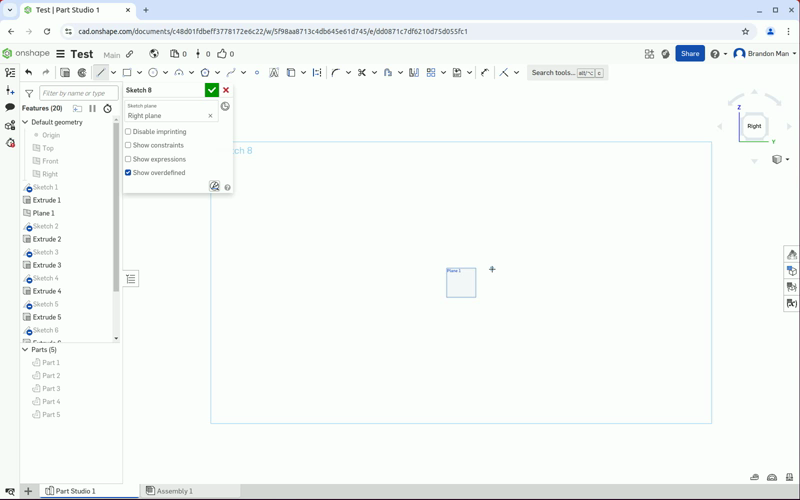
key_down(shift)
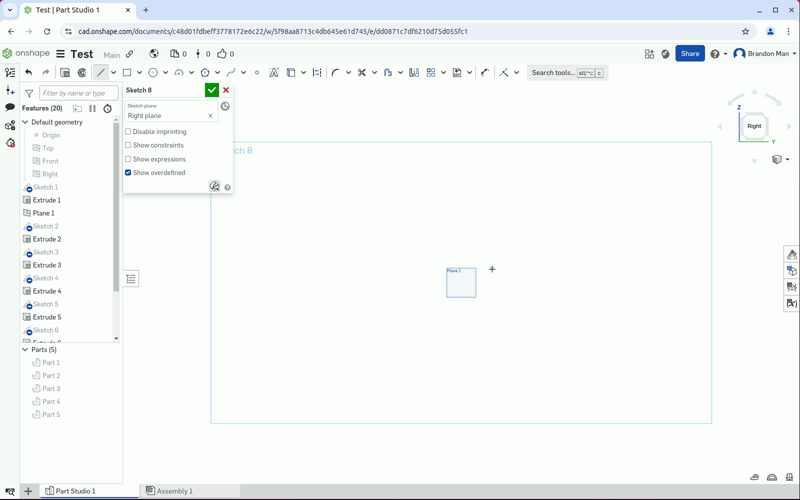
mouse_move(522, 268)
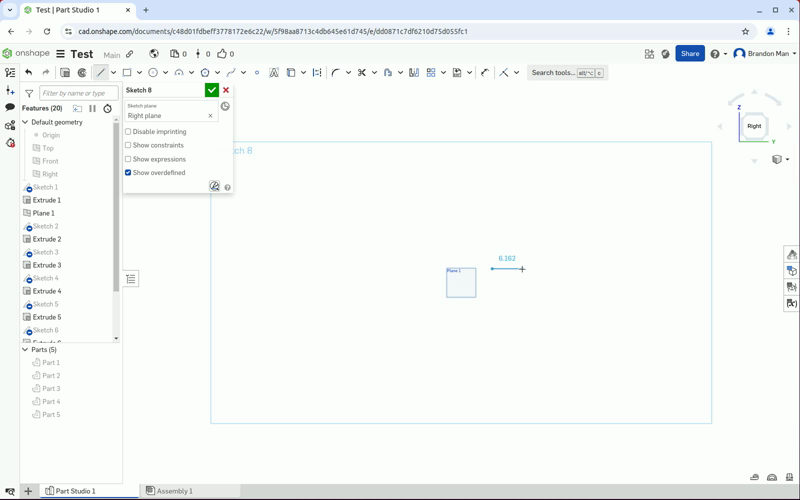
mouse_move(493, 268)
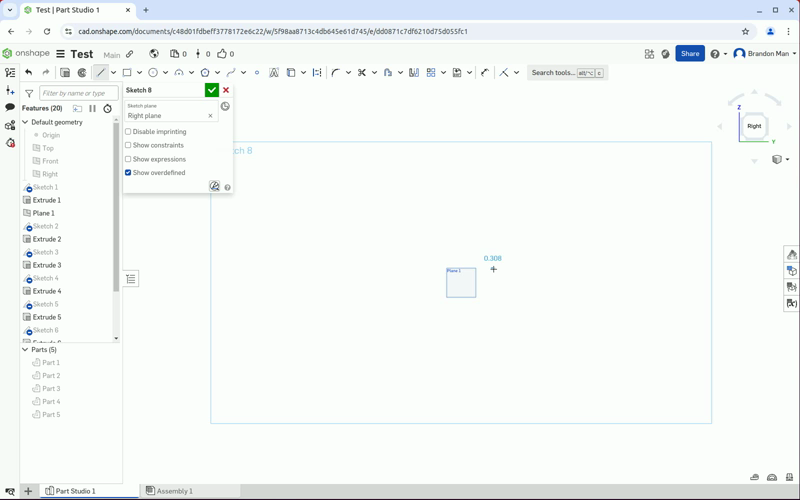
scroll(6)
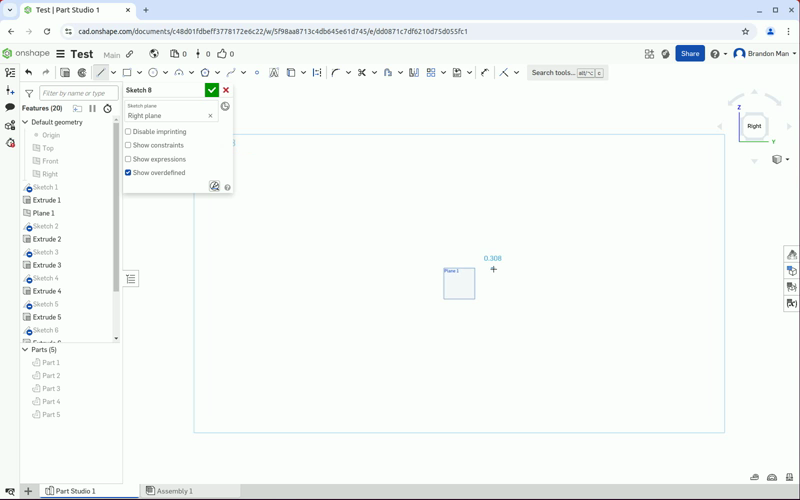
scroll(6)
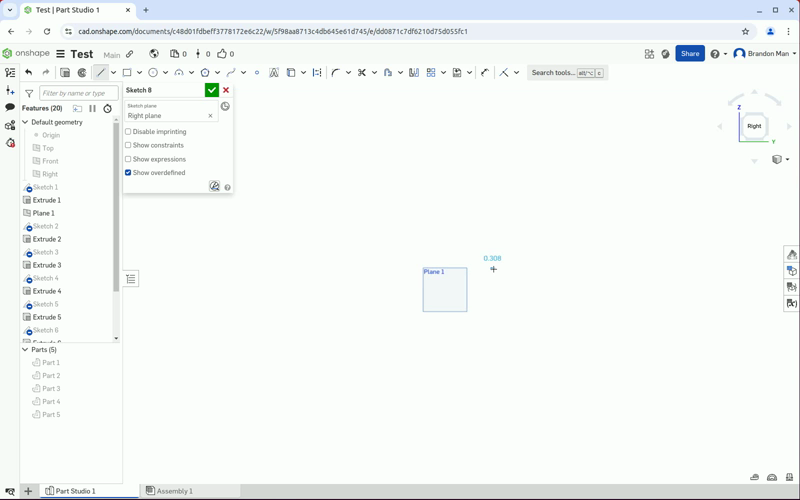
scroll(6)
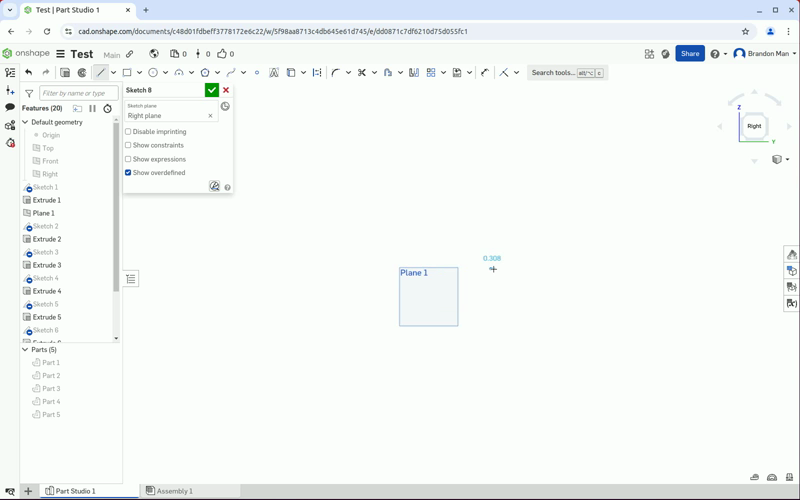
scroll(6)
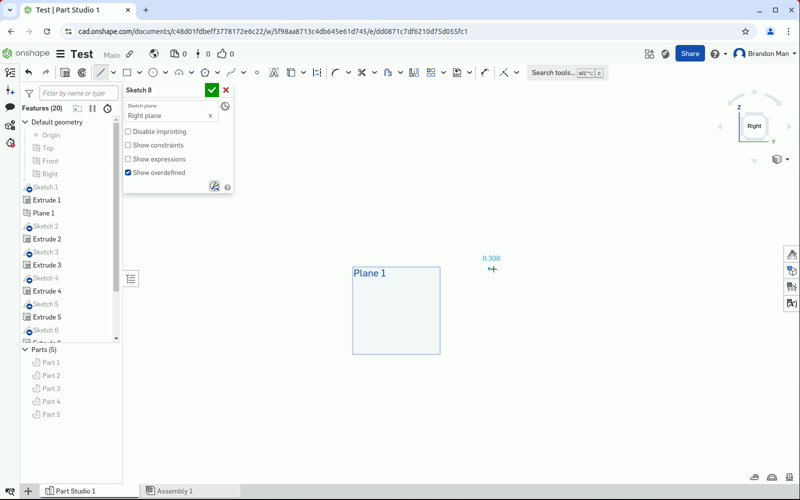
scroll(6)
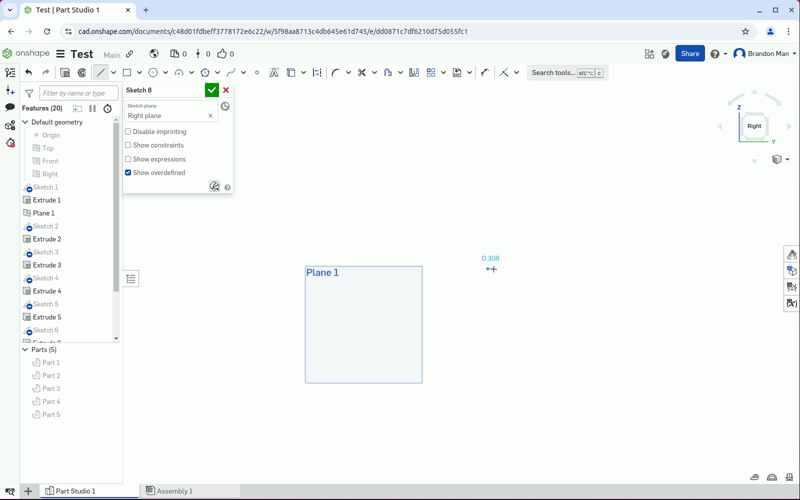
scroll(6)
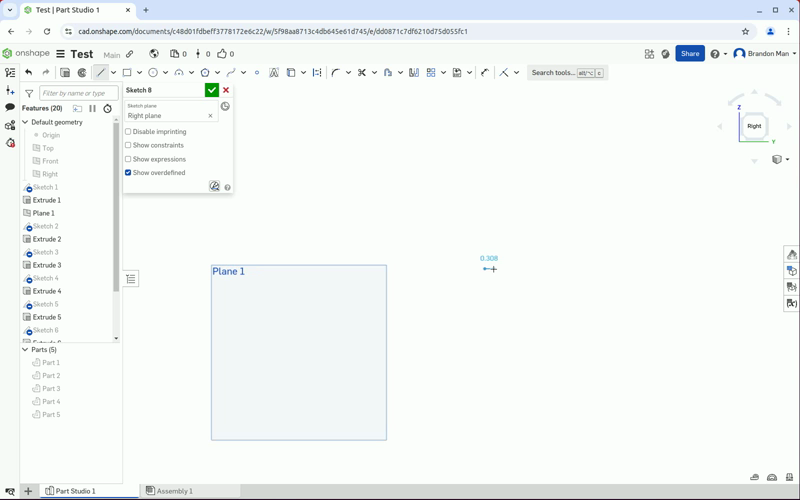
scroll(6)
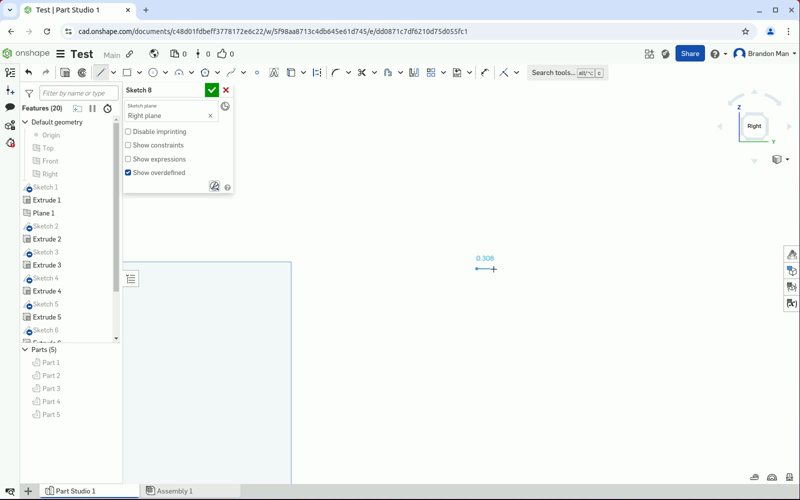
click(493, 268)
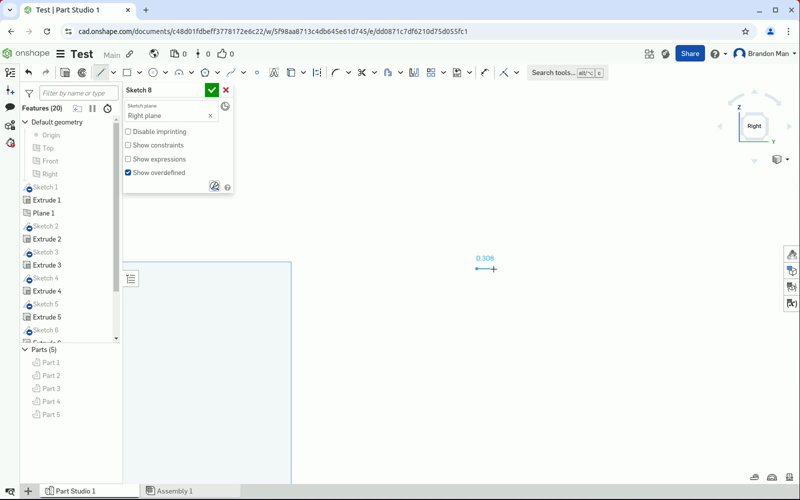
scroll(-6)
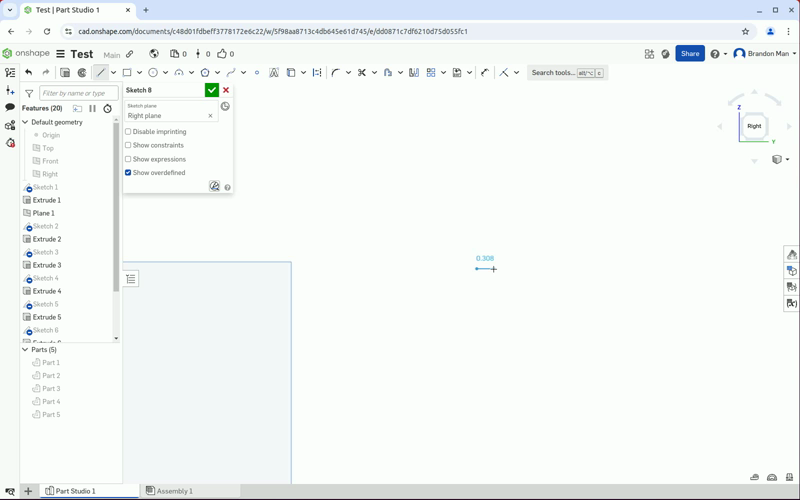
scroll(-6)
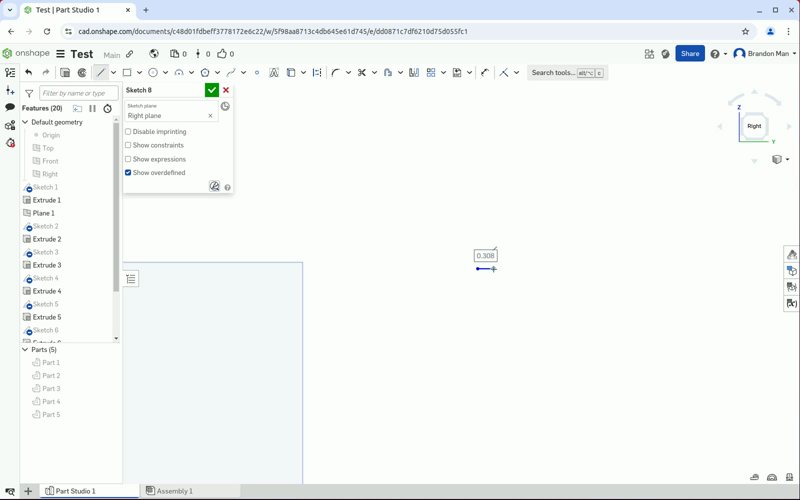
scroll(-6)
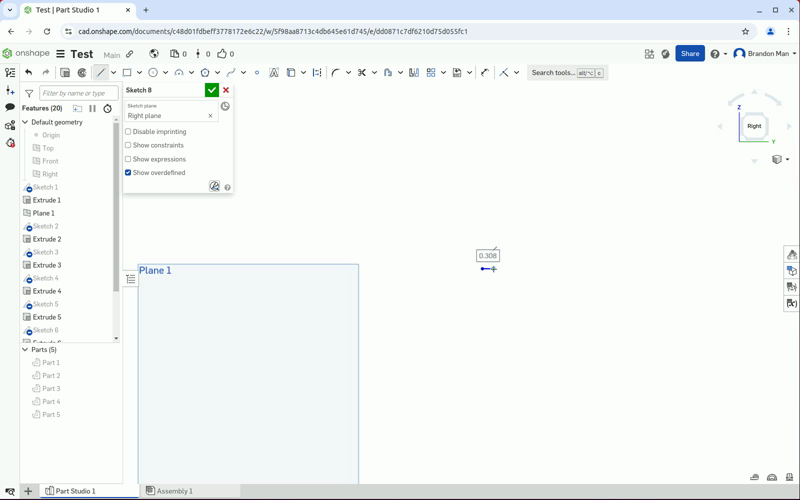
scroll(-6)
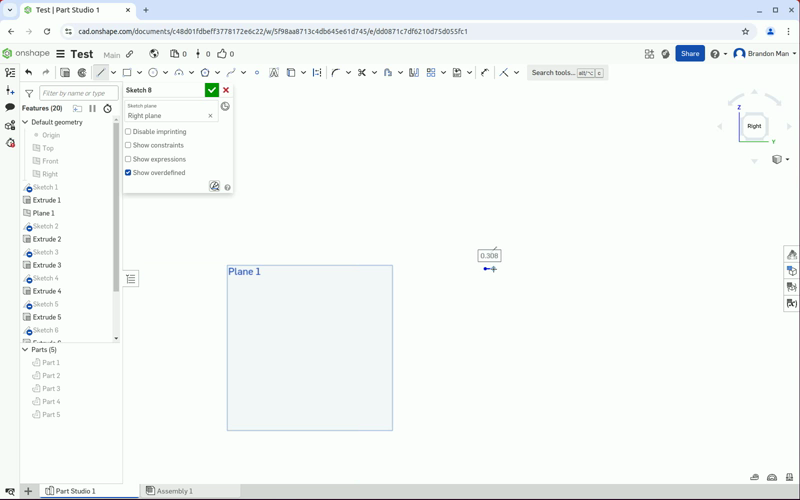
scroll(-6)
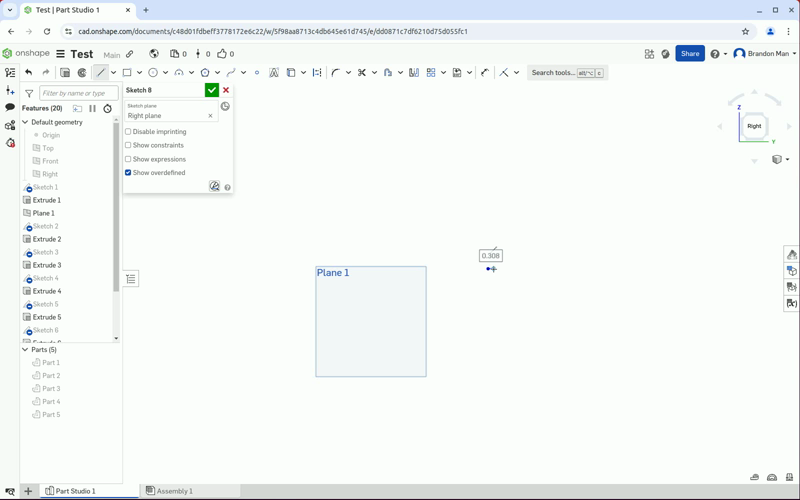
scroll(-6)
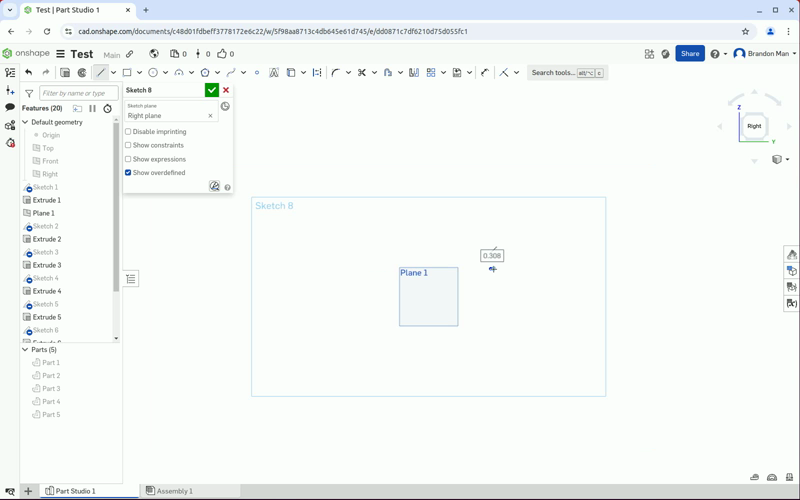
scroll(-6)
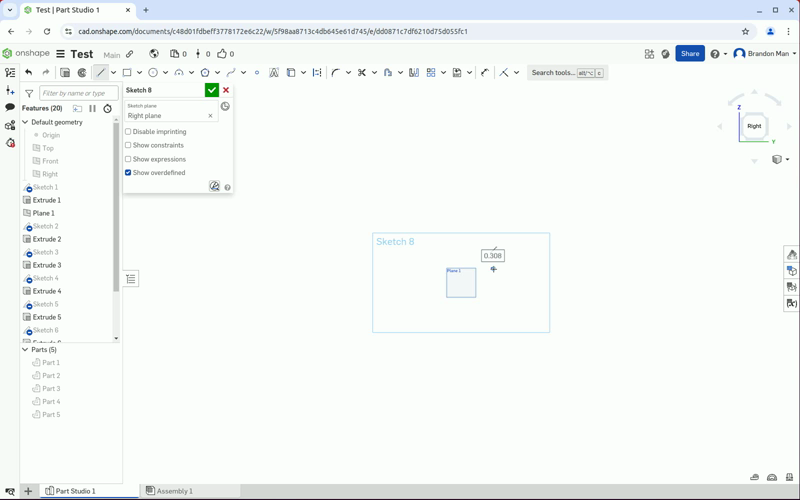
key_up(shift)
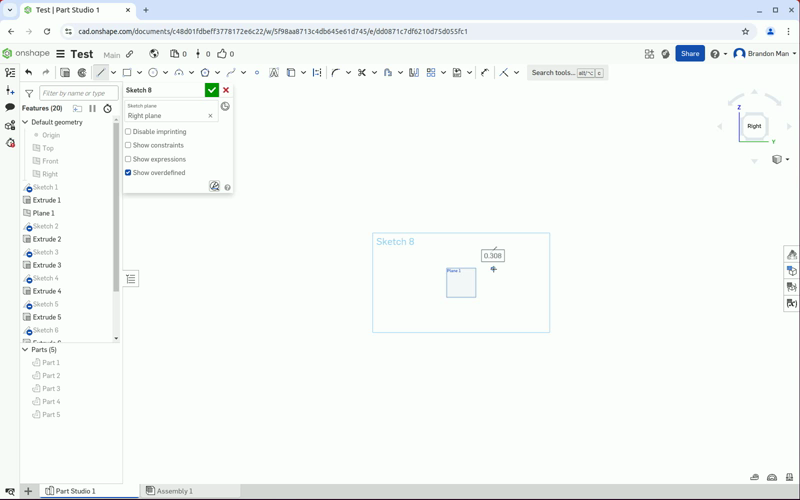
key_down(shift)
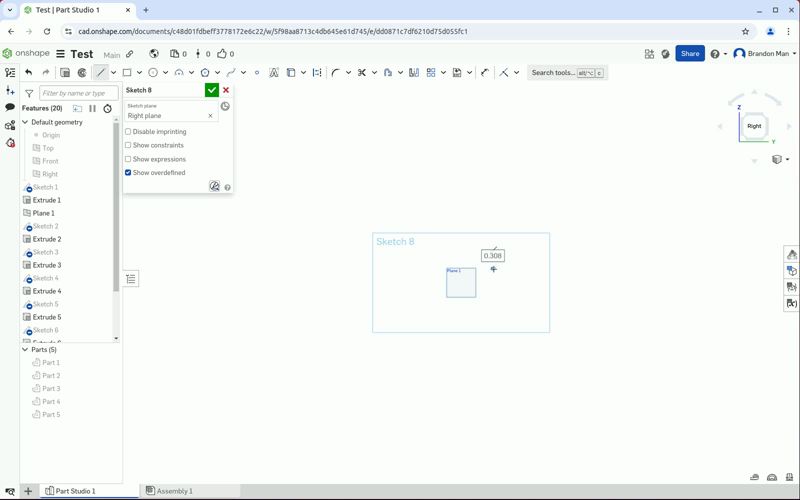
mouse_move(523, 268)
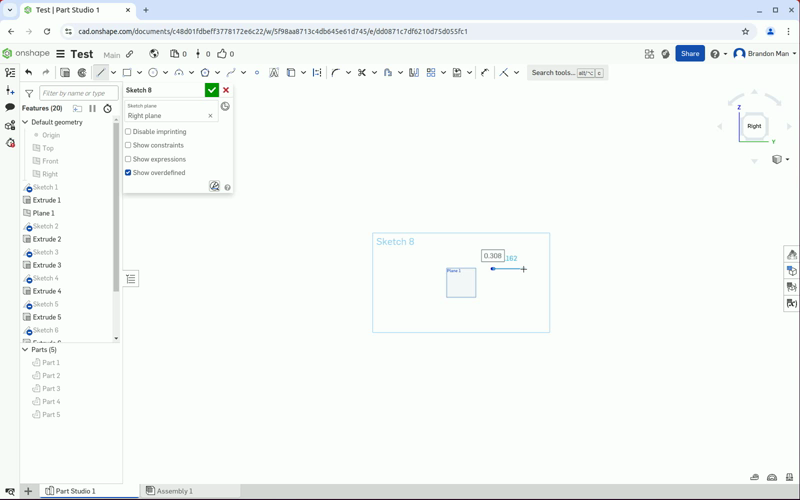
mouse_move(493, 263)
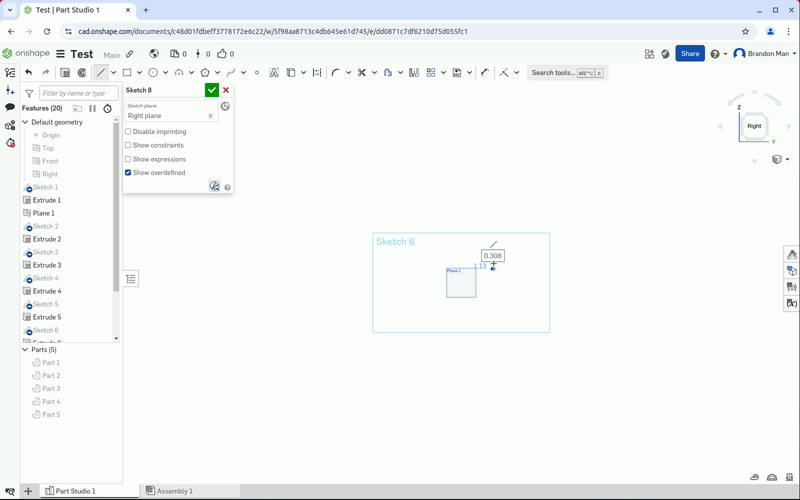
scroll(6)
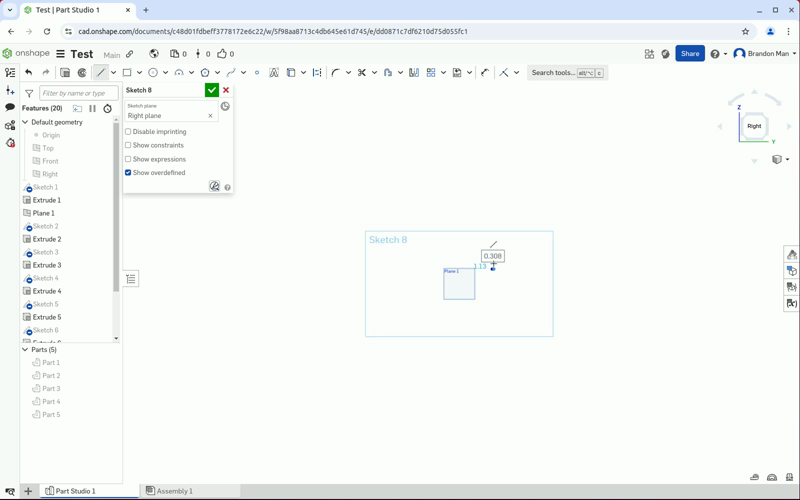
scroll(6)
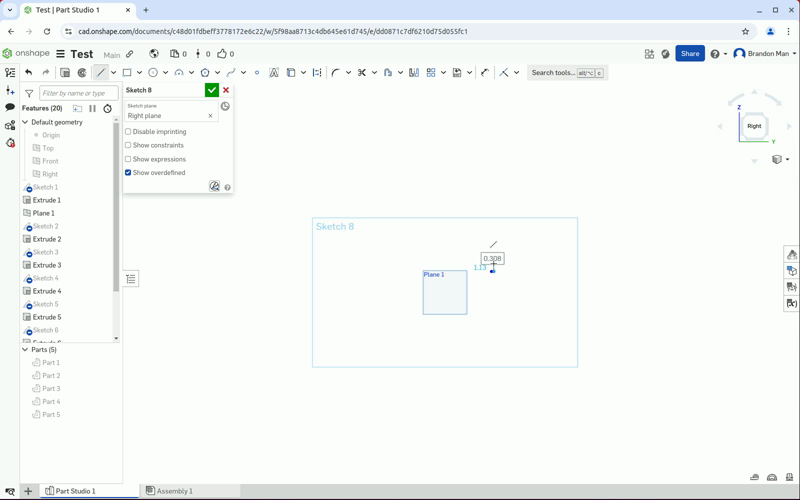
scroll(6)
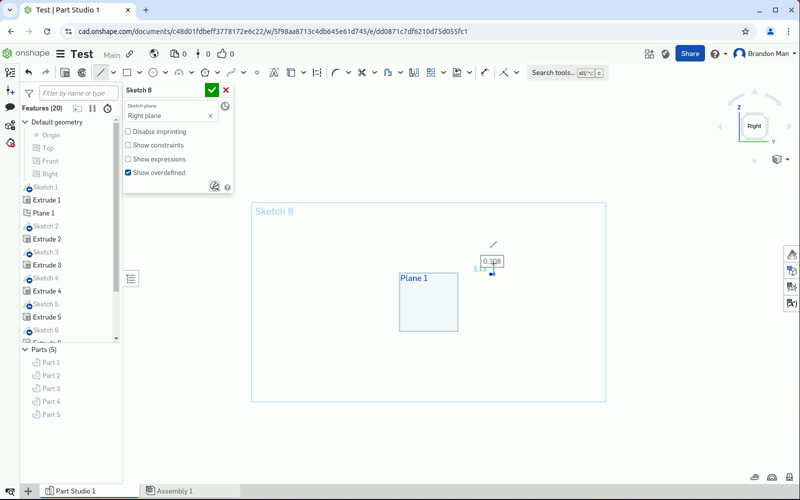
scroll(6)
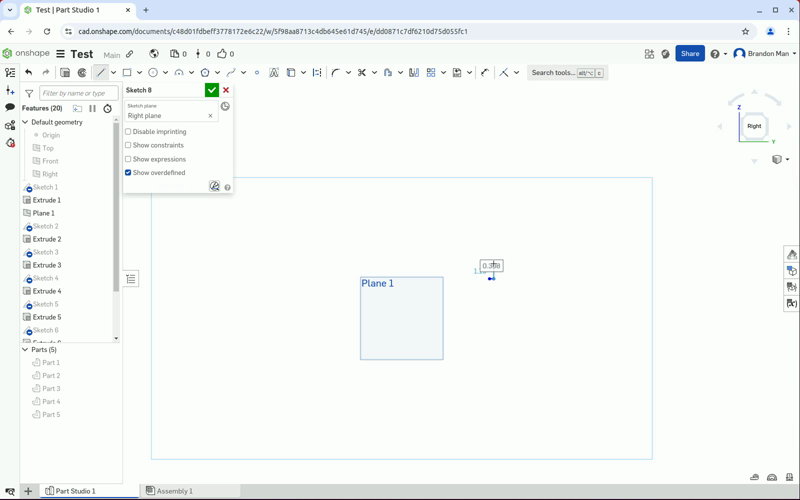
scroll(6)
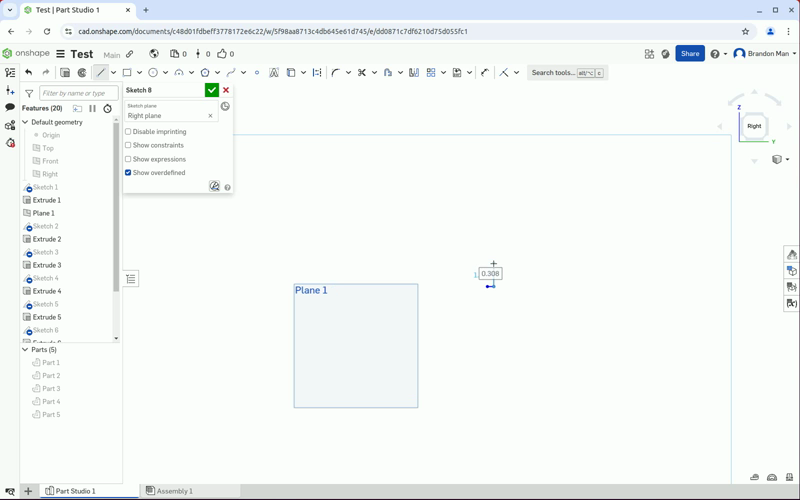
scroll(6)
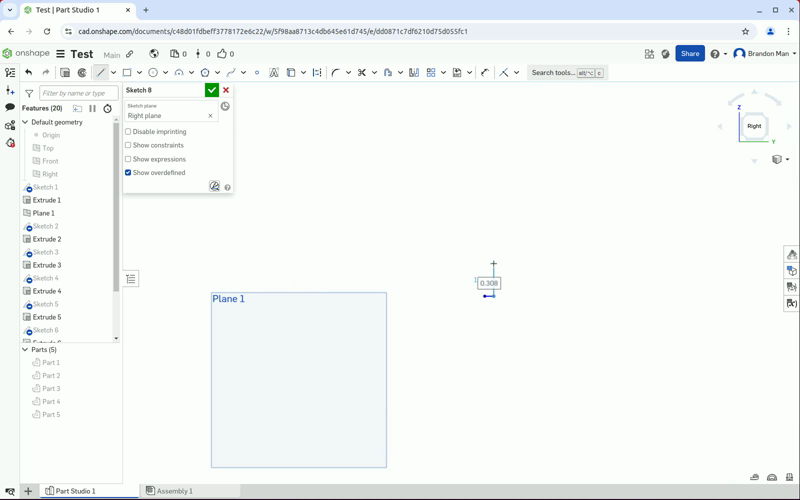
scroll(6)
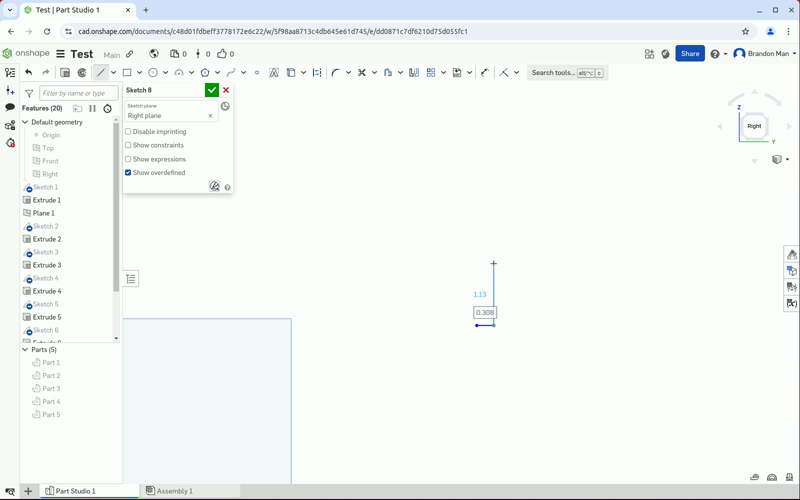
click(493, 263)
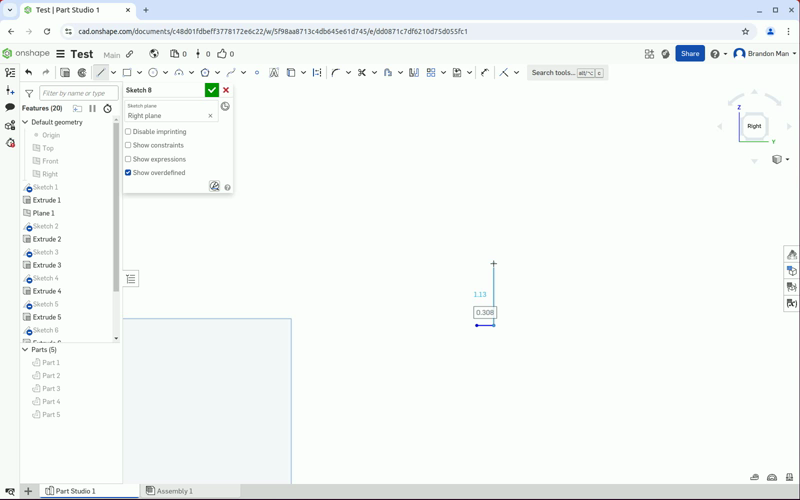
scroll(-6)
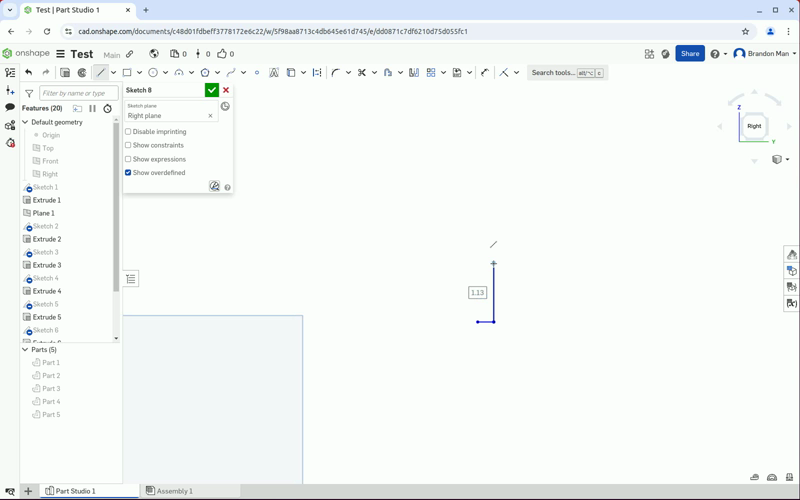
scroll(-6)
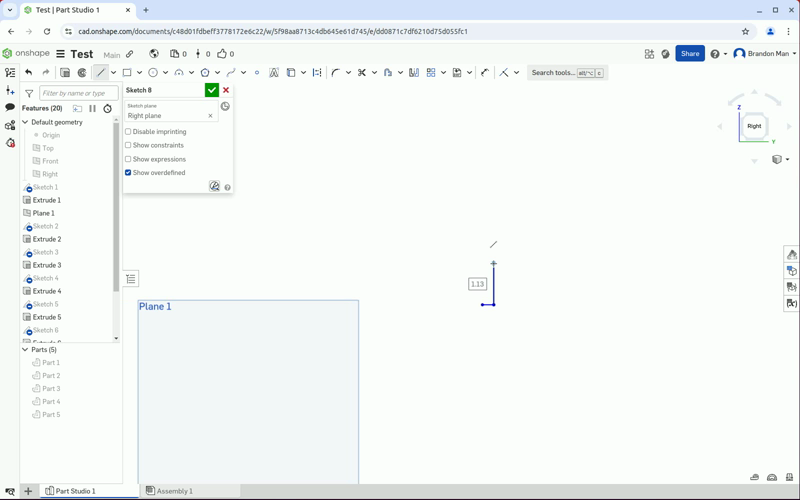
scroll(-6)
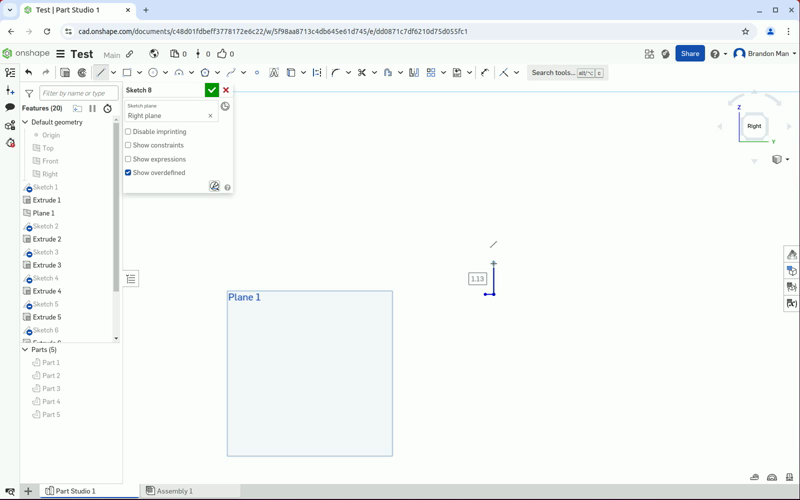
scroll(-6)
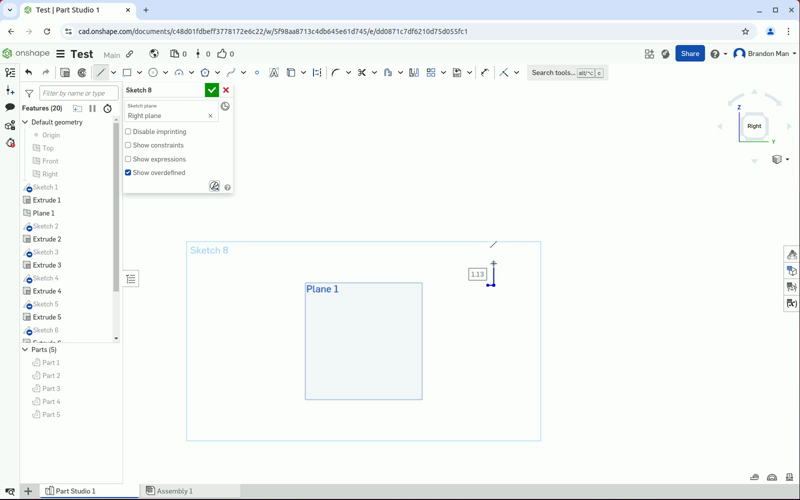
scroll(-6)
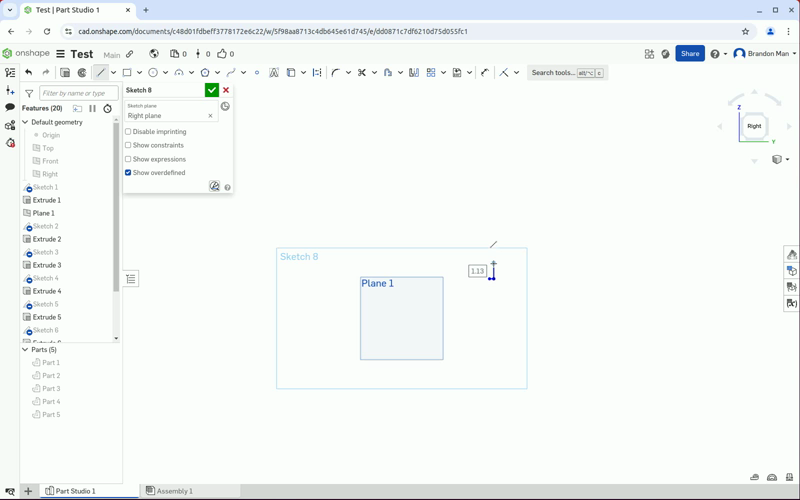
scroll(-6)
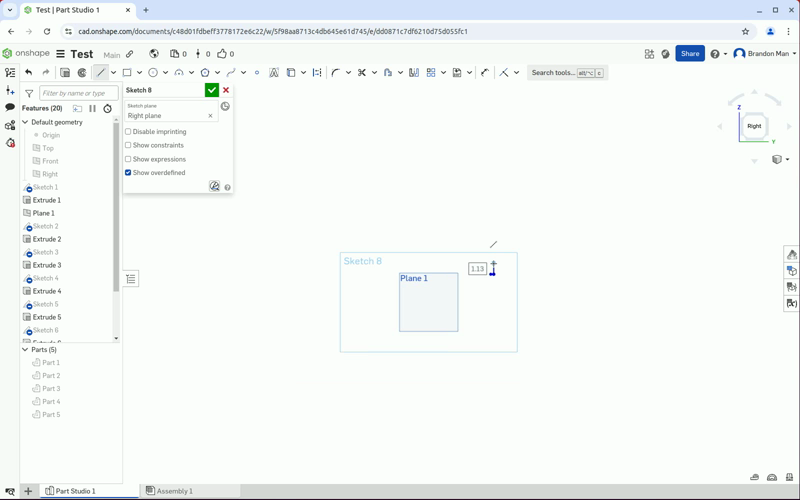
scroll(-6)
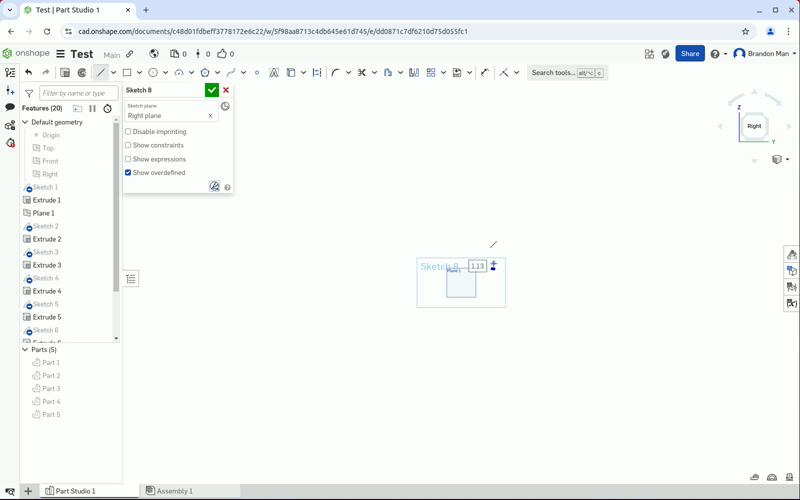
key_up(shift)
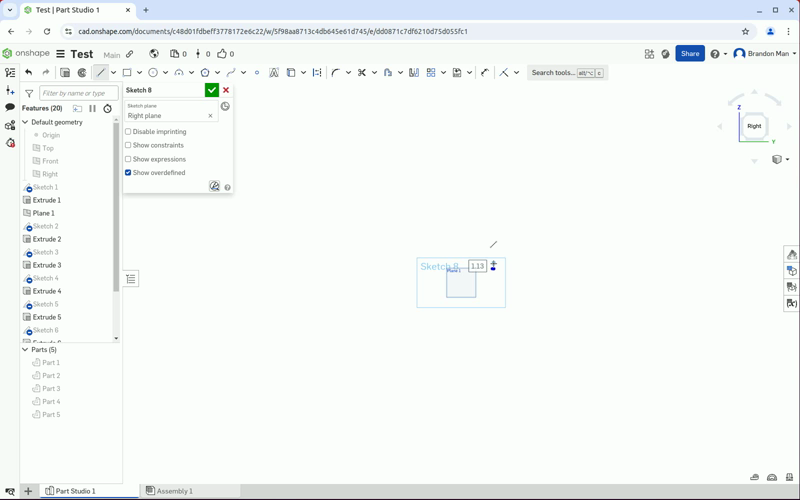
key_down(shift)
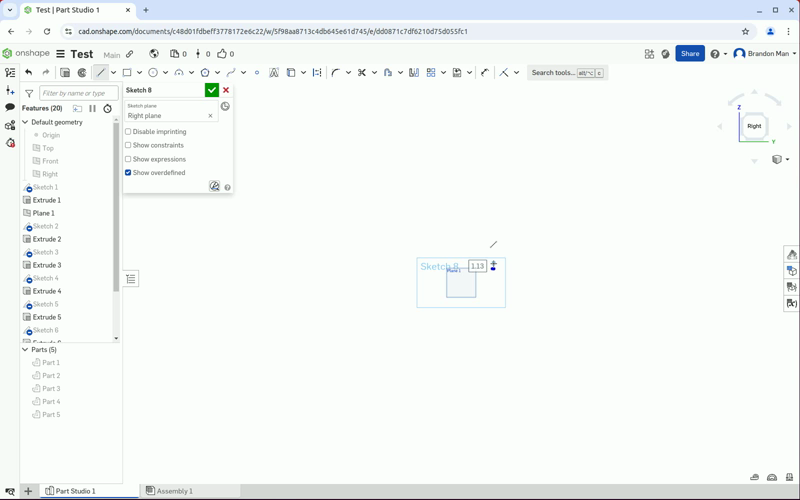
mouse_move(523, 263)
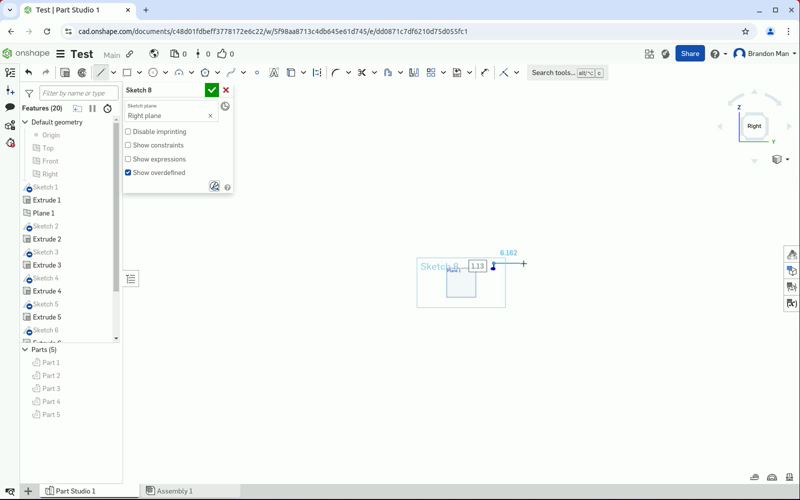
mouse_move(492, 263)
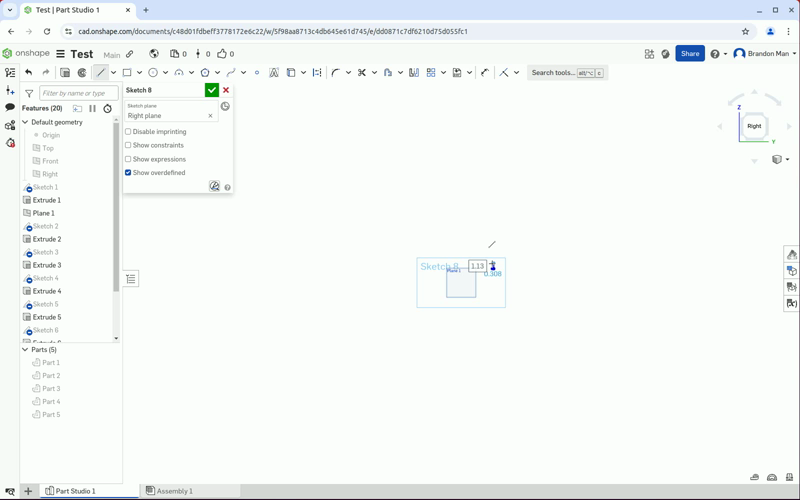
scroll(6)
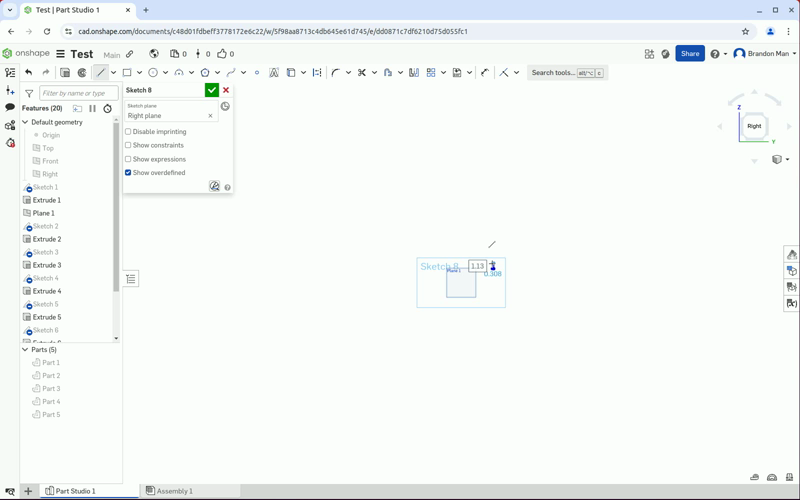
scroll(6)
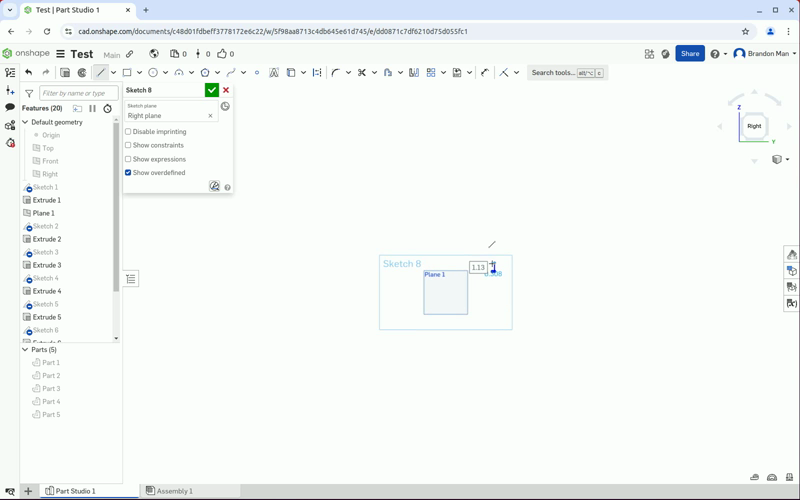
scroll(6)
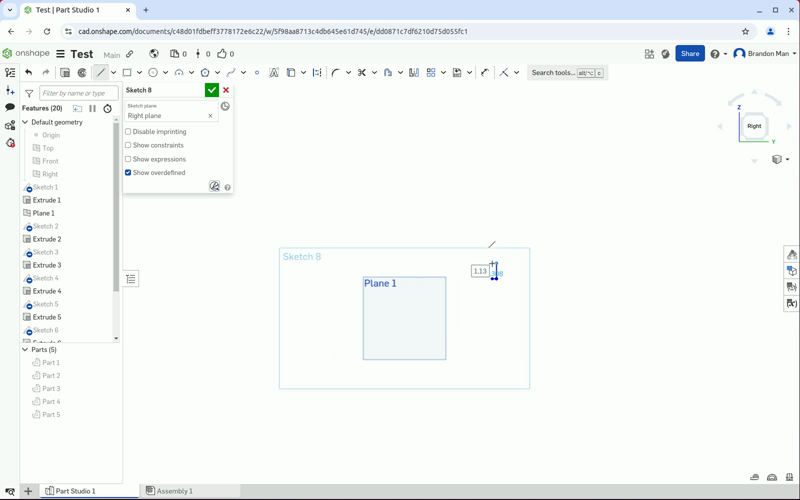
scroll(6)
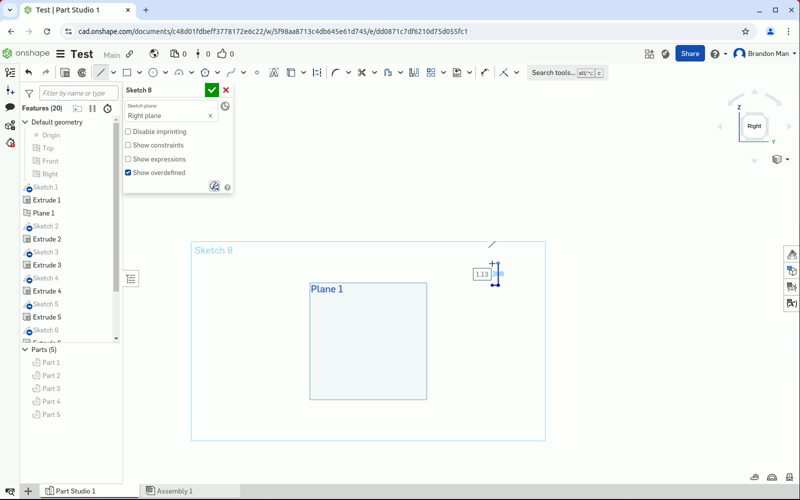
scroll(6)
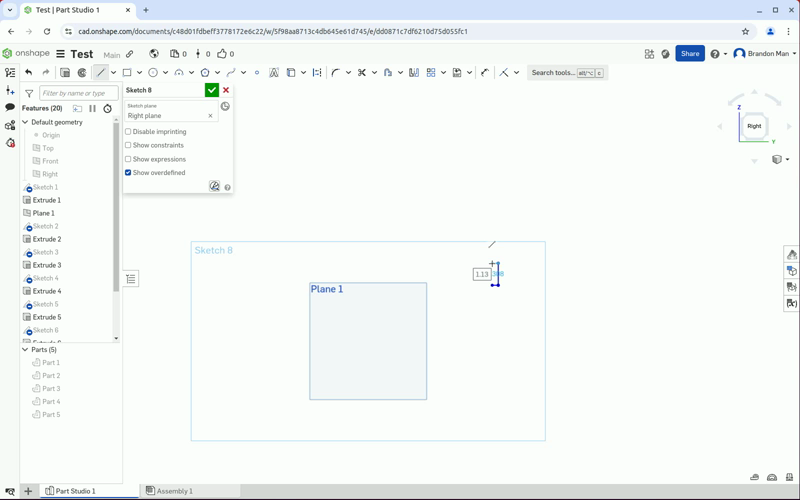
scroll(6)
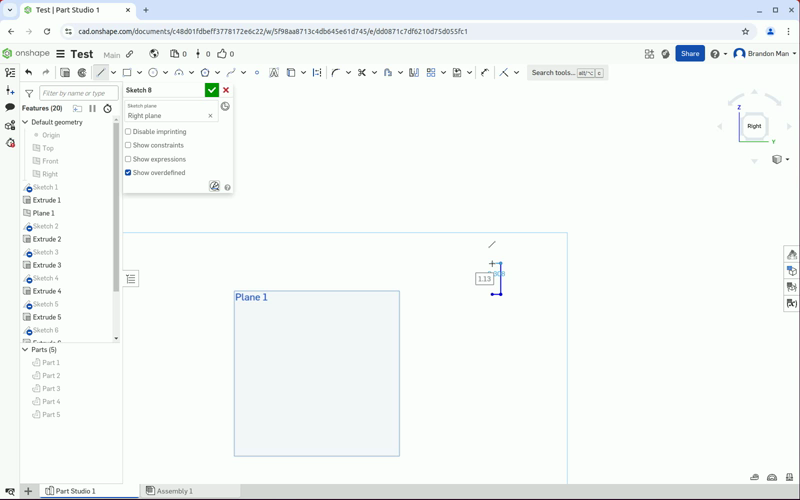
scroll(6)
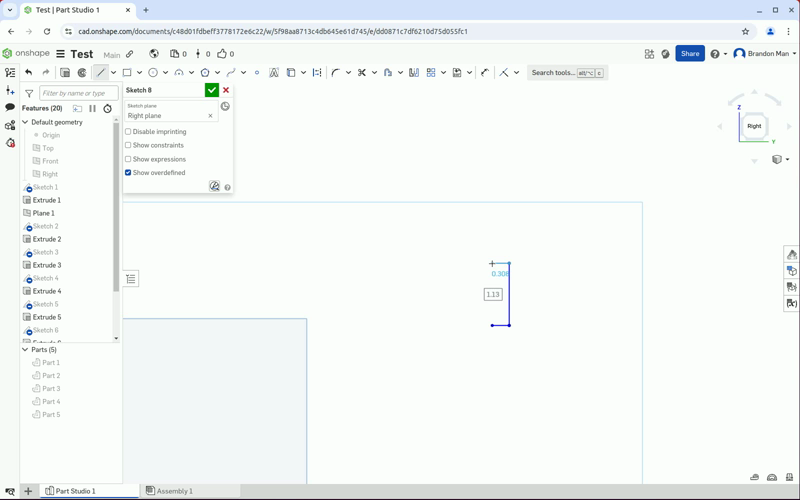
click(492, 263)
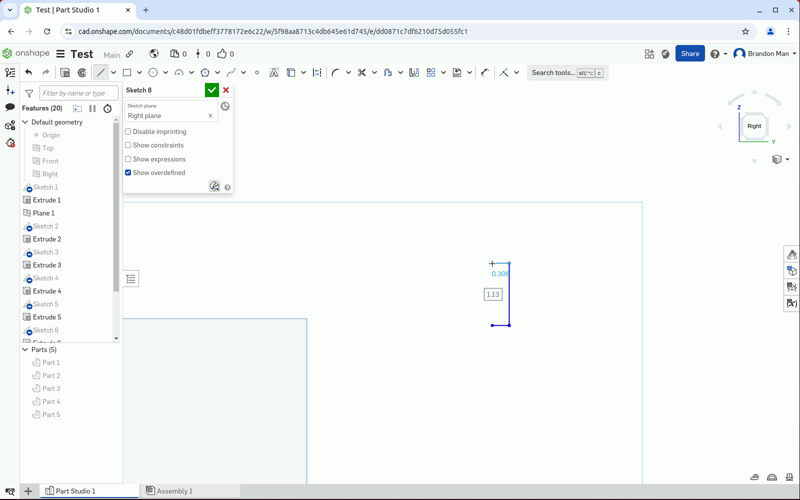
scroll(-6)
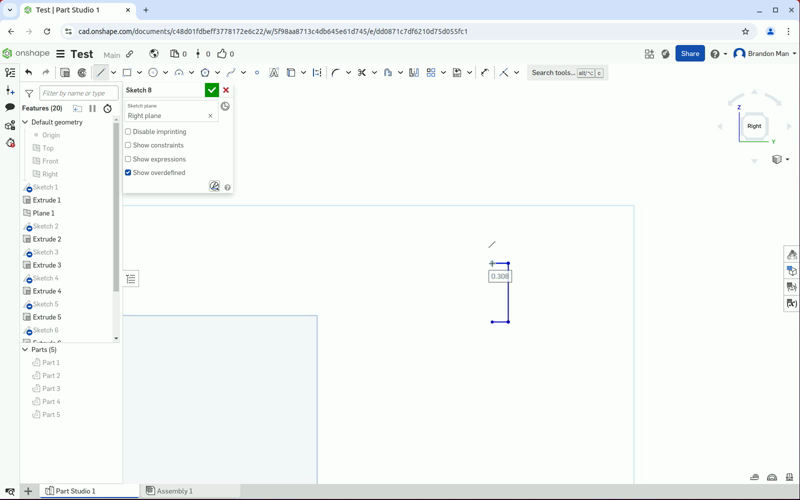
scroll(-6)
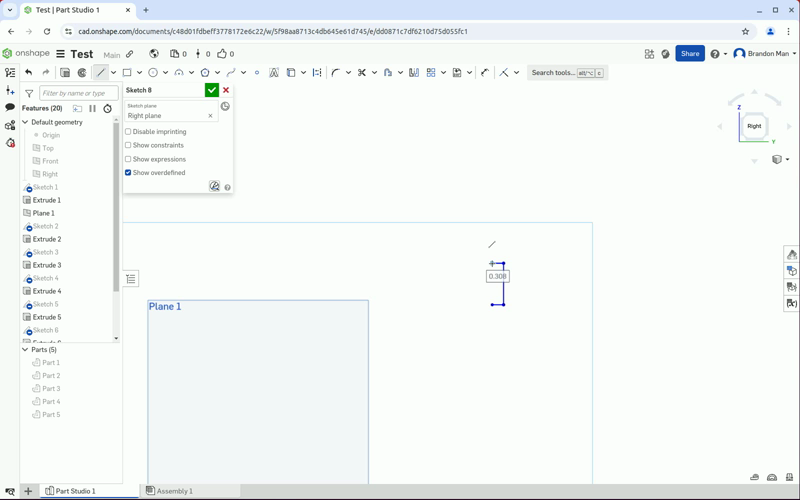
scroll(-6)
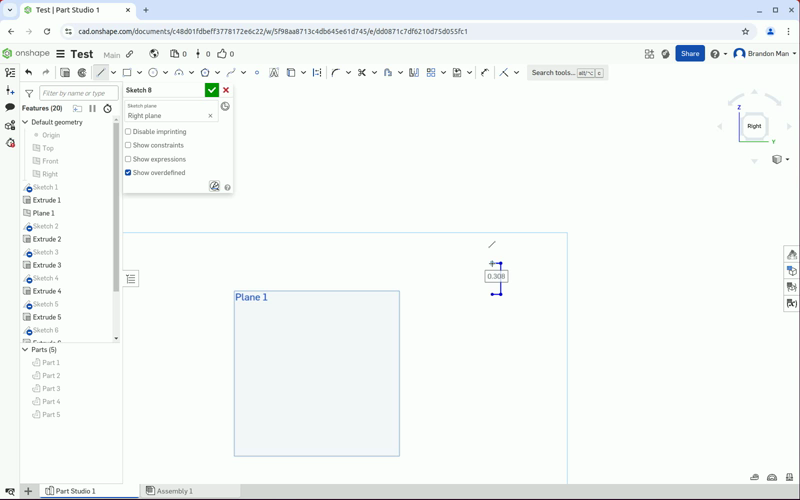
scroll(-6)
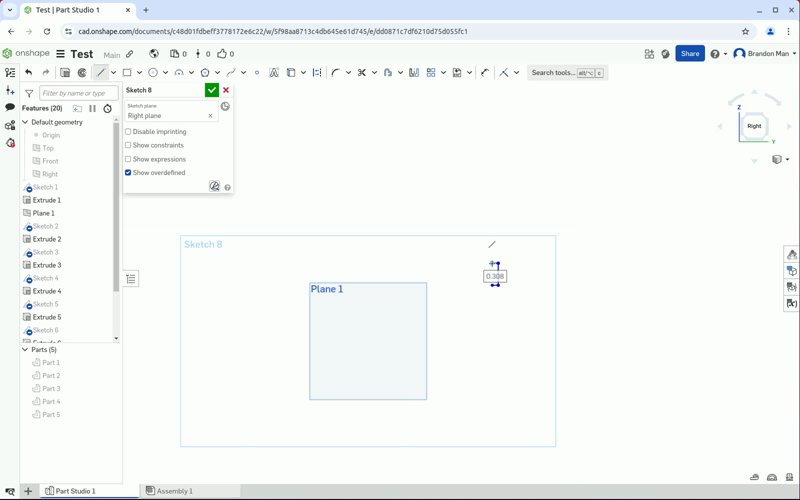
scroll(-6)
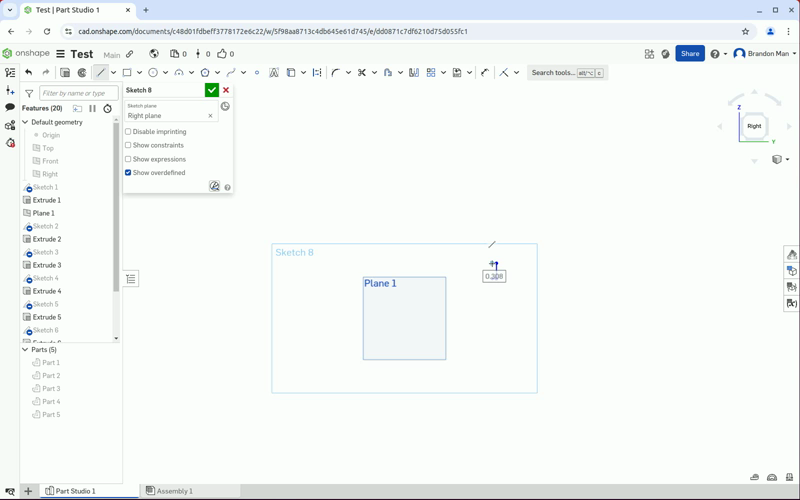
scroll(-6)
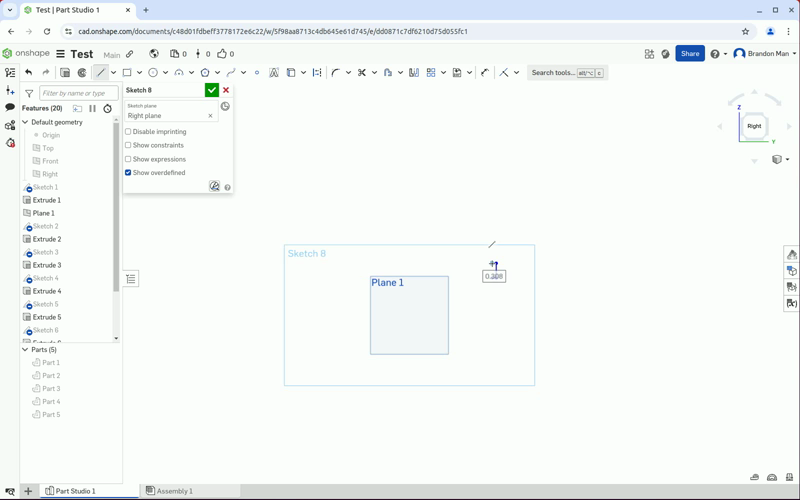
scroll(-6)
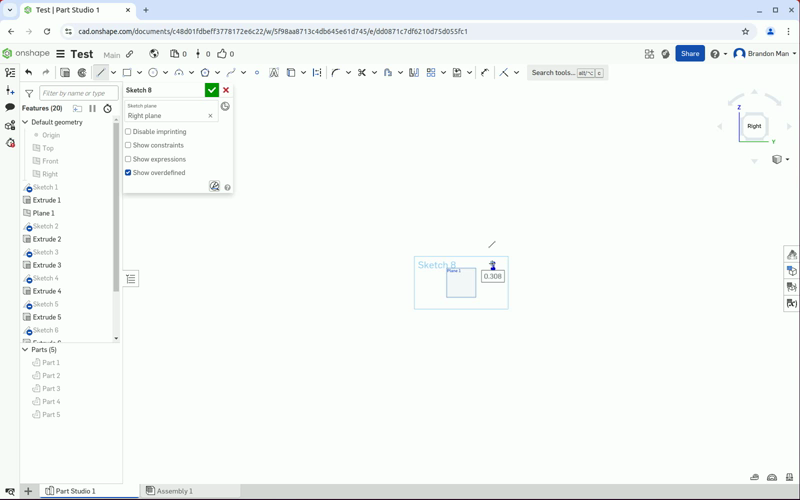
key_up(shift)
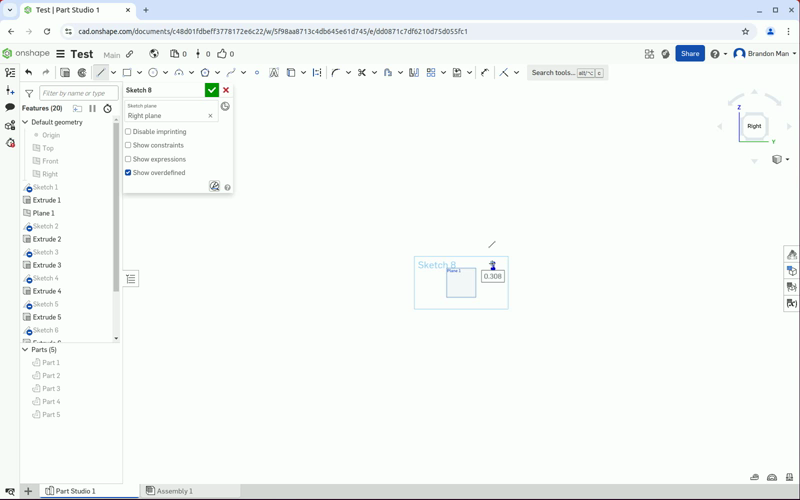
key_down(shift)
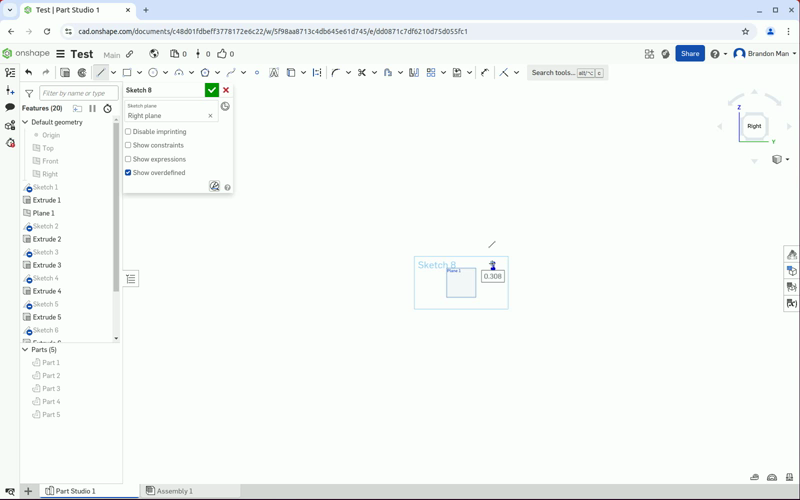
mouse_move(522, 263)
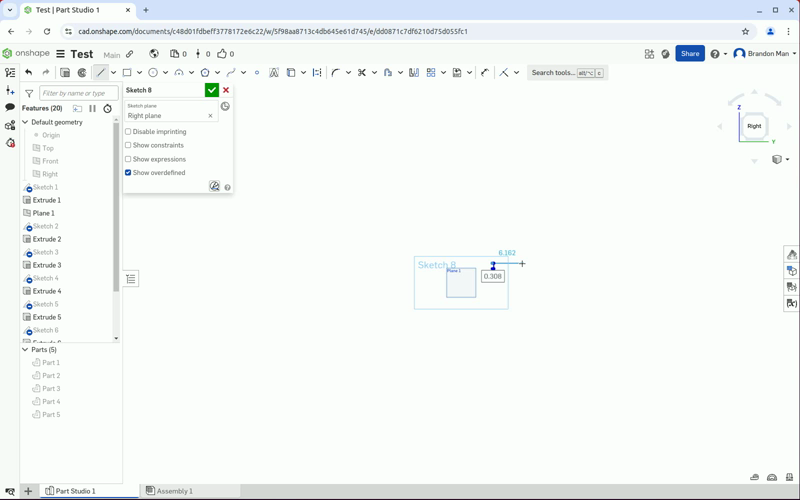
mouse_move(492, 265)
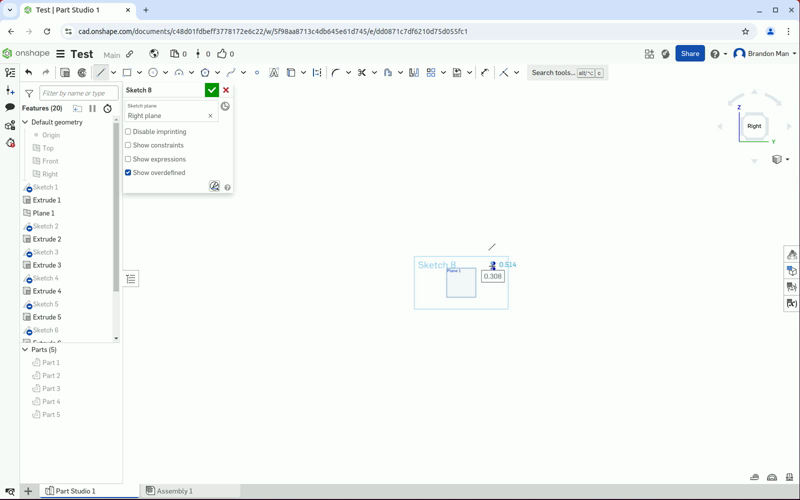
scroll(6)
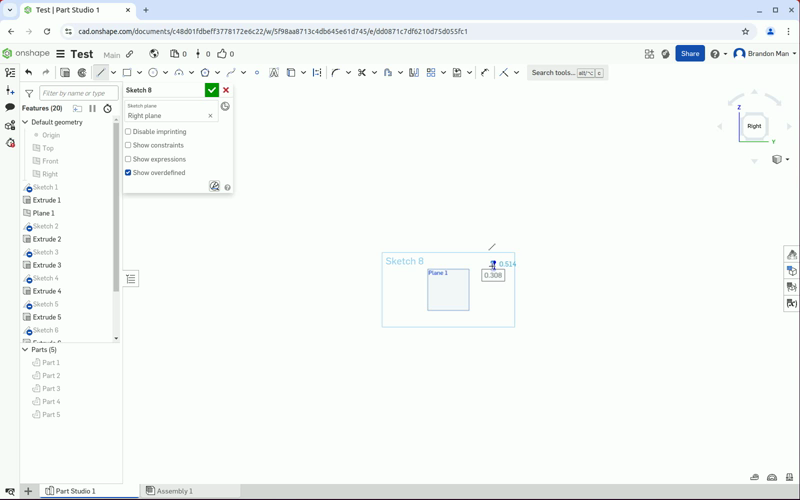
scroll(6)
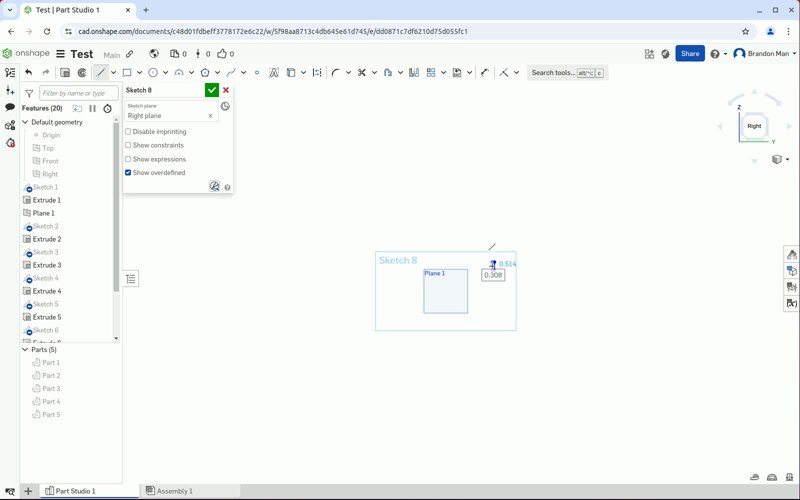
scroll(6)
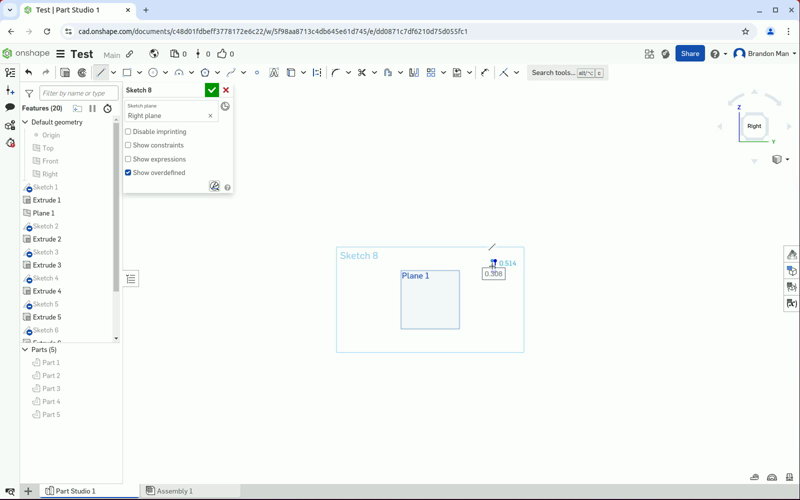
scroll(6)
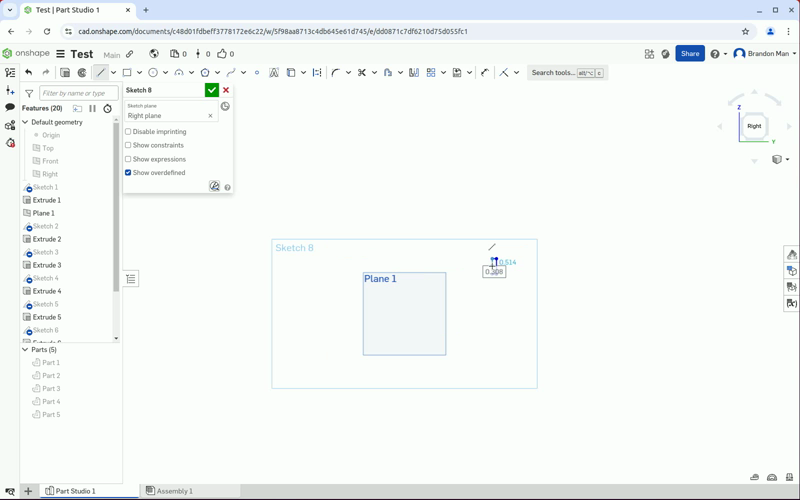
scroll(6)
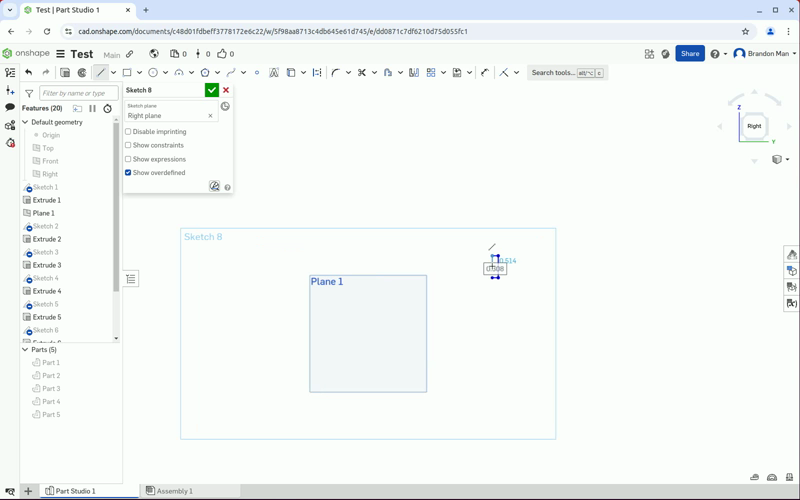
scroll(6)
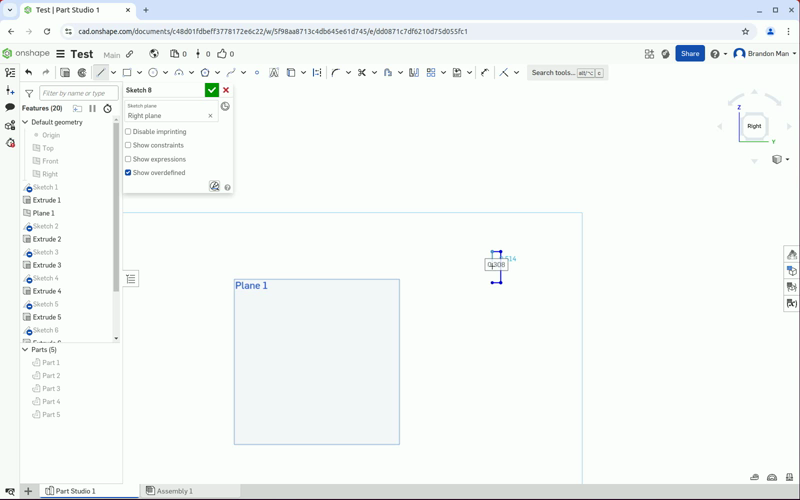
scroll(6)
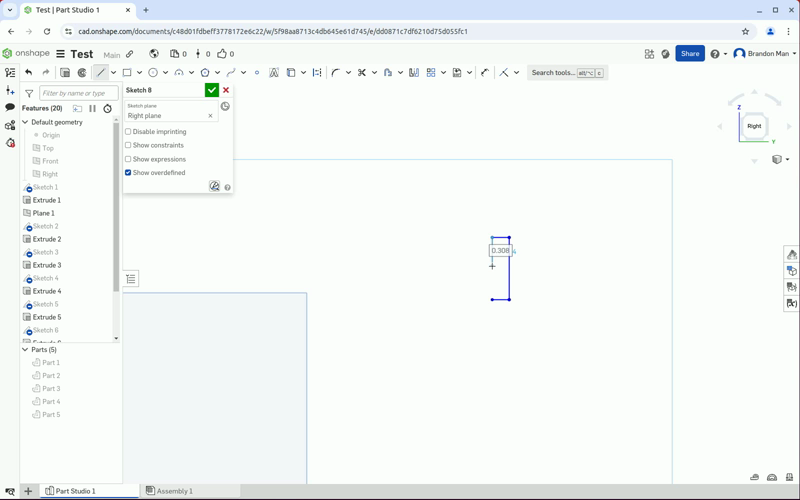
click(492, 265)
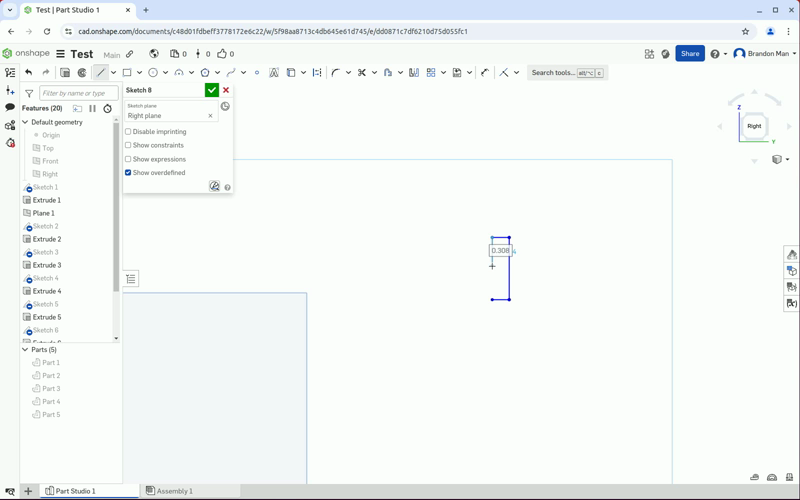
scroll(-6)
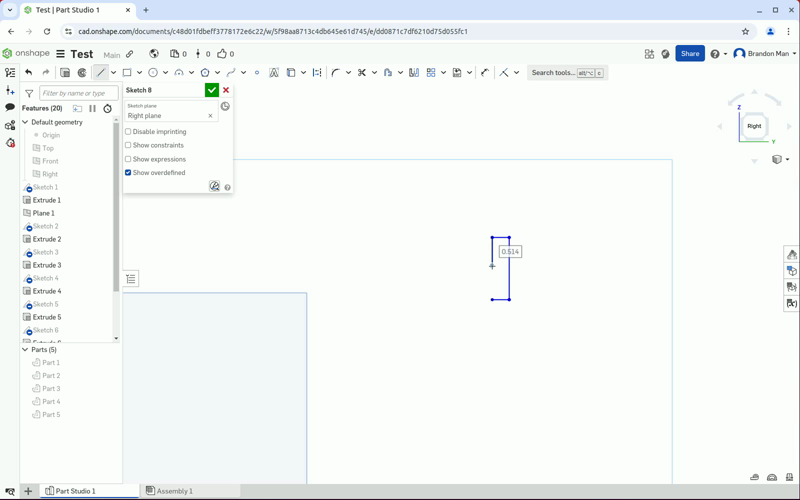
scroll(-6)
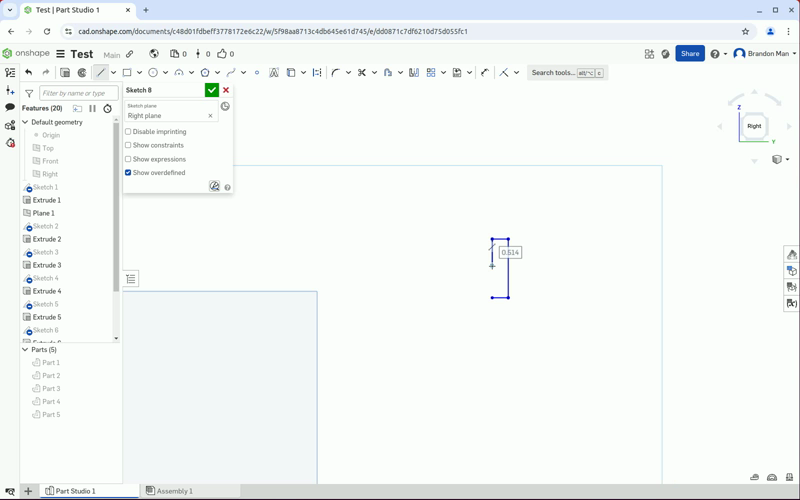
scroll(-6)
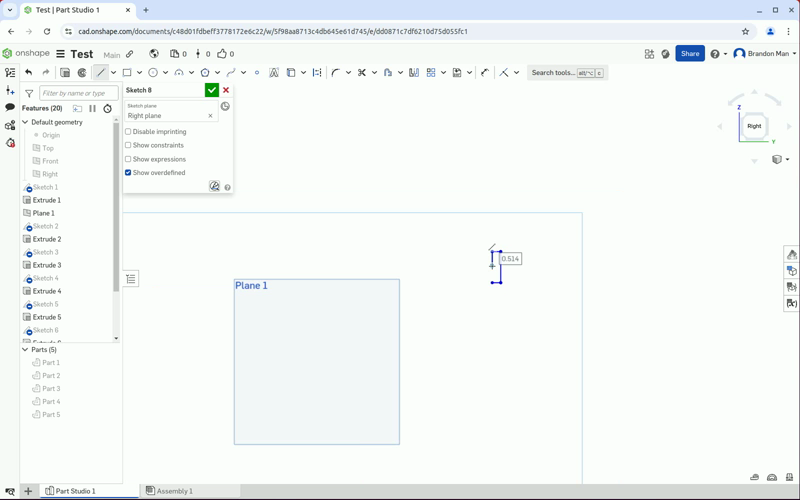
scroll(-6)
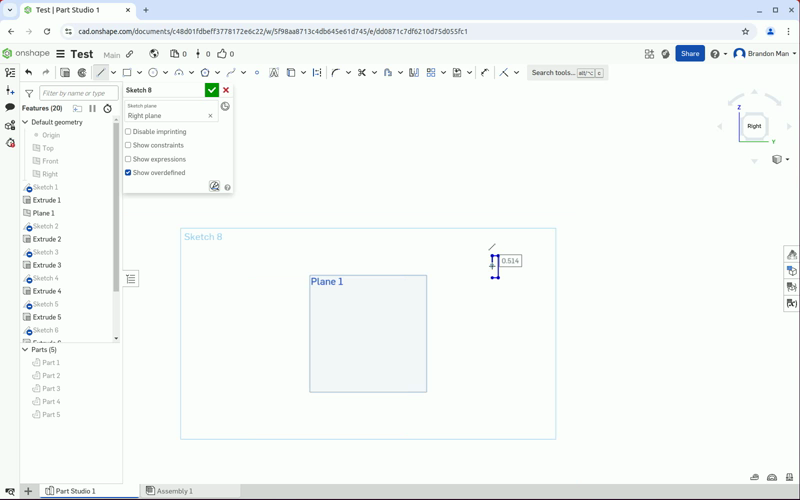
scroll(-6)
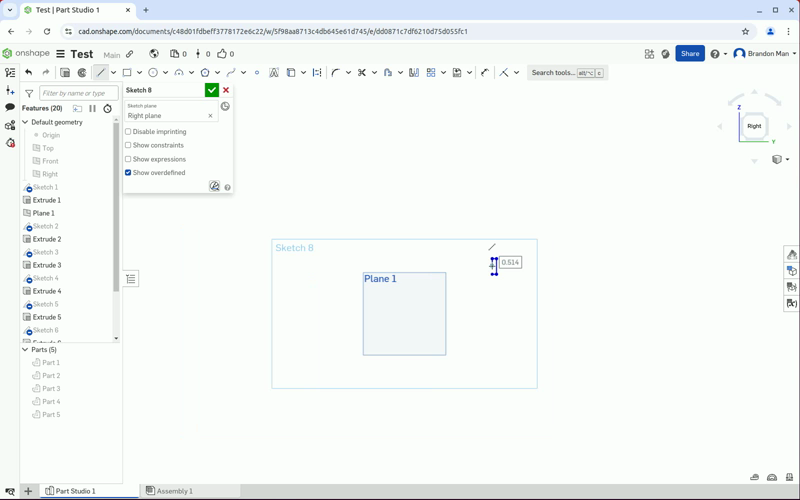
scroll(-6)
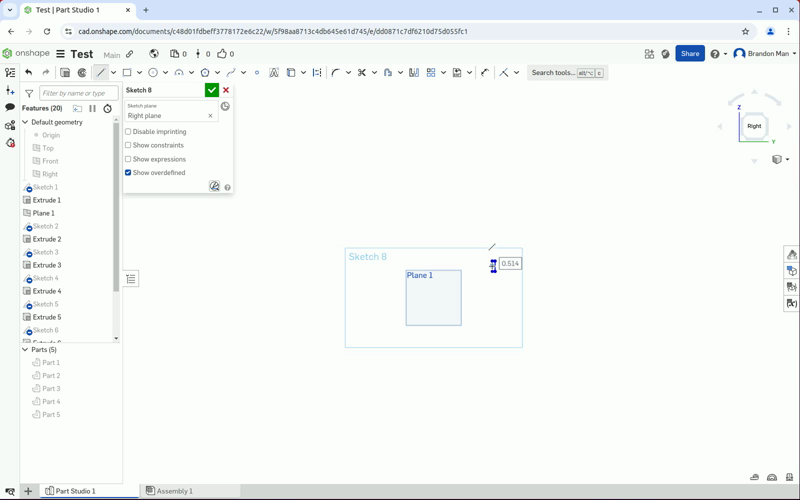
scroll(-6)
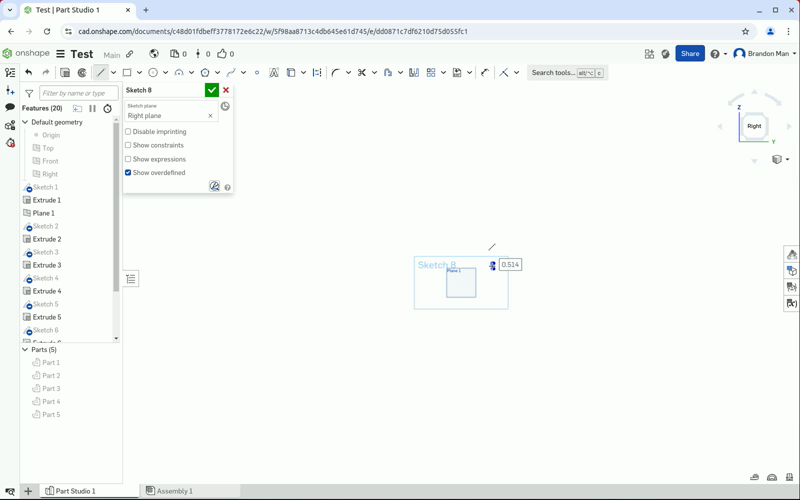
key_up(shift)
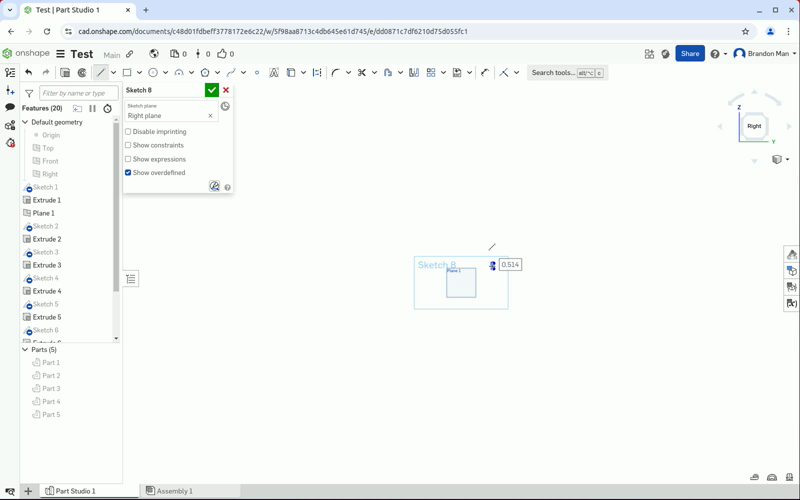
mouse_move(522, 265)
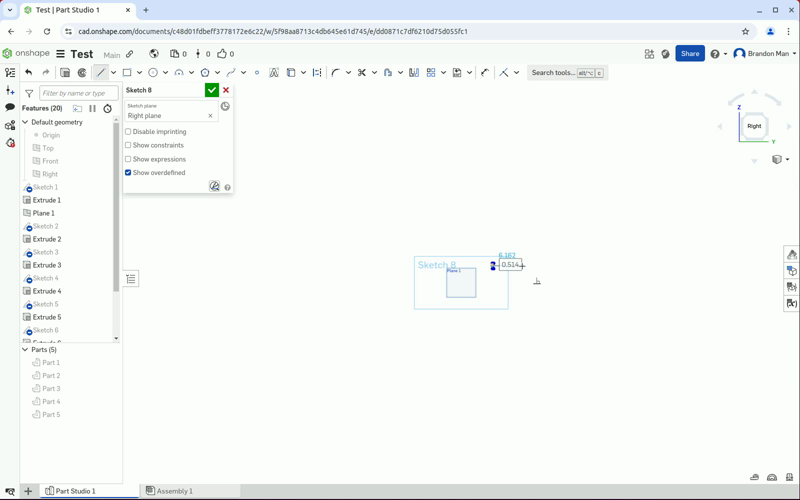
key_down(shift)
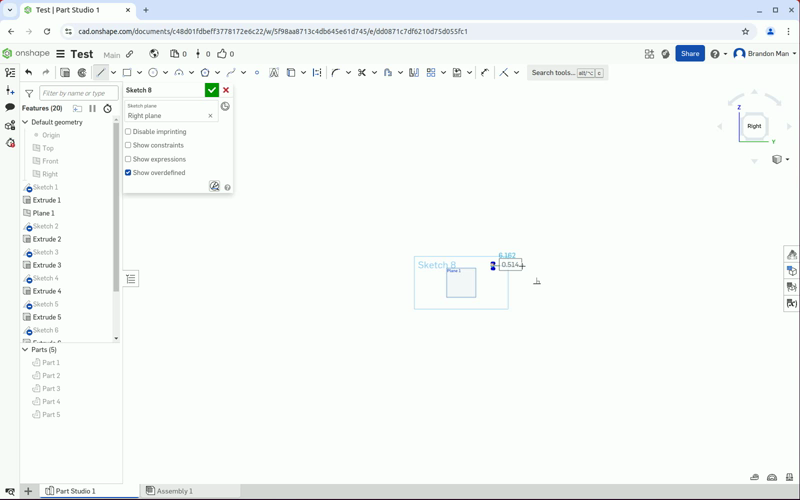
mouse_move(492, 268)
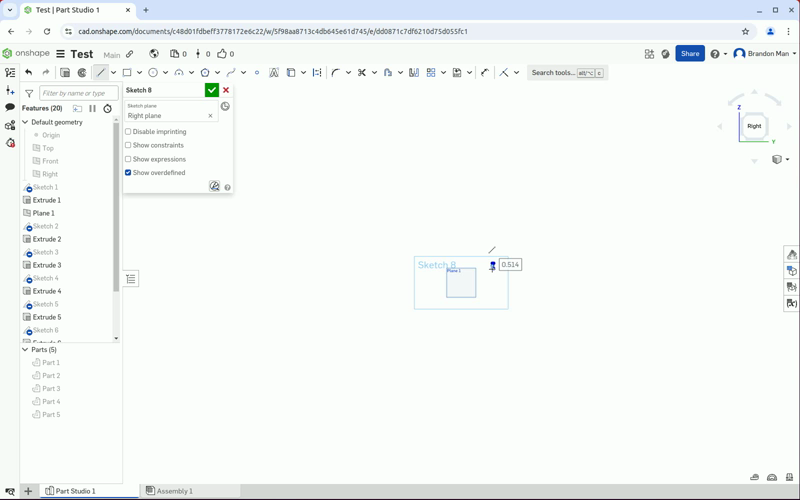
scroll(6)
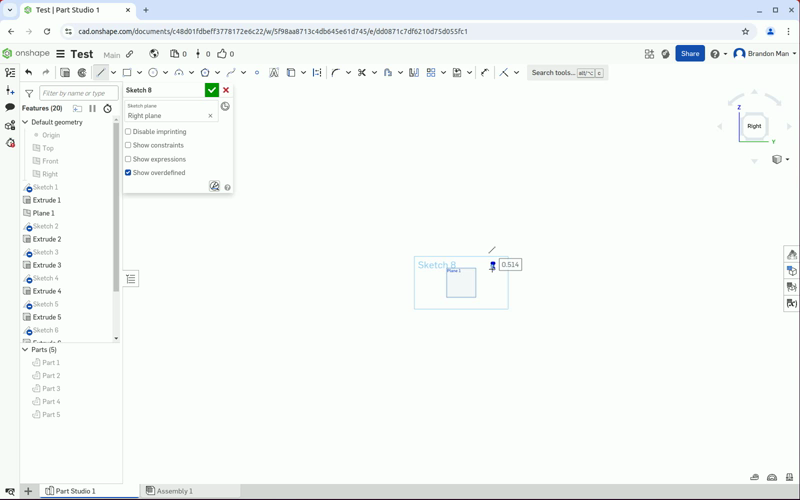
scroll(6)
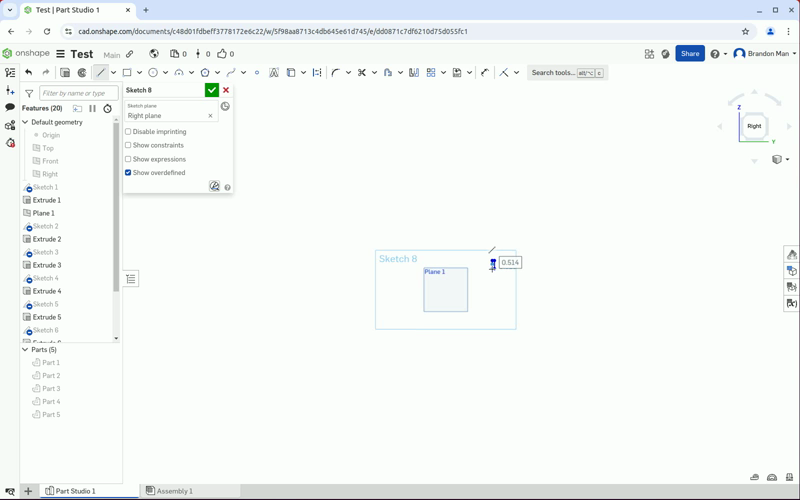
scroll(6)
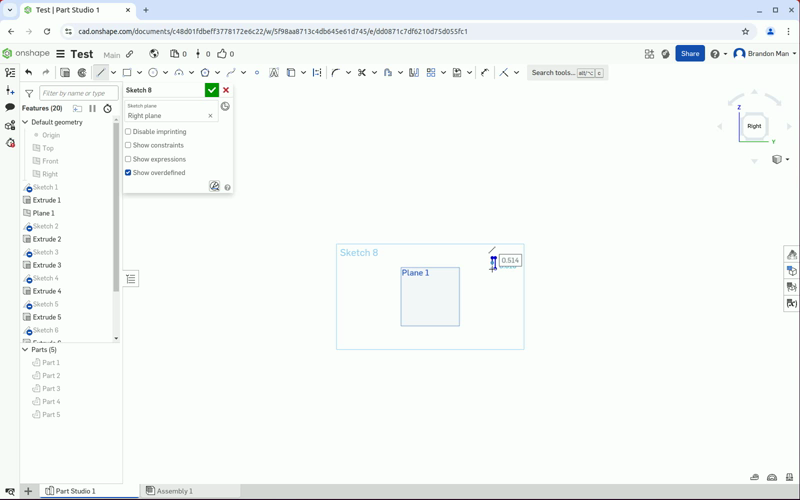
scroll(6)
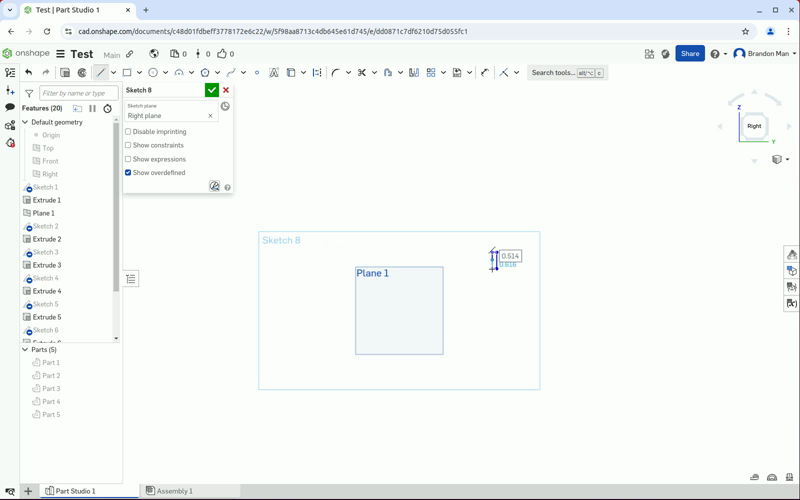
scroll(6)
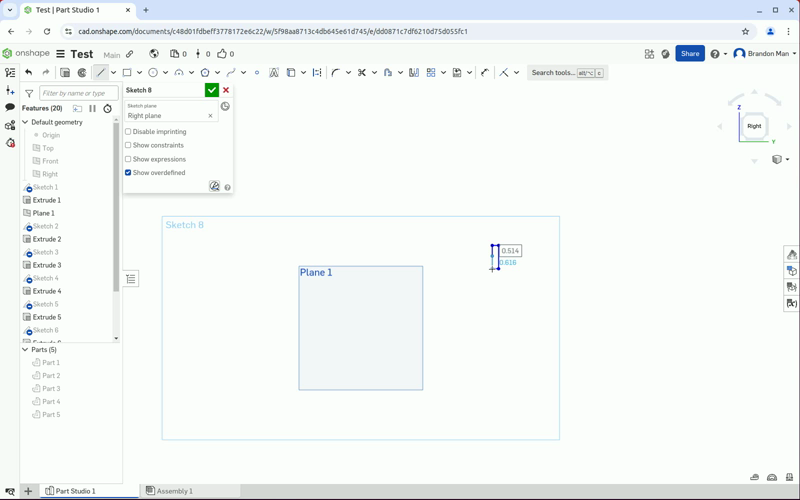
scroll(6)
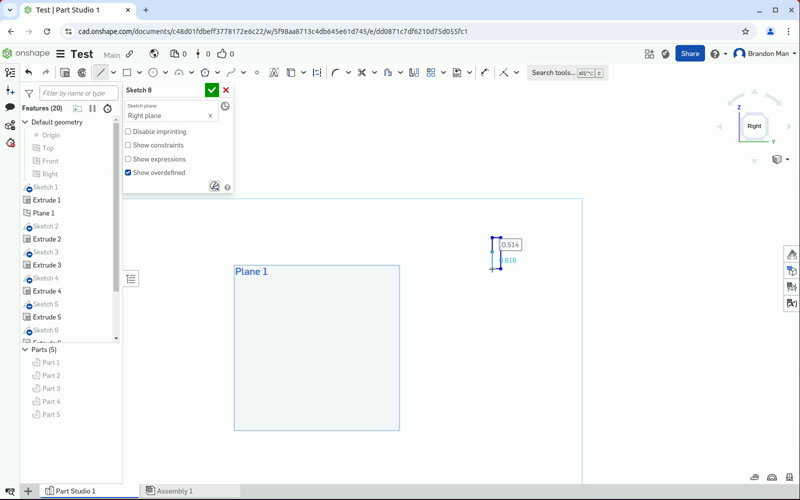
scroll(6)
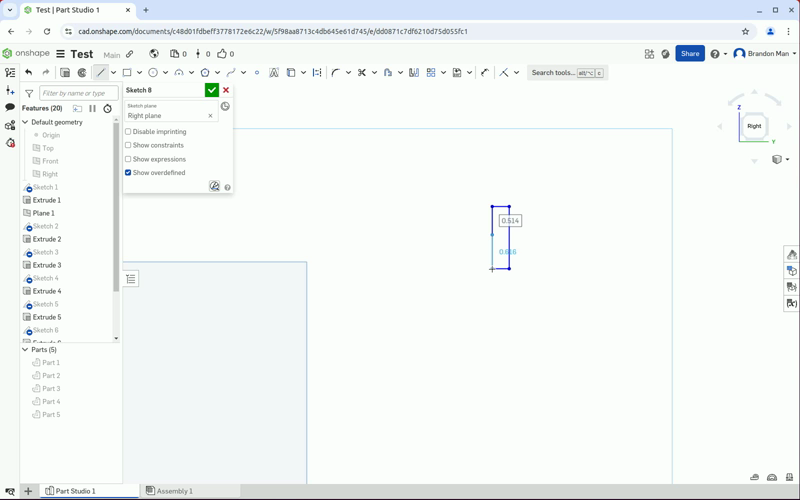
key_up(shift)
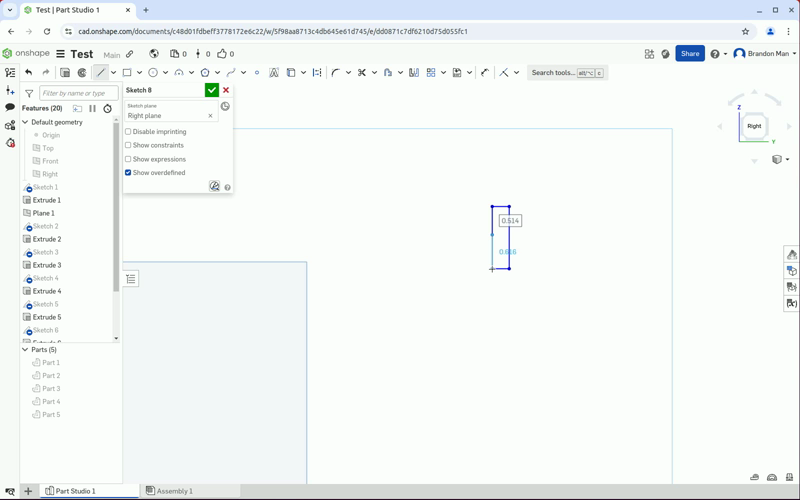
click(492, 268)
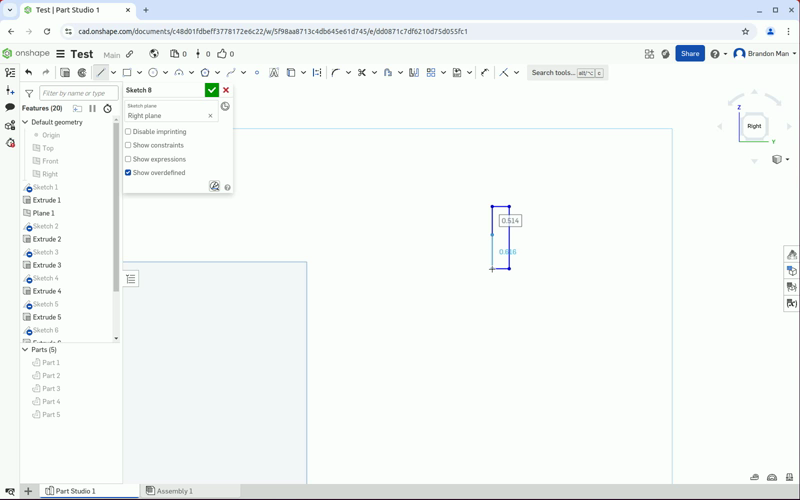
scroll(-6)
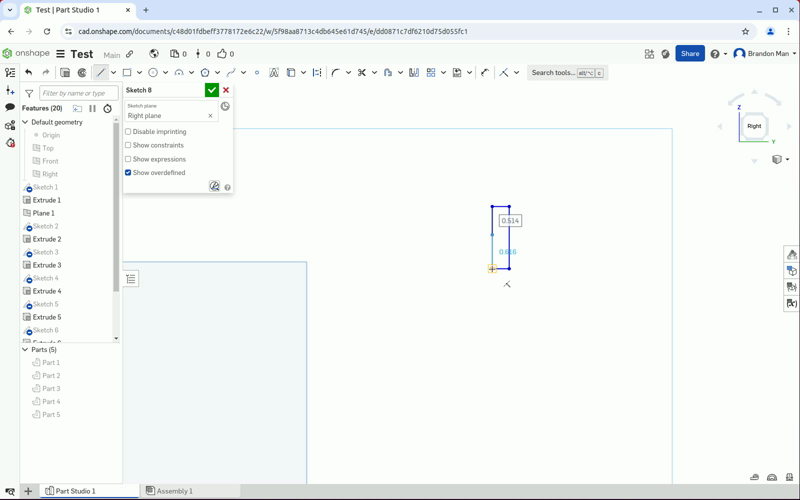
scroll(-6)
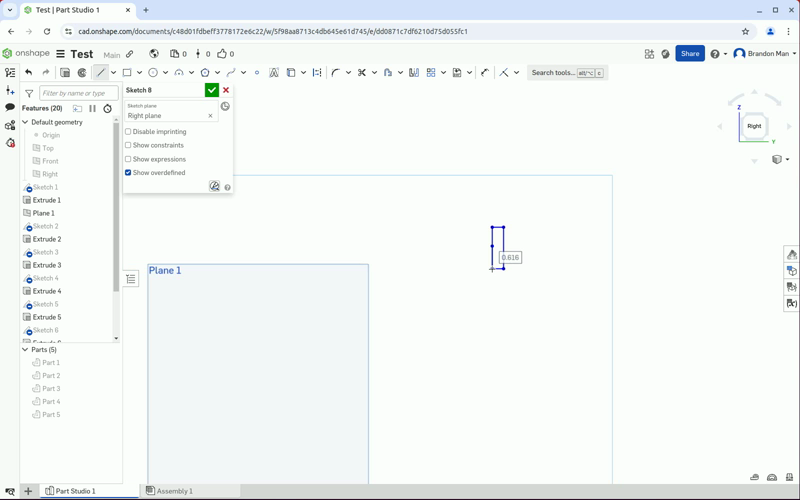
scroll(-6)
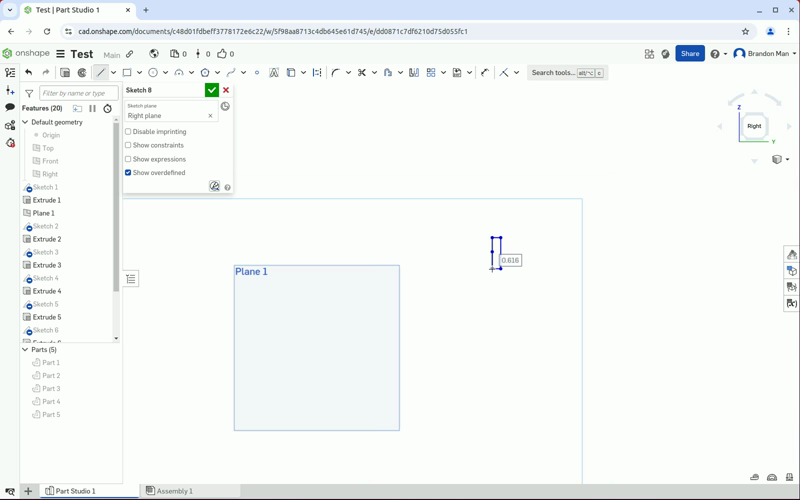
scroll(-6)
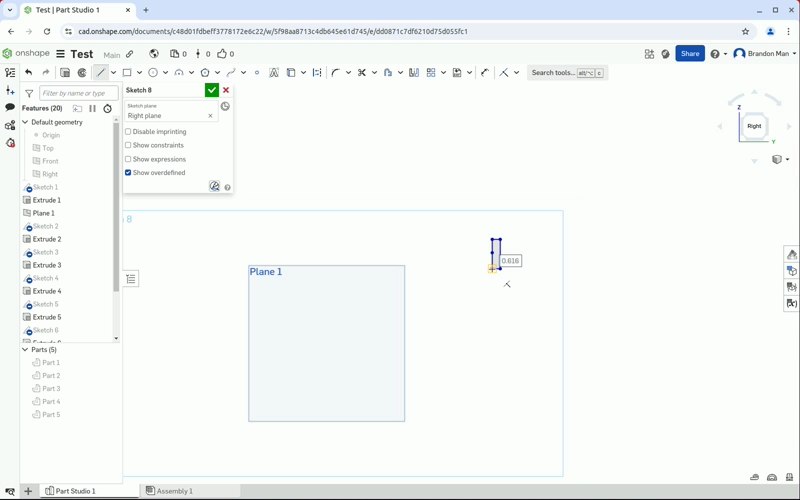
scroll(-6)
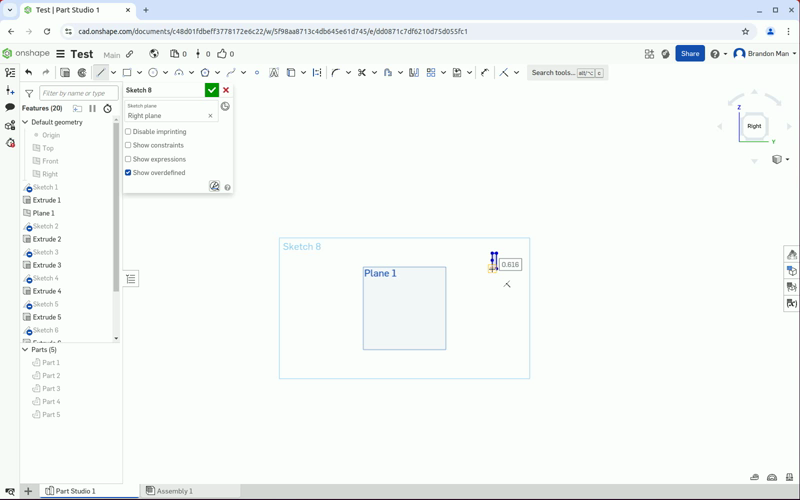
scroll(-6)
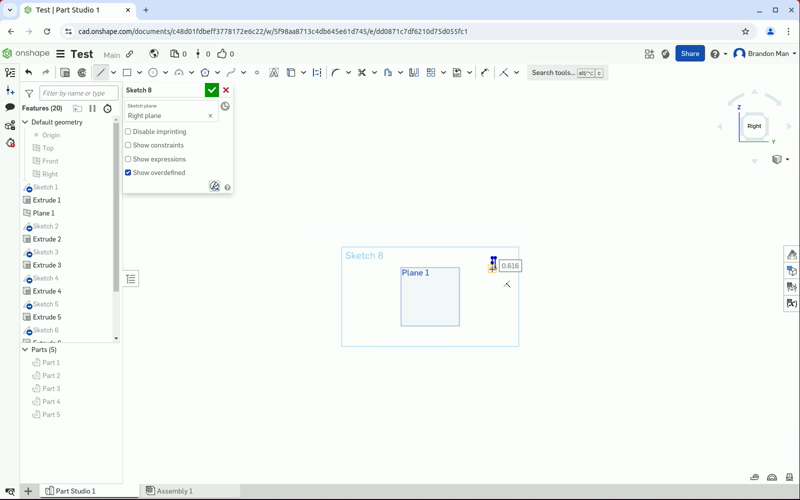
scroll(-6)
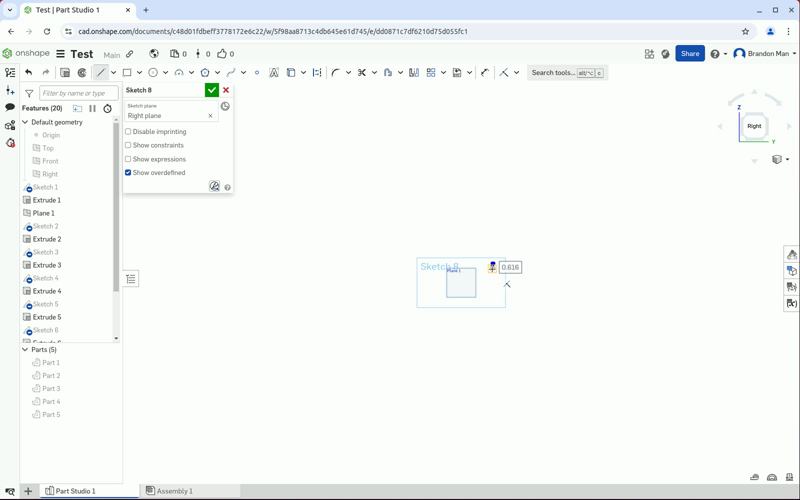
key(esc)
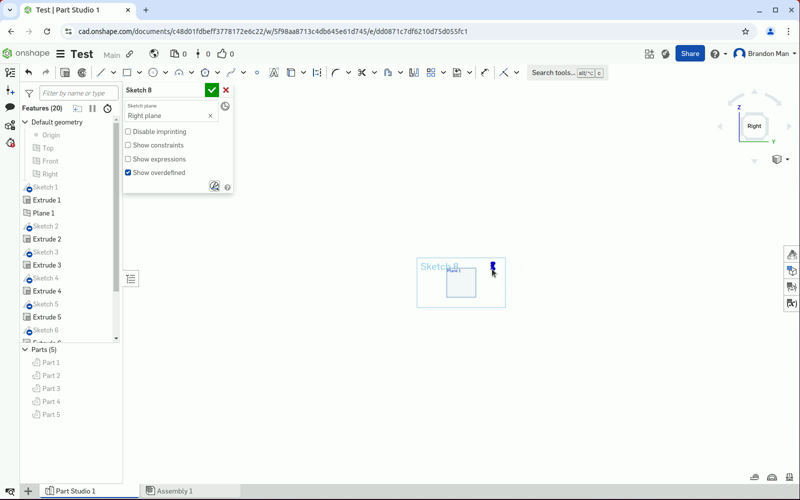
mouse_move(492, 263)
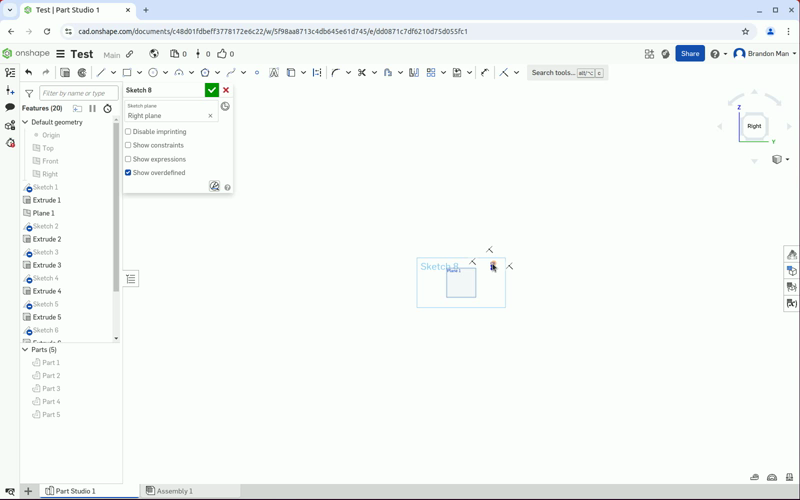
scroll(6)
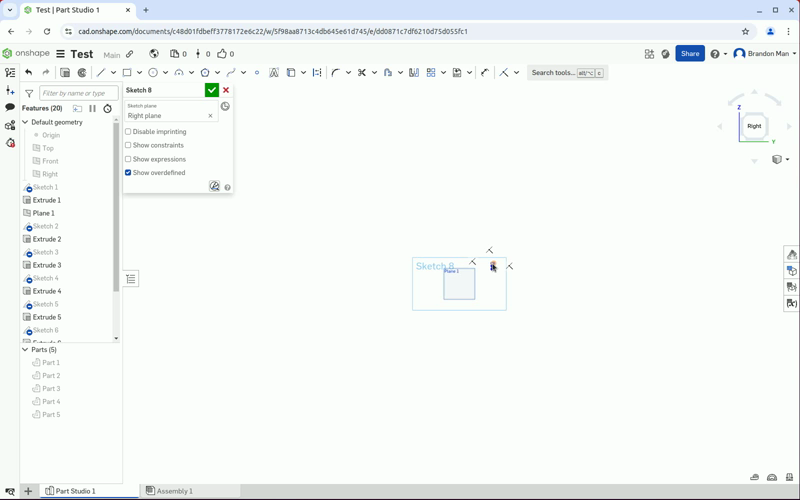
scroll(6)
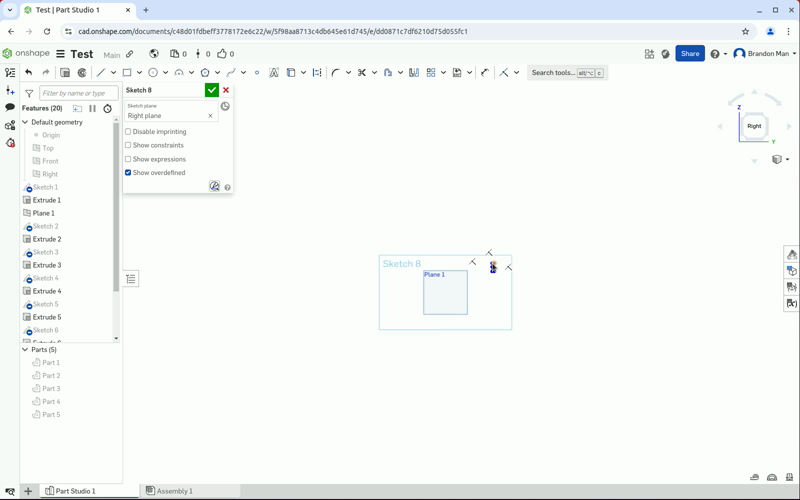
scroll(6)
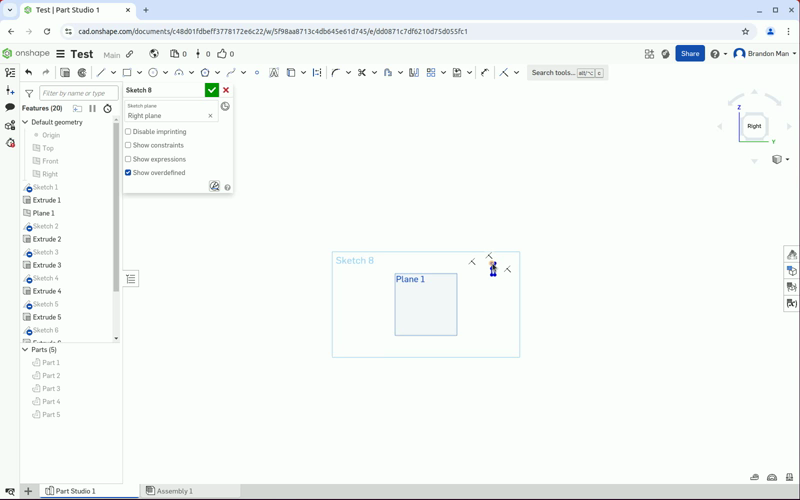
scroll(6)
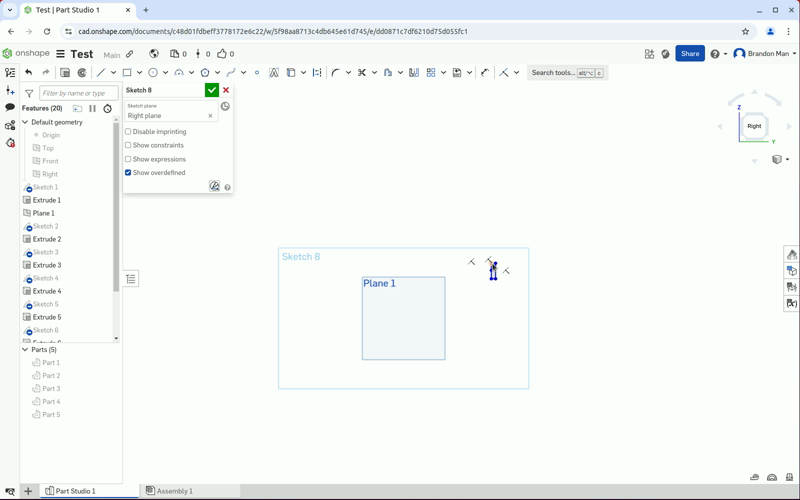
scroll(6)
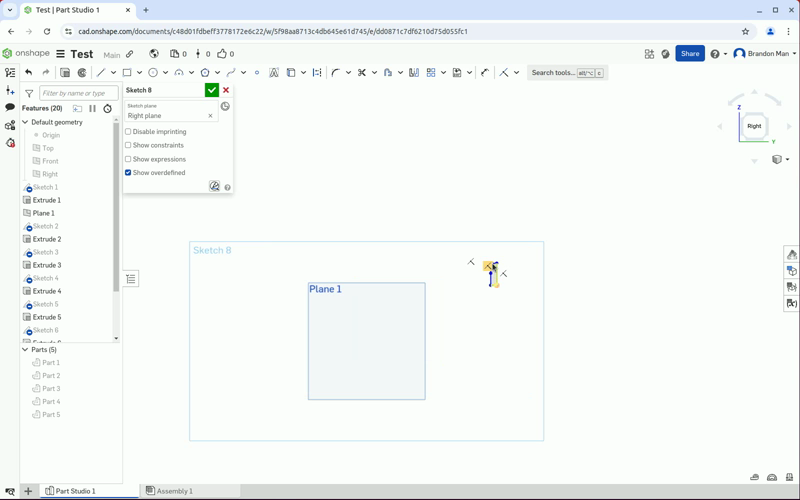
scroll(6)
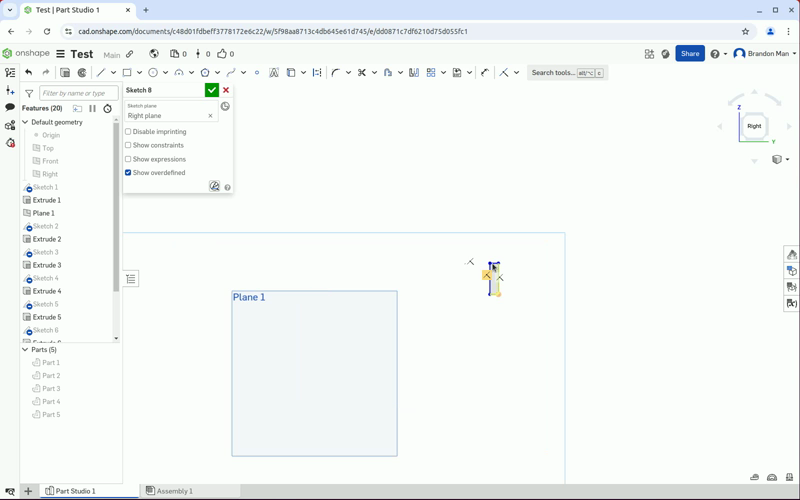
scroll(6)
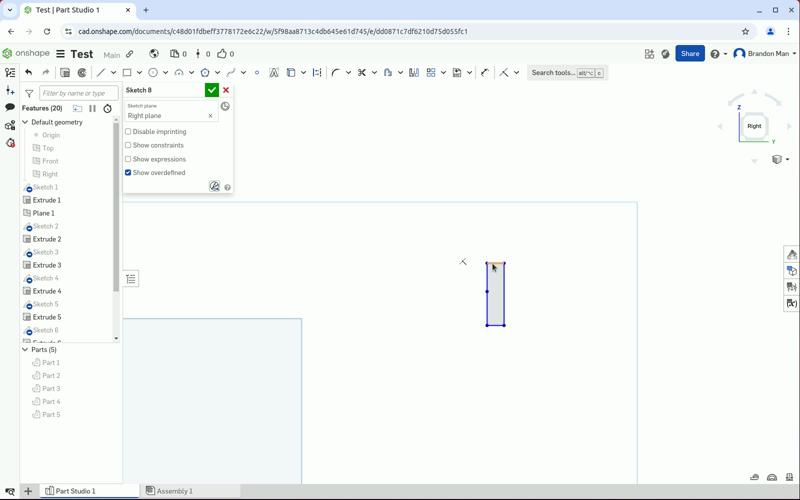
click(492, 263)
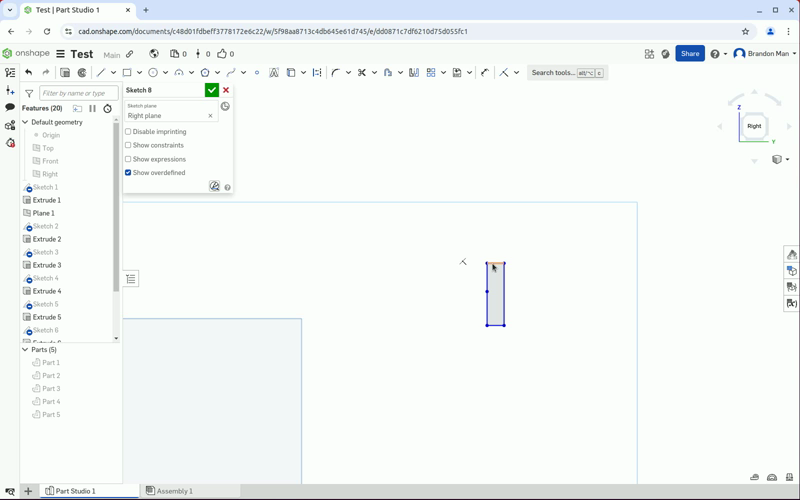
scroll(-6)
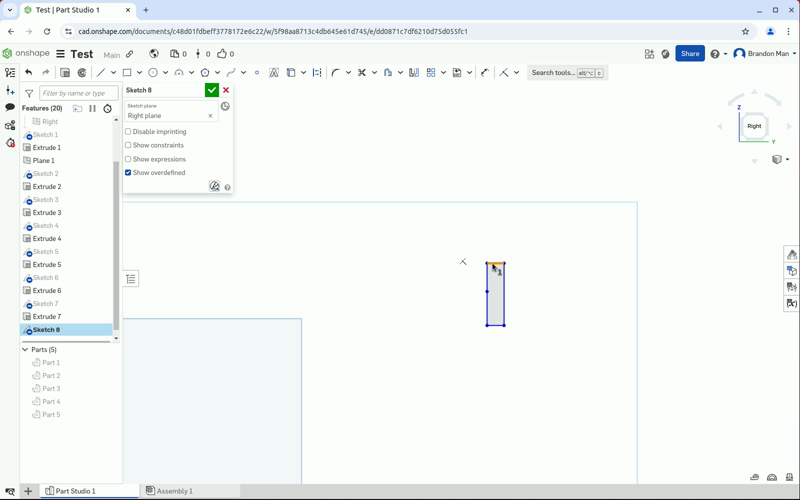
scroll(-6)
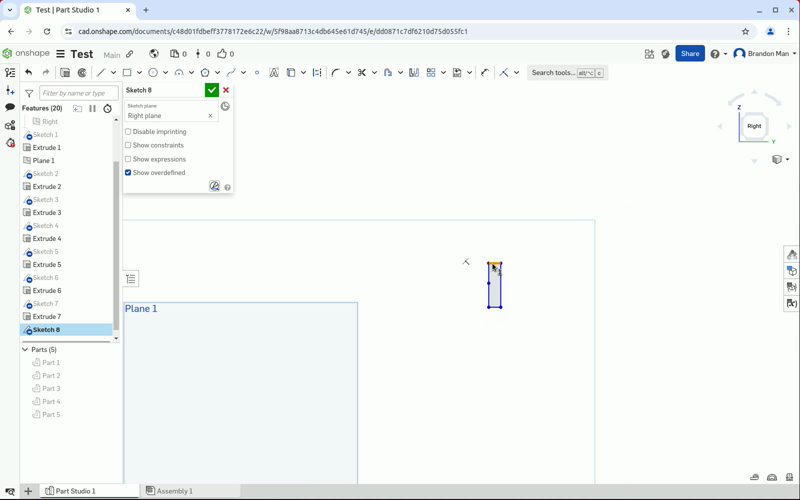
scroll(-6)
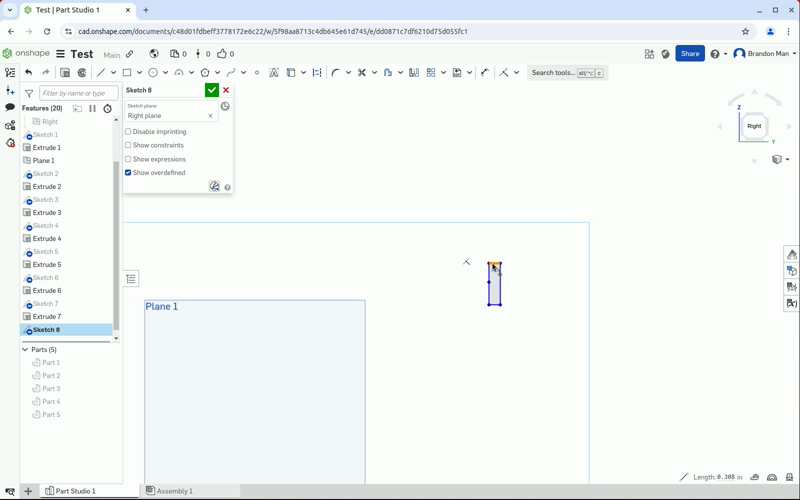
scroll(-6)
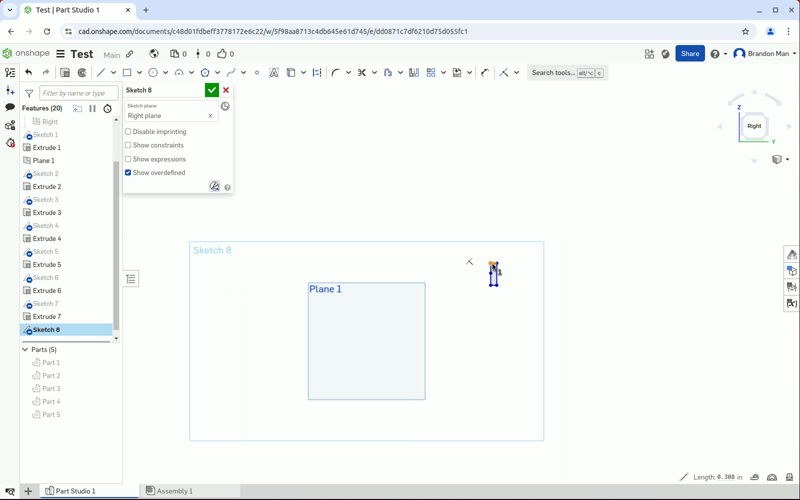
scroll(-6)
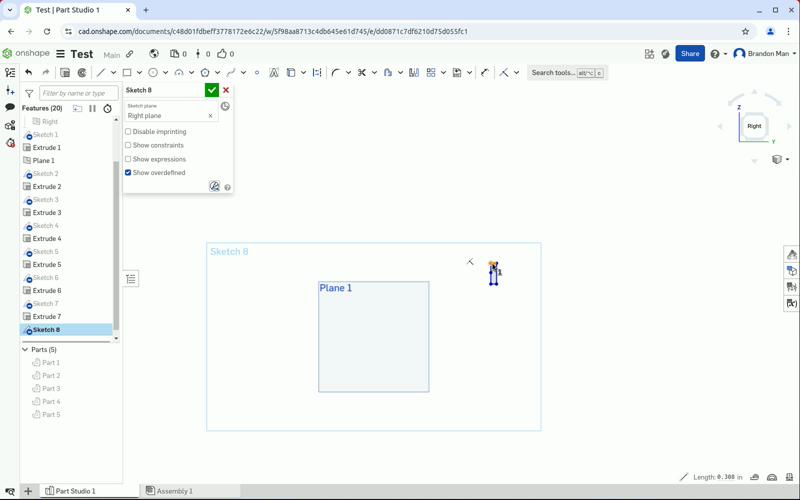
scroll(-6)
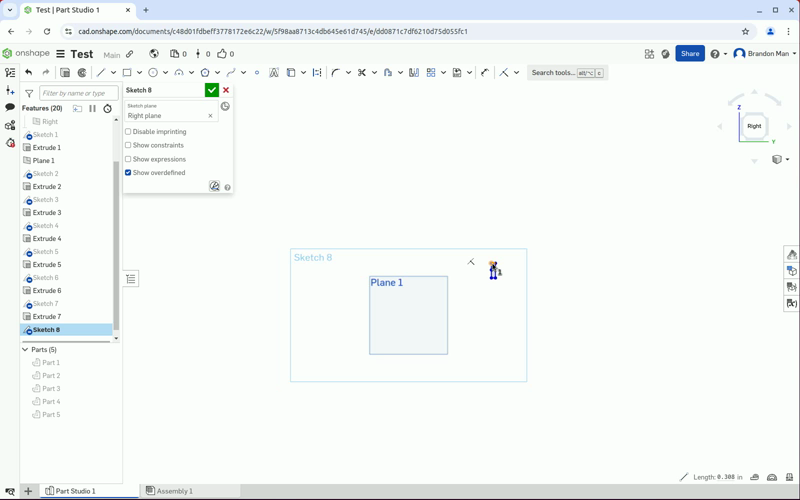
scroll(-6)
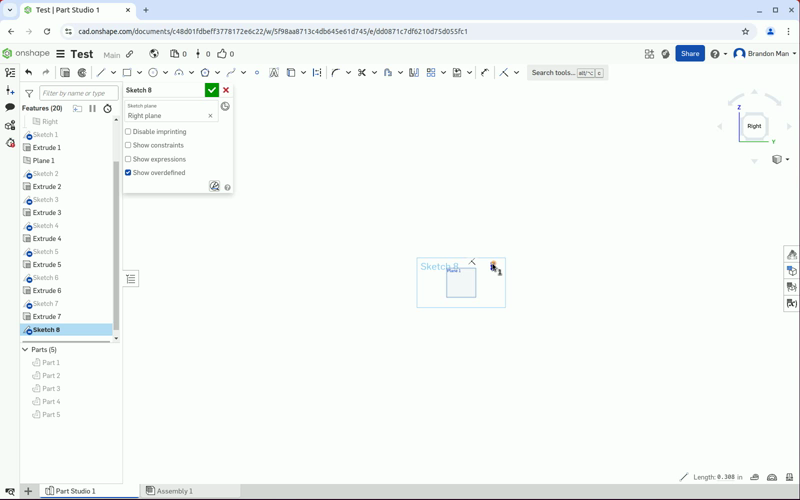
mouse_move(73, 352)
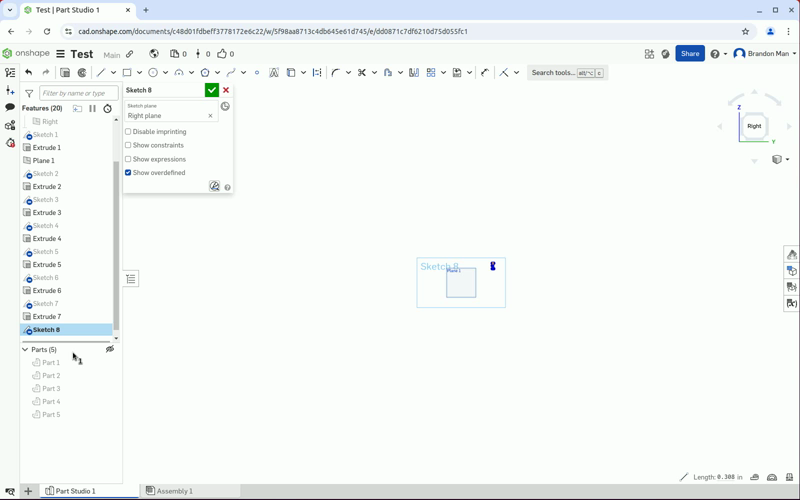
key(shift+y)
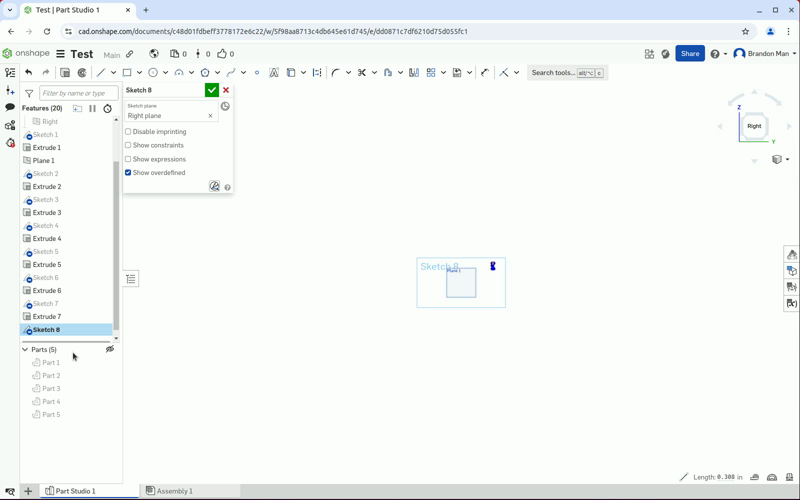
key(shift+e)
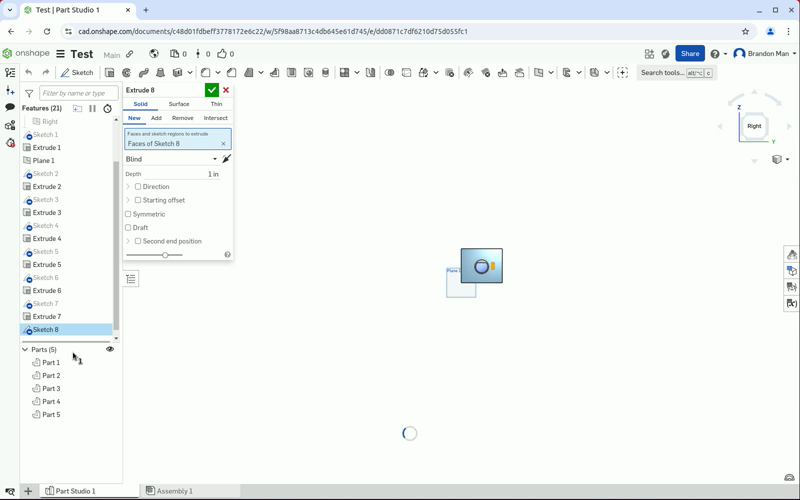
mouse_move(143, 106)
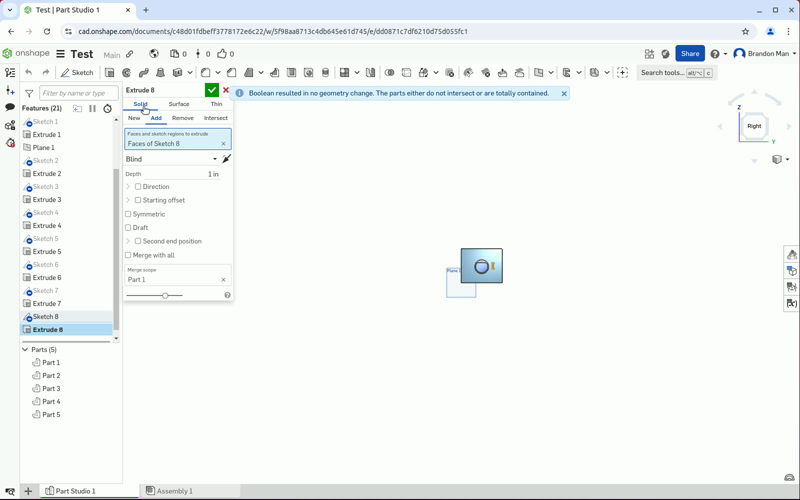
click(143, 106)
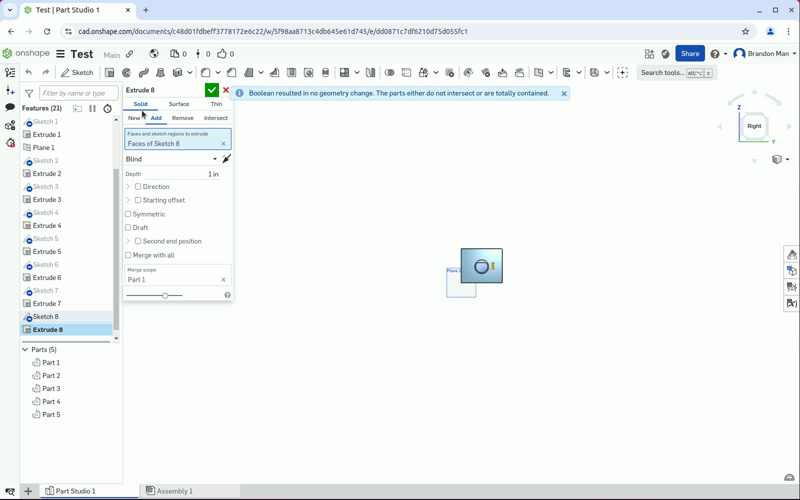
mouse_move(137, 120)
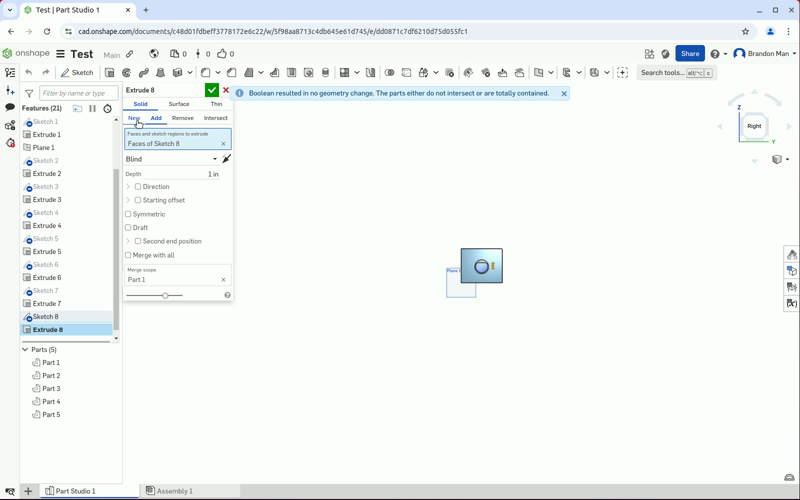
click(137, 120)
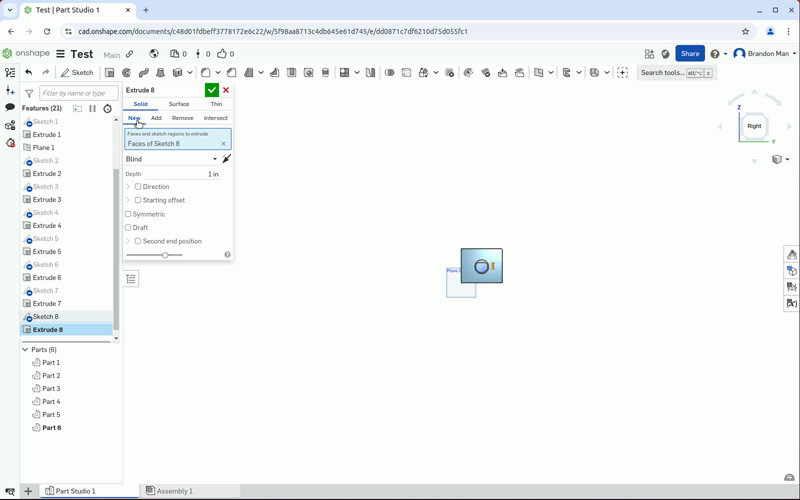
key(tab, 4)
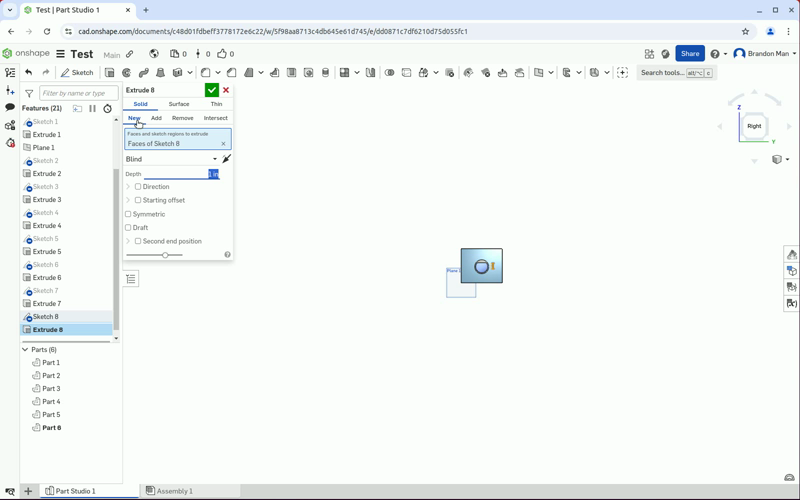
text(1.444)
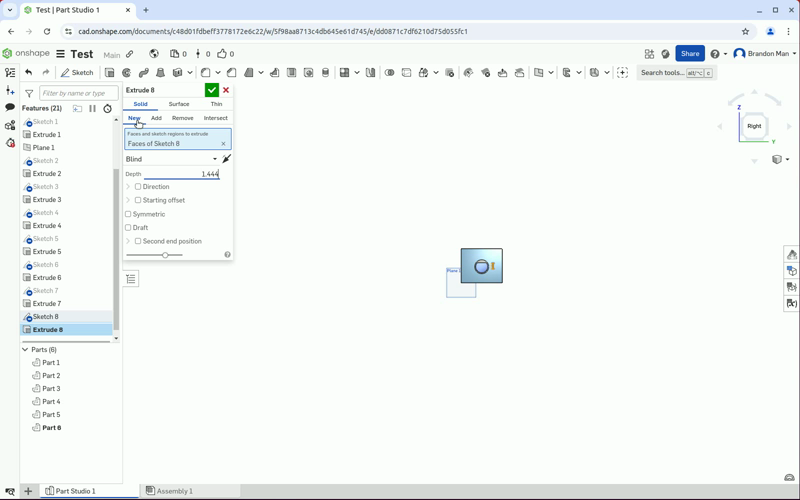
key(enter)
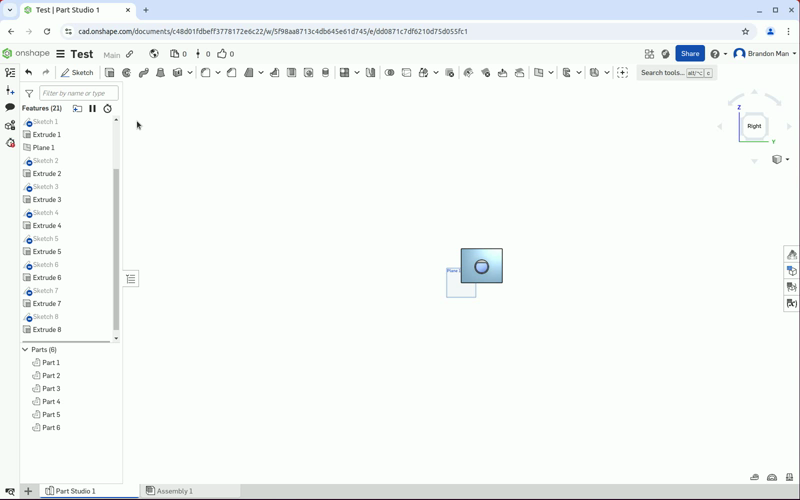
key(shift+h)
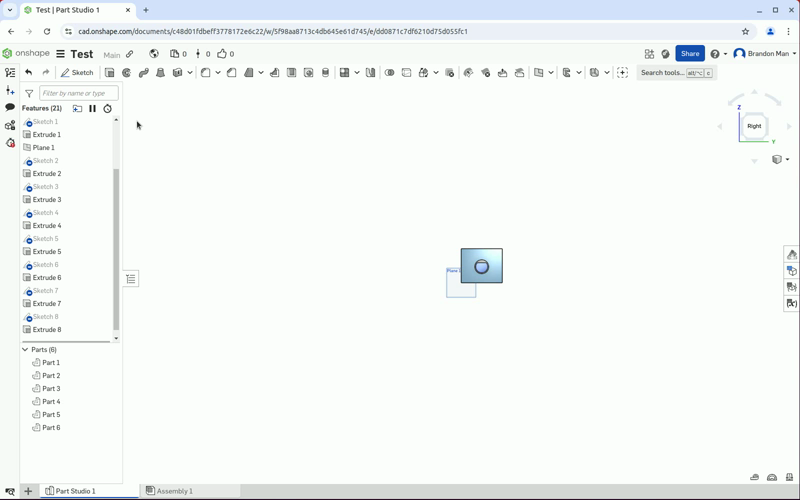
key(shift+h)
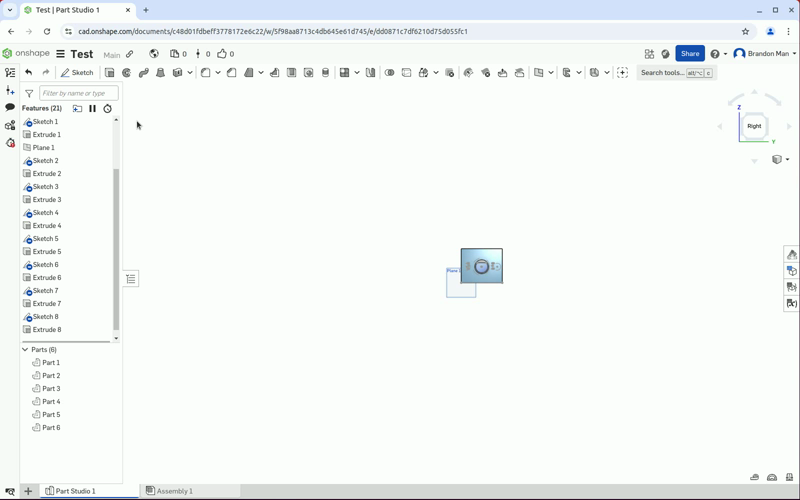
key(shift+7)
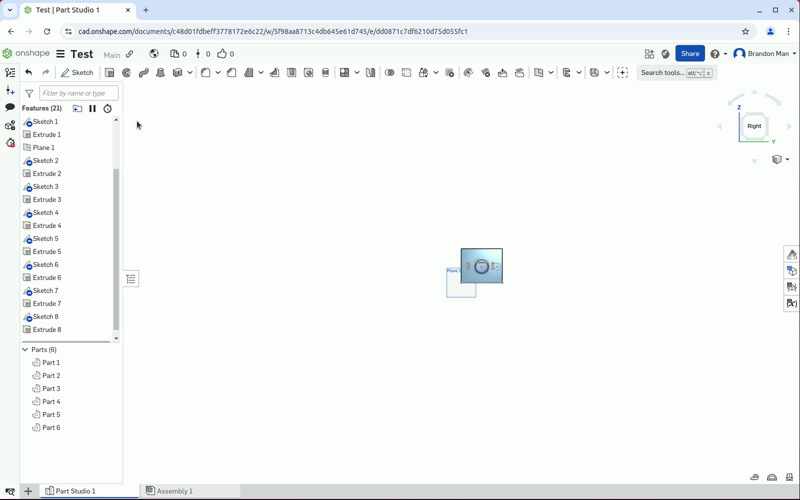
key(right, 2)
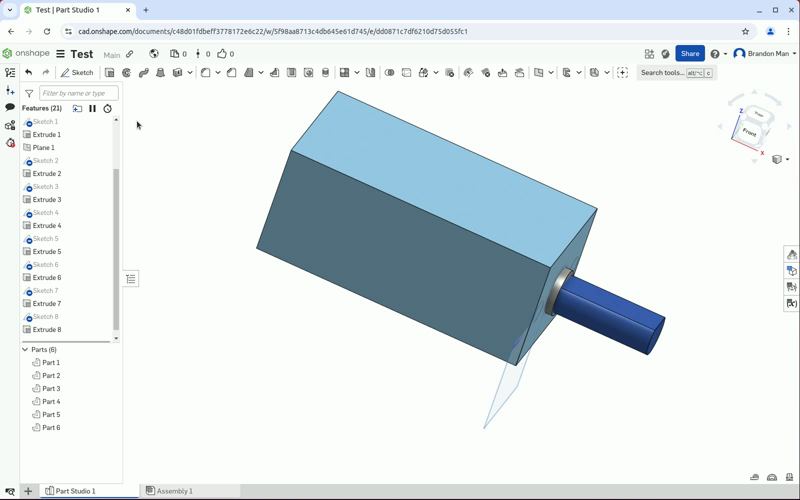
key(down, 2)
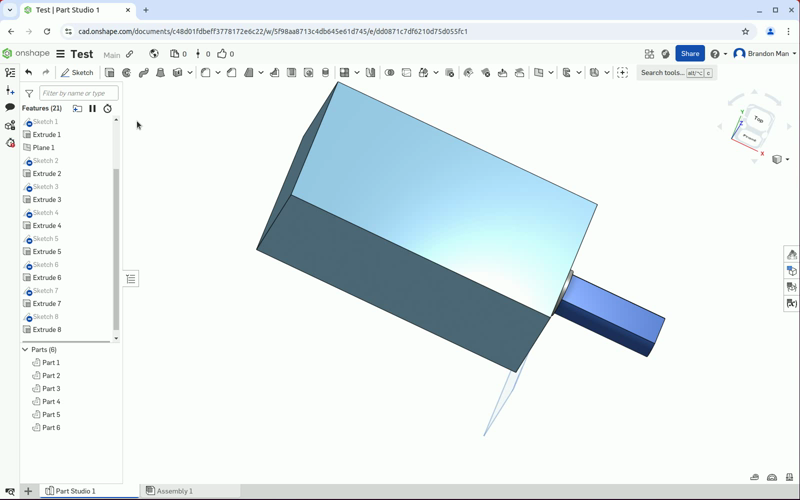
key(up, 2)
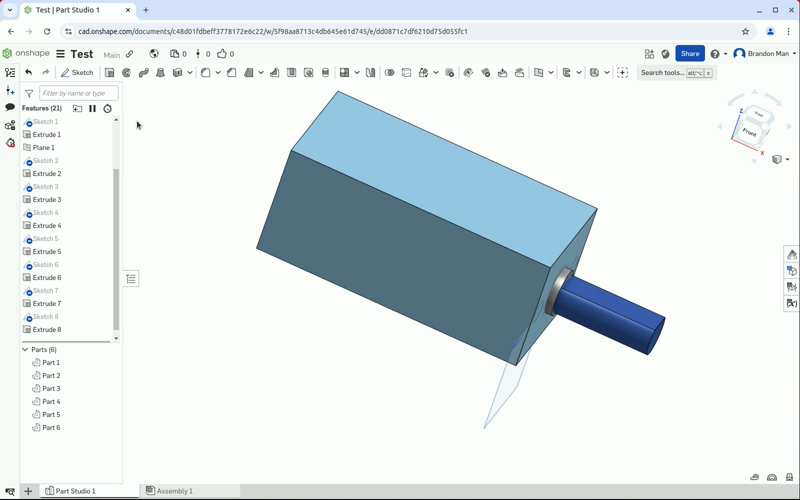
key(left, 2)
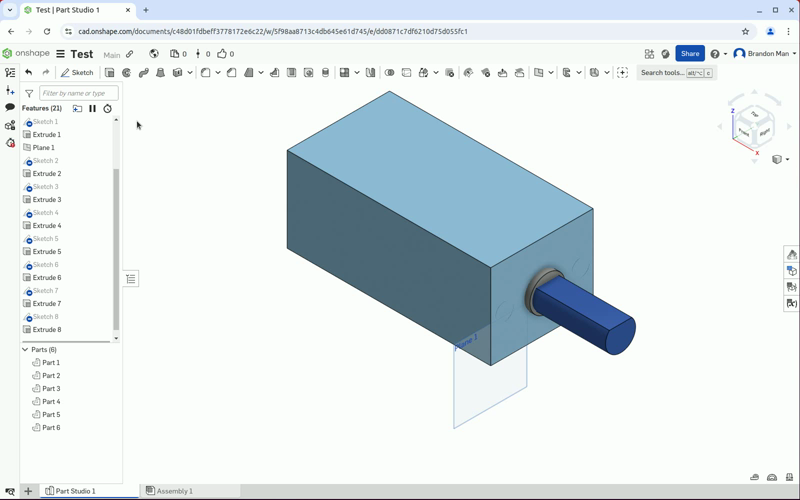
mouse_move(69, 124)
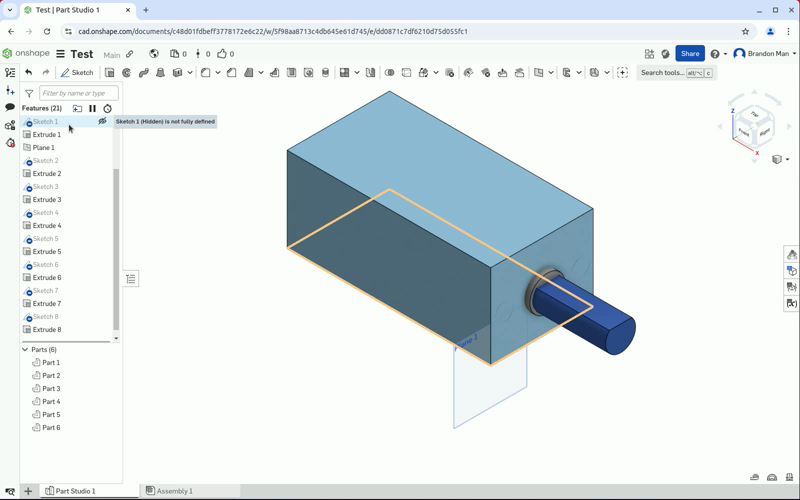
click(69, 124)